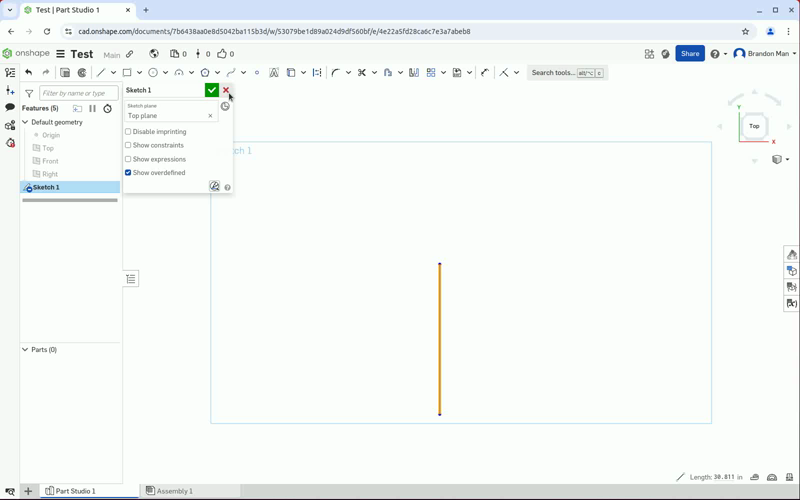
key(shift+h)
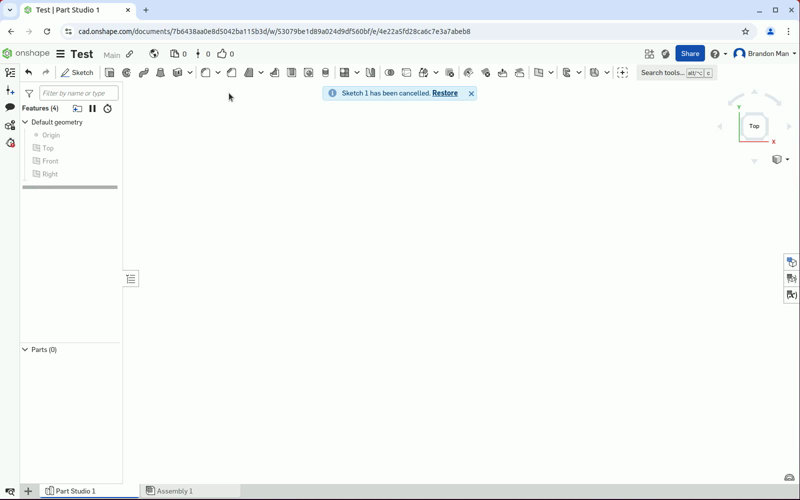
mouse_move(73, 352)
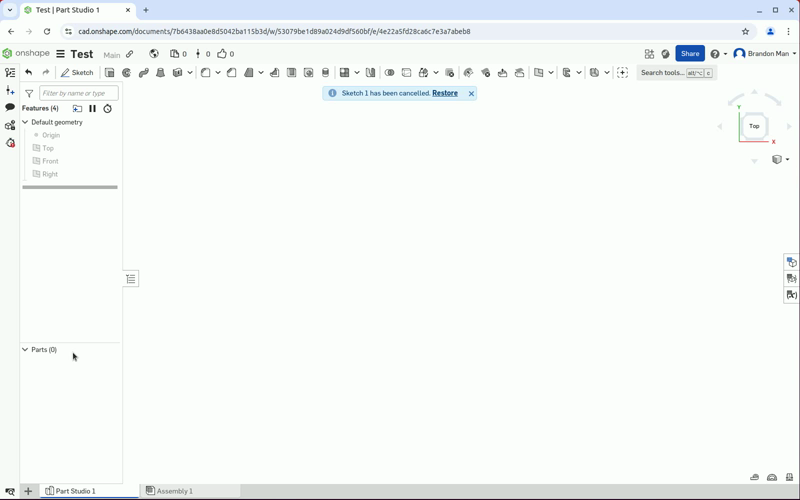
key(y)
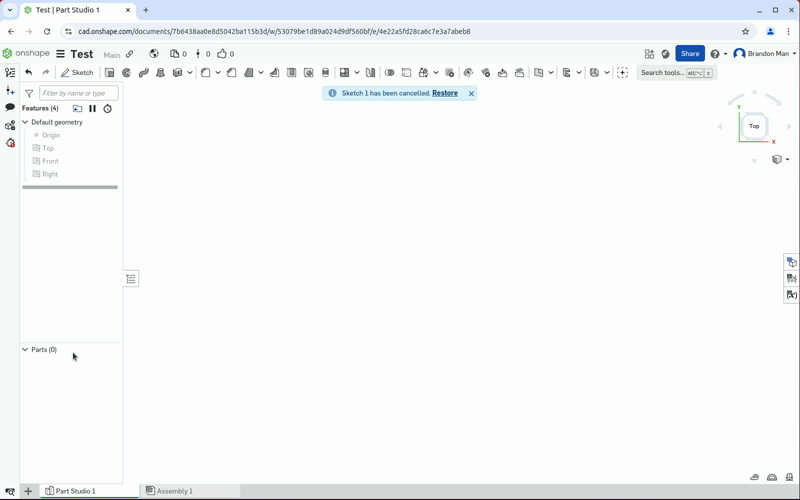
key(shift+p)
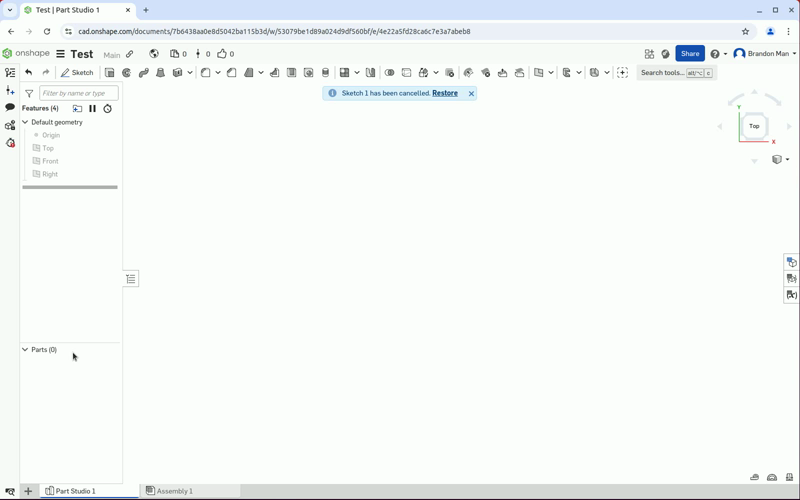
key(space)
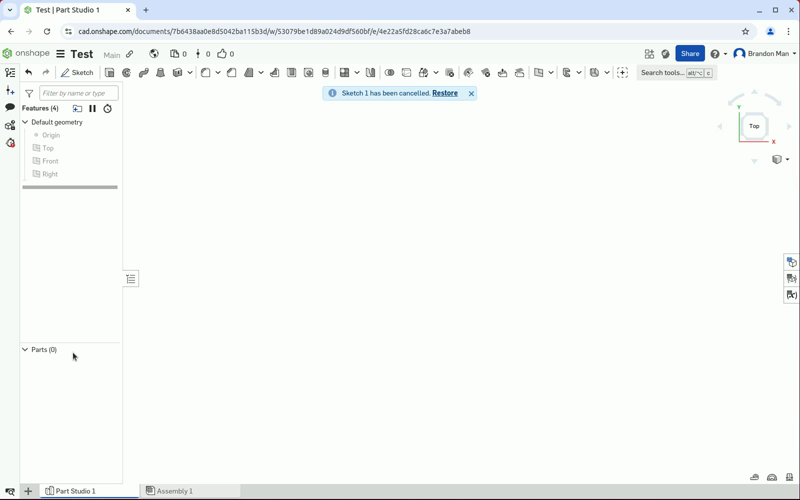
key_down(shift)
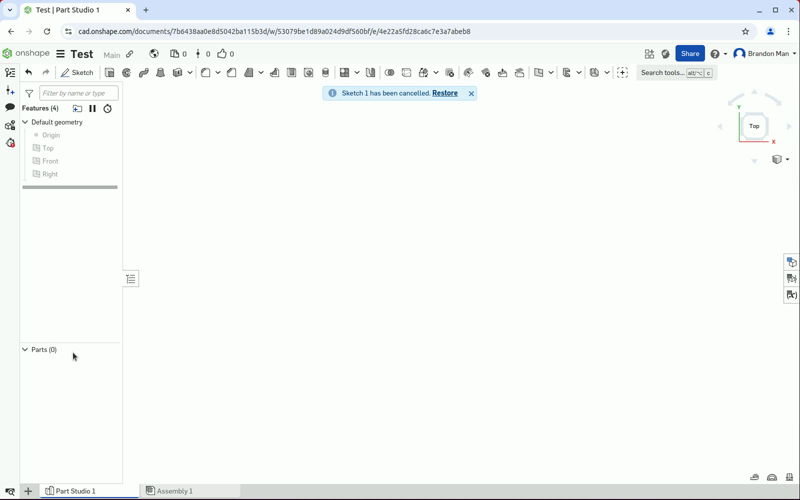
key(up)
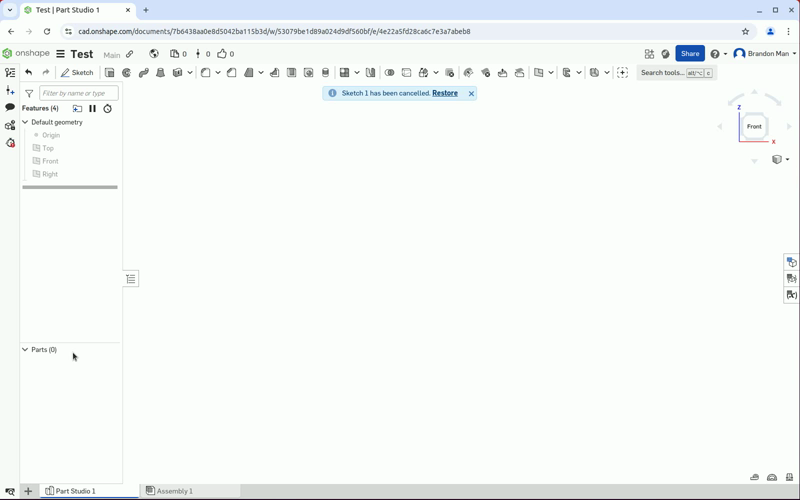
key_up(shift)
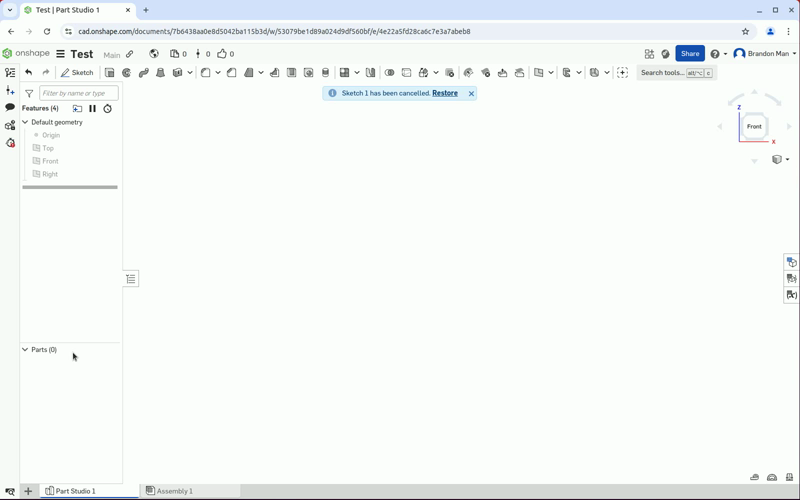
mouse_move(73, 352)
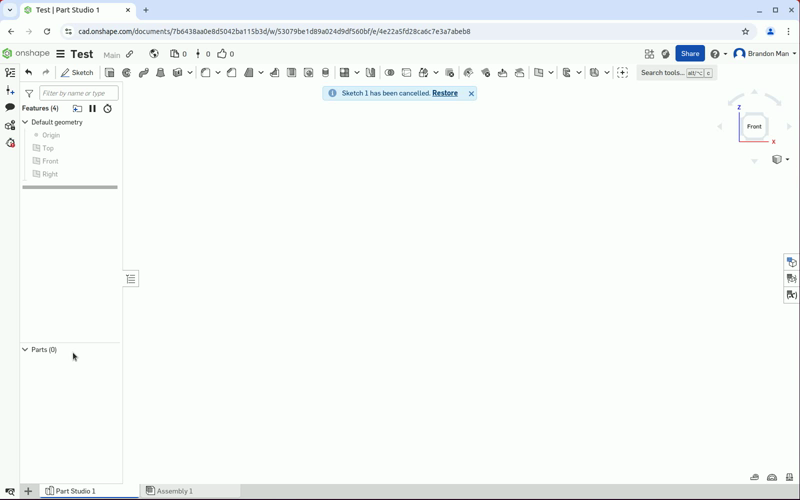
key(shift+y)
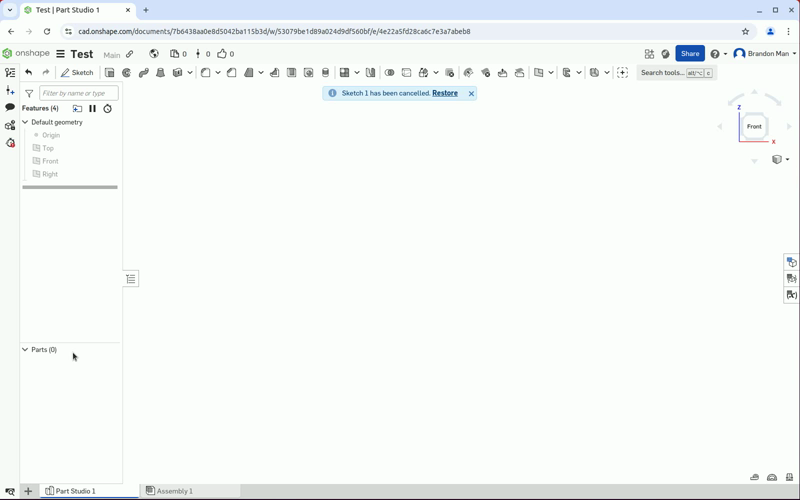
key(shift+s)
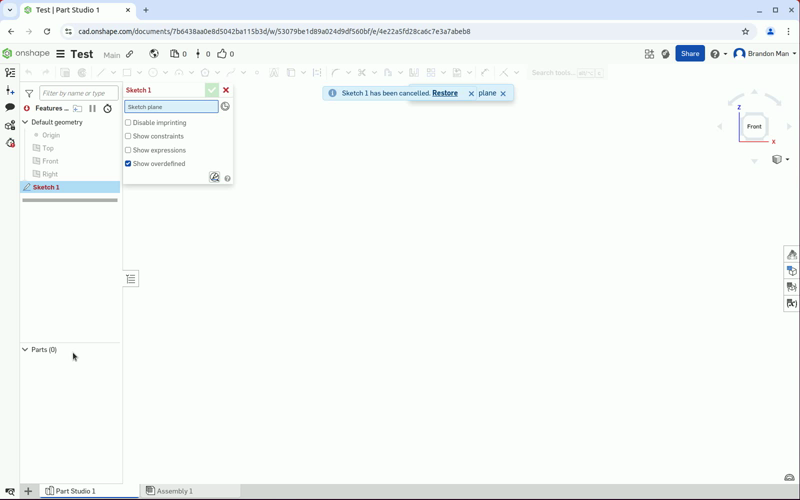
mouse_move(73, 163)
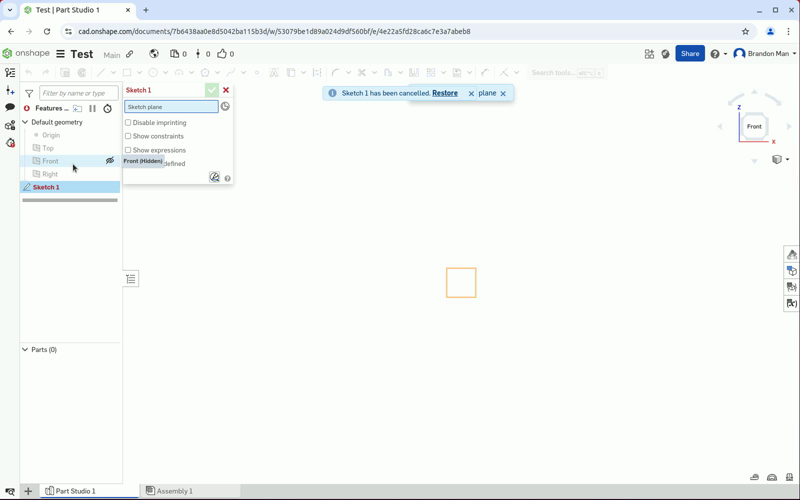
click(73, 163)
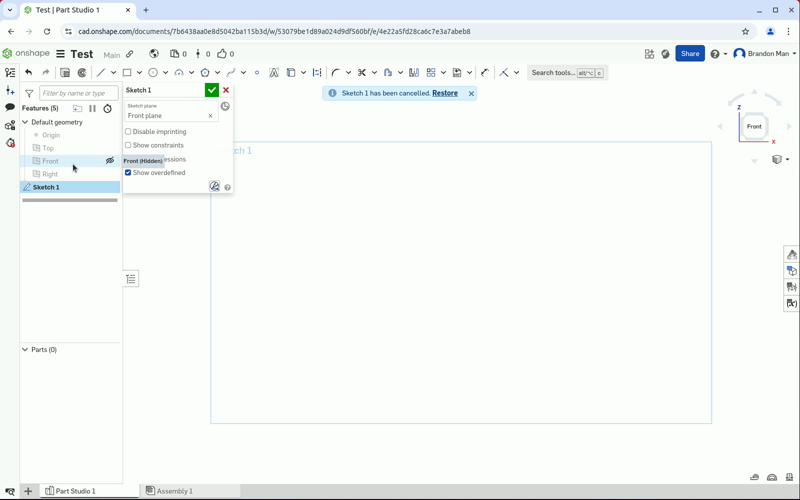
mouse_move(73, 352)
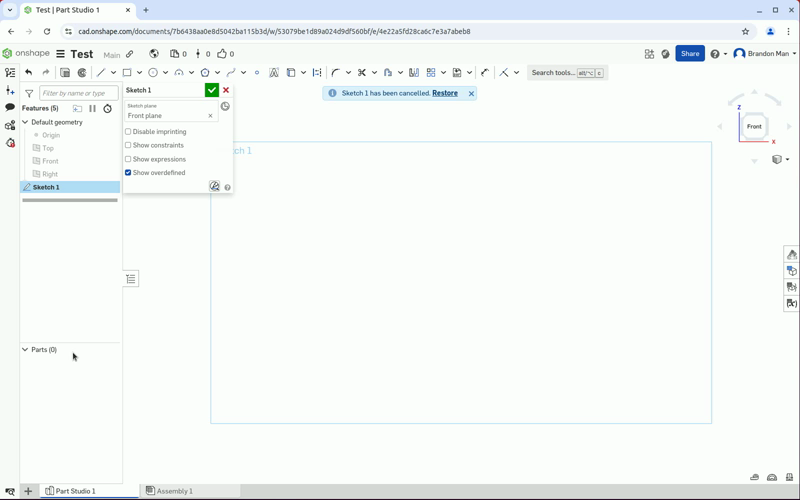
key(y)
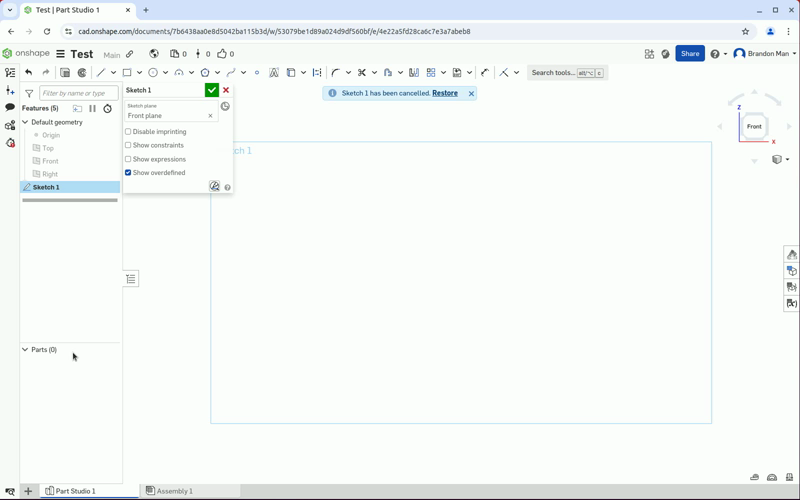
key(l)
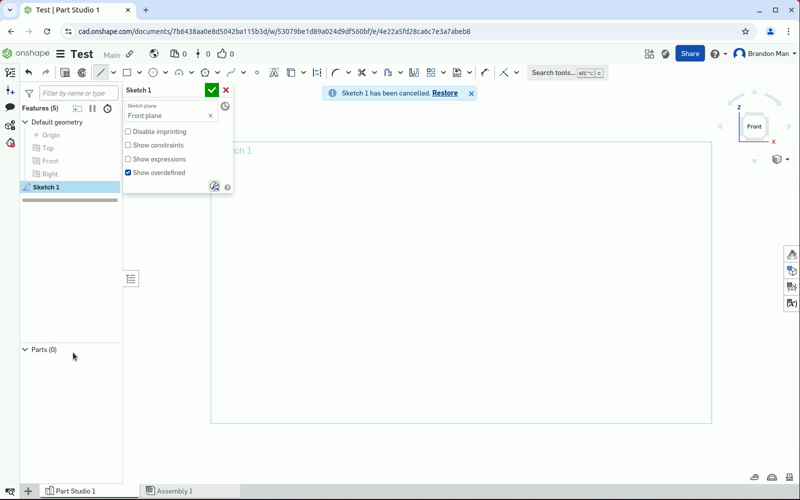
key_down(shift)
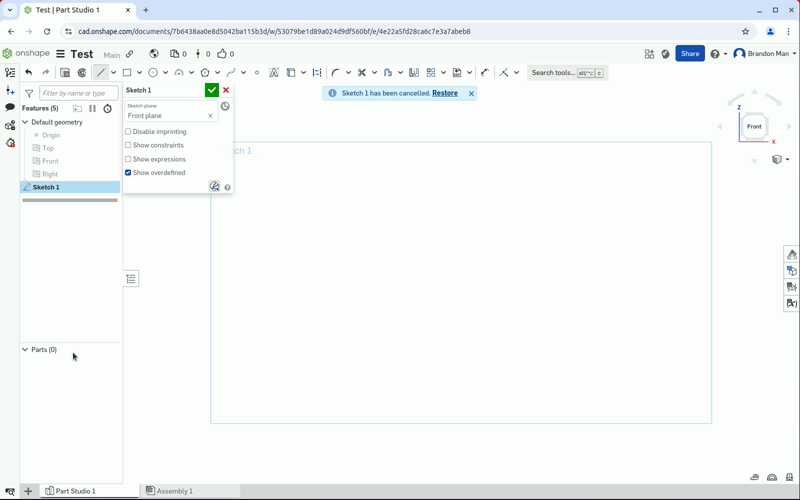
mouse_move(348, 298)
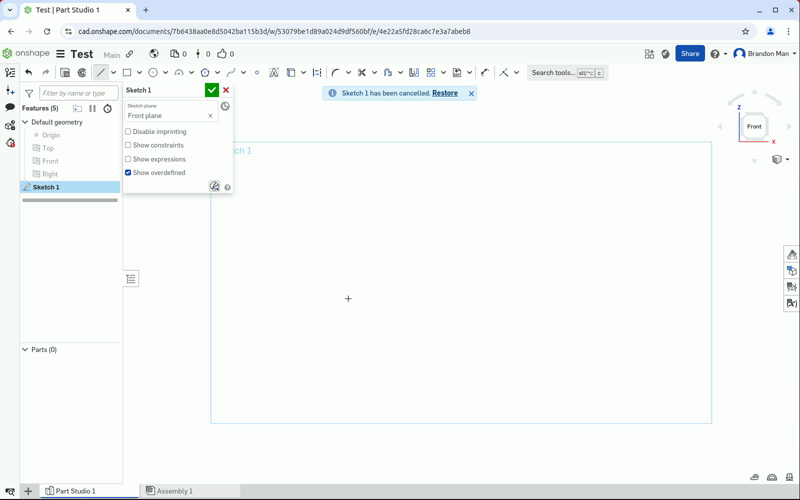
click(348, 298)
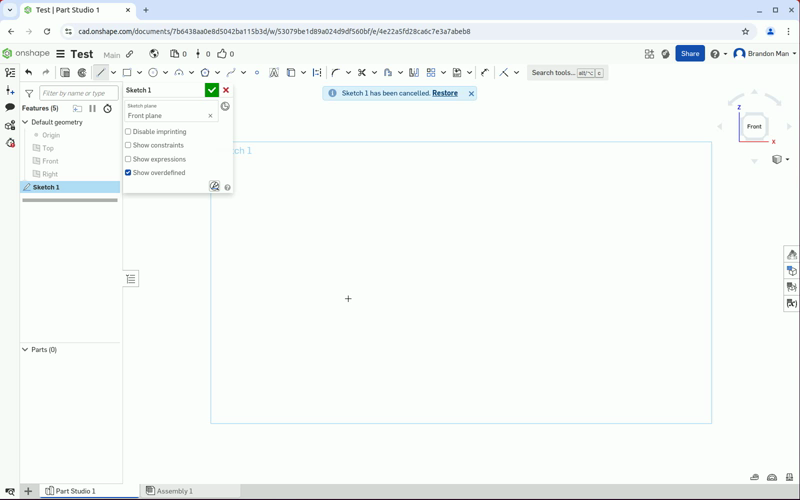
key_up(shift)
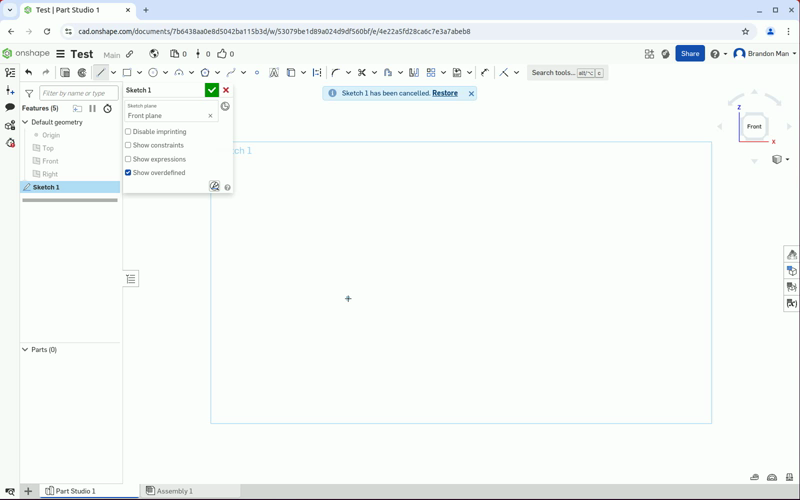
key_down(shift)
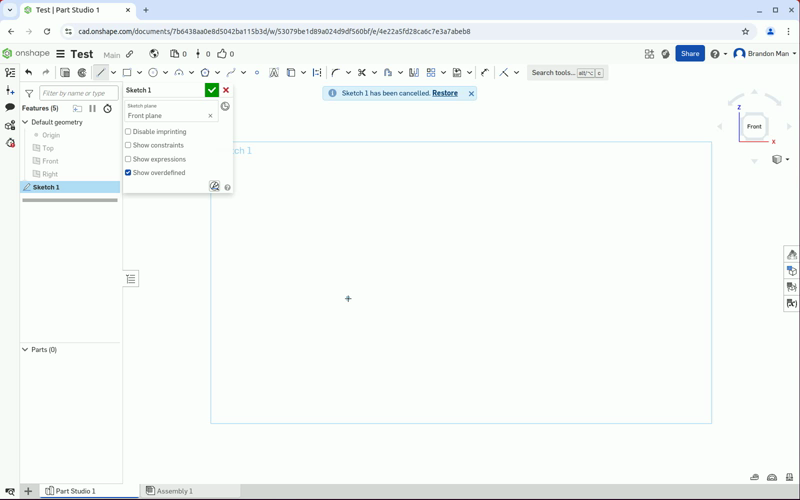
mouse_move(569, 298)
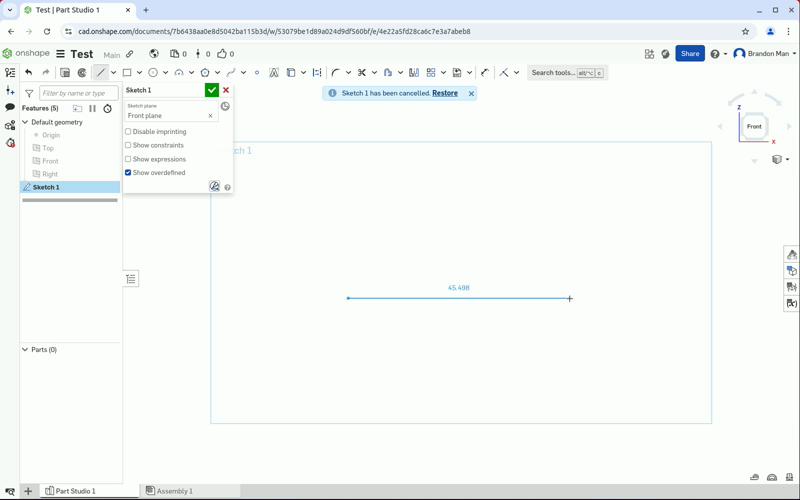
click(569, 298)
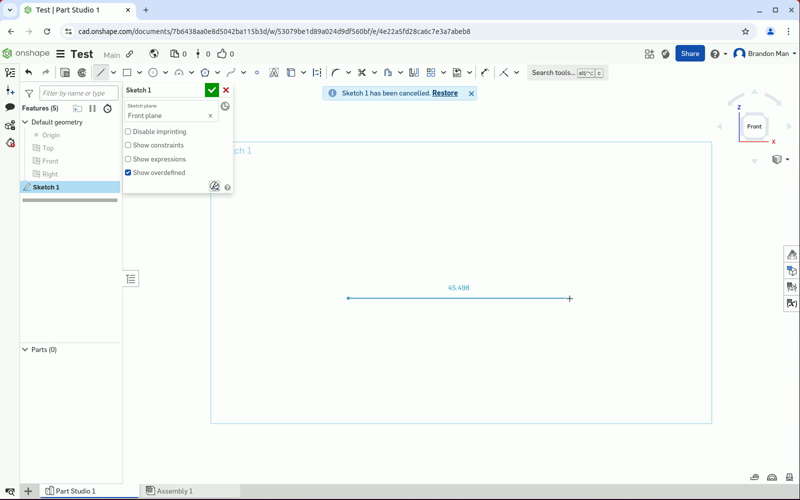
key_up(shift)
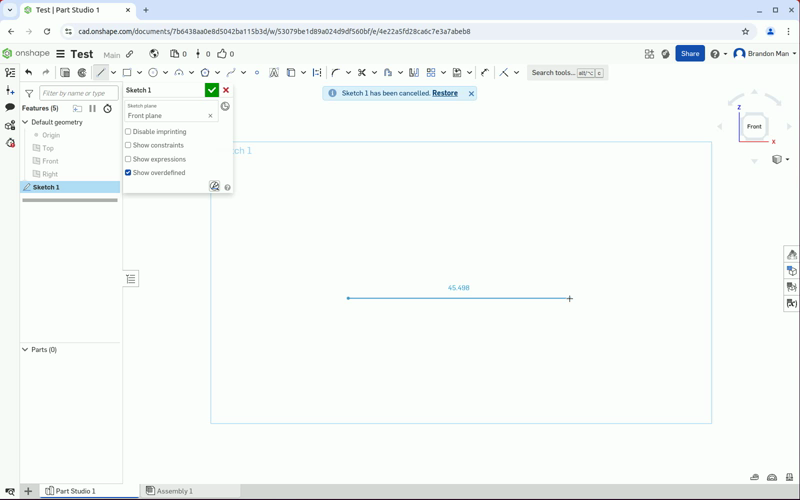
key_down(shift)
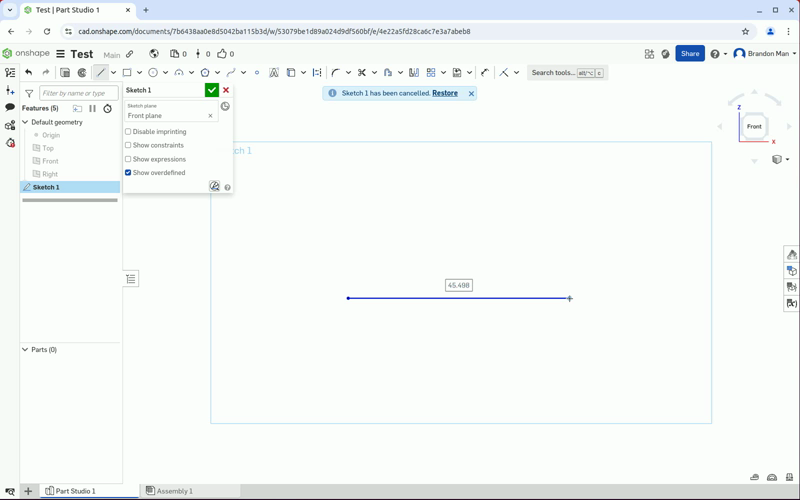
mouse_move(569, 211)
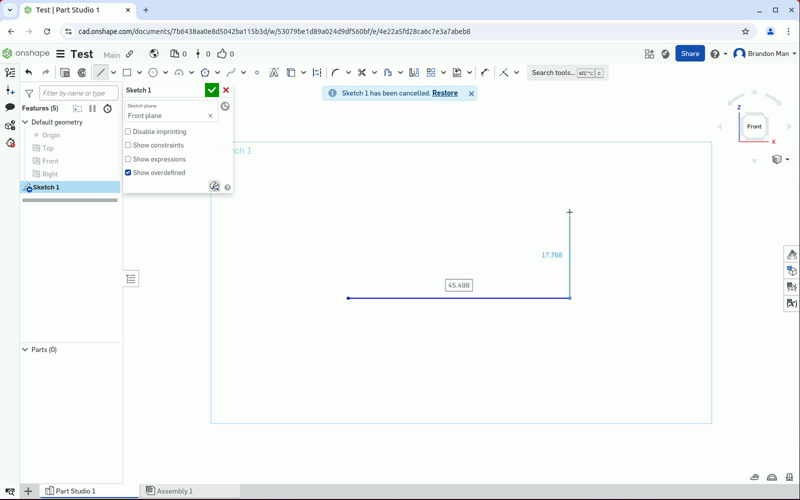
click(569, 211)
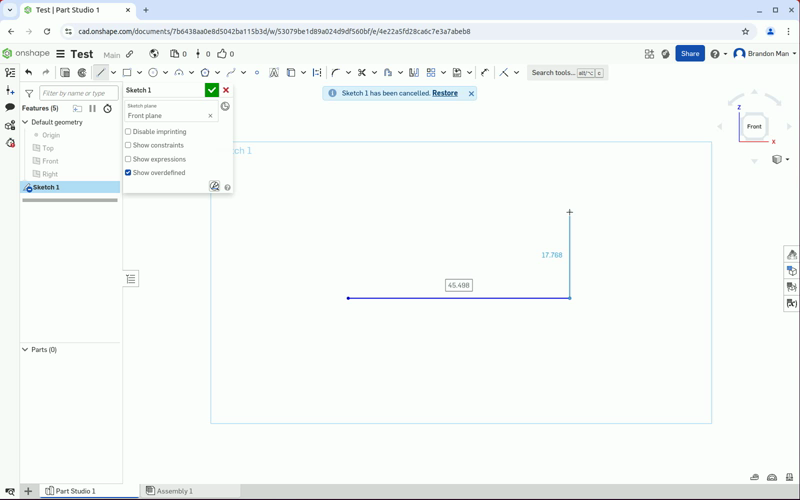
key_up(shift)
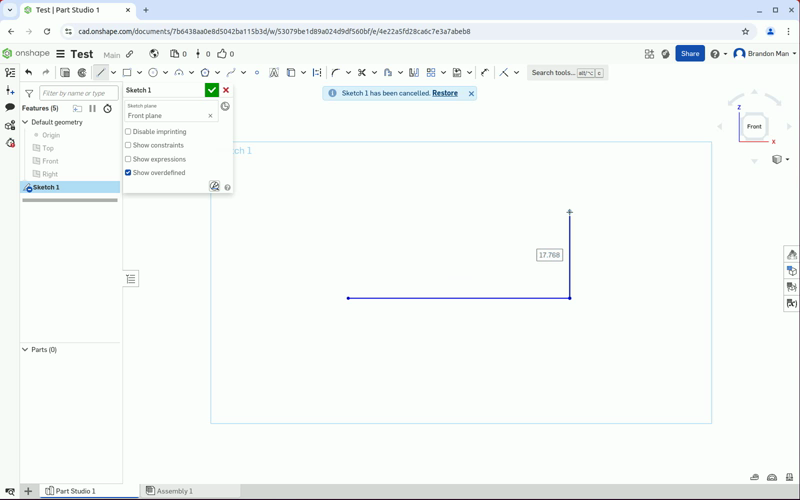
key_down(shift)
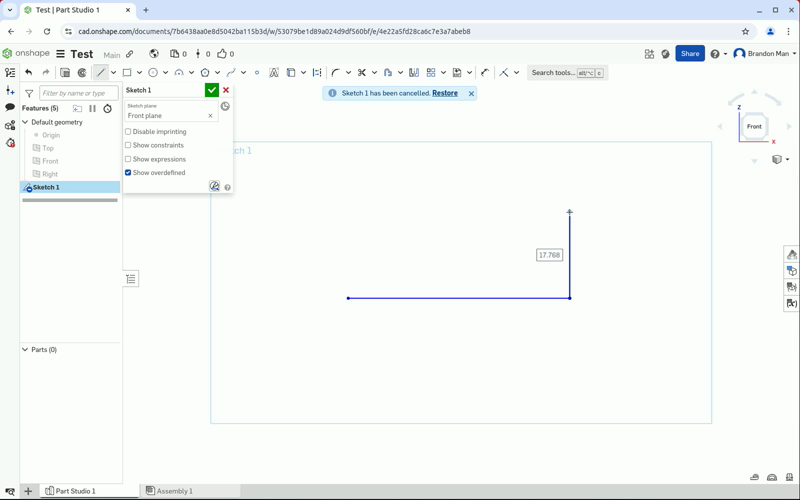
mouse_move(348, 211)
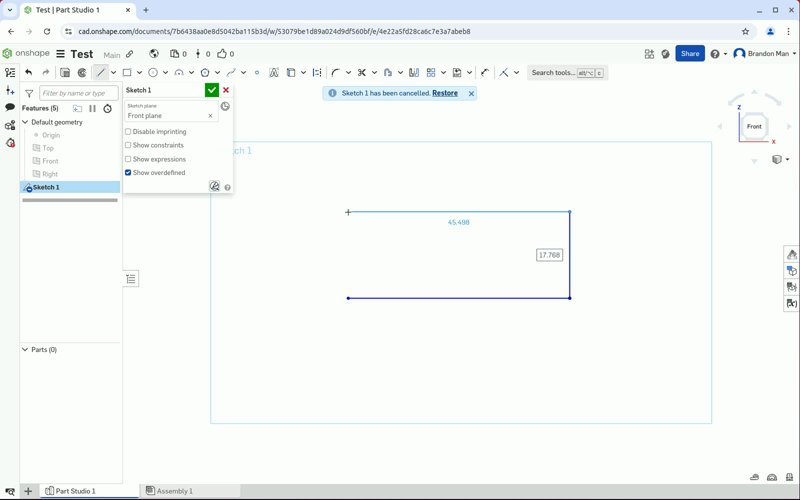
click(348, 211)
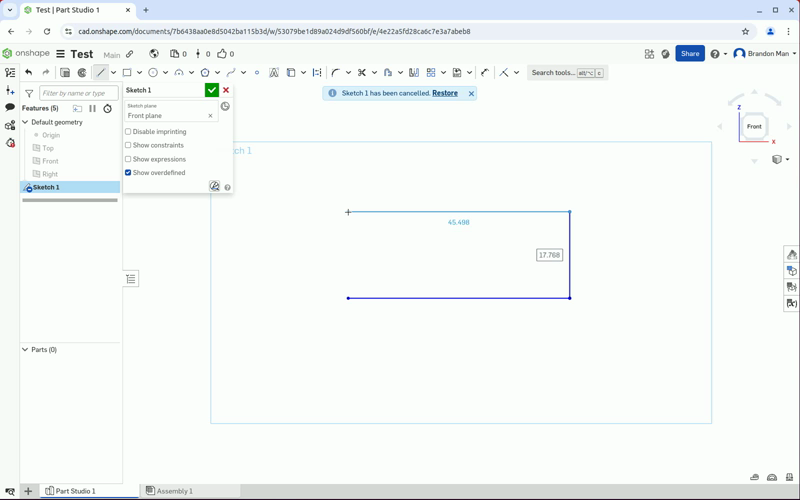
key_up(shift)
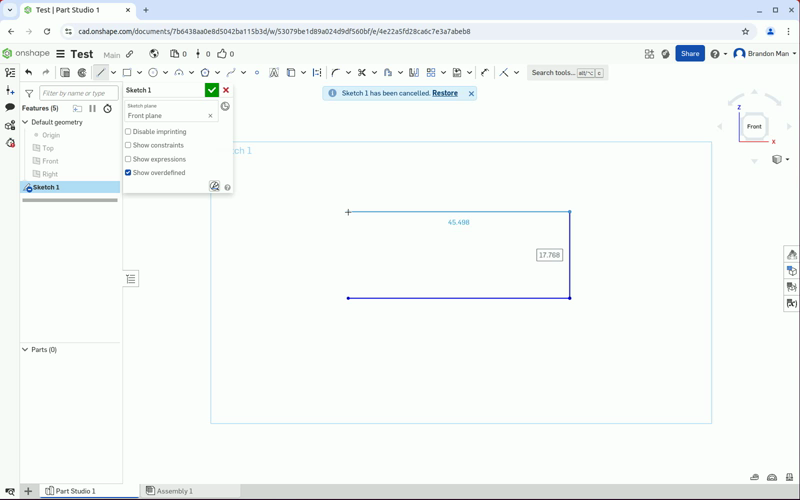
key_down(shift)
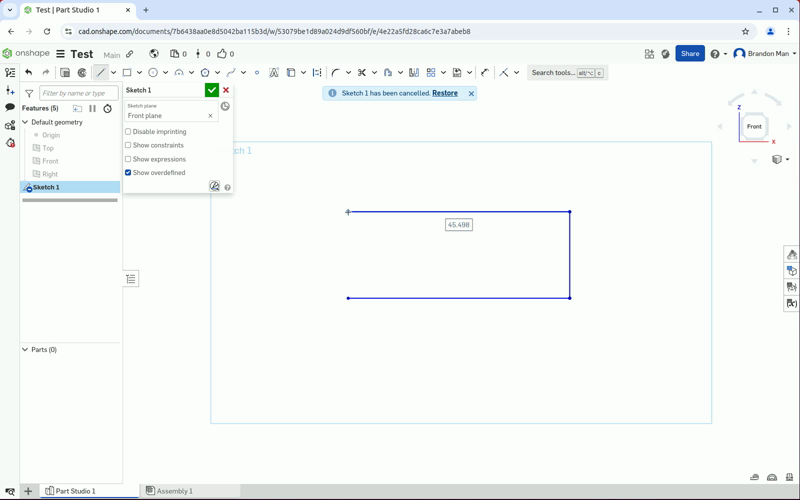
mouse_move(348, 298)
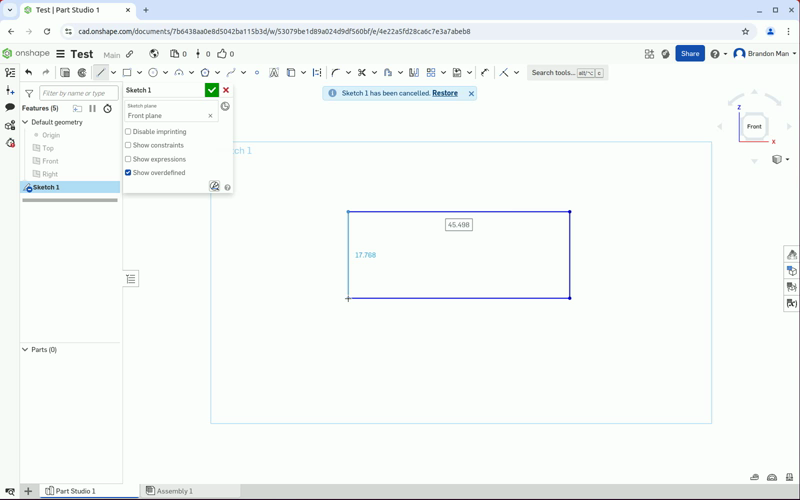
key_up(shift)
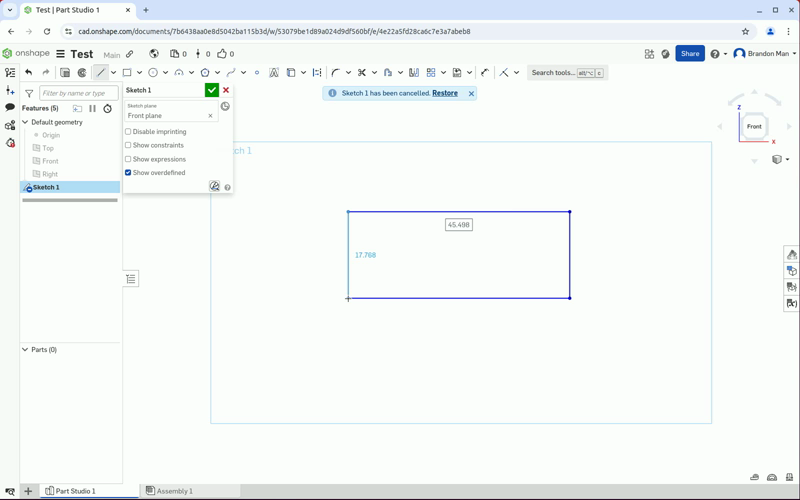
click(348, 298)
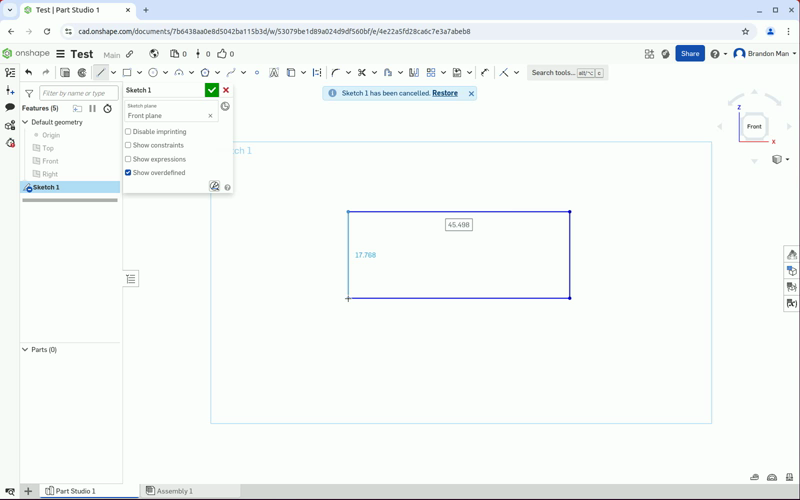
key(esc)
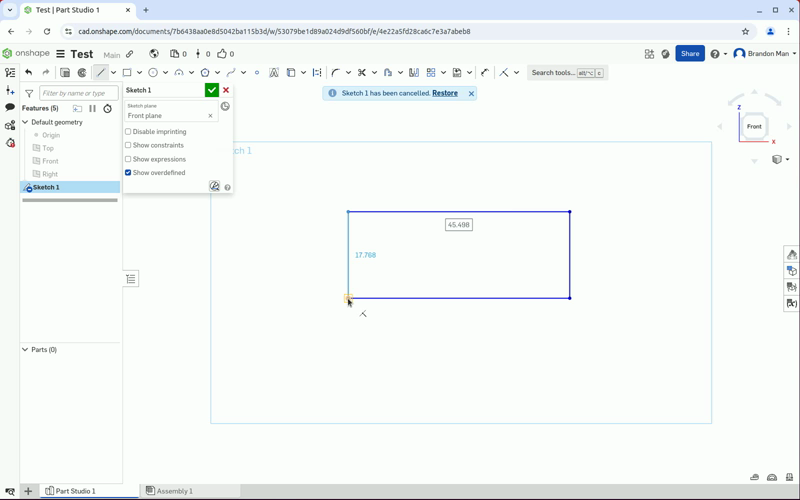
mouse_move(405, 239)
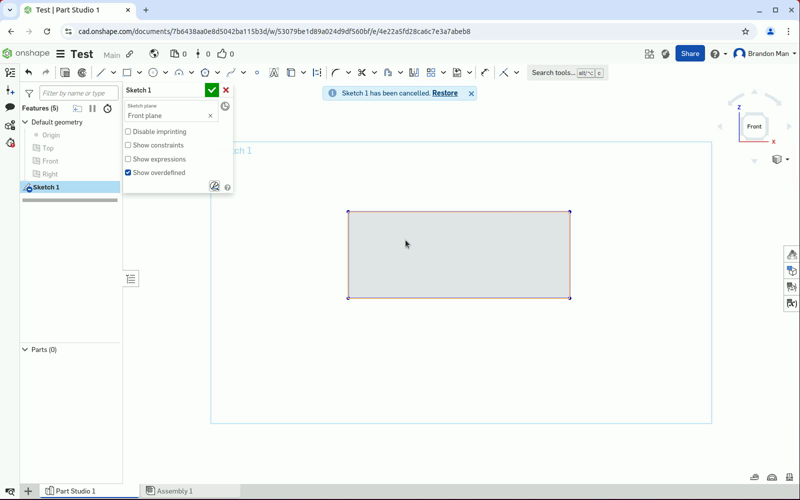
click(405, 239)
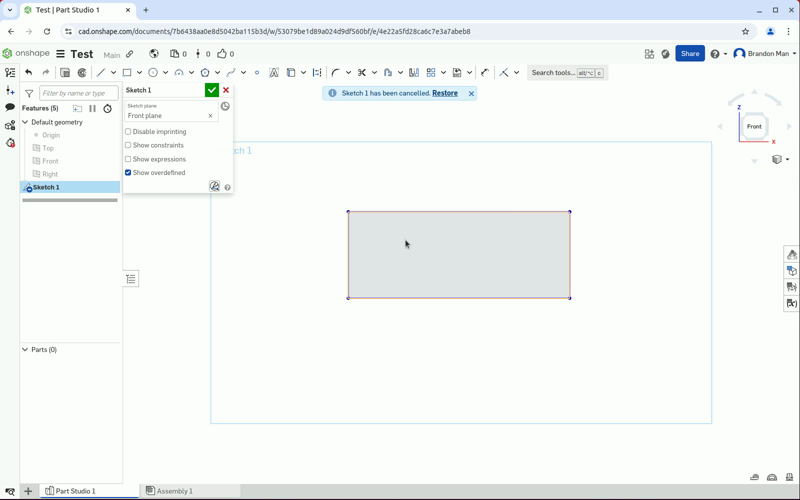
mouse_move(73, 352)
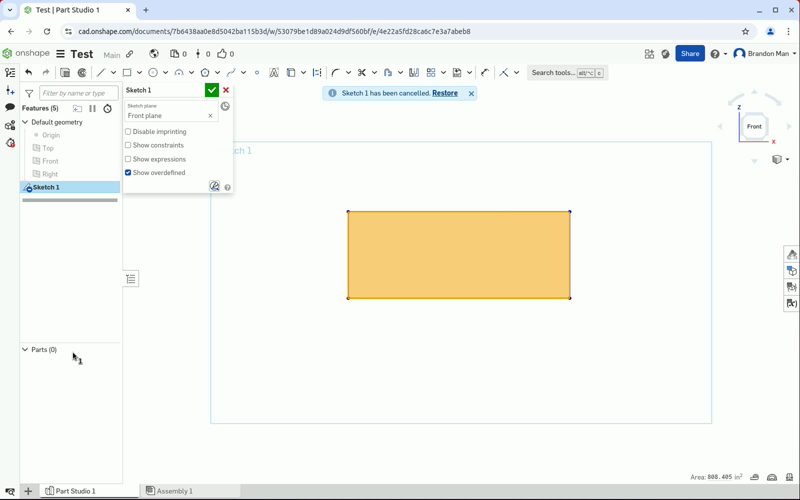
key(shift+y)
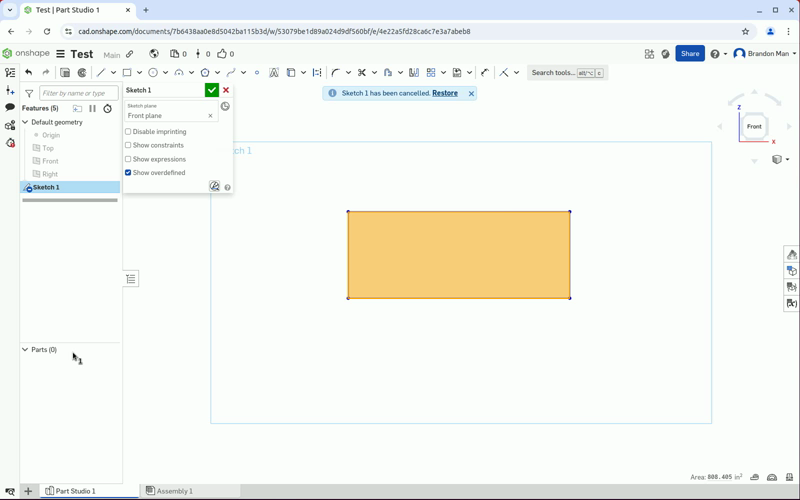
key(shift+e)
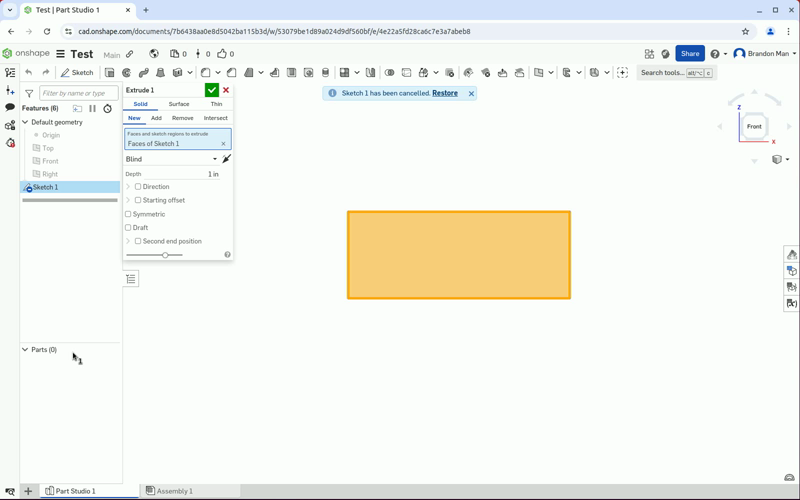
mouse_move(143, 106)
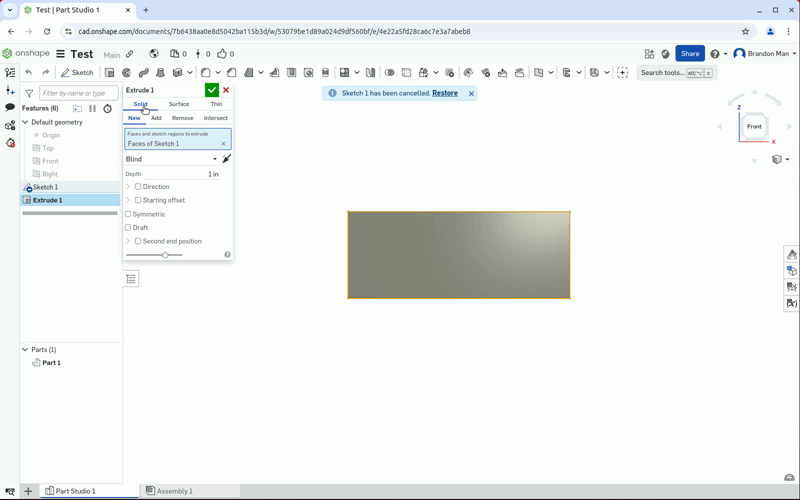
click(143, 106)
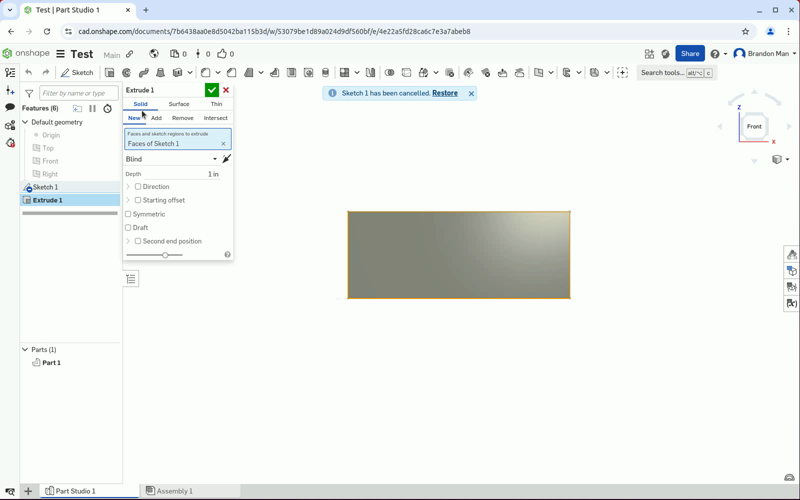
mouse_move(137, 120)
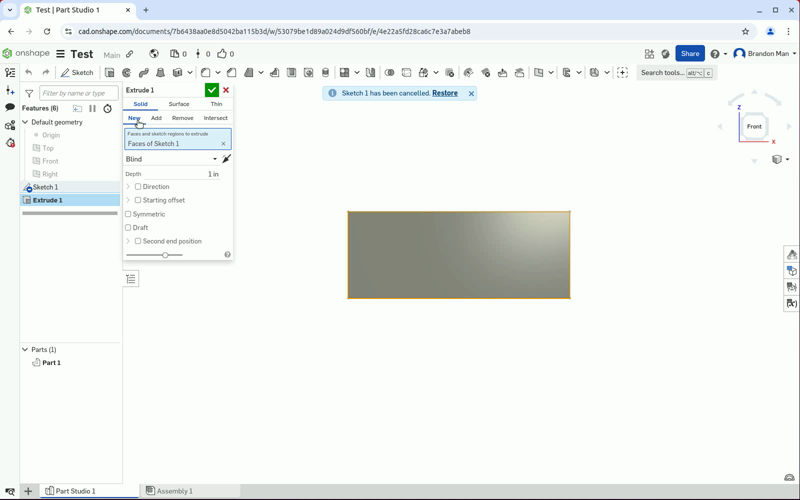
click(137, 120)
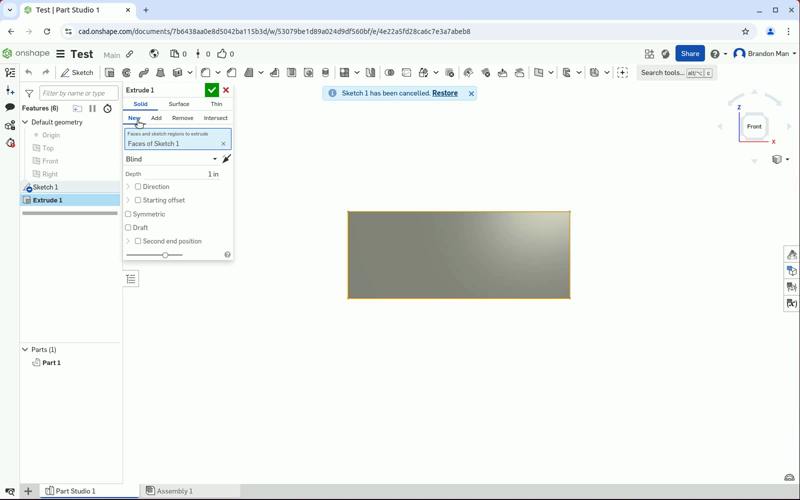
key(tab, 4)
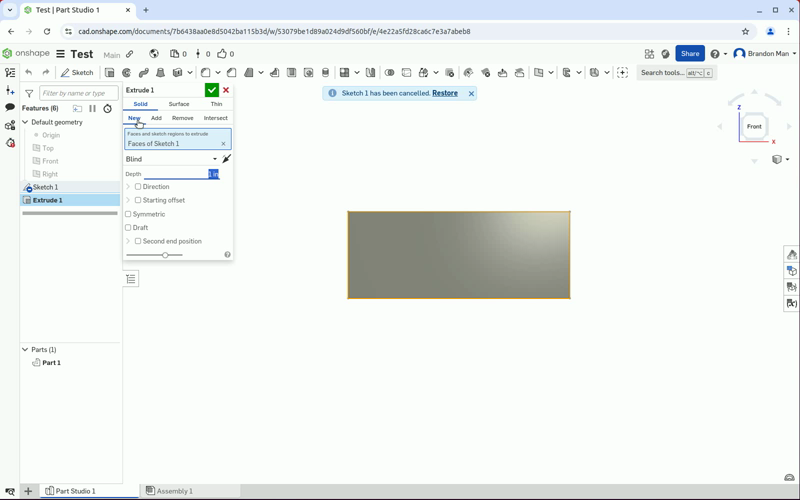
text(1.685)
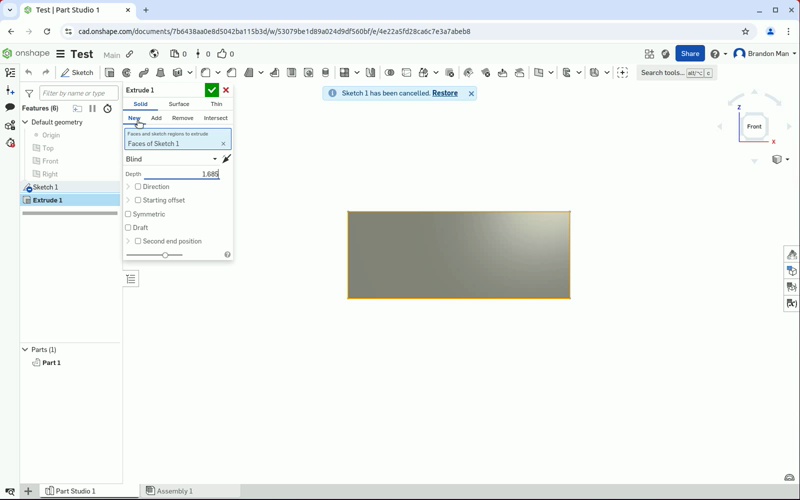
key(enter)
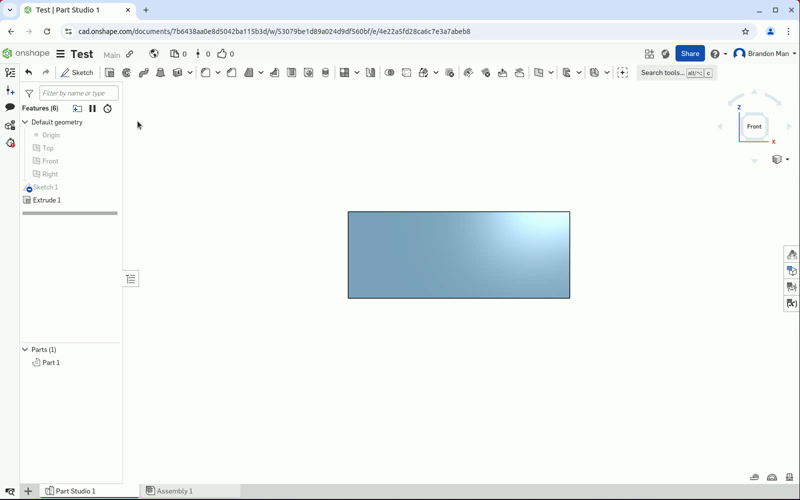
key(shift+h)
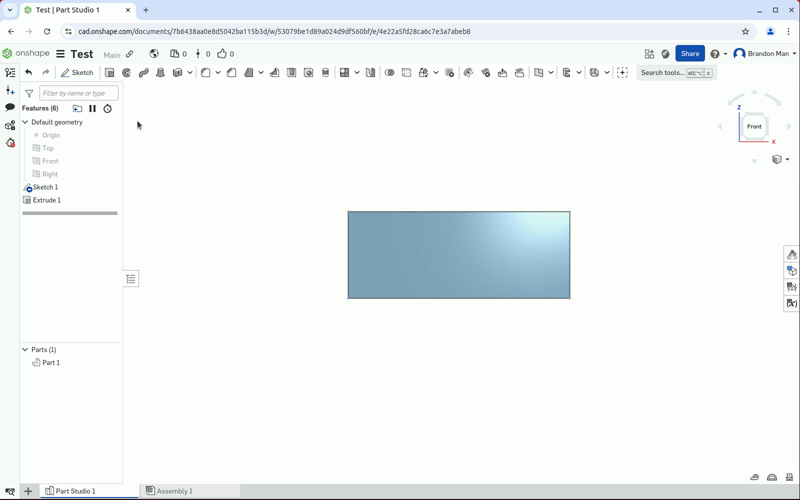
key(shift+h)
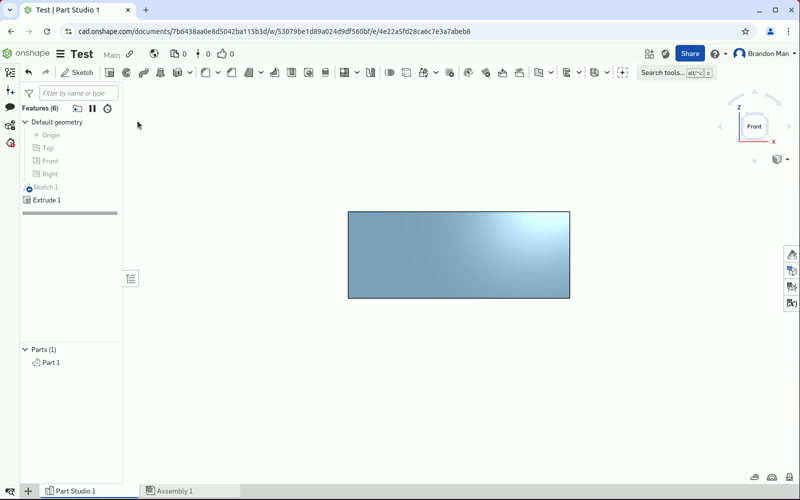
mouse_move(73, 189)
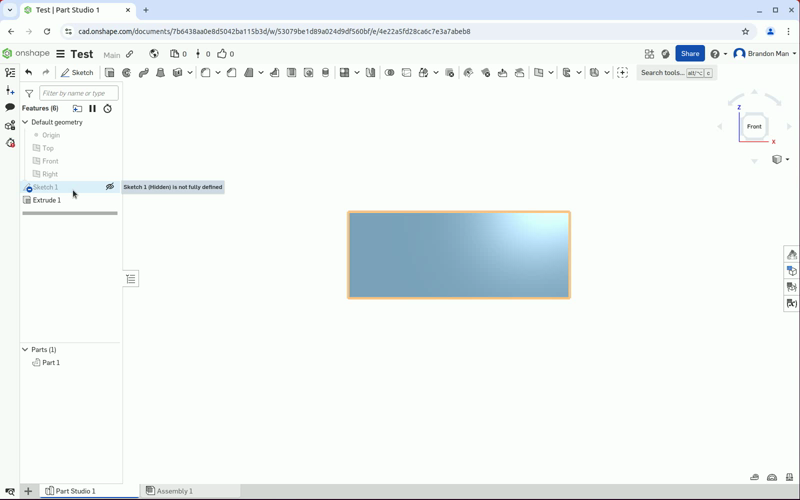
click(73, 189)
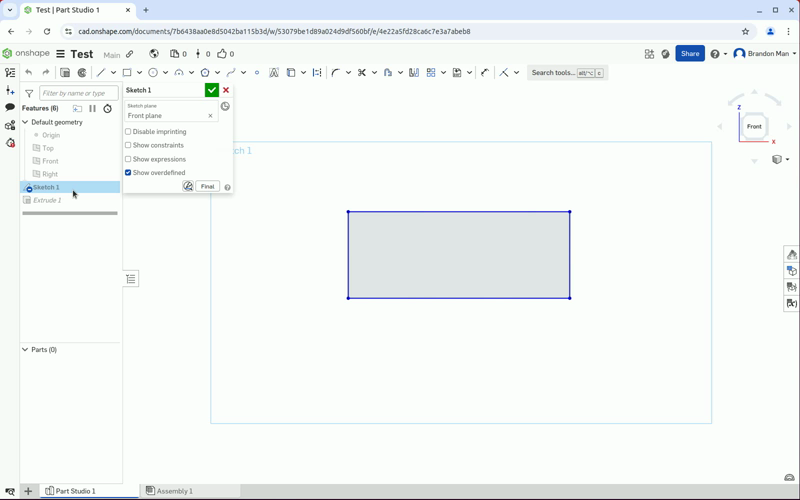
mouse_move(229, 92)
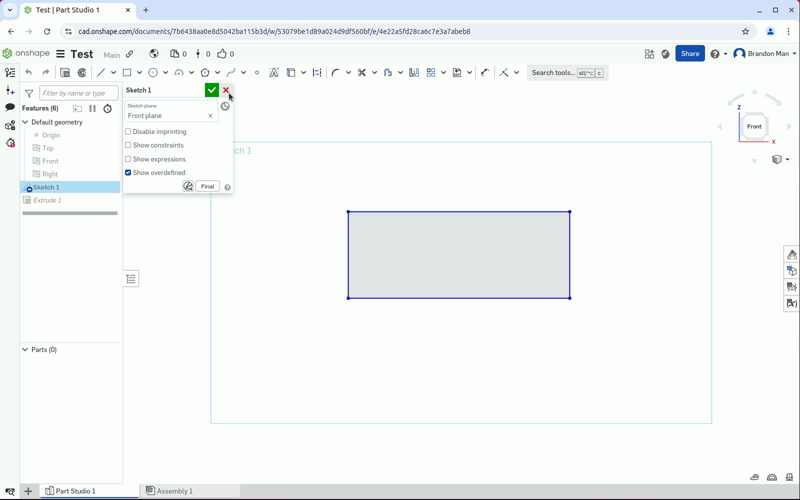
click(229, 92)
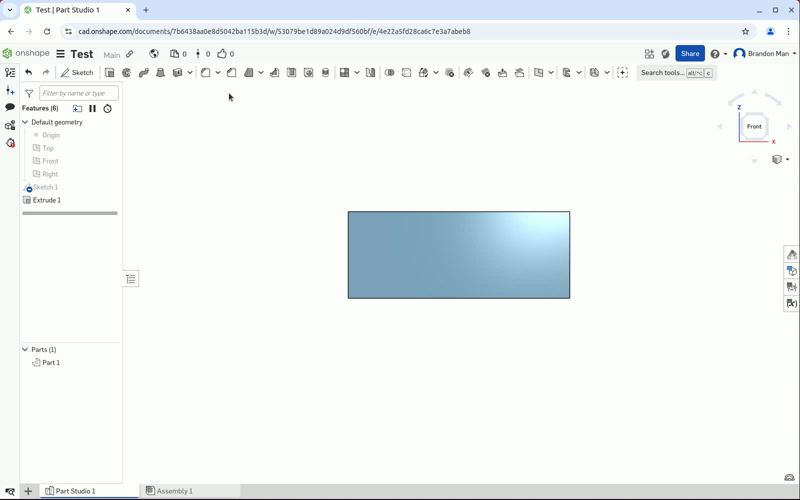
mouse_move(541, 75)
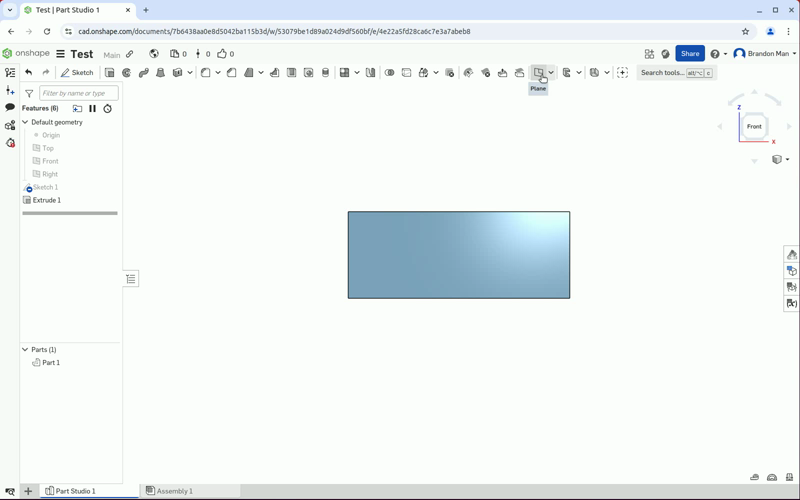
click(541, 75)
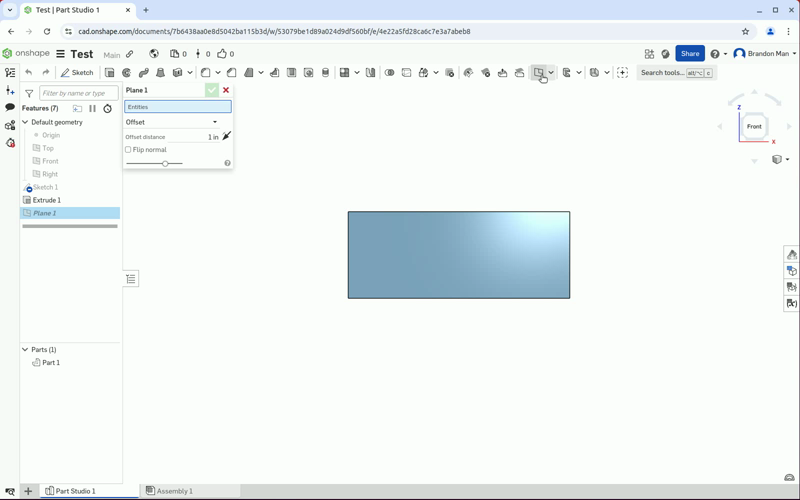
mouse_move(73, 163)
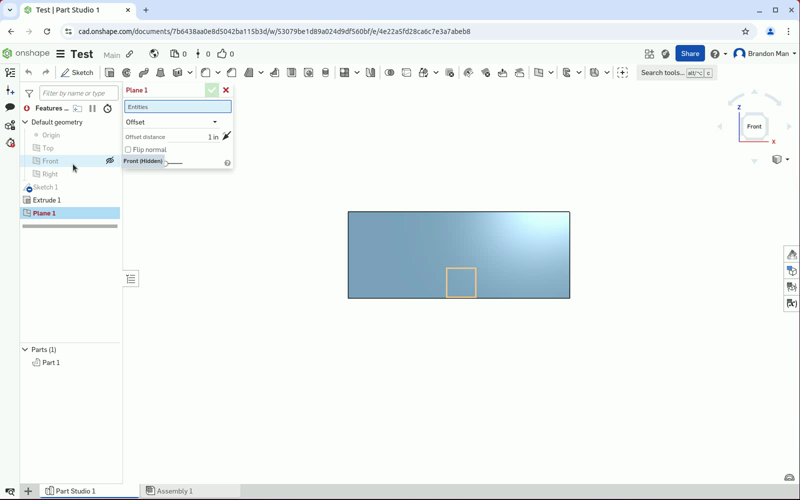
click(73, 163)
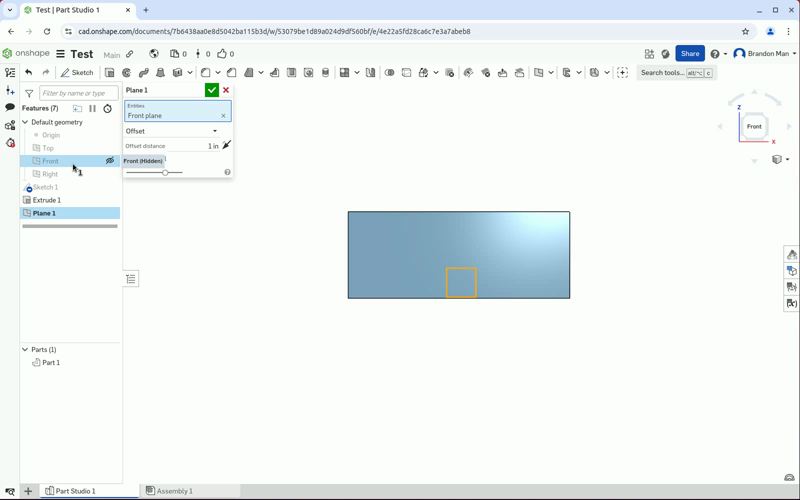
key(tab, 2)
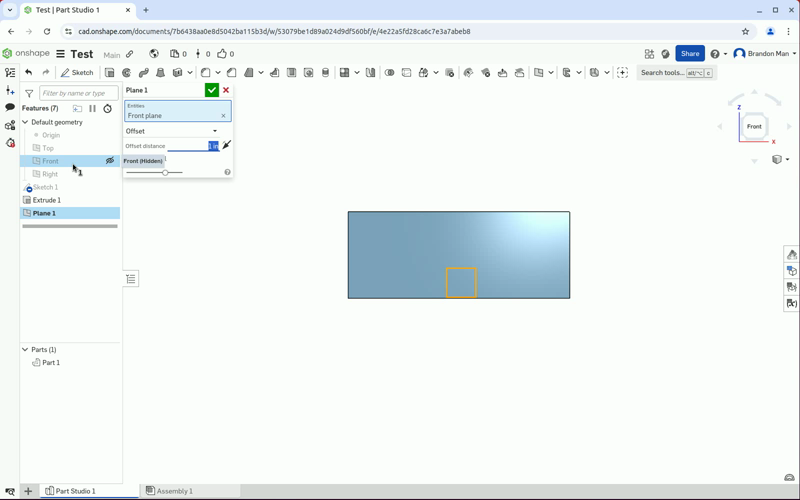
text(1.695)
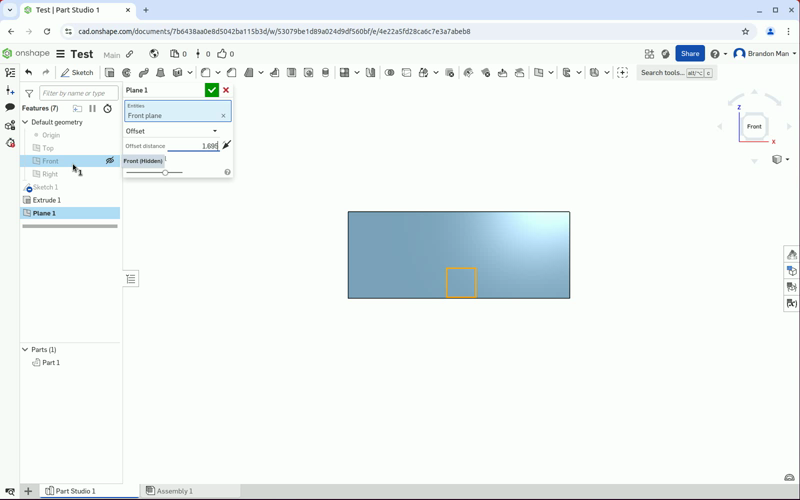
key(enter, 2)
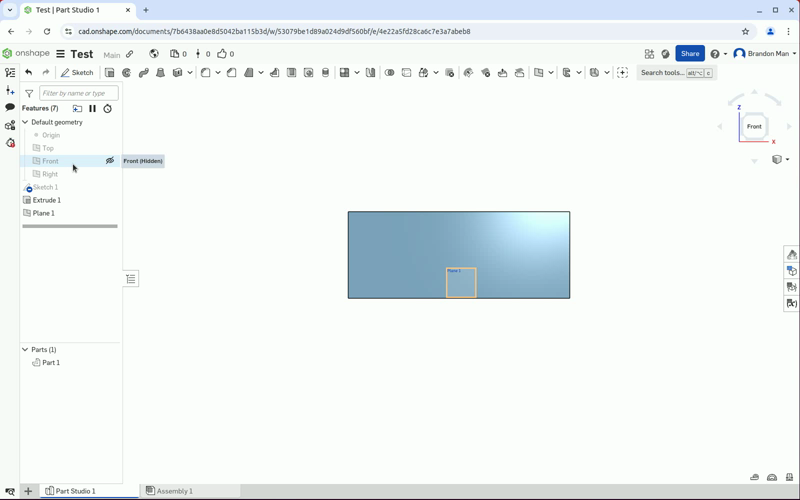
key(shift+s)
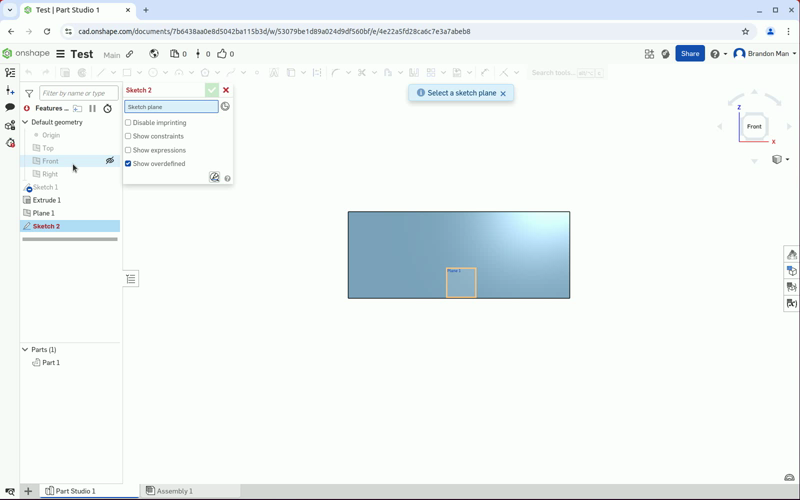
mouse_move(73, 215)
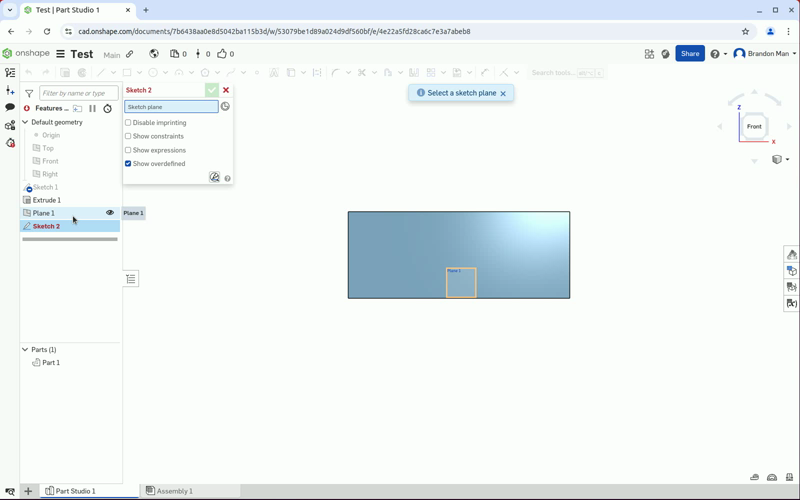
click(73, 215)
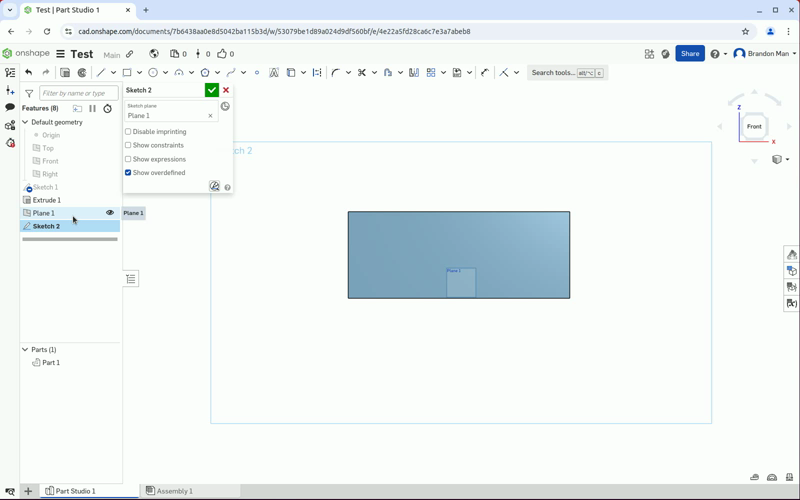
mouse_move(73, 352)
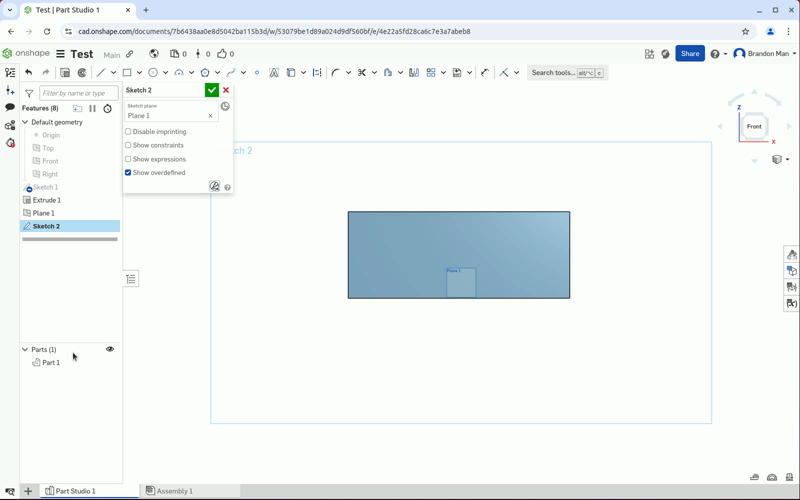
key(y)
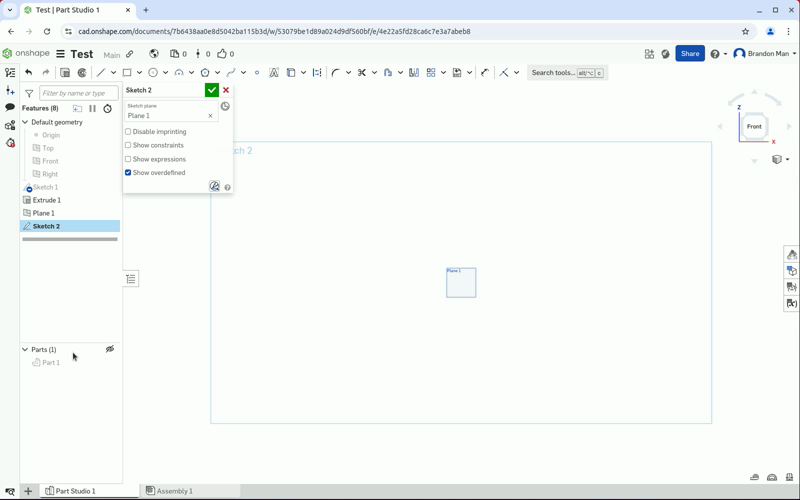
key(c)
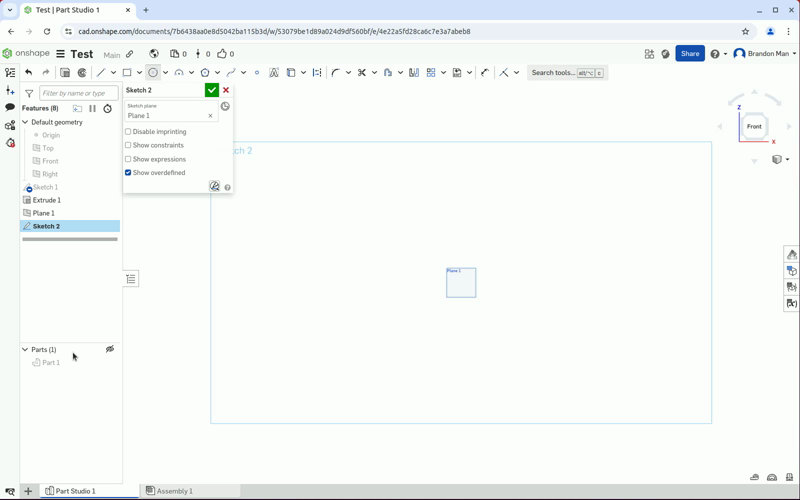
key_down(shift)
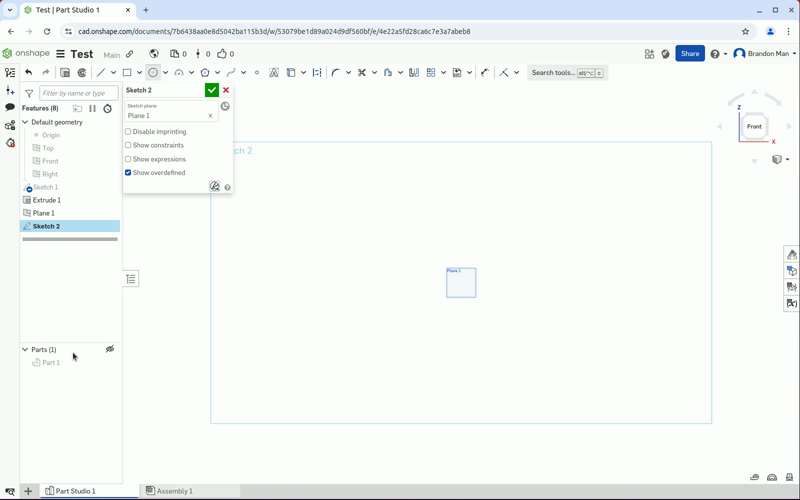
mouse_move(385, 225)
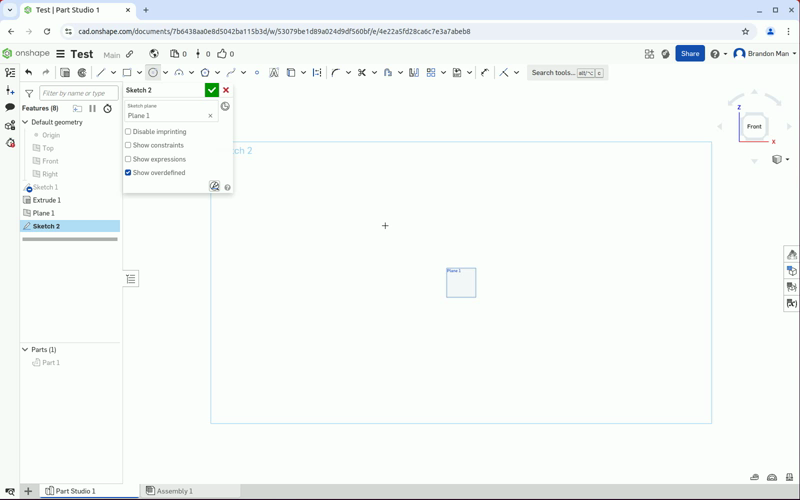
click(385, 225)
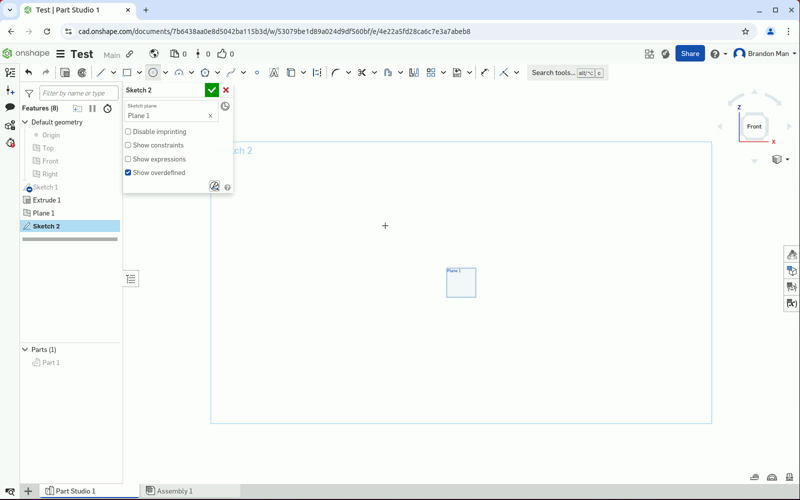
key_up(shift)
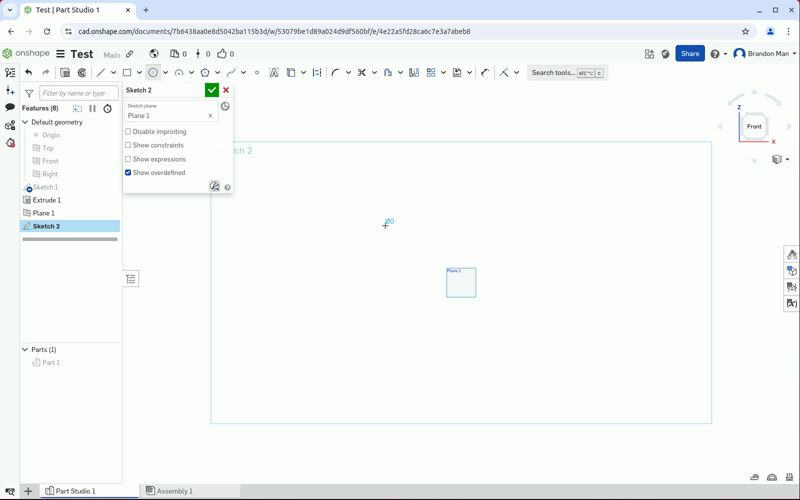
mouse_move(390, 225)
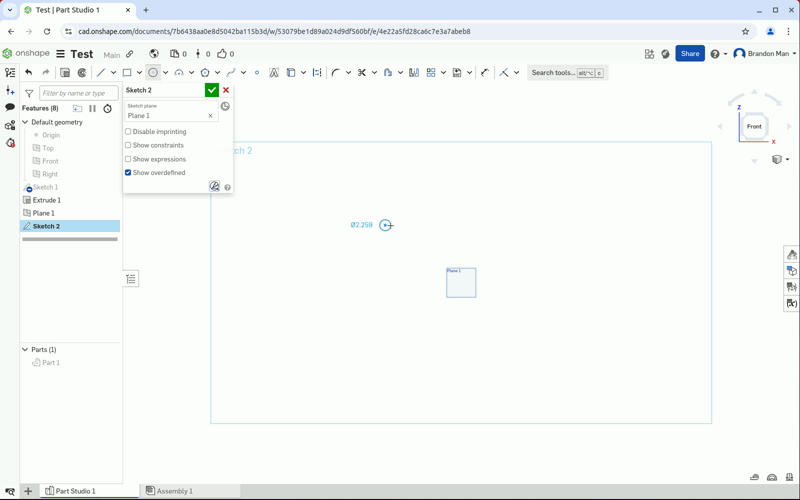
click(390, 225)
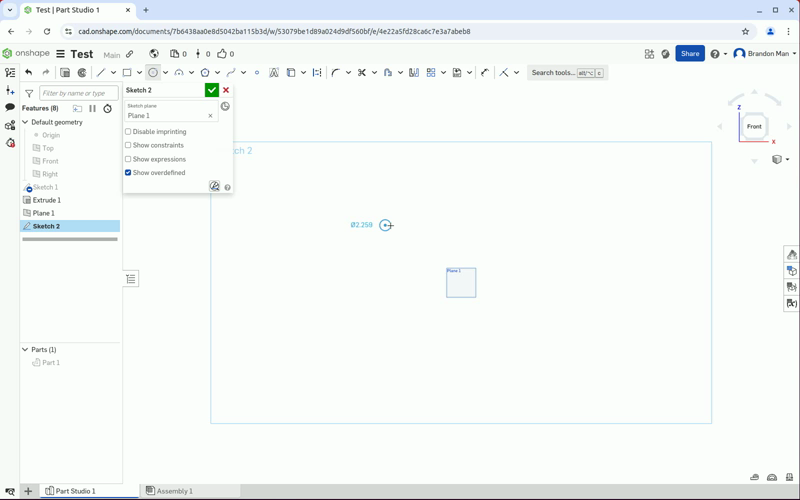
key(esc)
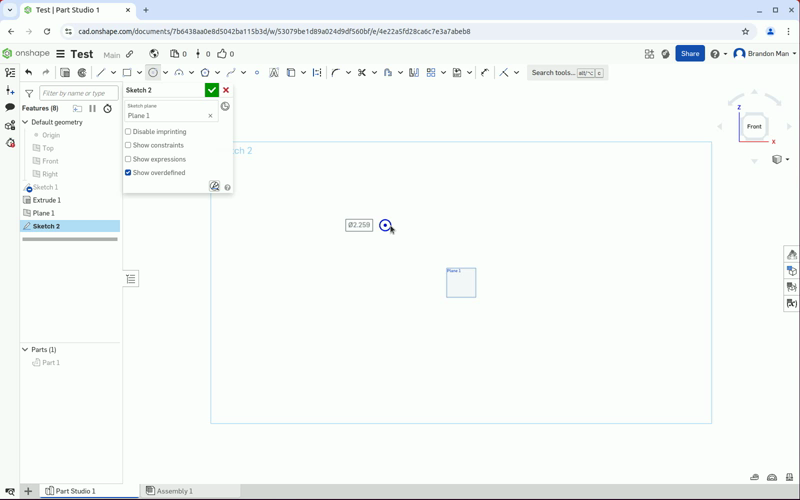
mouse_move(386, 228)
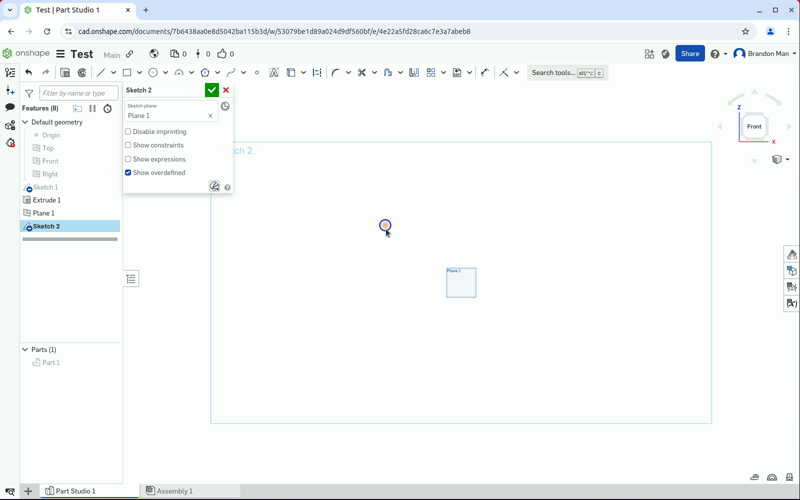
scroll(6)
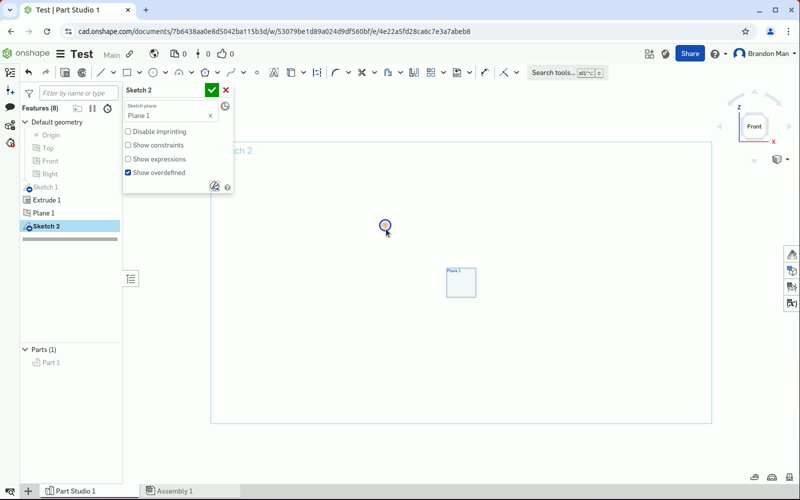
scroll(6)
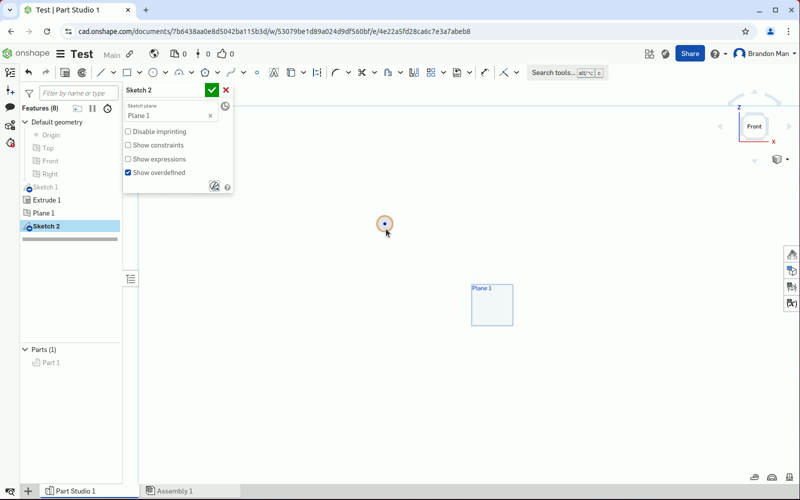
scroll(6)
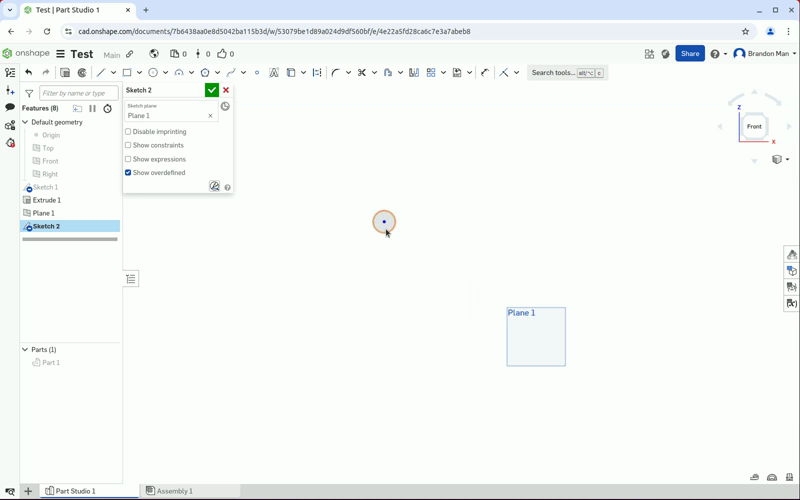
scroll(6)
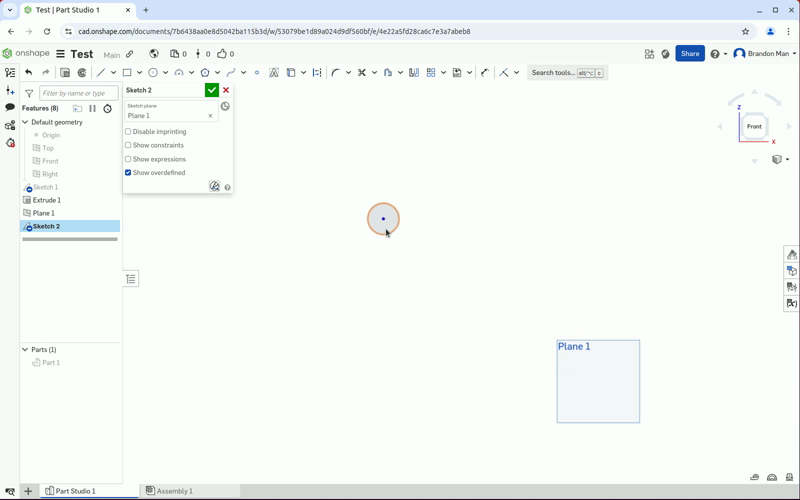
scroll(6)
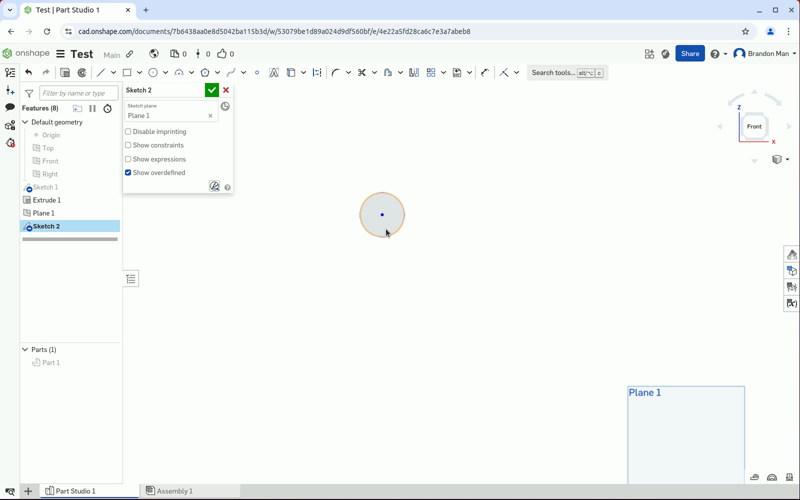
scroll(6)
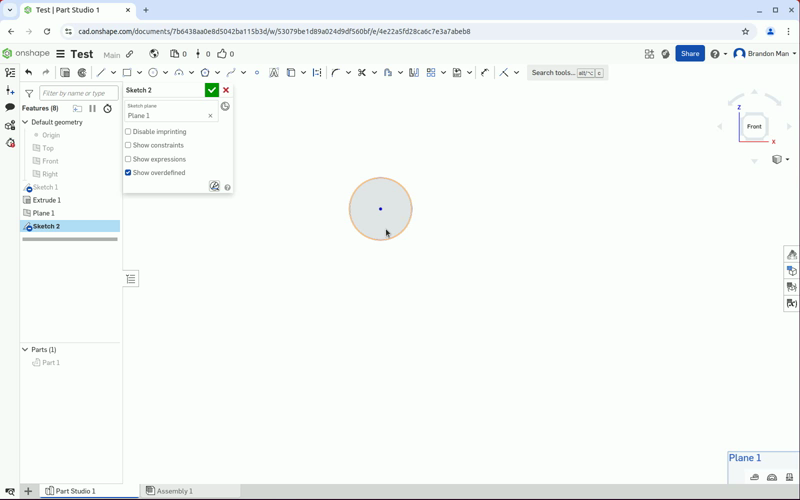
scroll(6)
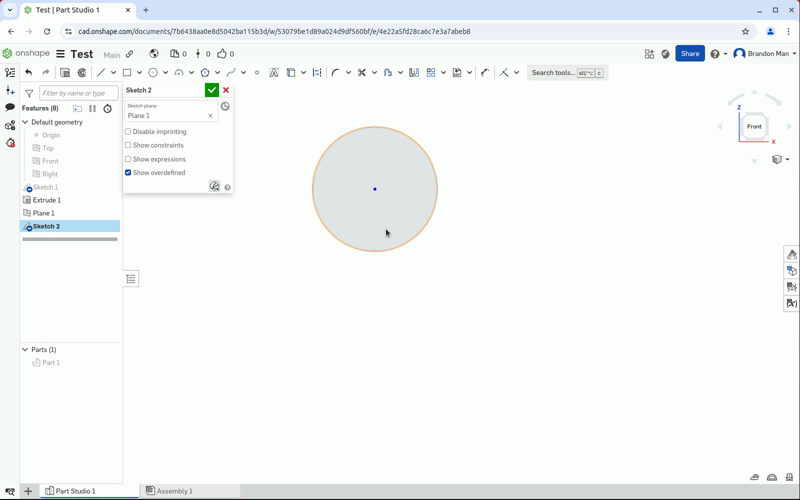
click(386, 228)
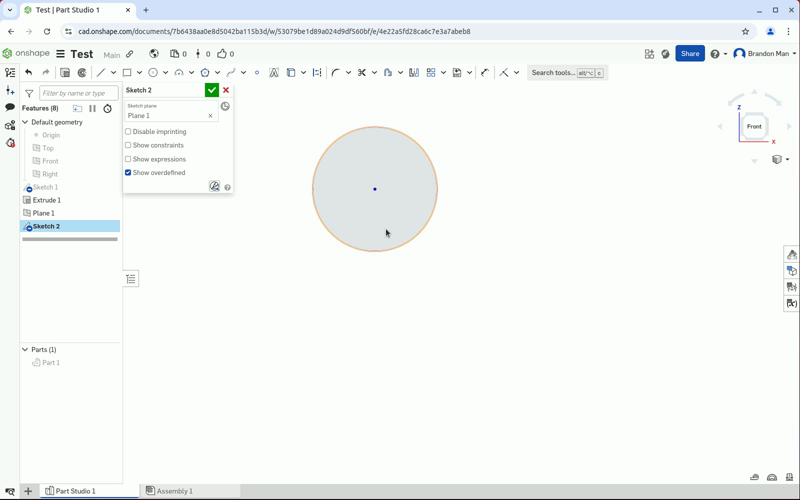
scroll(-6)
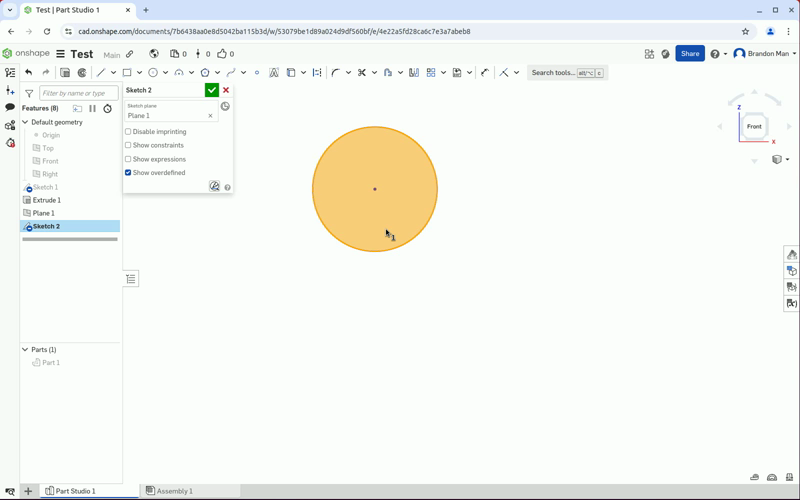
scroll(-6)
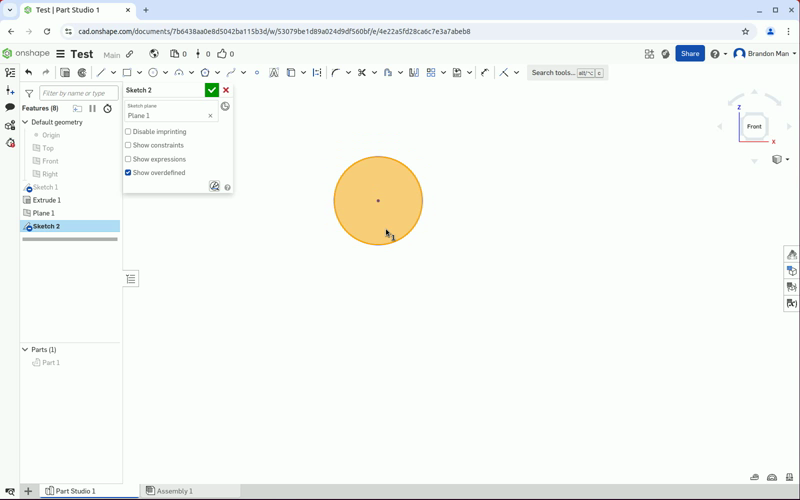
scroll(-6)
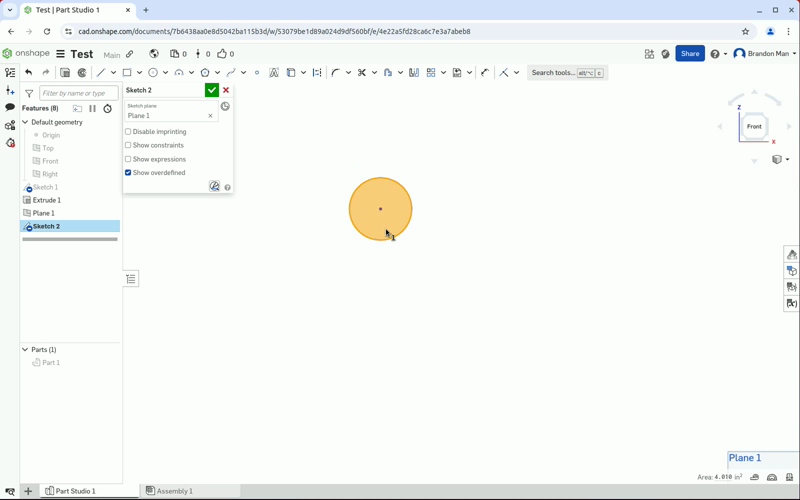
scroll(-6)
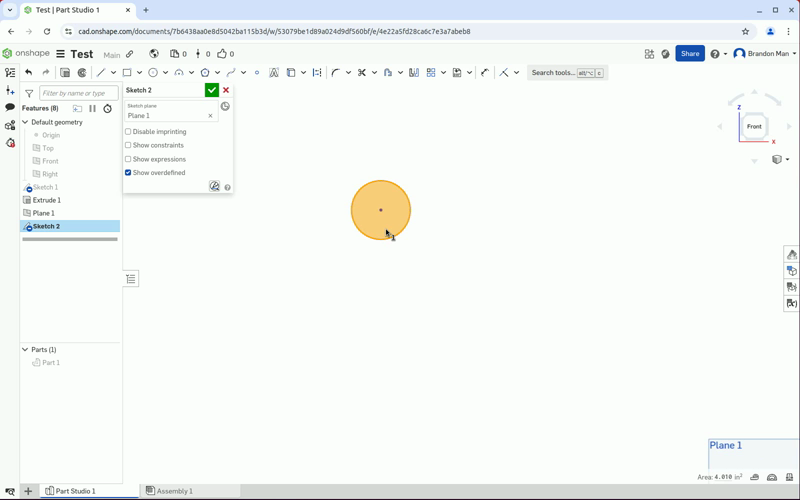
scroll(-6)
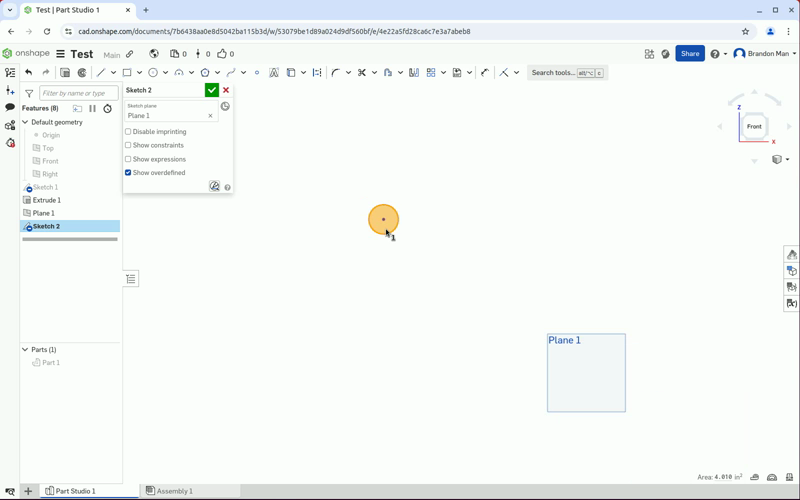
scroll(-6)
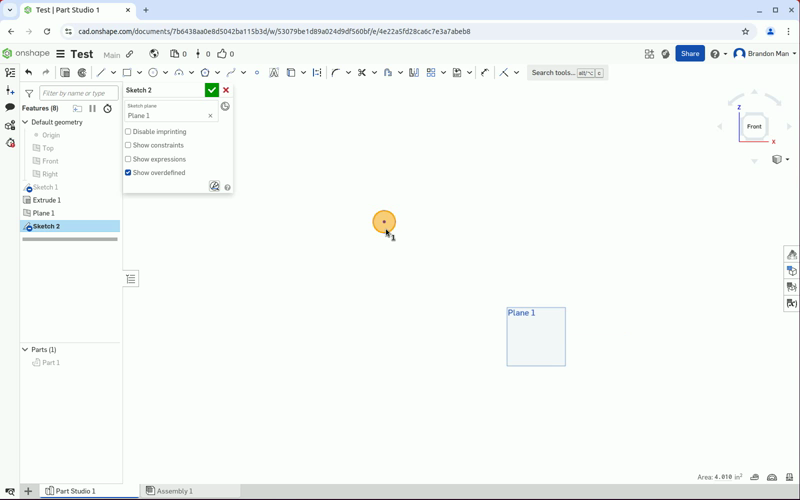
scroll(-6)
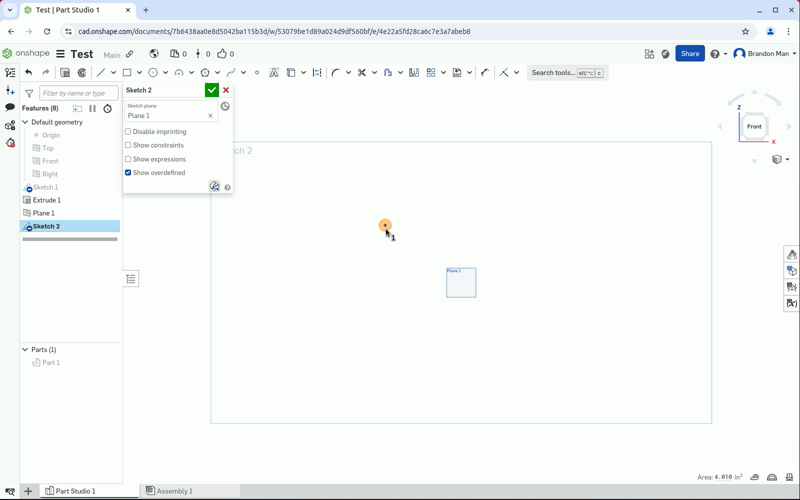
mouse_move(73, 352)
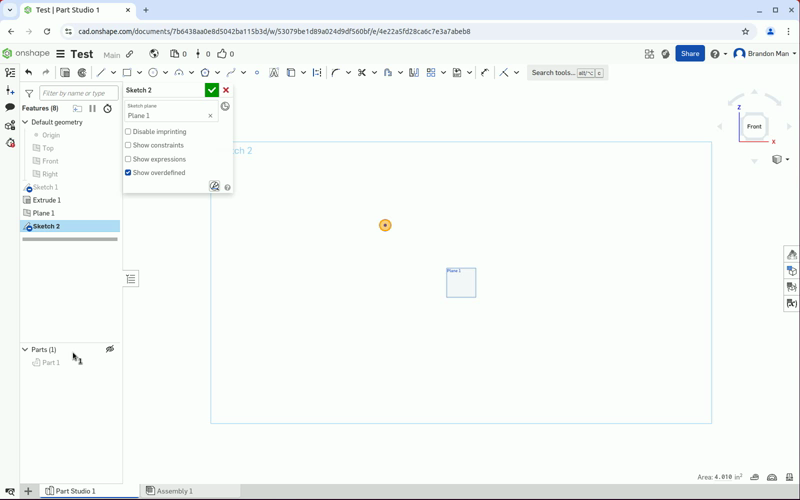
key(shift+y)
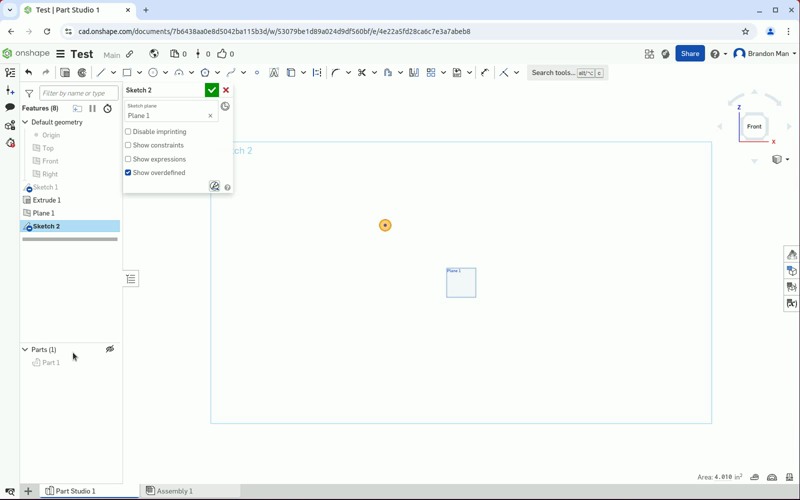
key(shift+e)
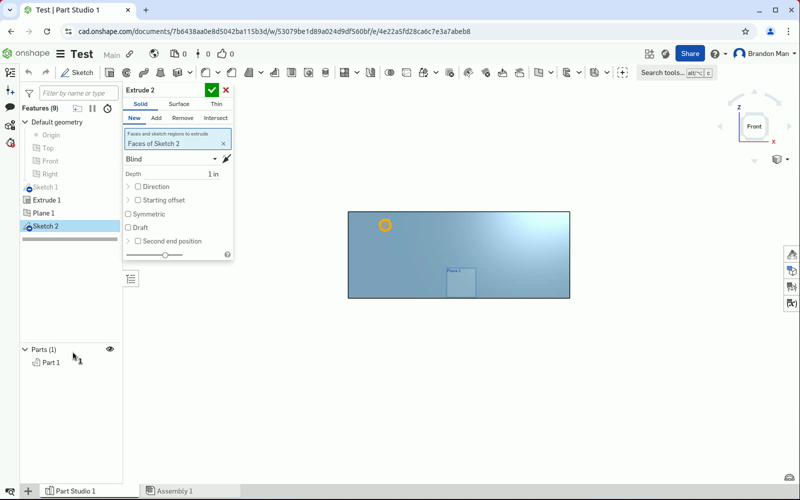
mouse_move(143, 106)
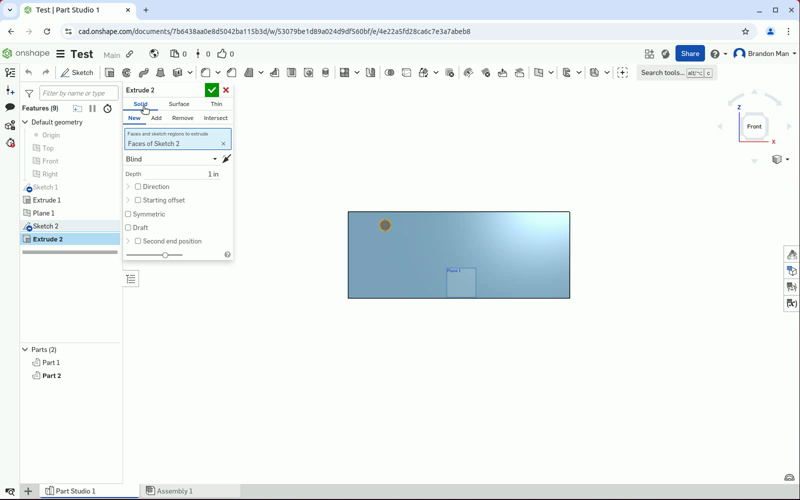
click(143, 106)
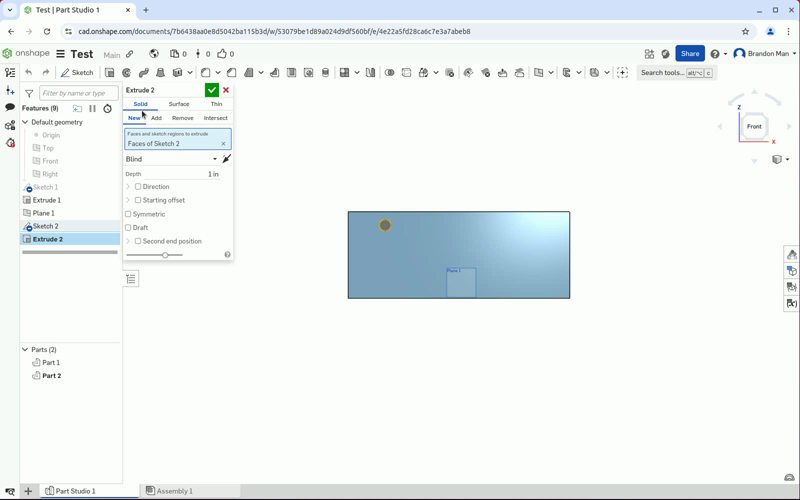
mouse_move(137, 120)
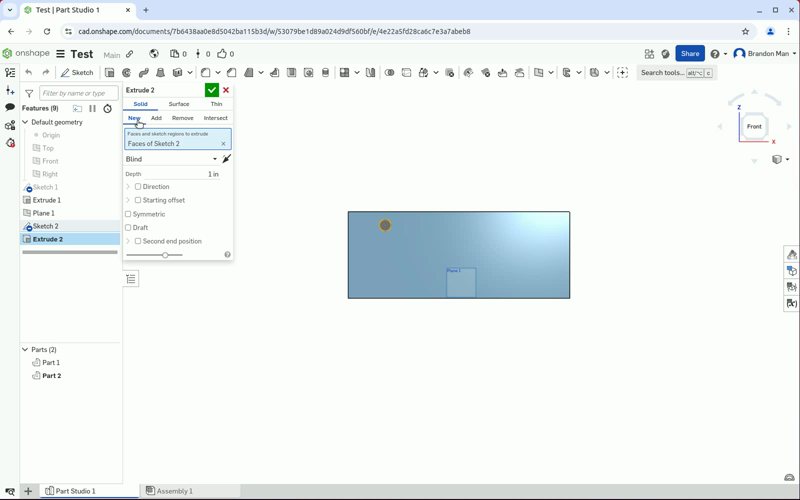
click(137, 120)
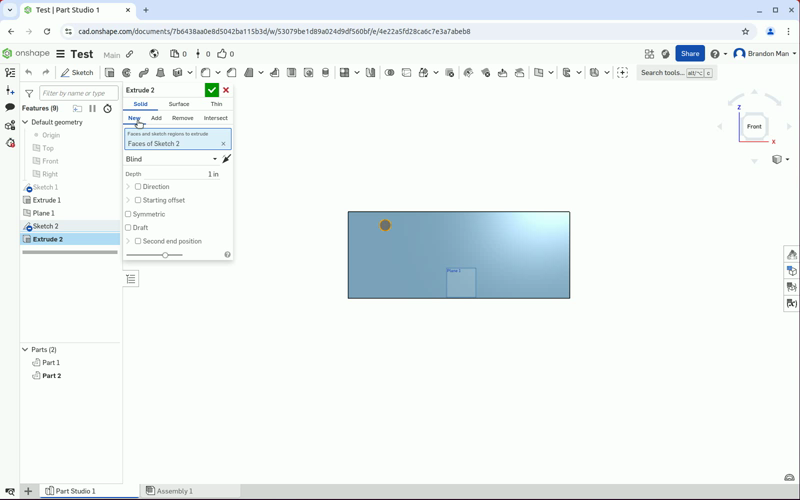
key(tab, 4)
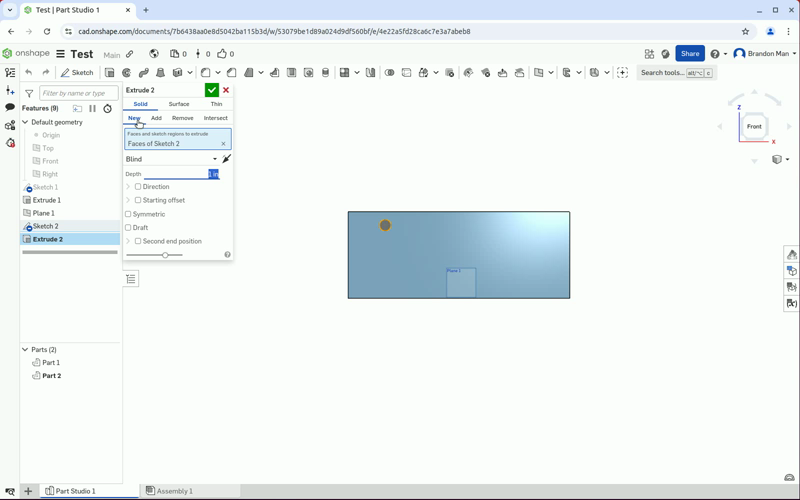
text(6.258)
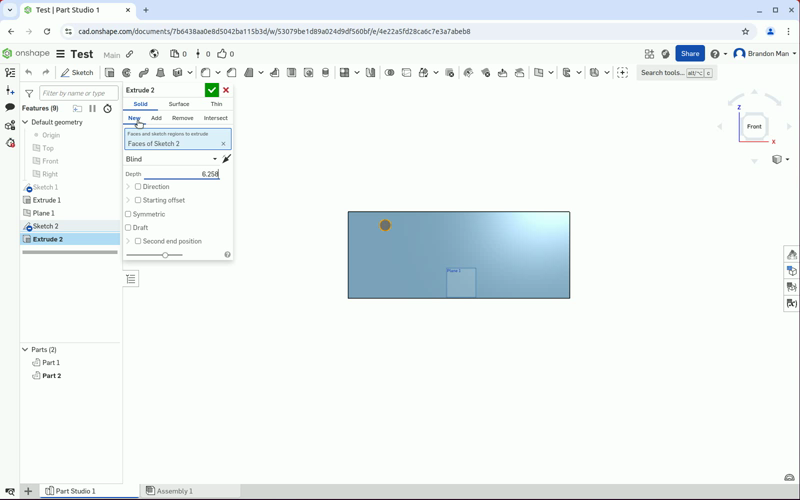
key(enter)
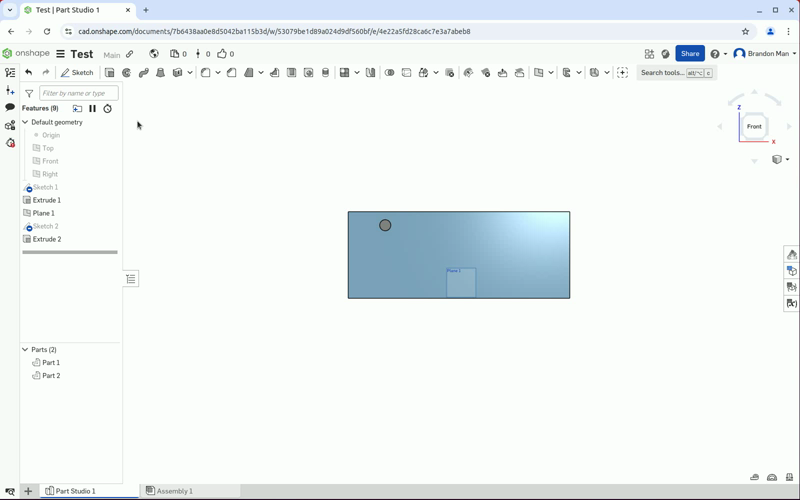
key(shift+h)
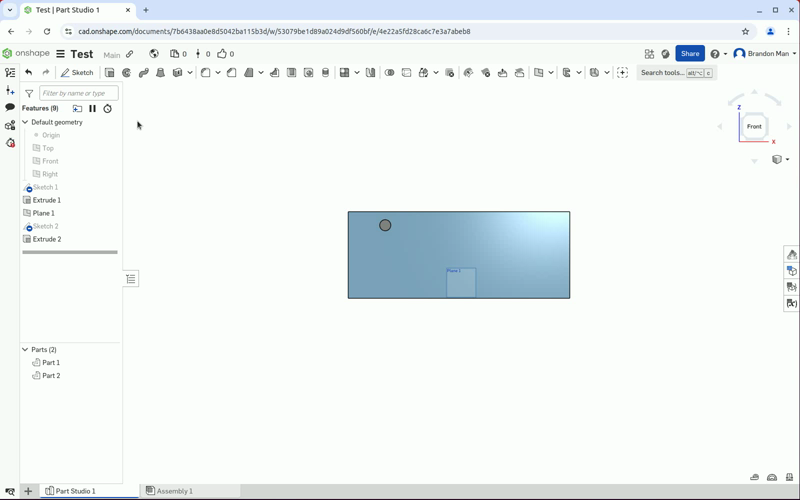
key(shift+h)
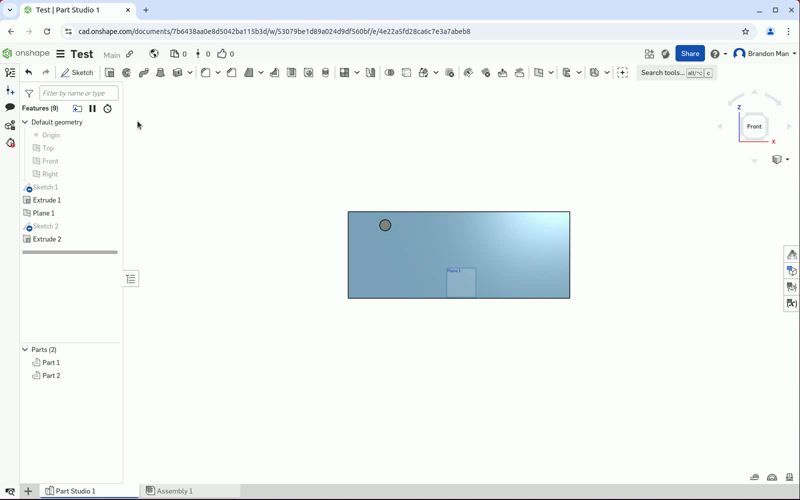
mouse_move(73, 189)
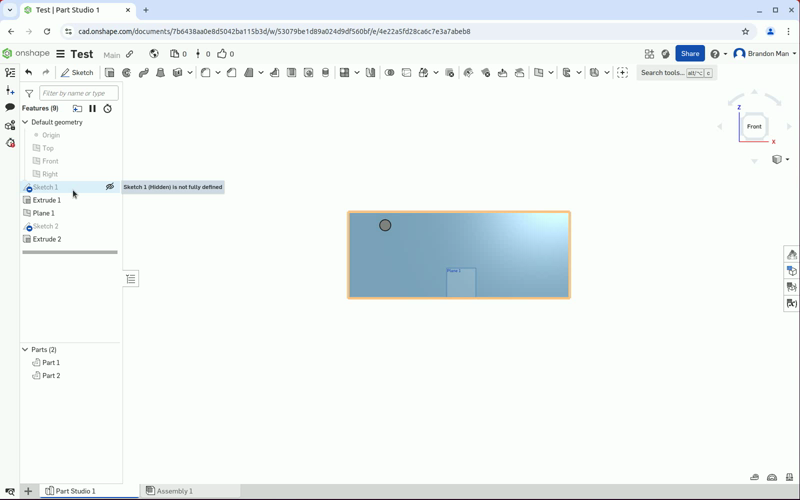
click(73, 189)
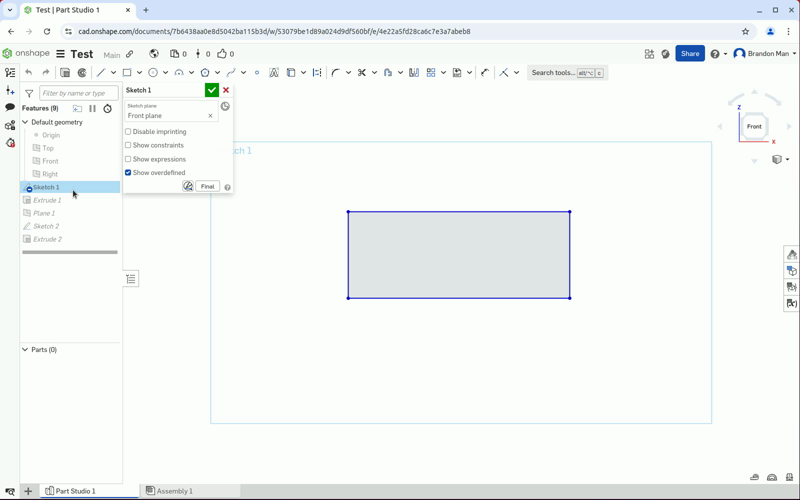
mouse_move(229, 92)
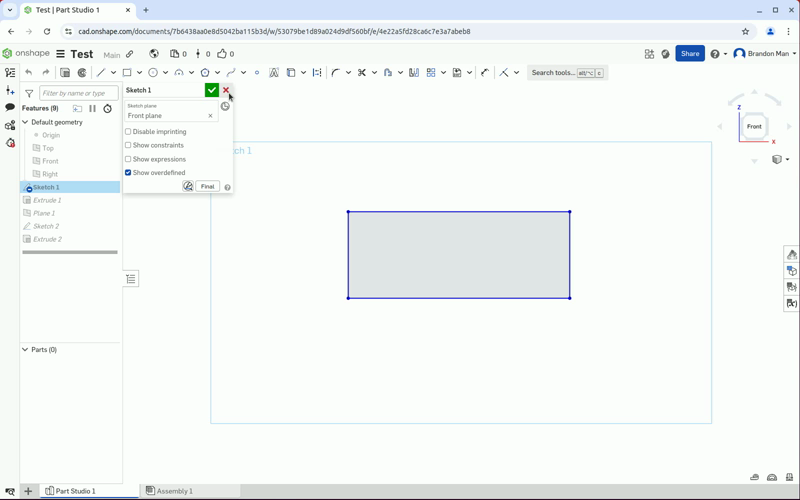
click(229, 92)
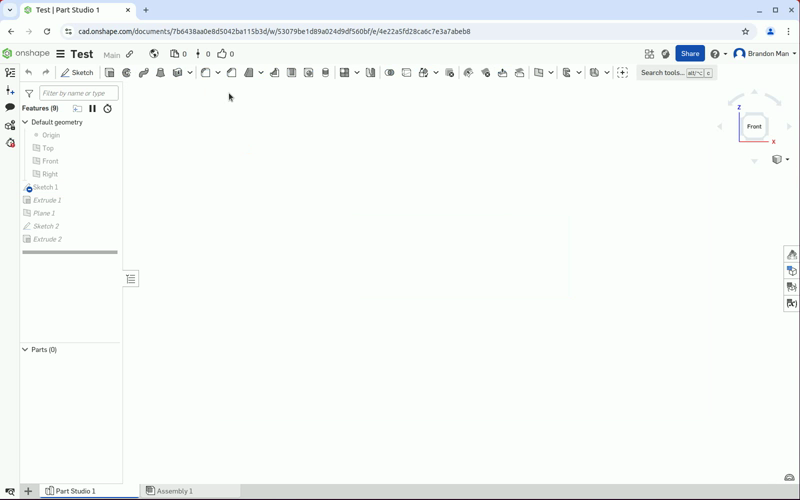
key(shift+s)
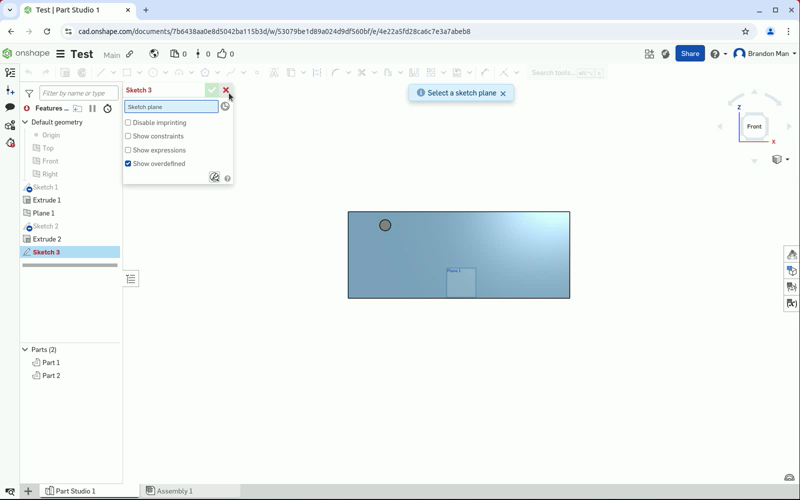
mouse_move(73, 215)
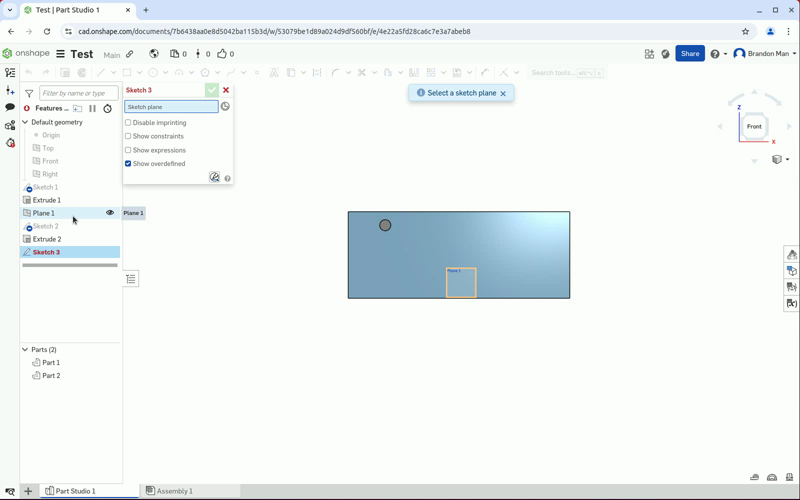
click(73, 215)
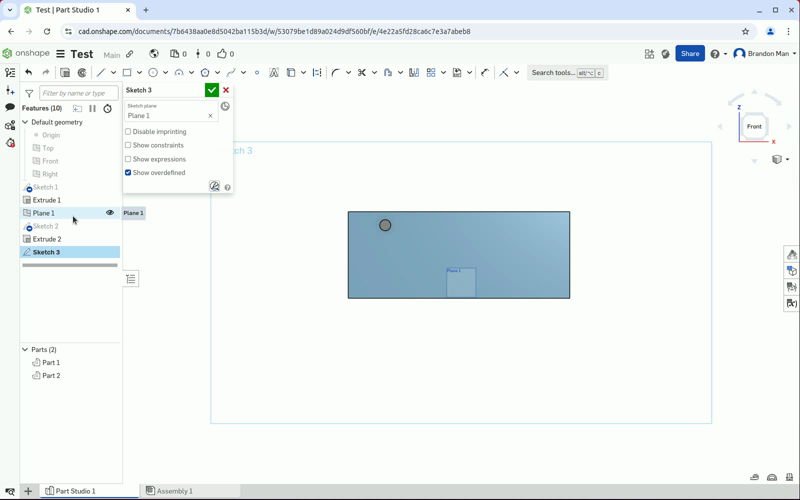
mouse_move(73, 352)
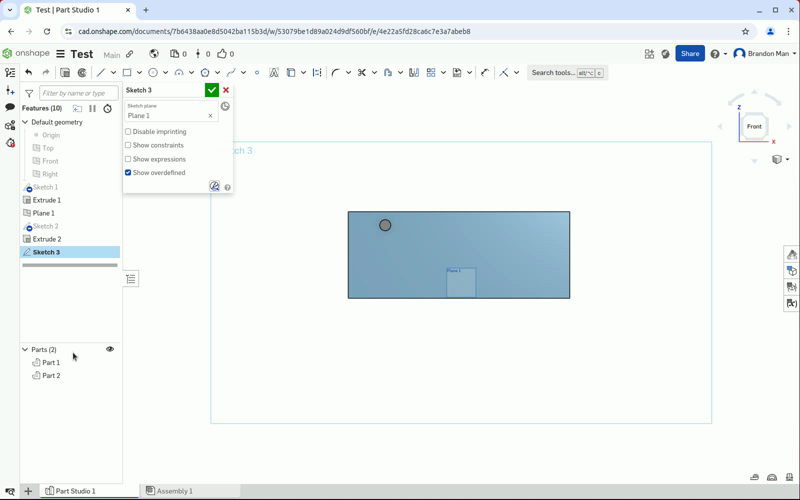
key(y)
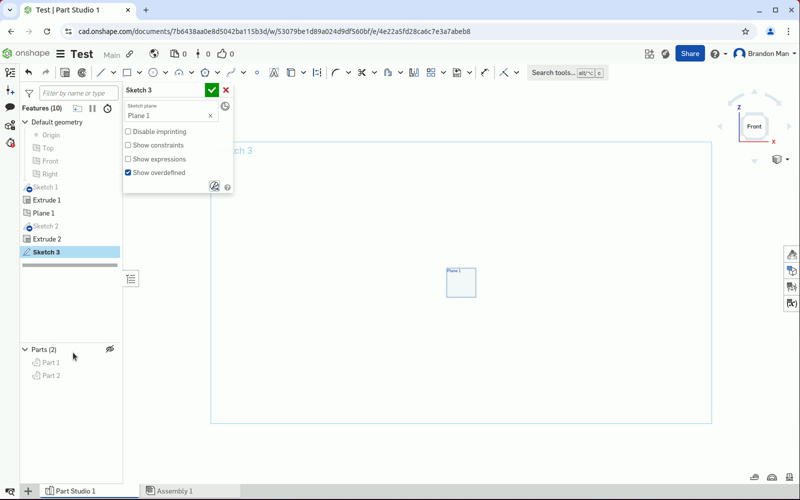
key(c)
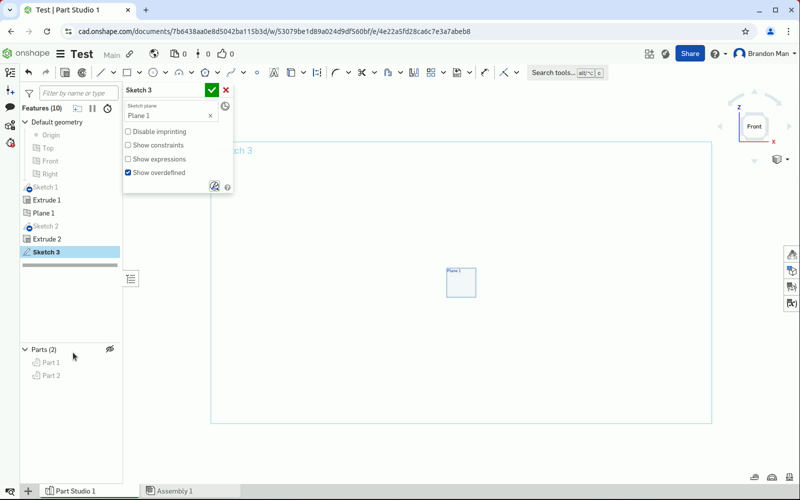
key_down(shift)
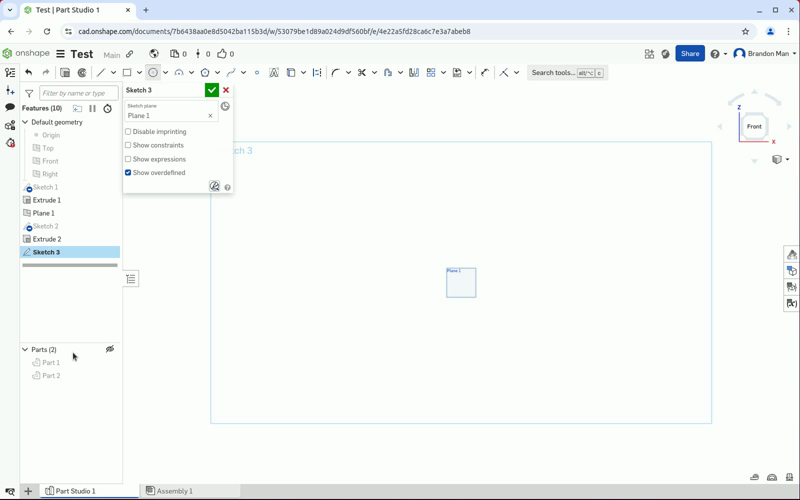
mouse_move(407, 219)
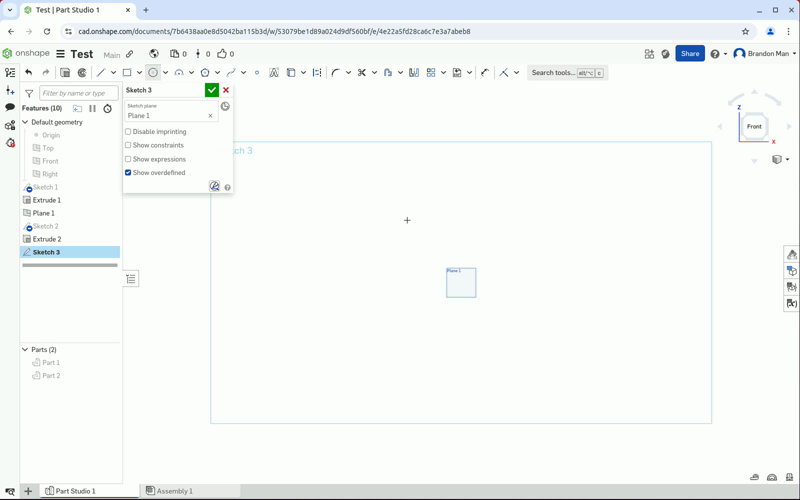
click(407, 219)
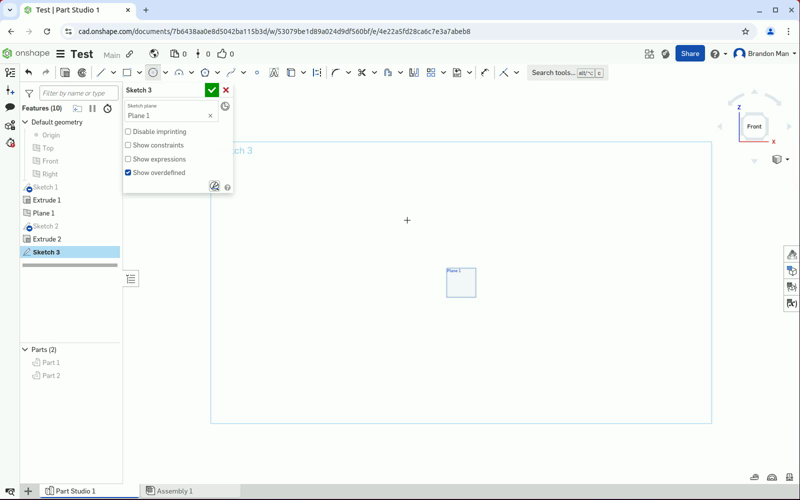
key_up(shift)
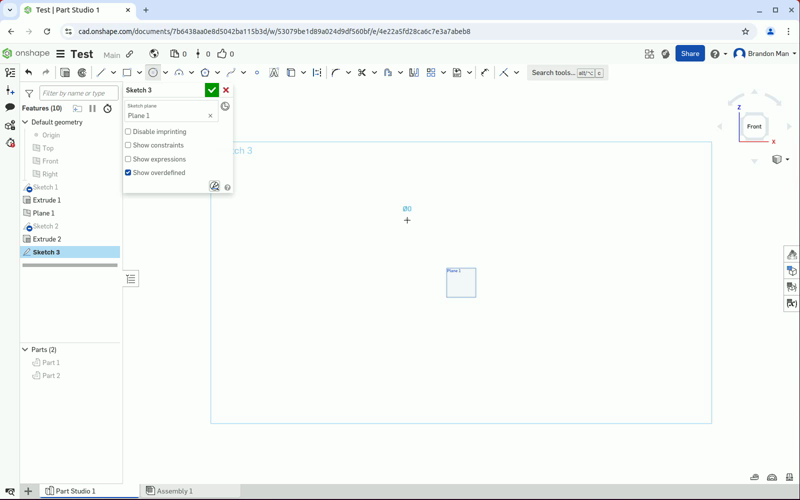
mouse_move(412, 219)
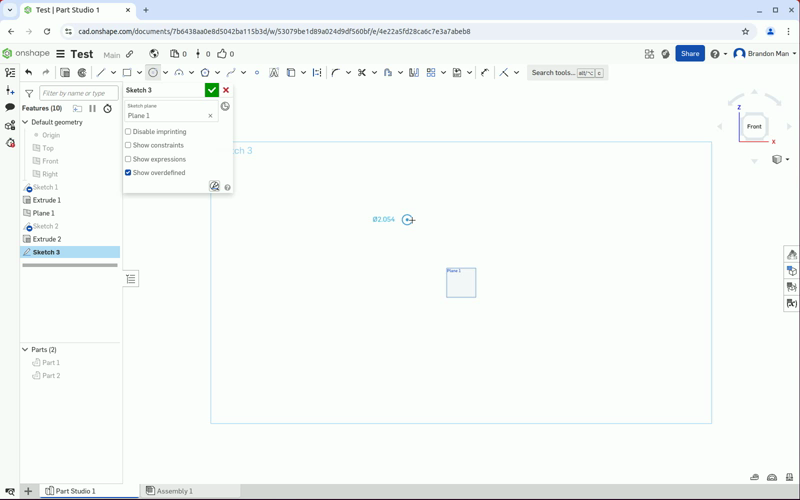
click(412, 219)
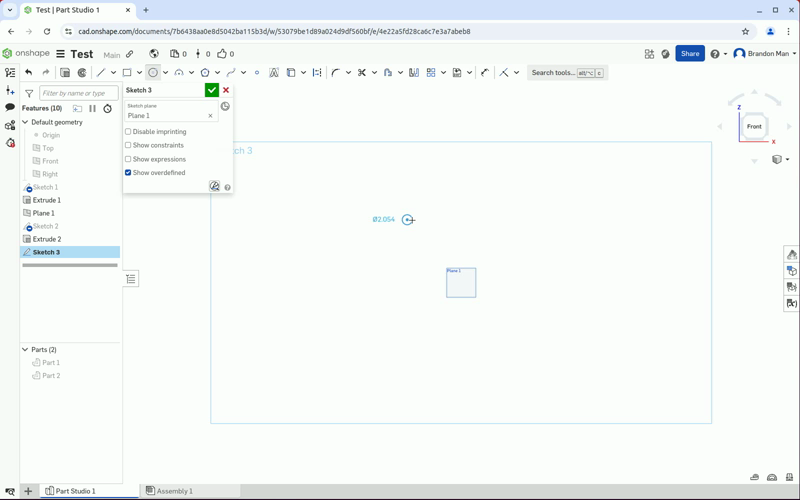
key(esc)
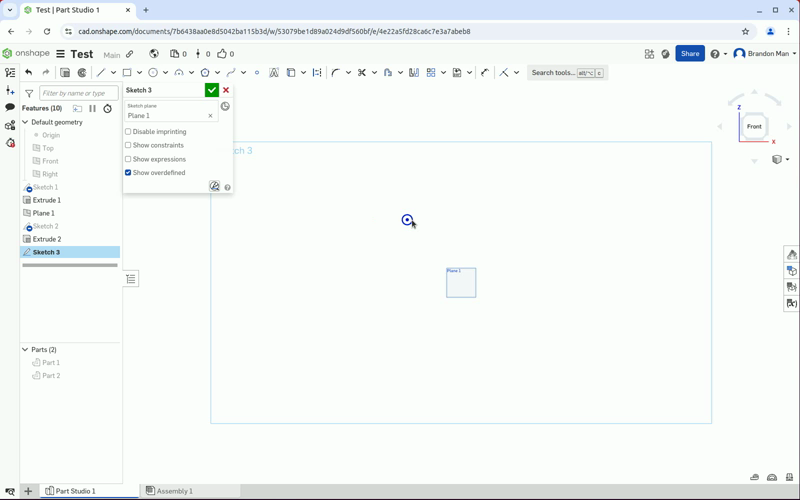
mouse_move(405, 223)
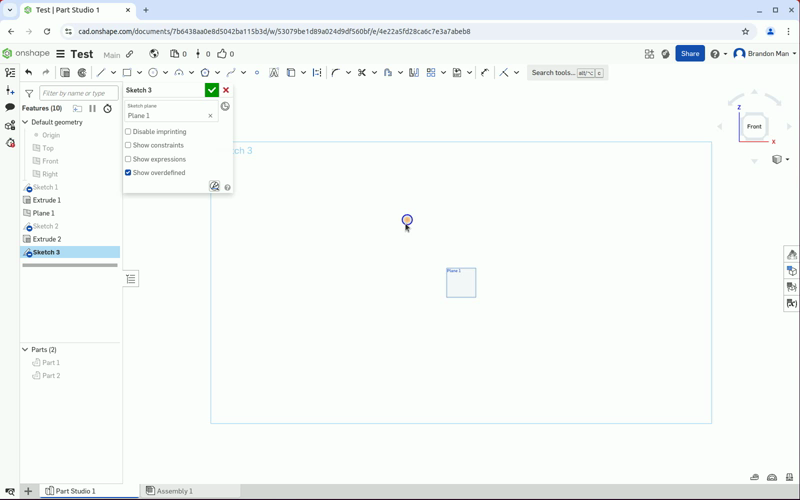
scroll(6)
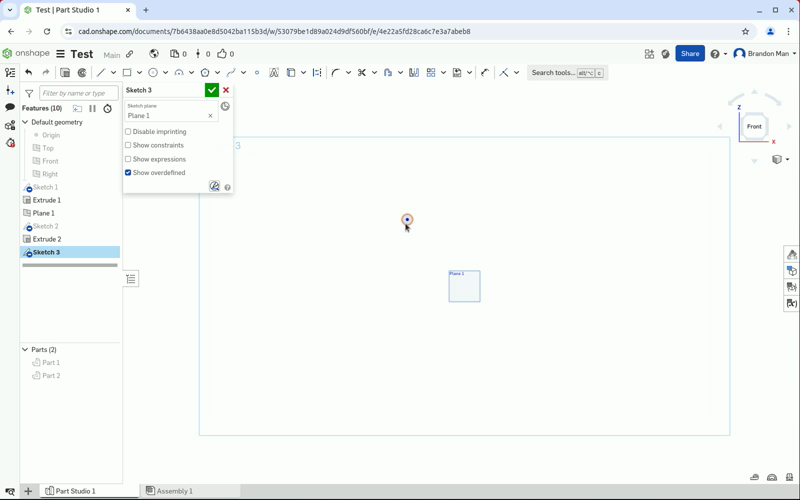
scroll(6)
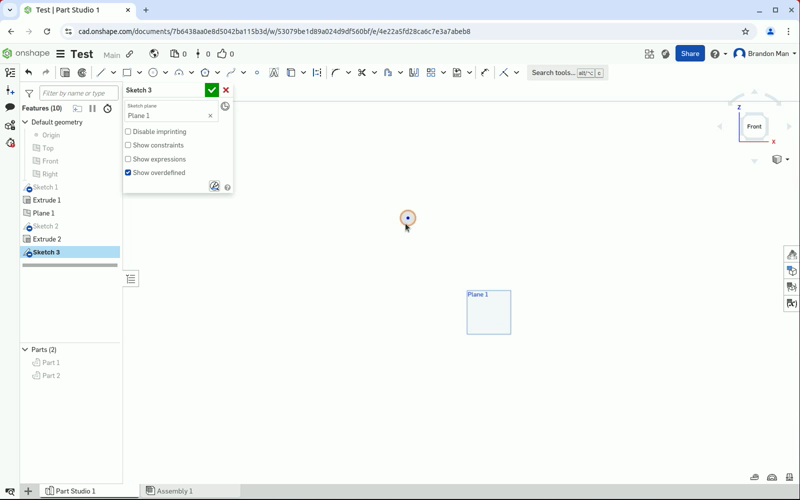
scroll(6)
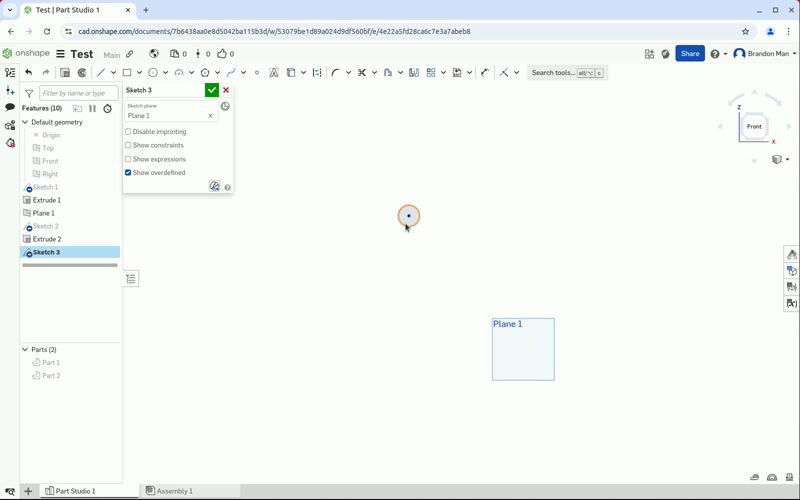
scroll(6)
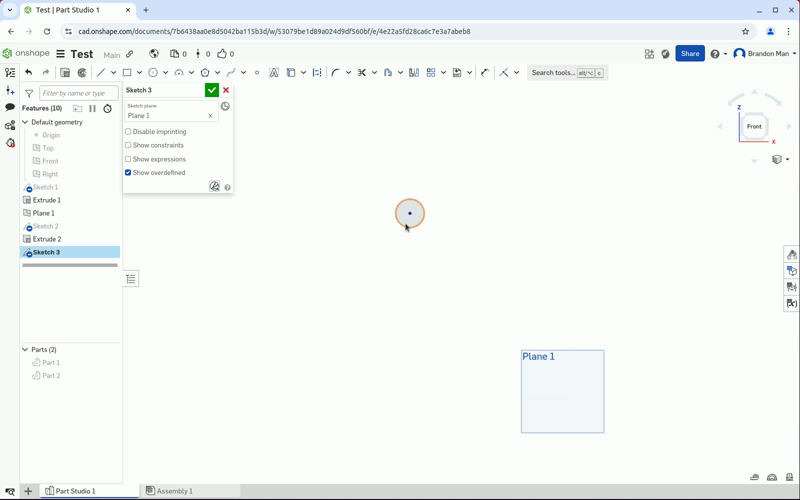
scroll(6)
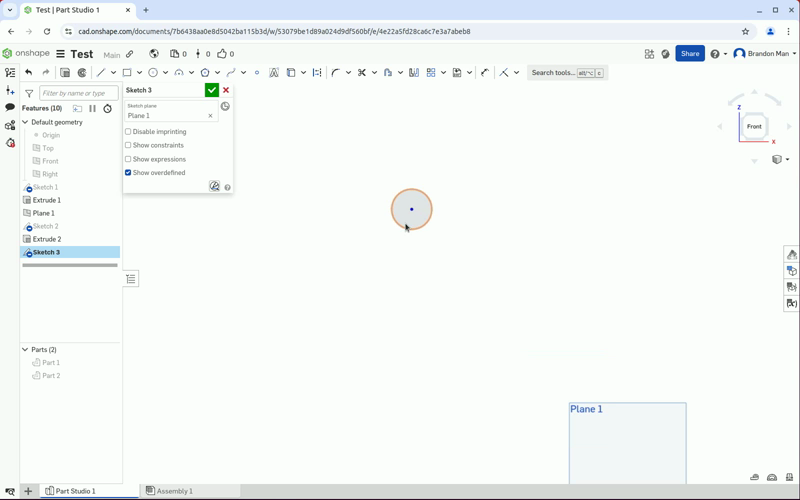
scroll(6)
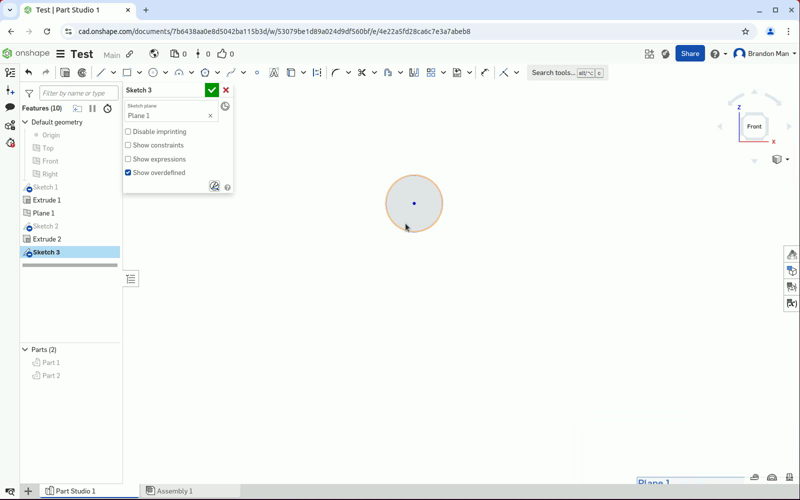
scroll(6)
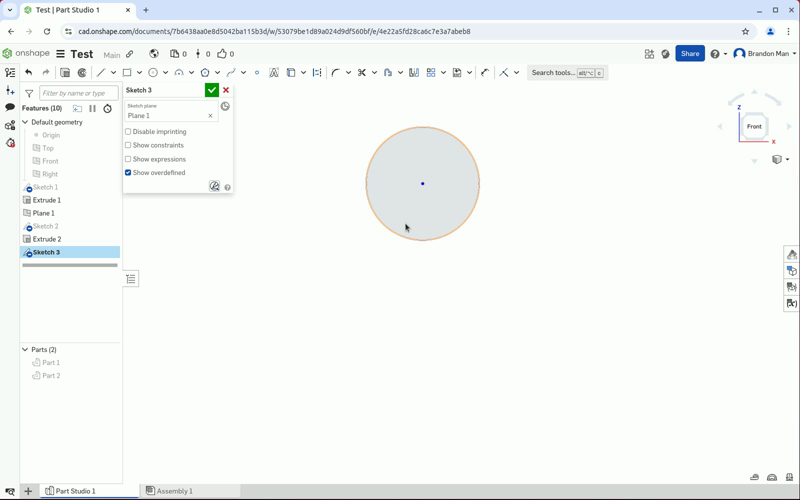
click(405, 223)
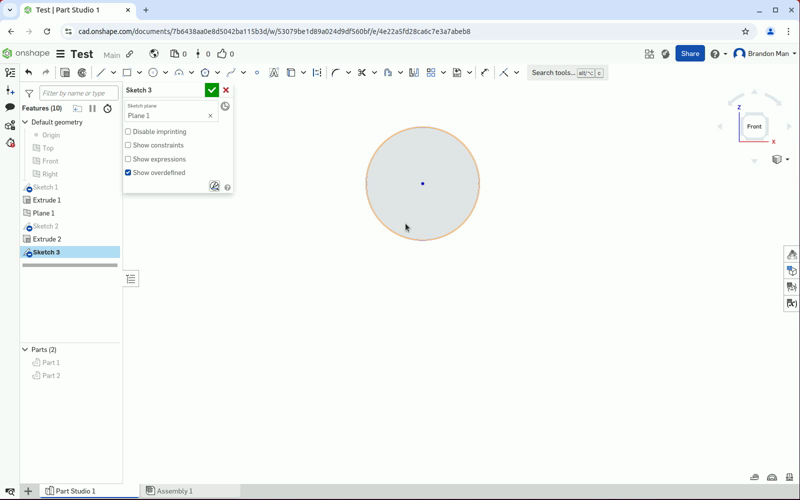
scroll(-6)
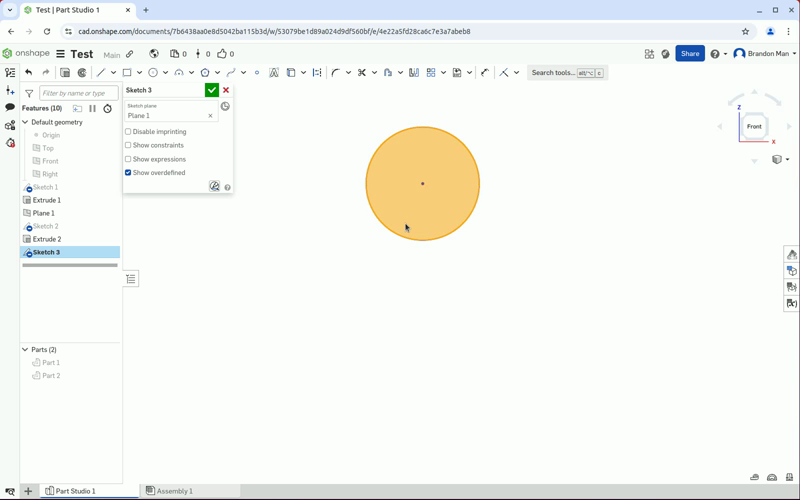
scroll(-6)
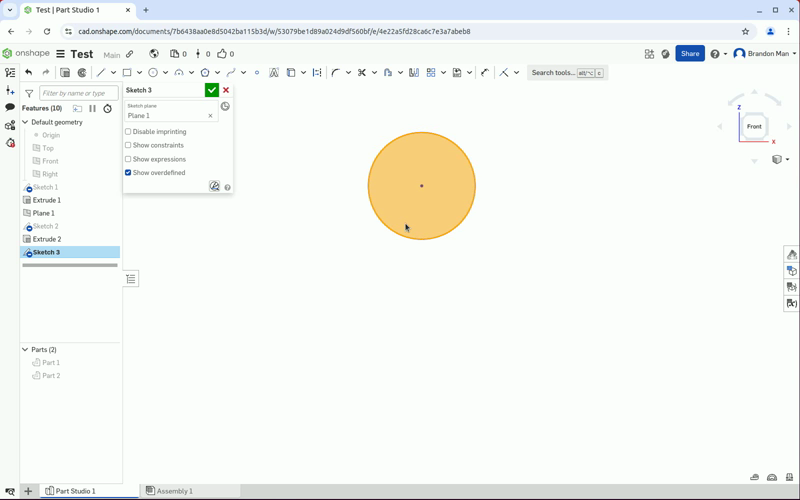
scroll(-6)
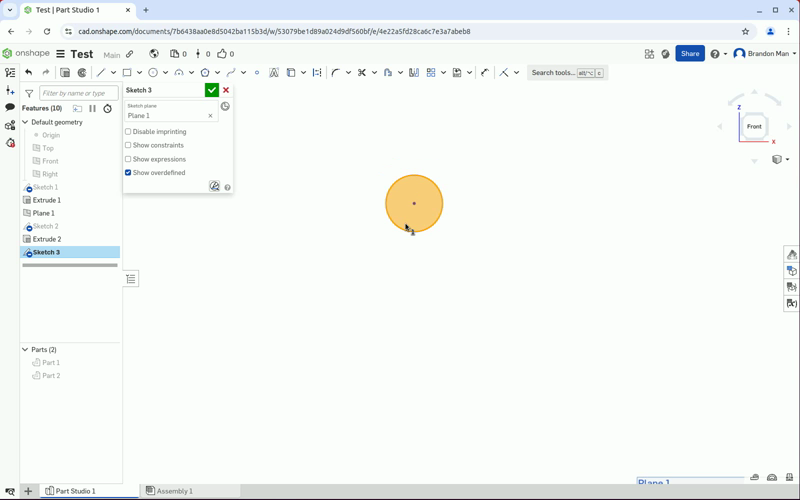
scroll(-6)
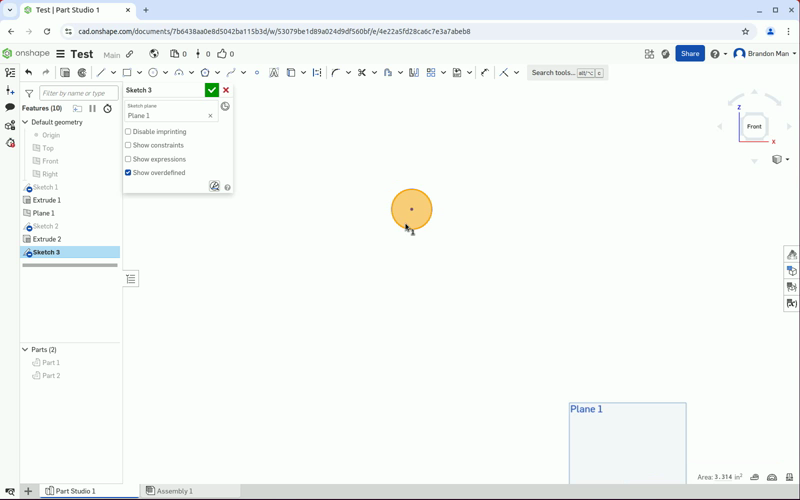
scroll(-6)
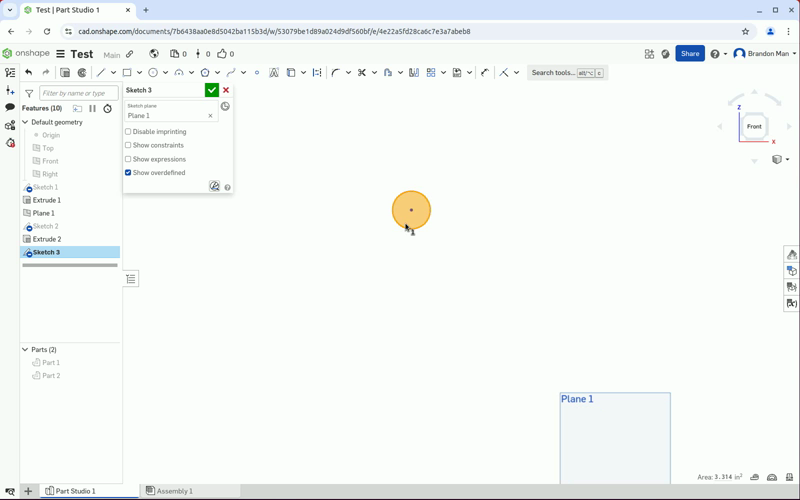
scroll(-6)
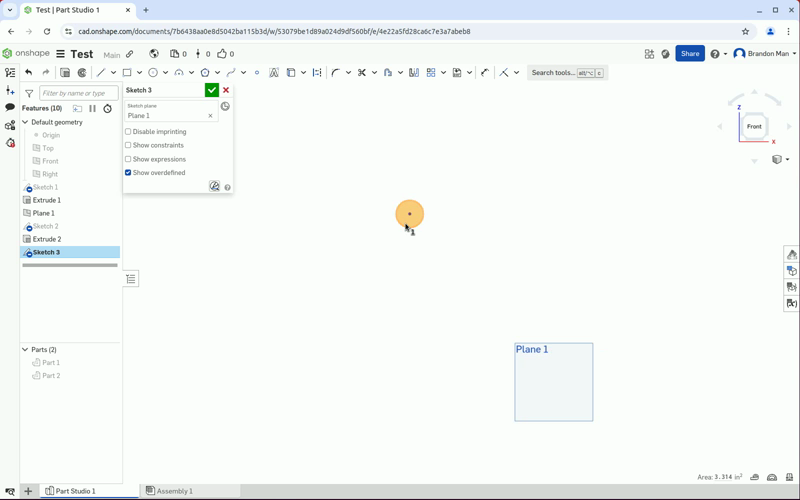
scroll(-6)
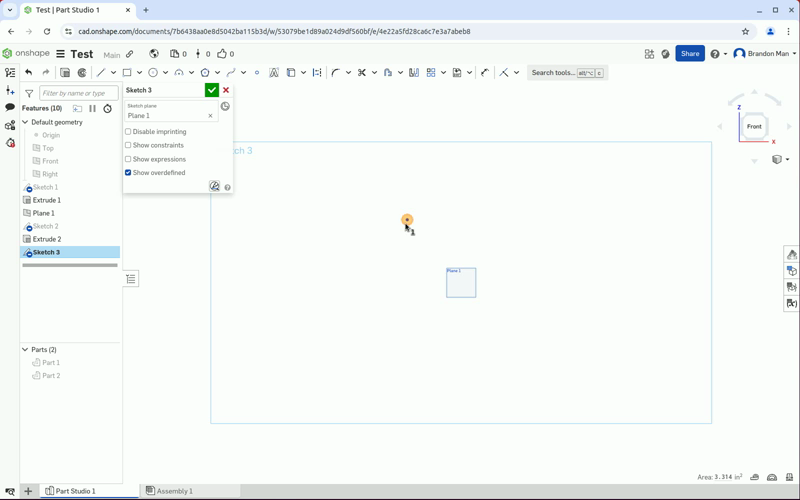
mouse_move(73, 352)
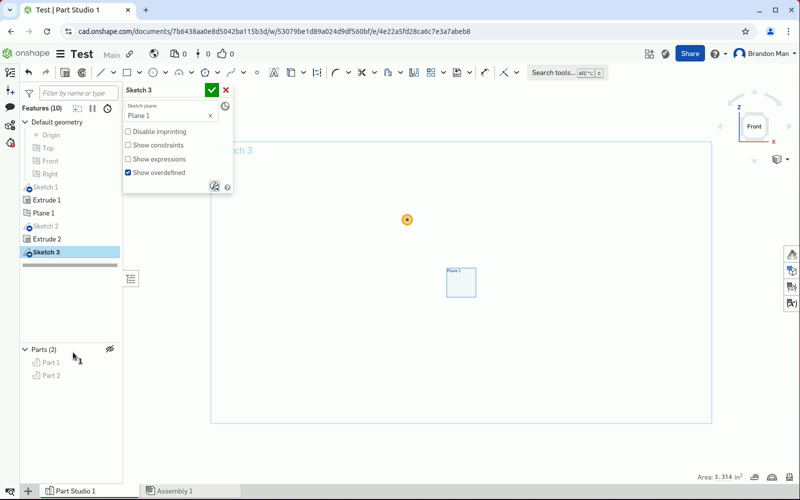
key(shift+y)
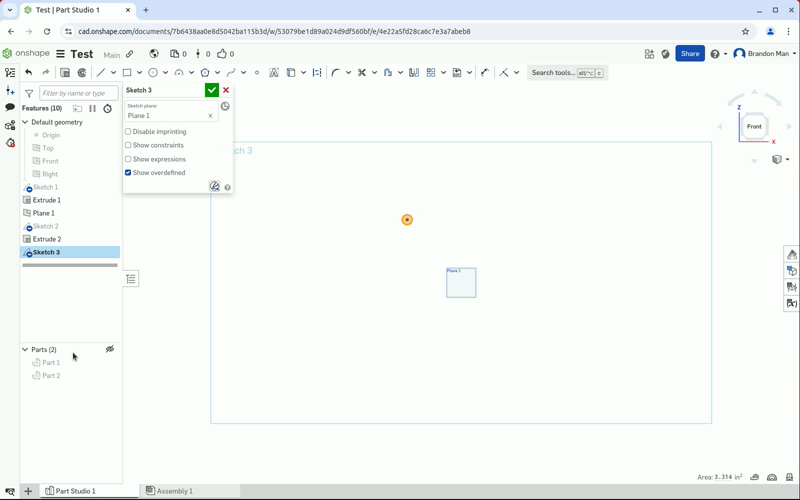
key(shift+e)
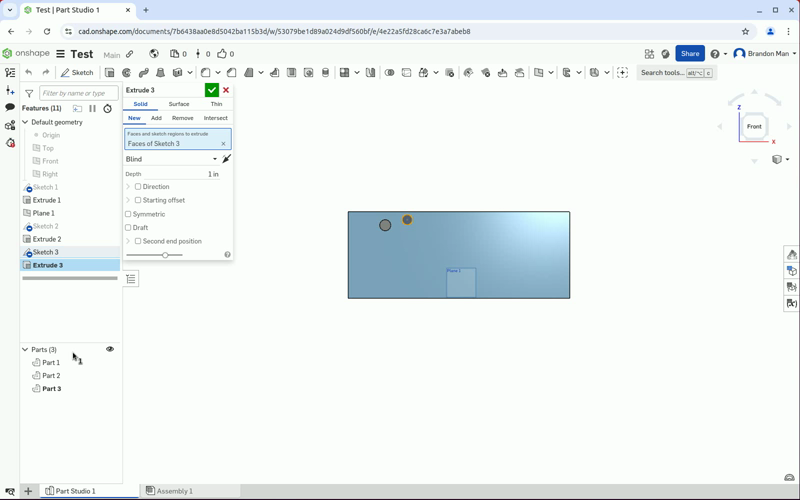
mouse_move(143, 106)
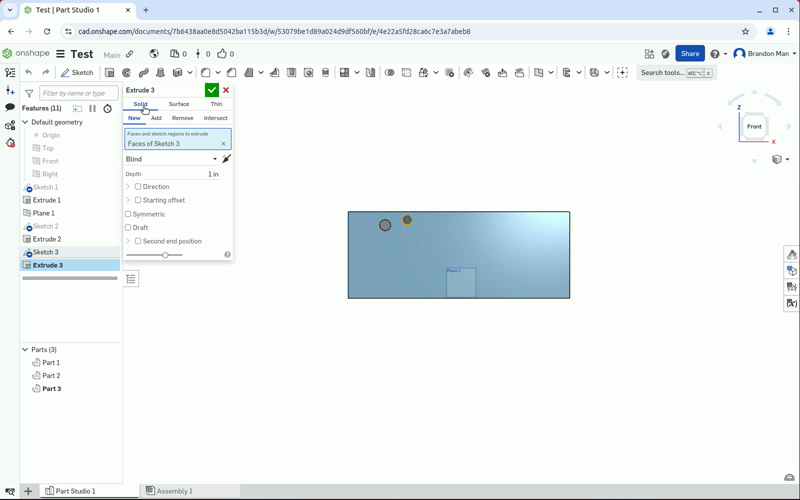
click(143, 106)
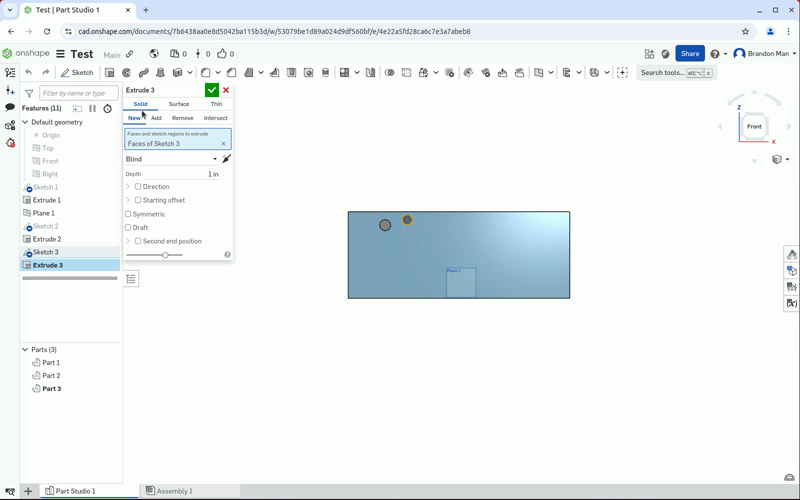
mouse_move(137, 120)
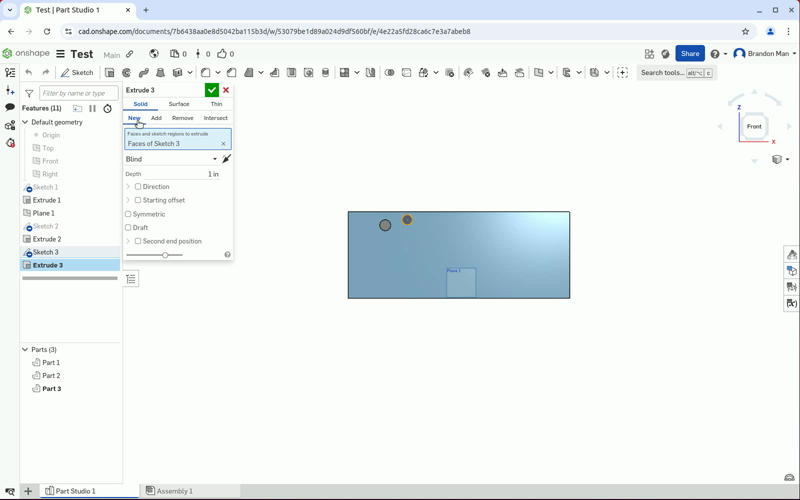
click(137, 120)
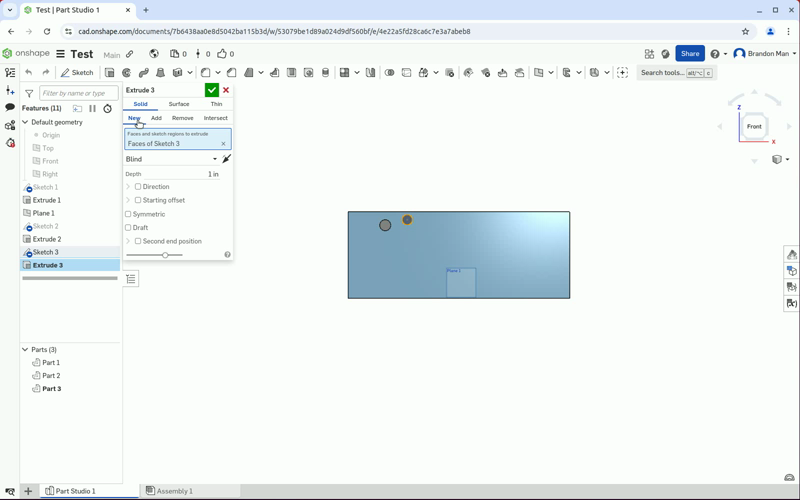
key(tab, 4)
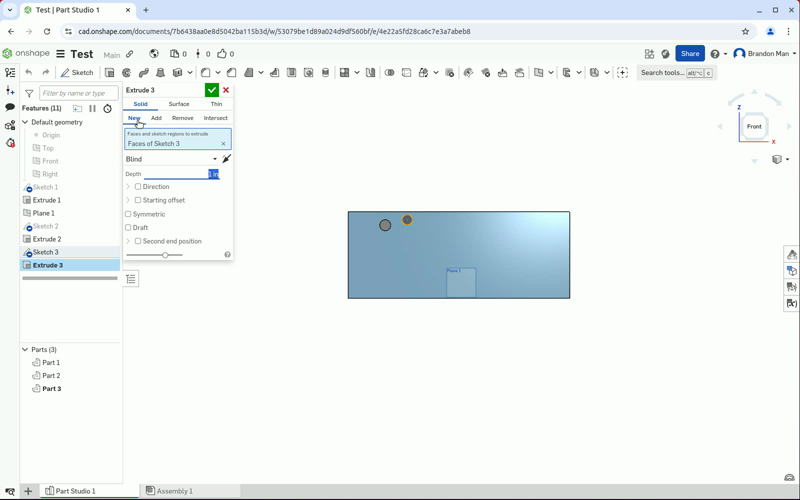
text(6.258)
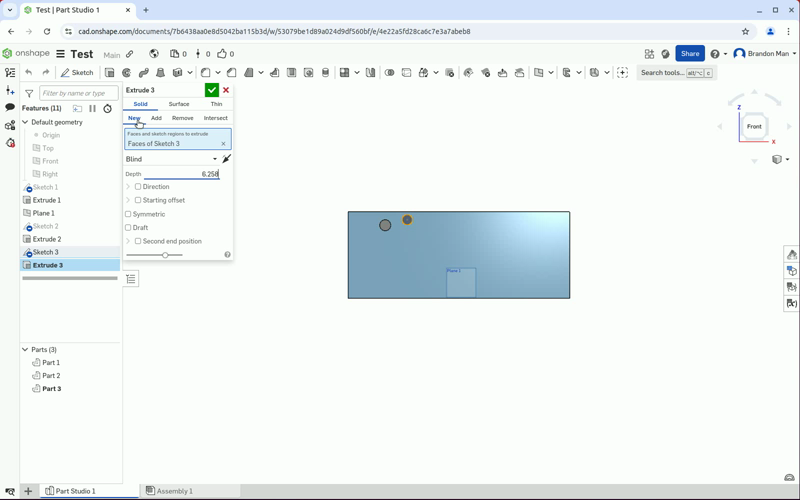
key(enter)
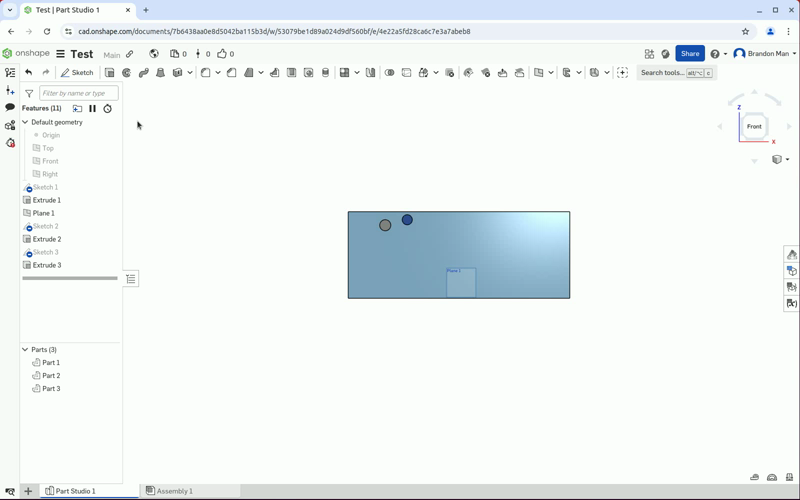
key(shift+h)
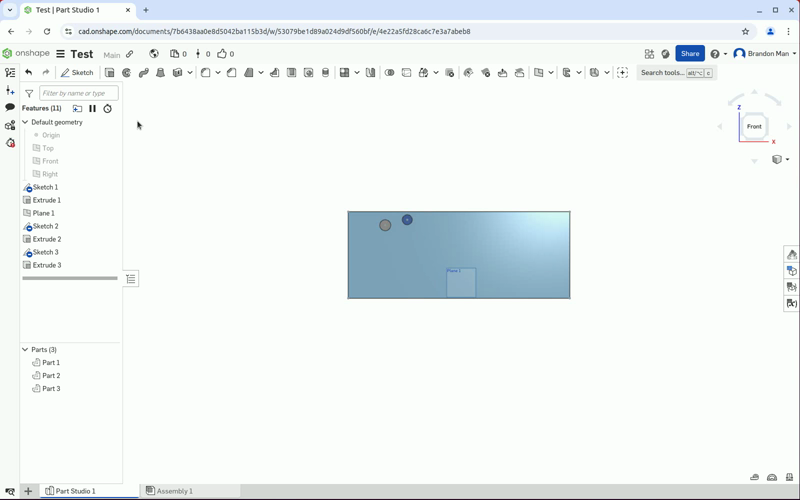
key(shift+h)
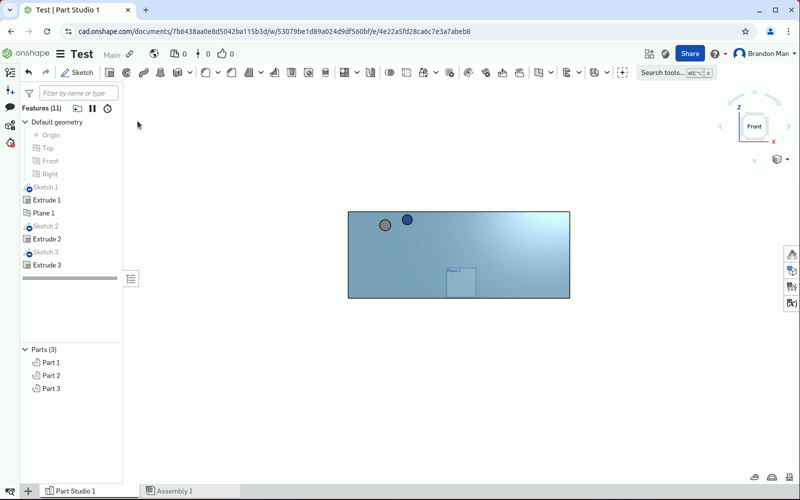
mouse_move(73, 189)
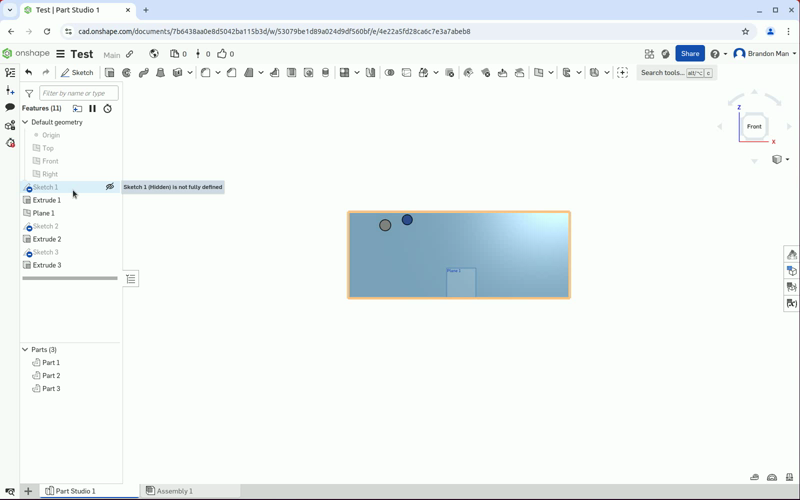
click(73, 189)
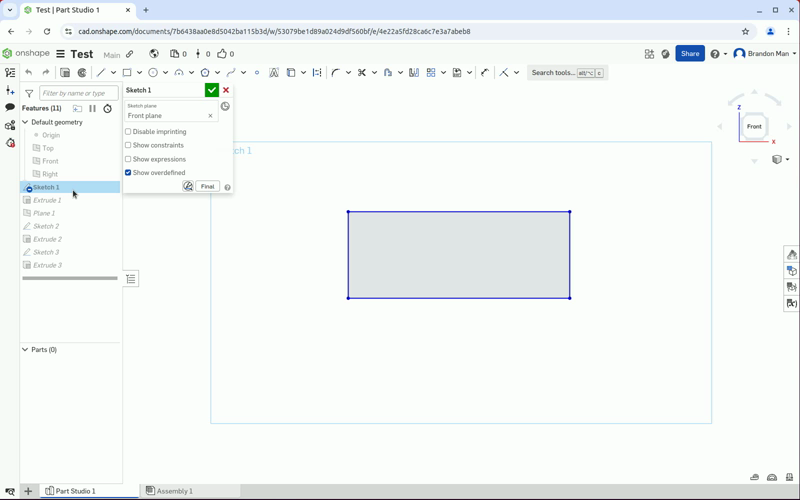
mouse_move(229, 92)
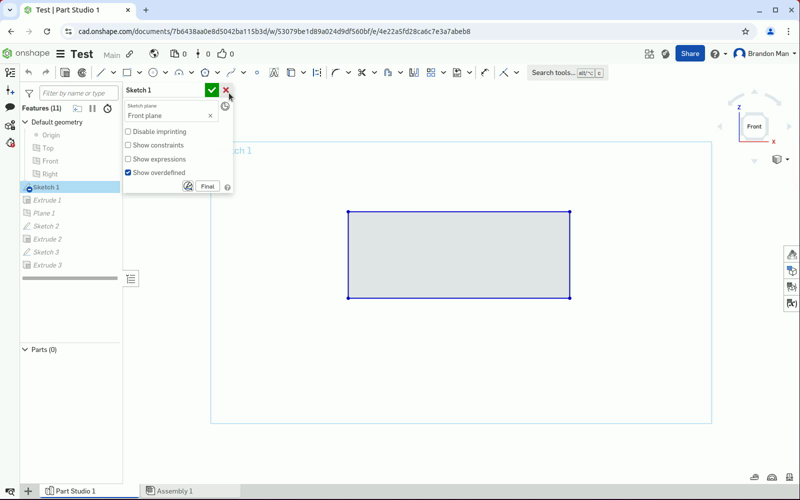
click(229, 92)
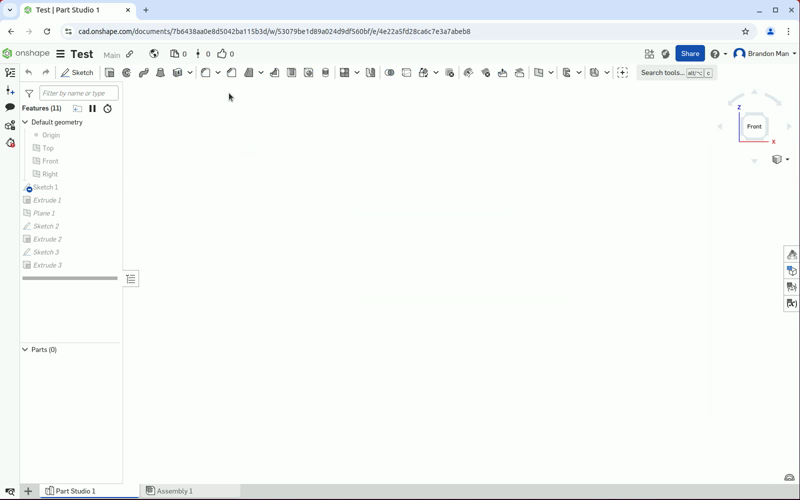
key(shift+s)
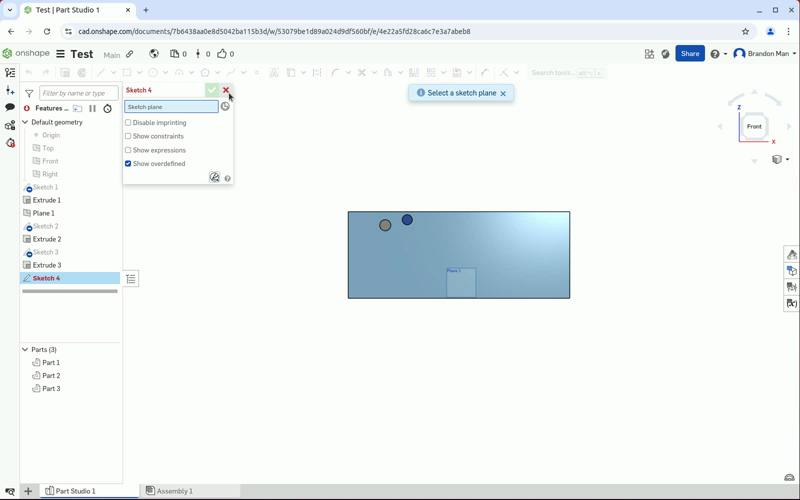
mouse_move(73, 215)
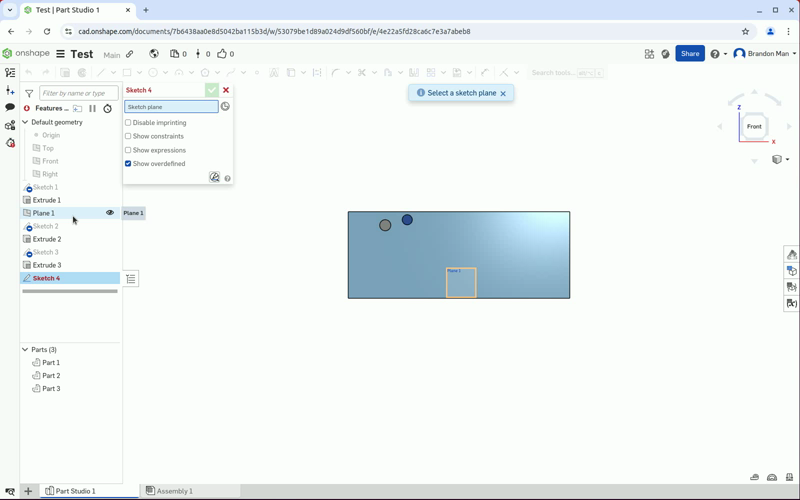
click(73, 215)
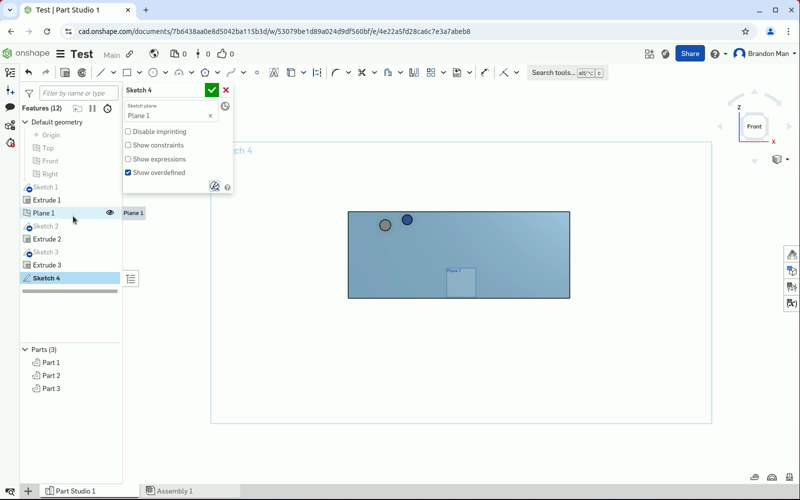
mouse_move(73, 352)
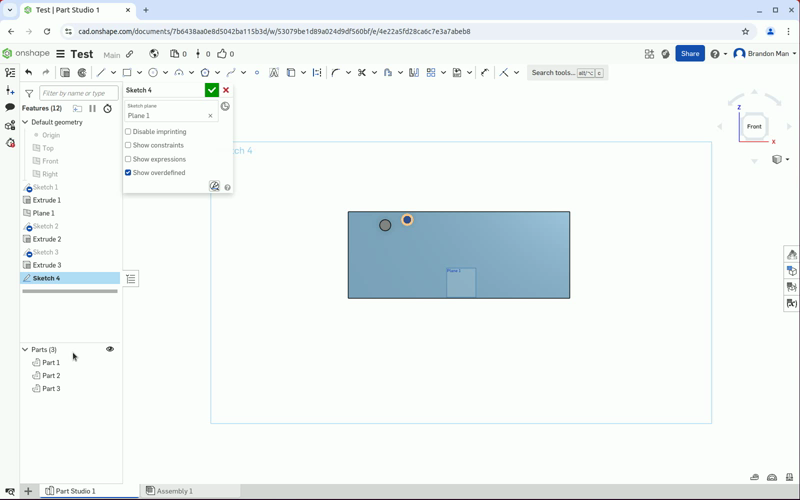
key(y)
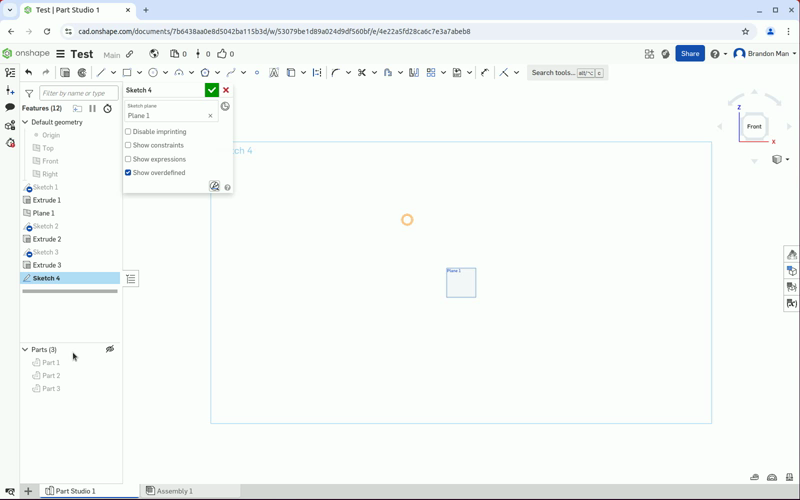
key(c)
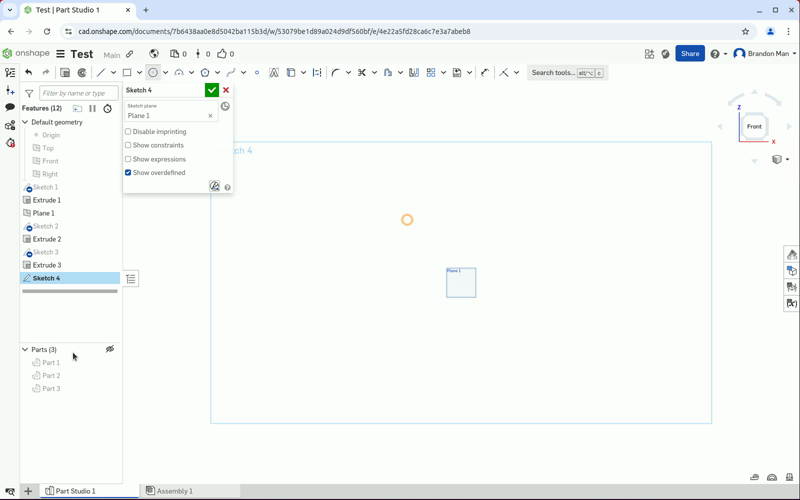
key_down(shift)
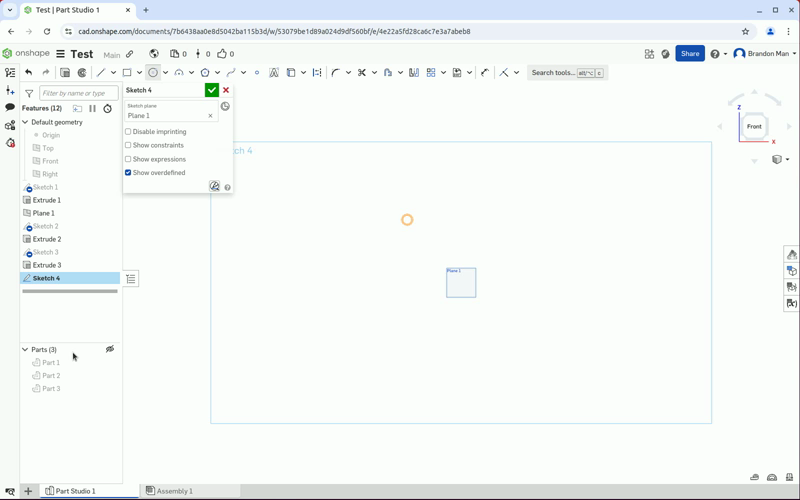
mouse_move(426, 231)
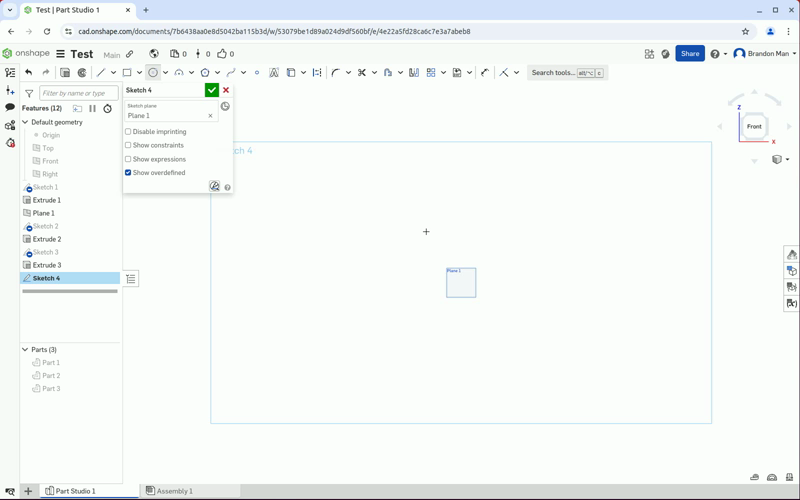
click(426, 231)
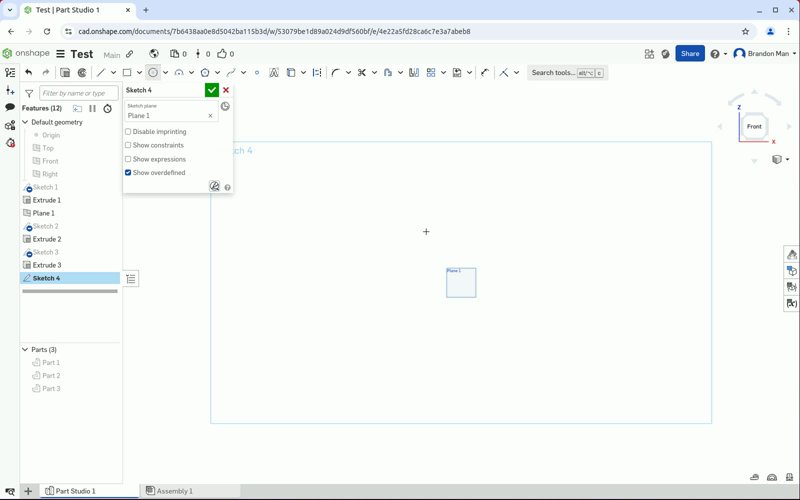
key_up(shift)
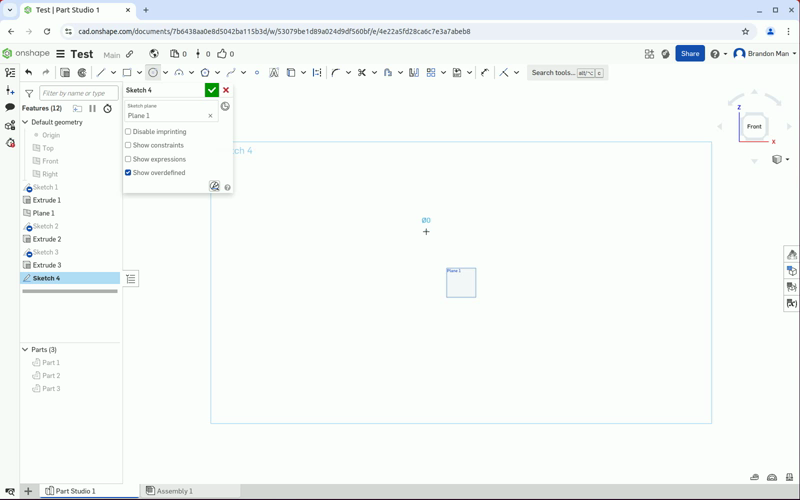
mouse_move(431, 231)
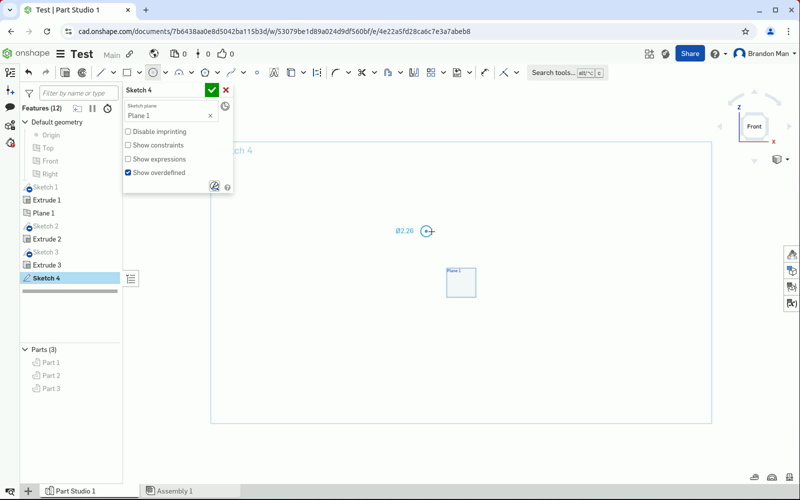
click(431, 231)
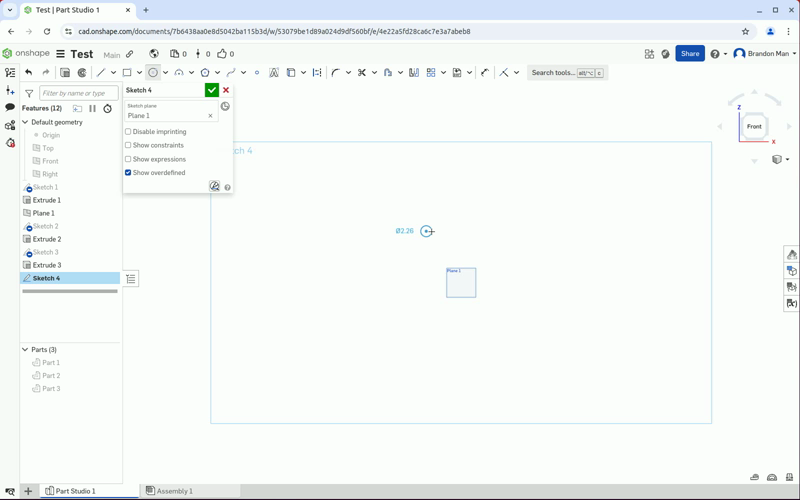
key(esc)
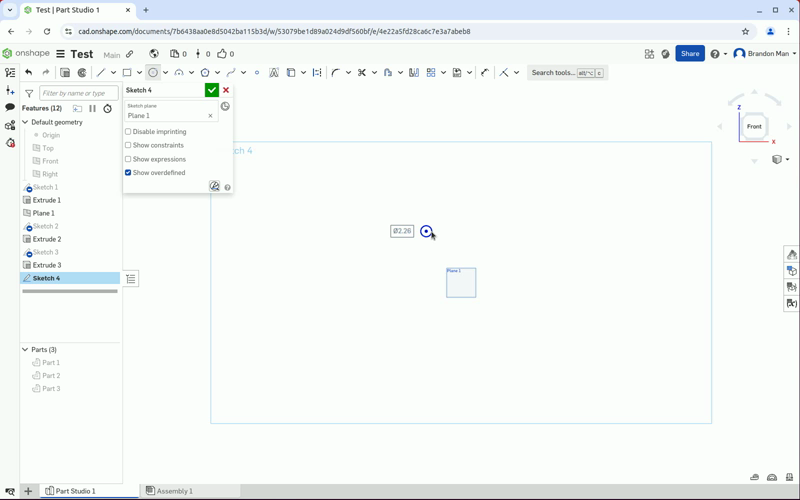
mouse_move(426, 226)
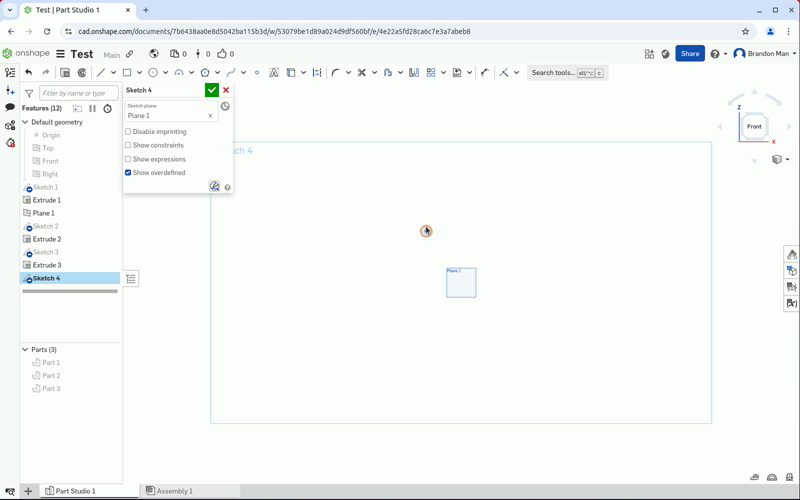
scroll(6)
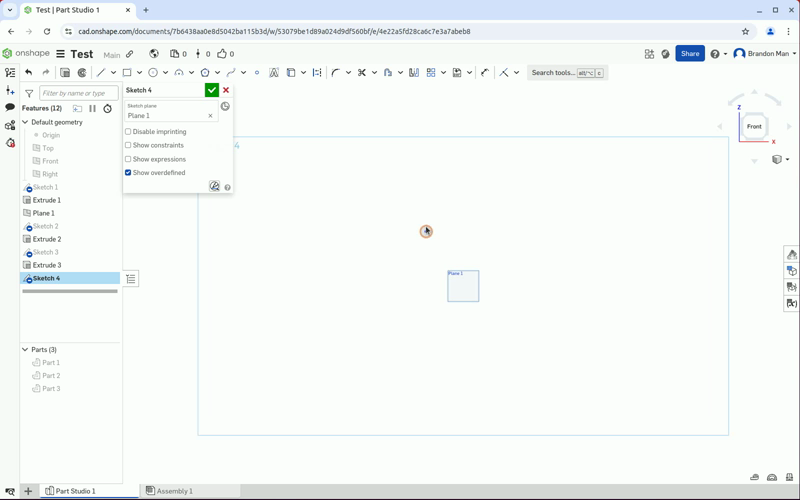
scroll(6)
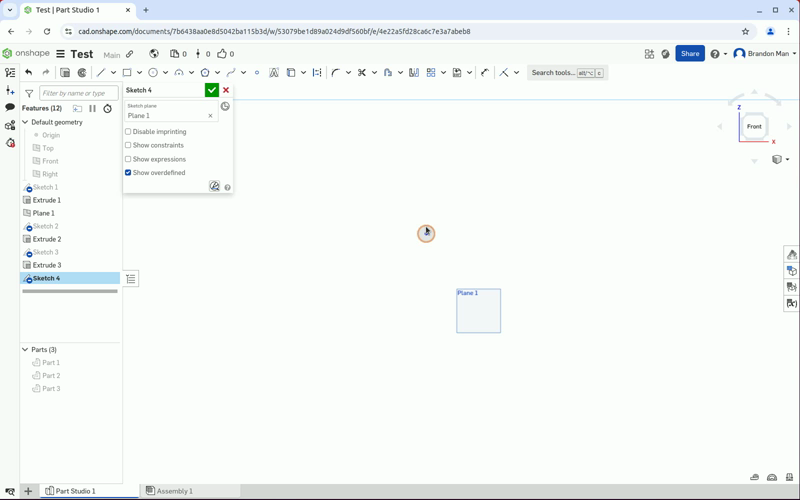
scroll(6)
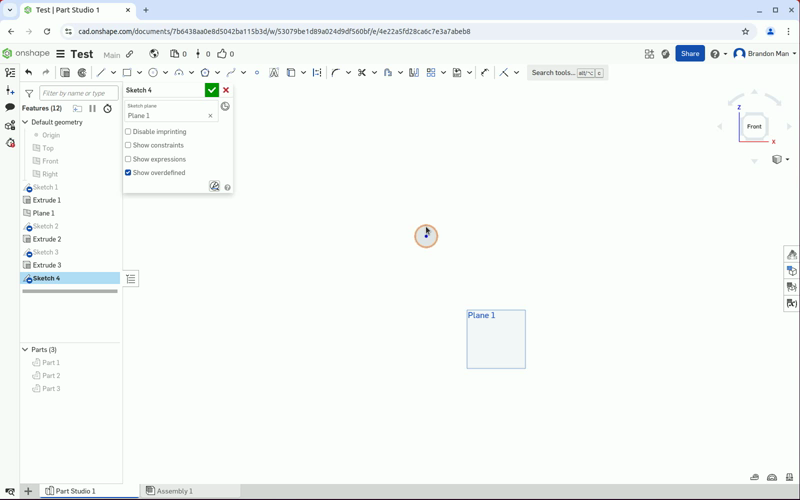
scroll(6)
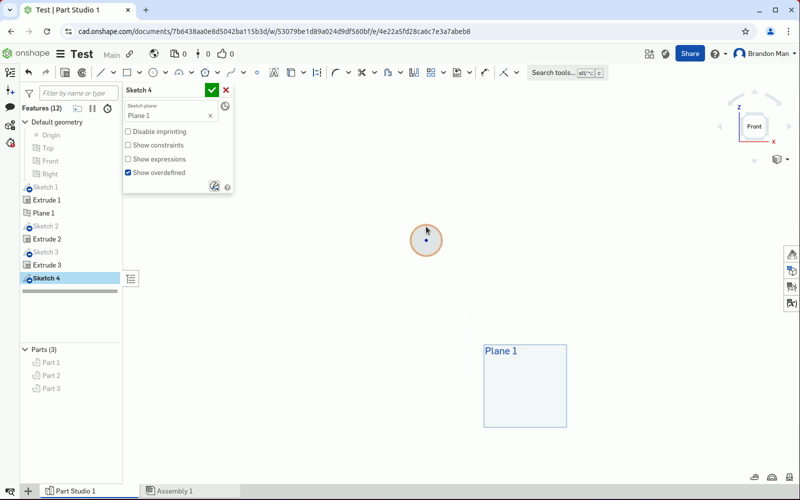
scroll(6)
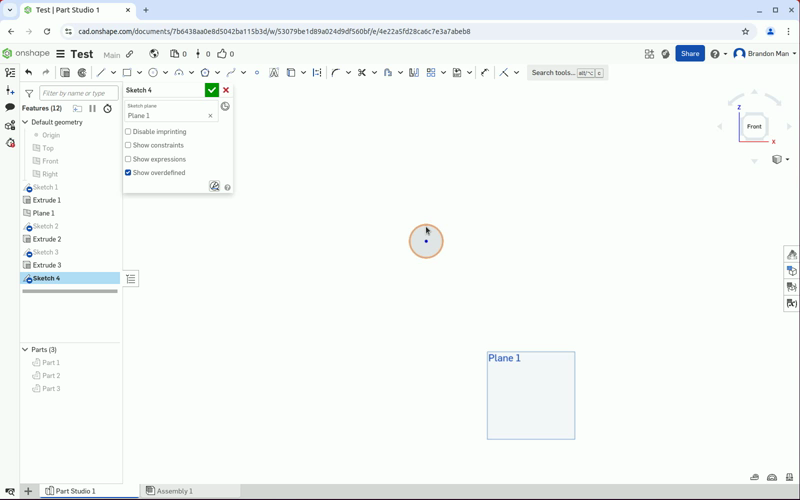
scroll(6)
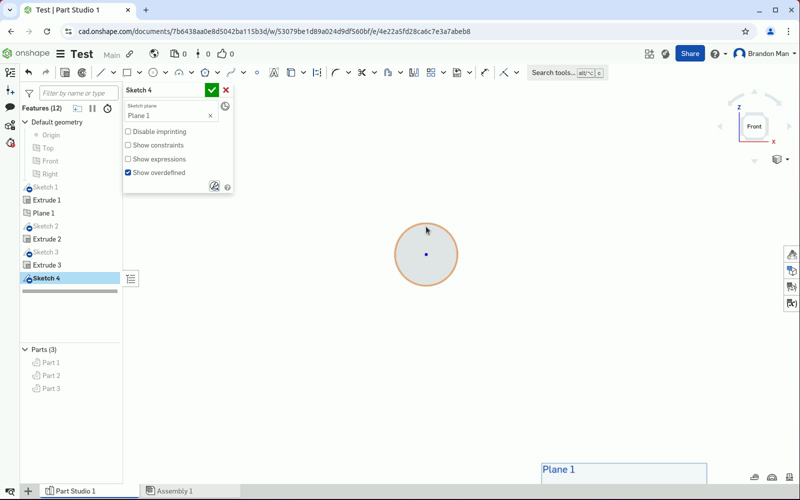
scroll(6)
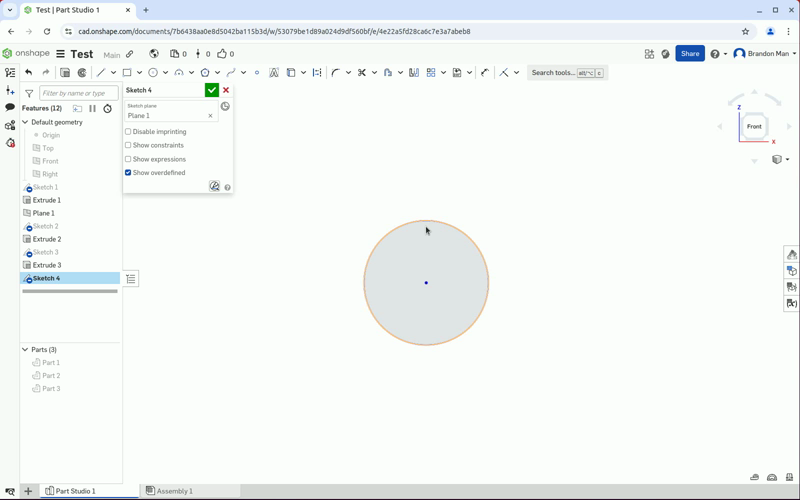
click(426, 226)
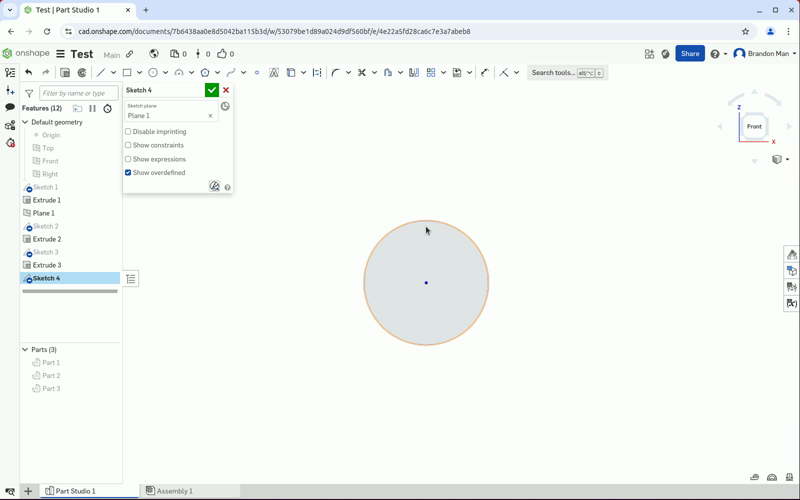
scroll(-6)
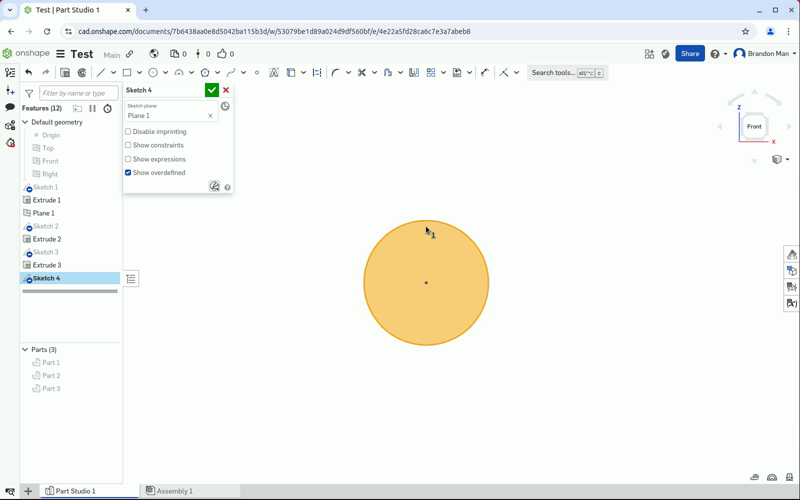
scroll(-6)
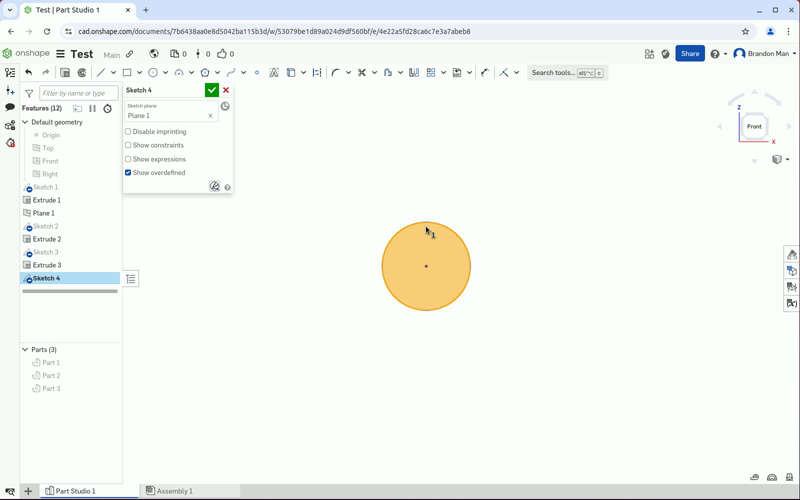
scroll(-6)
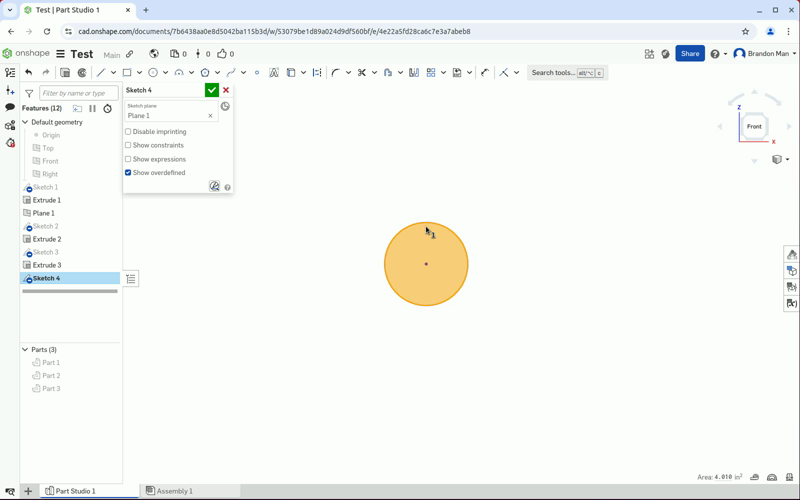
scroll(-6)
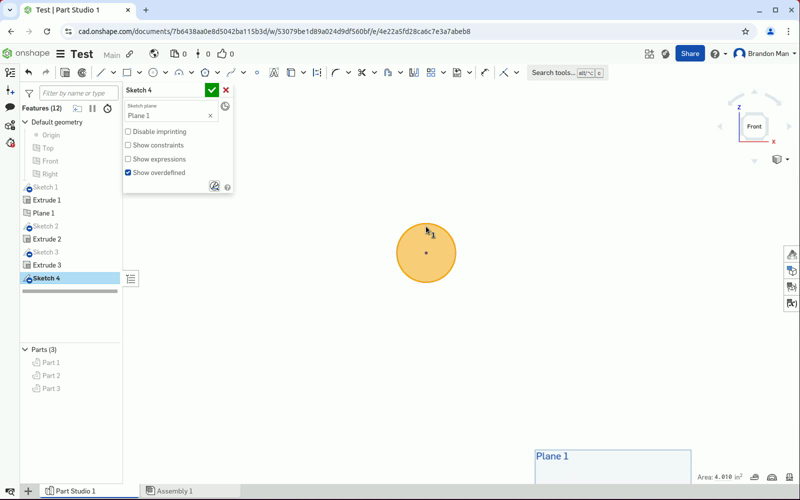
scroll(-6)
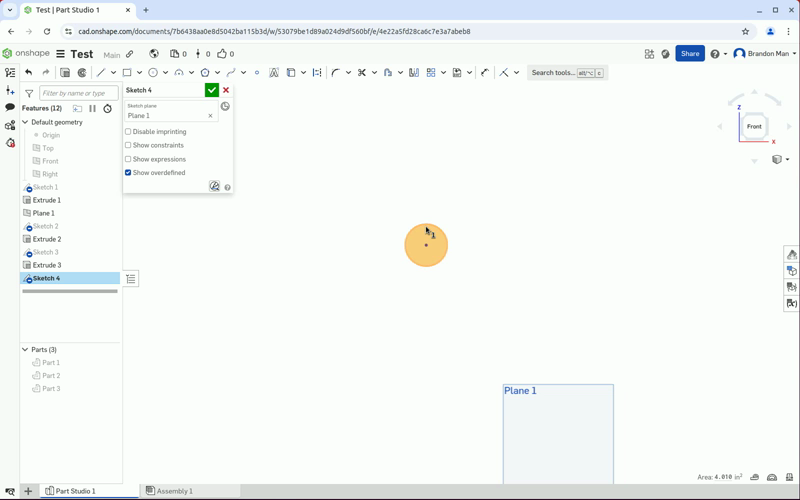
scroll(-6)
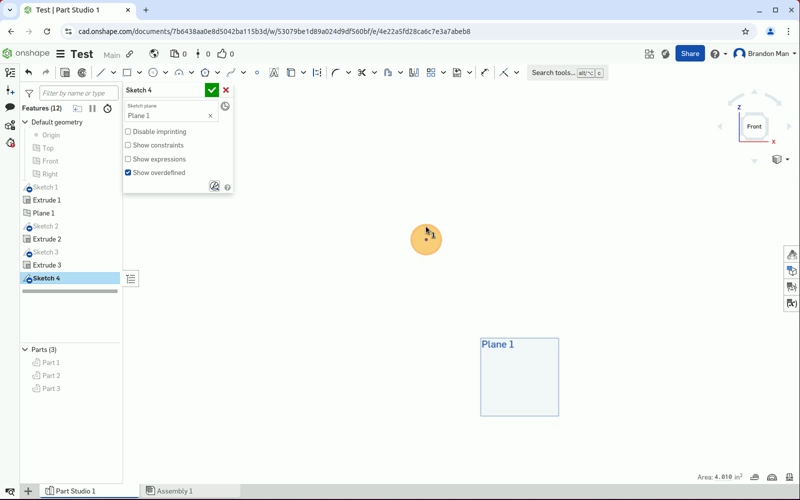
scroll(-6)
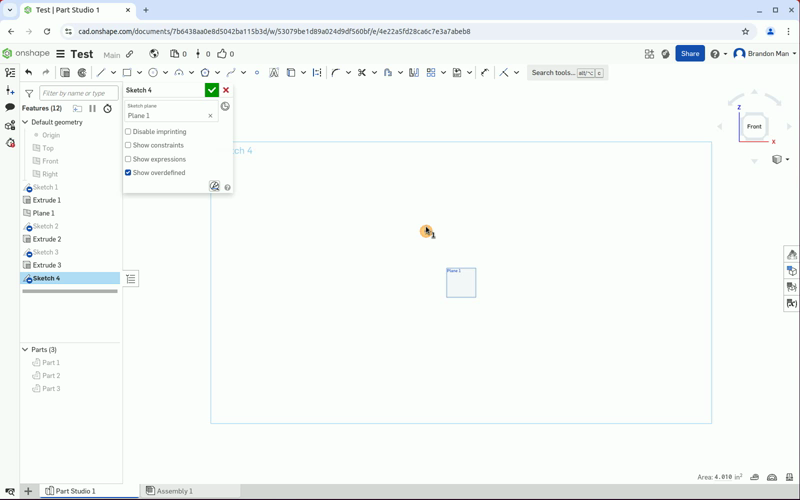
mouse_move(73, 352)
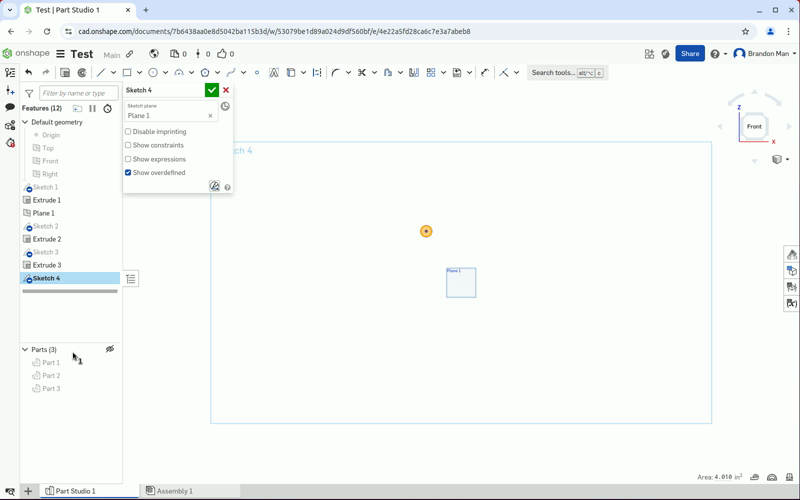
key(shift+y)
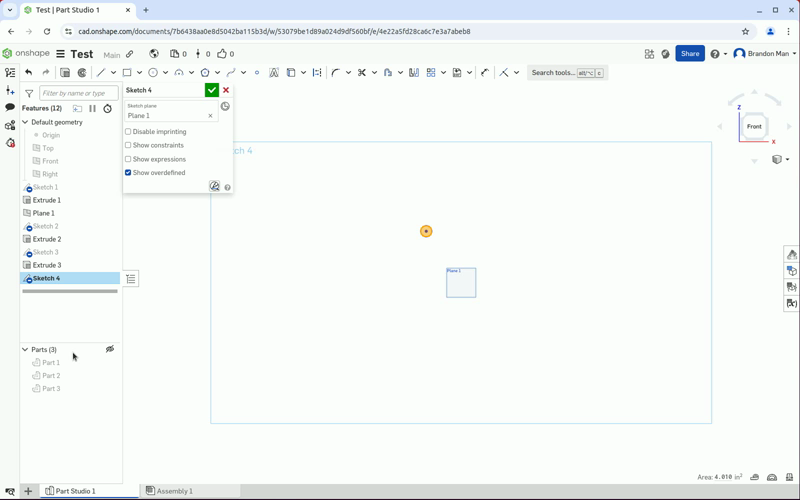
key(shift+e)
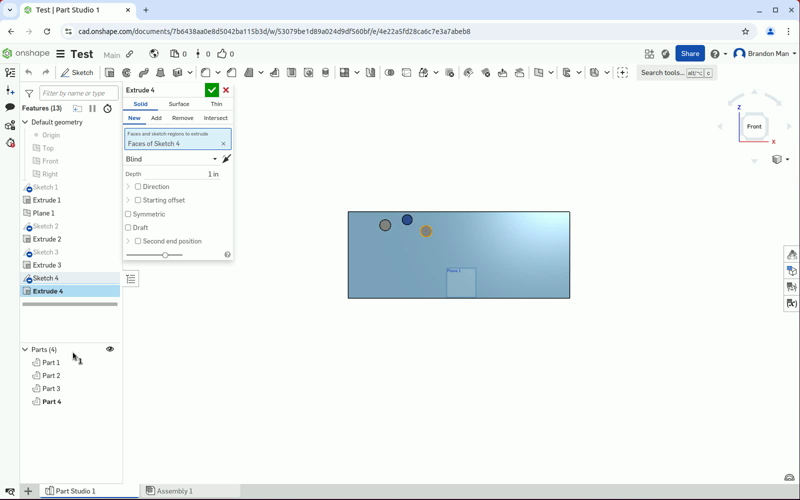
mouse_move(143, 106)
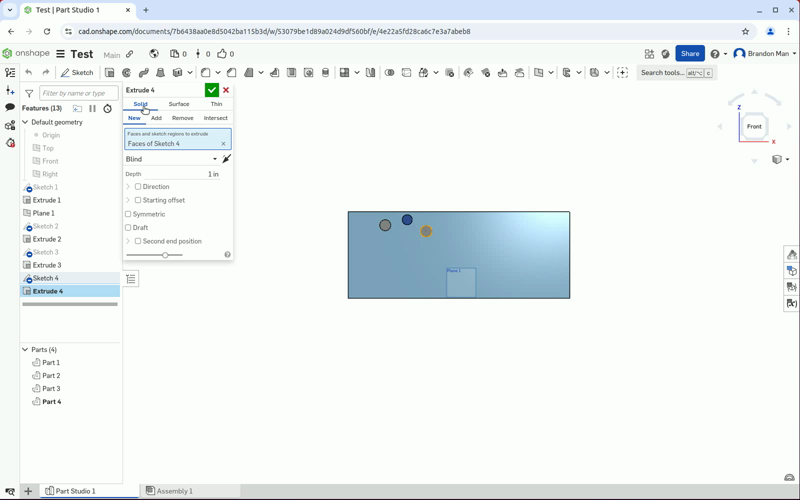
click(143, 106)
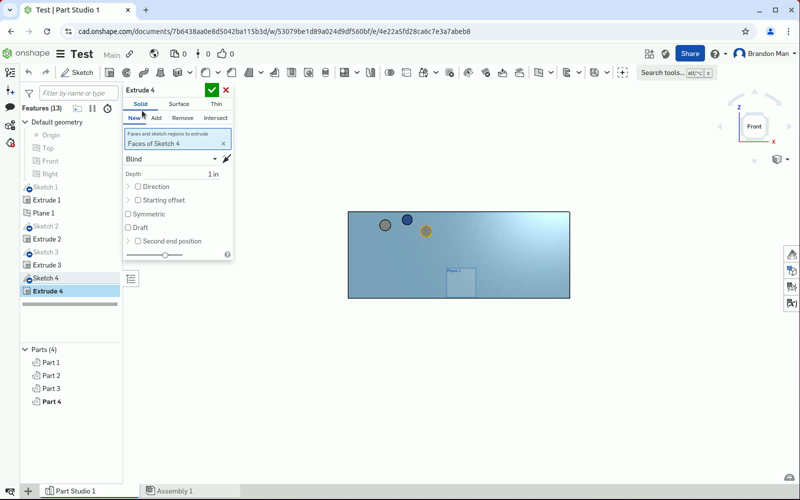
mouse_move(137, 120)
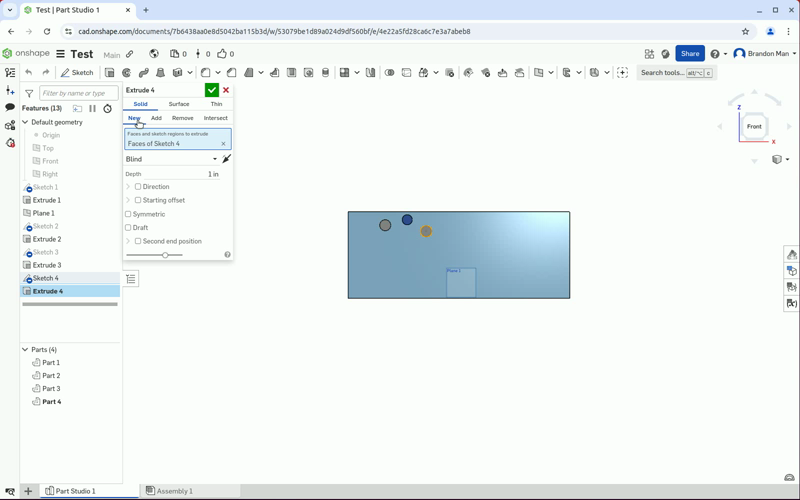
click(137, 120)
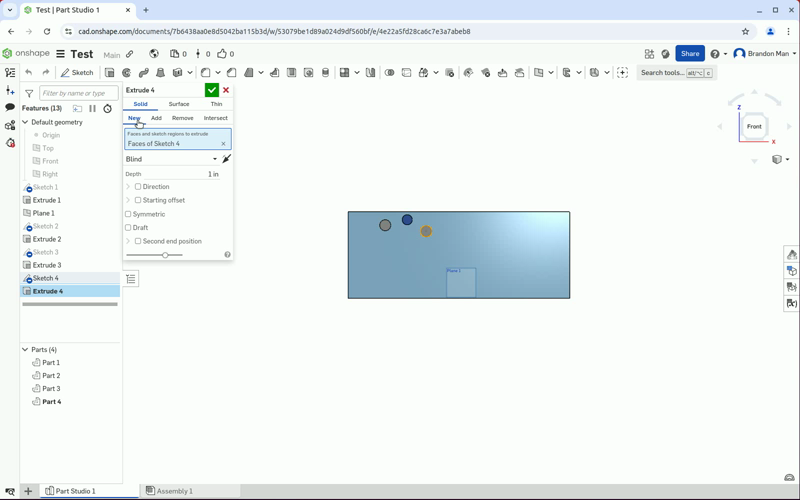
key(tab, 4)
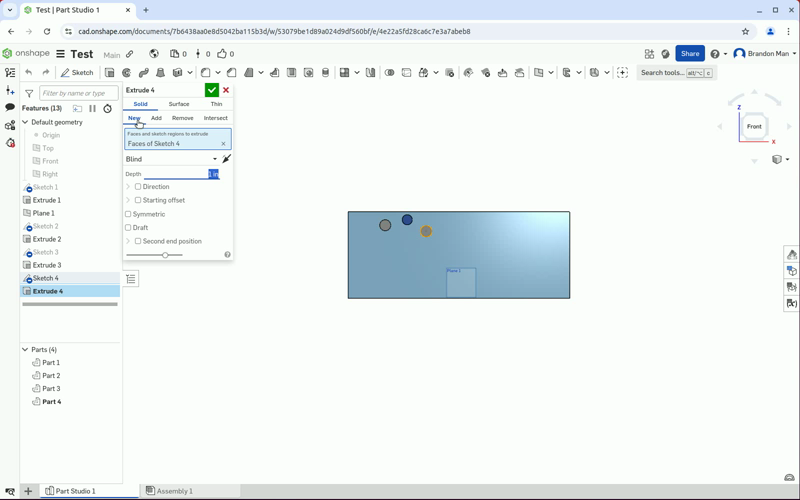
text(6.258)
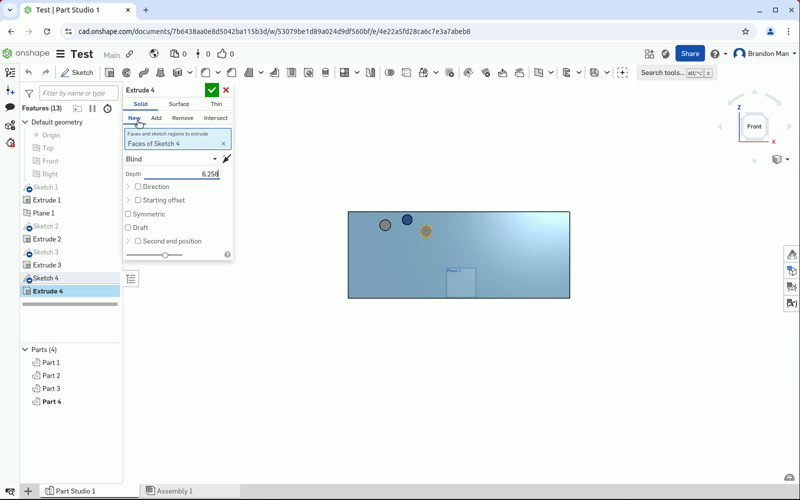
key(enter)
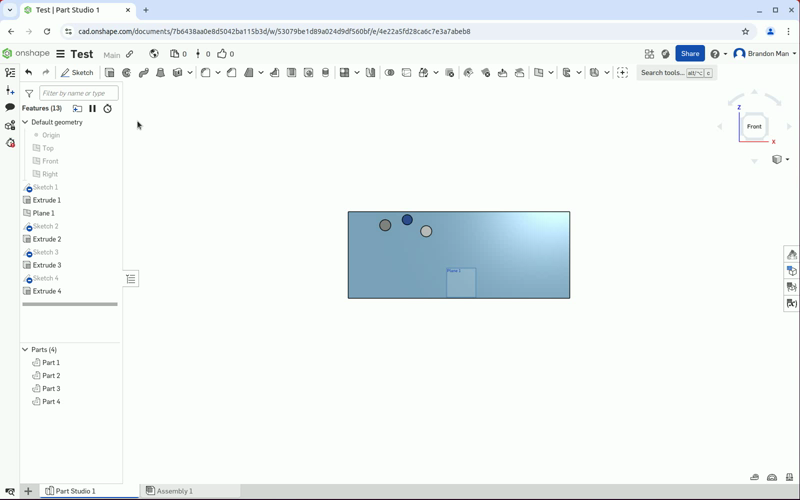
key(shift+h)
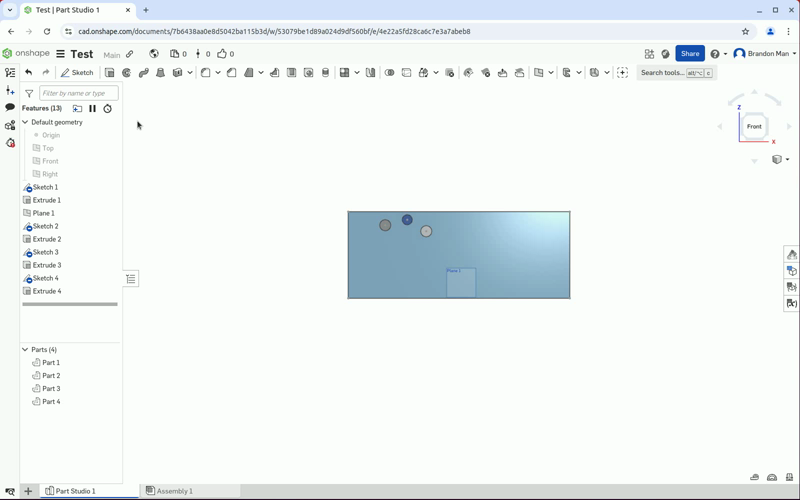
key(shift+h)
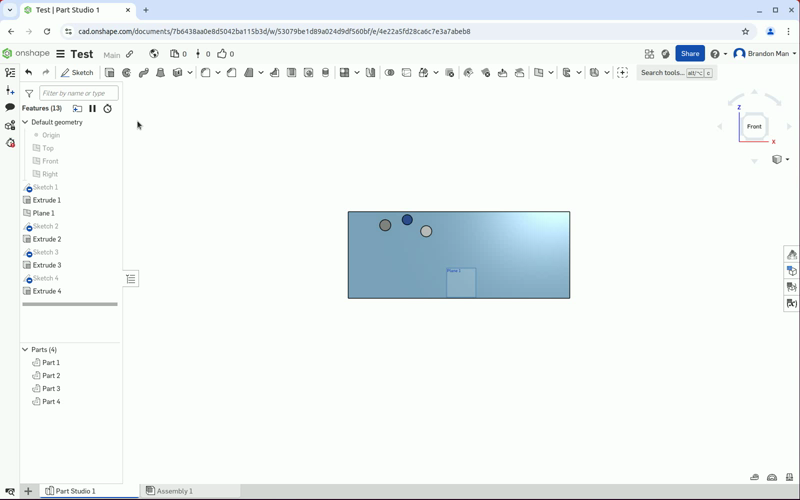
mouse_move(73, 189)
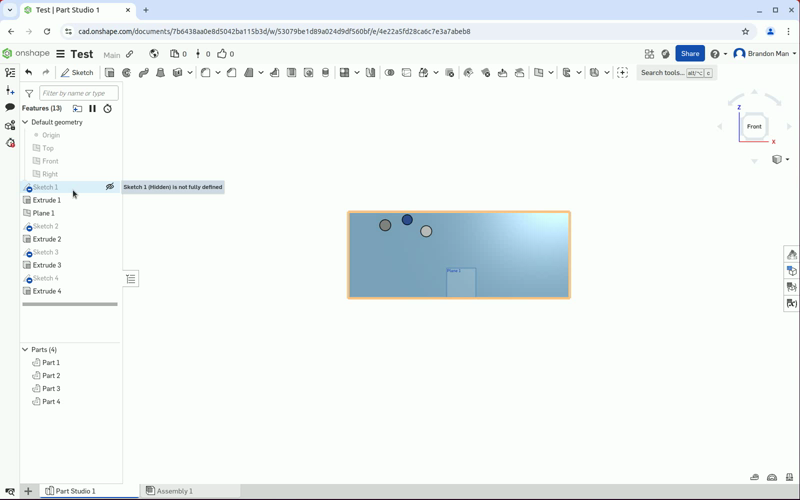
click(73, 189)
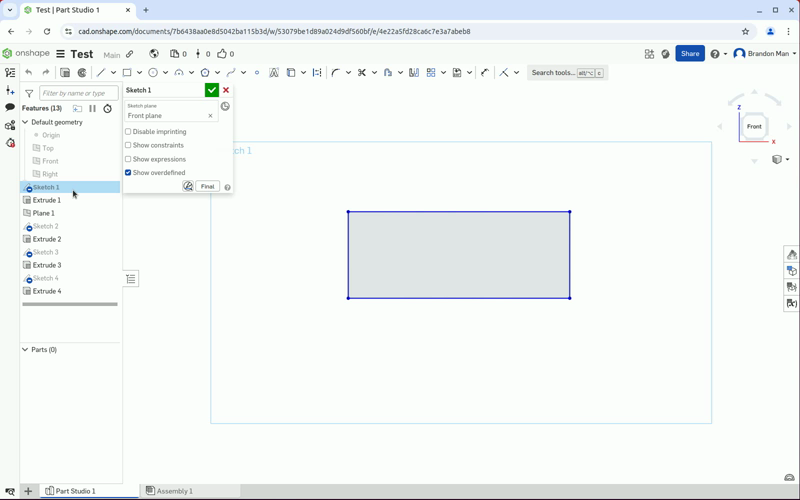
mouse_move(229, 92)
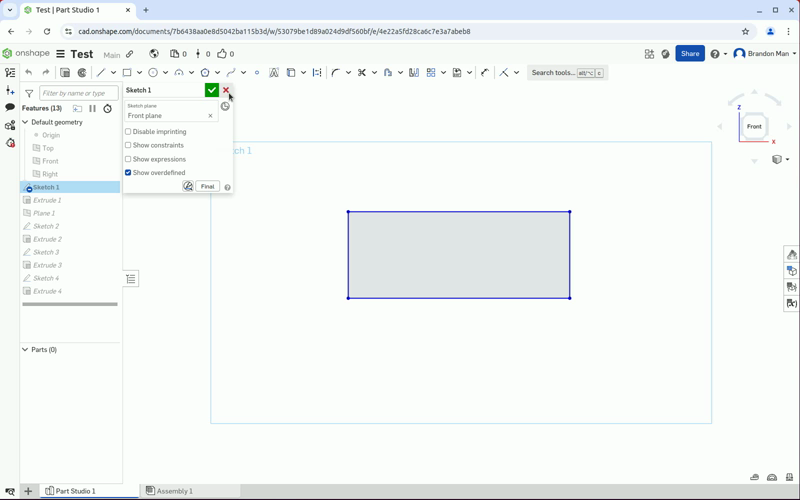
click(229, 92)
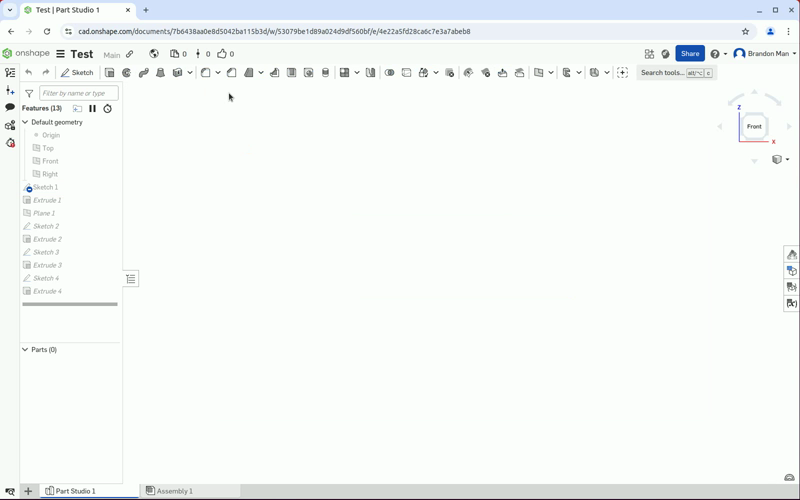
key(shift+s)
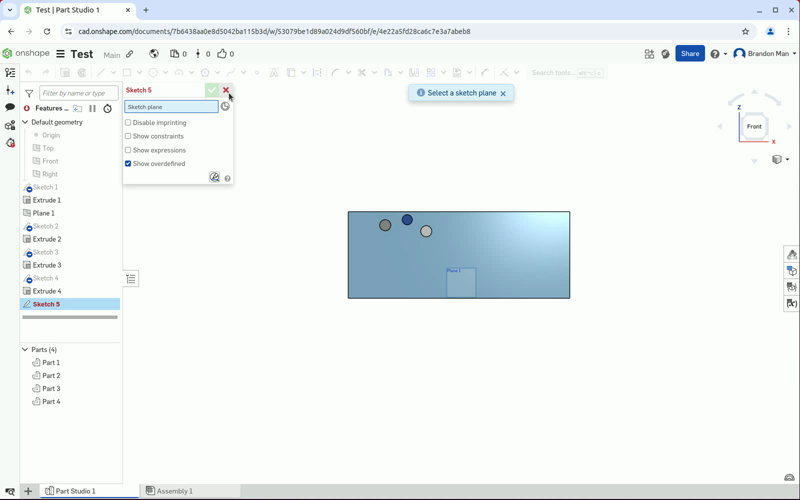
mouse_move(73, 215)
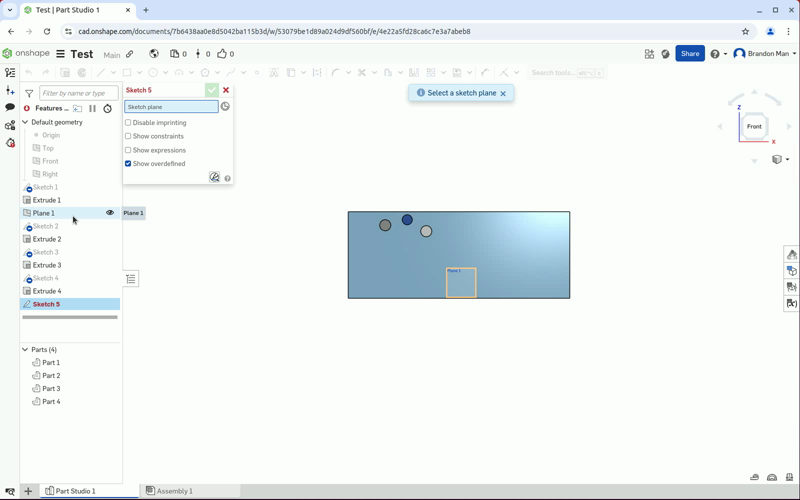
click(73, 215)
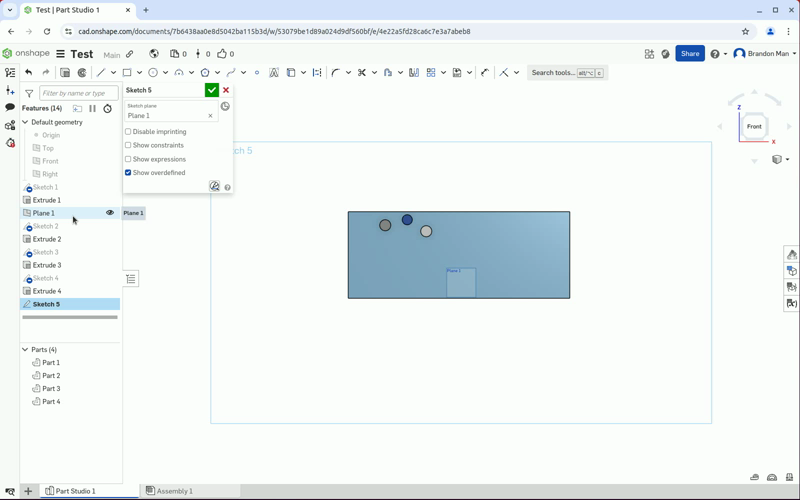
mouse_move(73, 352)
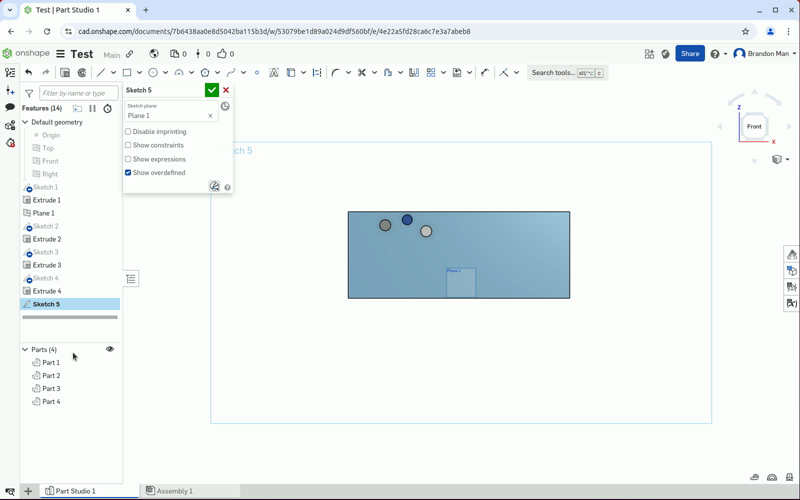
key(y)
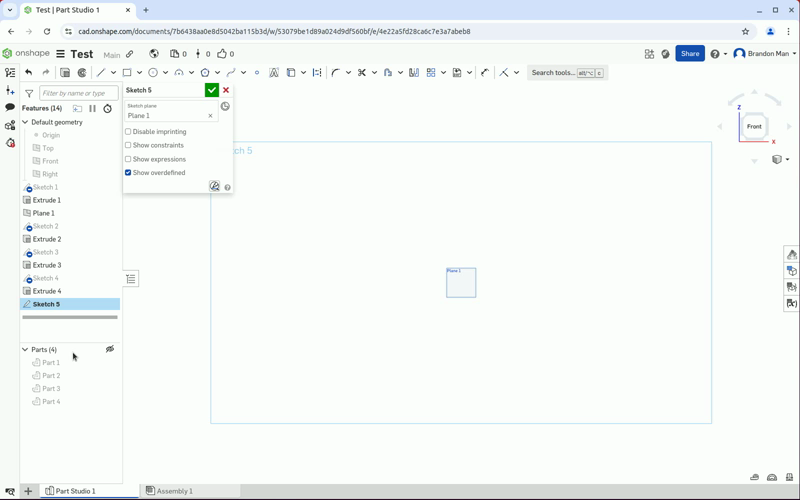
key(c)
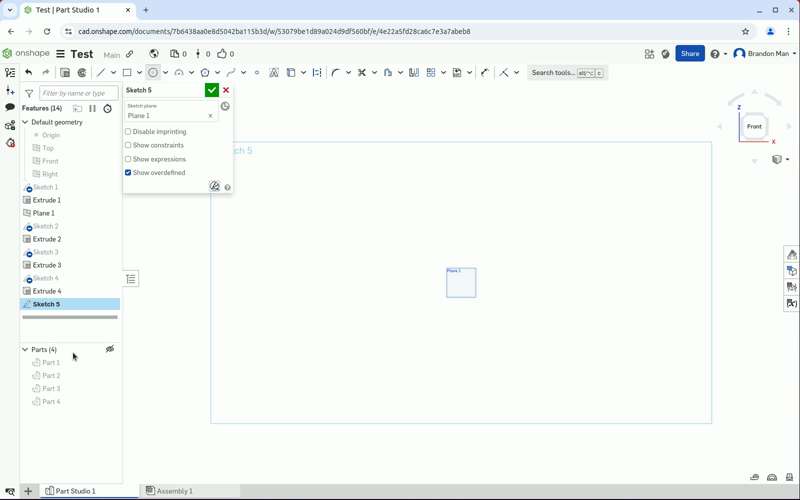
key_down(shift)
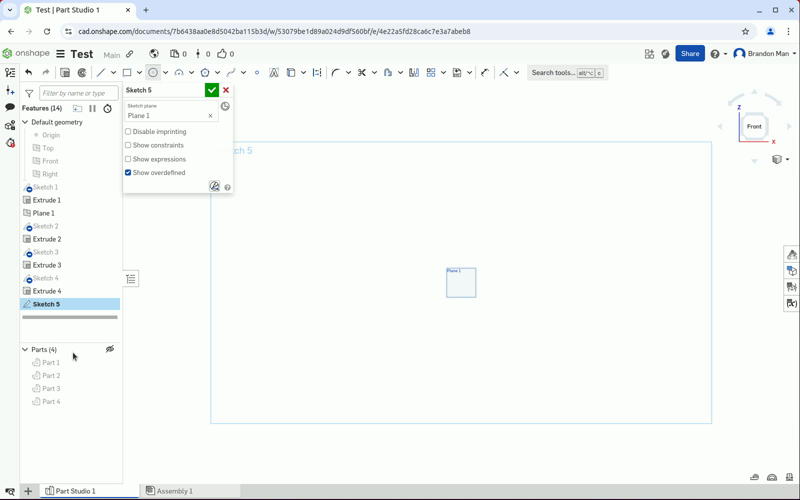
mouse_move(453, 234)
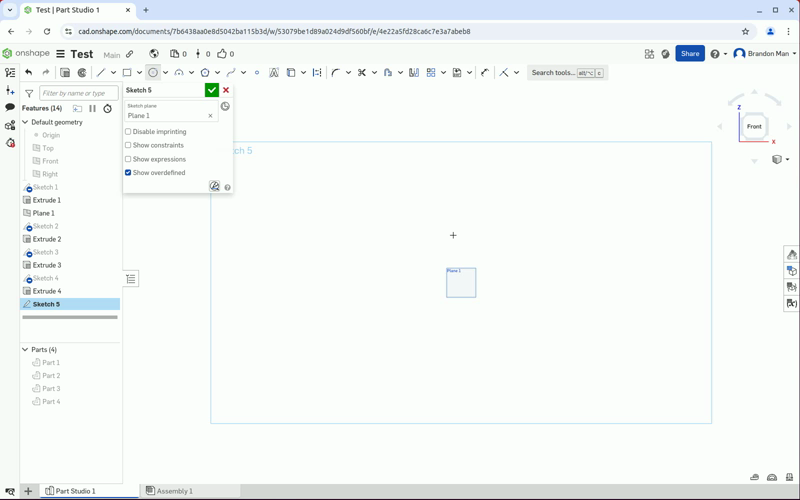
click(453, 234)
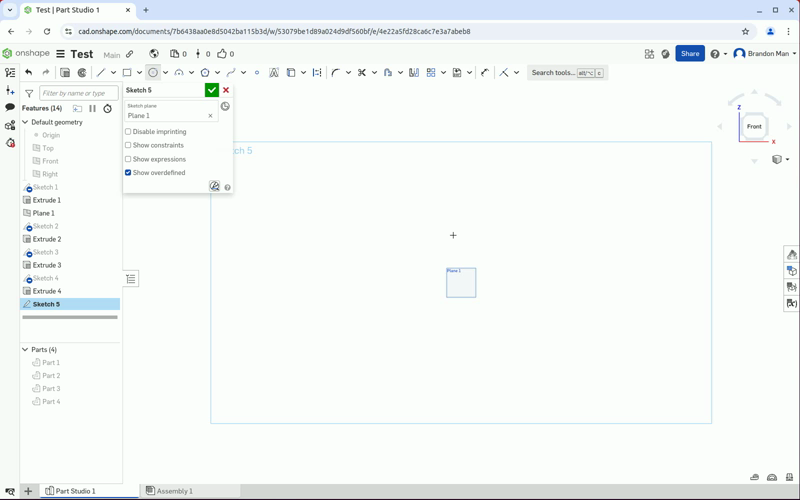
key_up(shift)
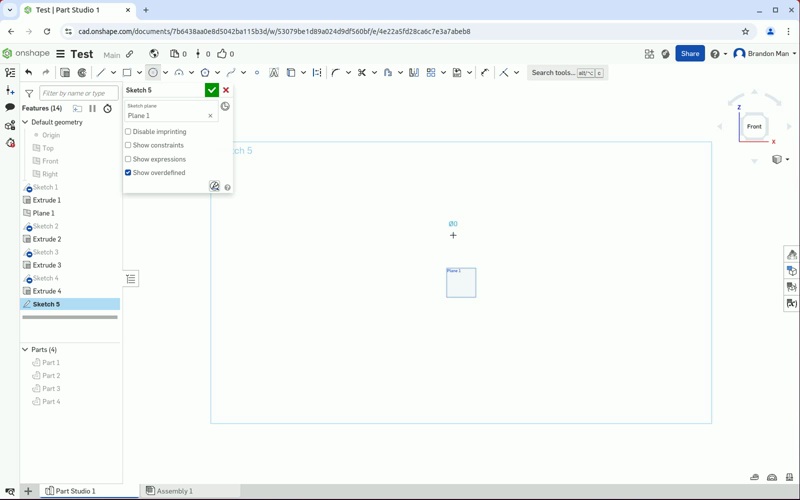
mouse_move(458, 234)
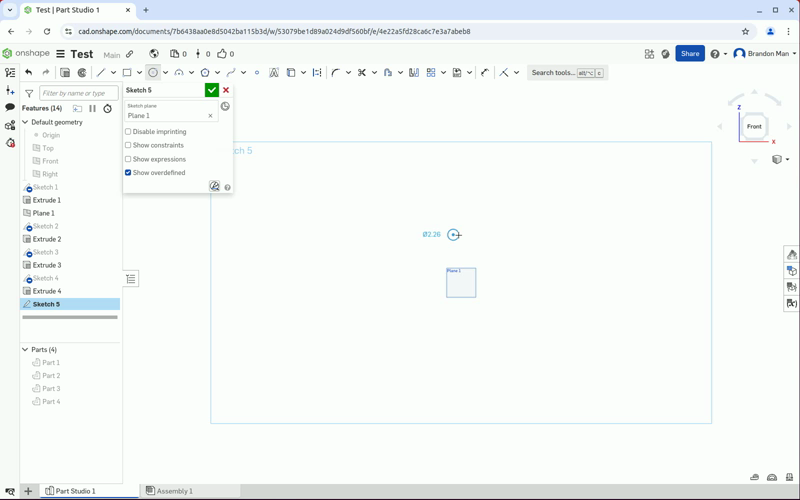
click(458, 234)
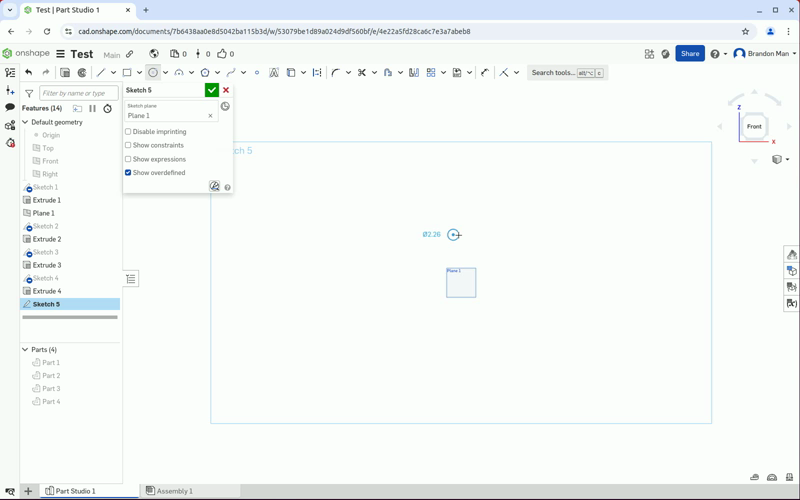
key(esc)
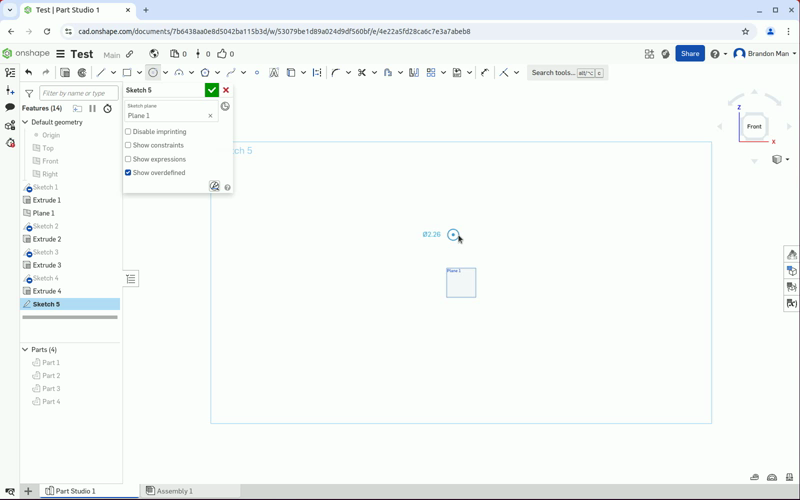
mouse_move(458, 233)
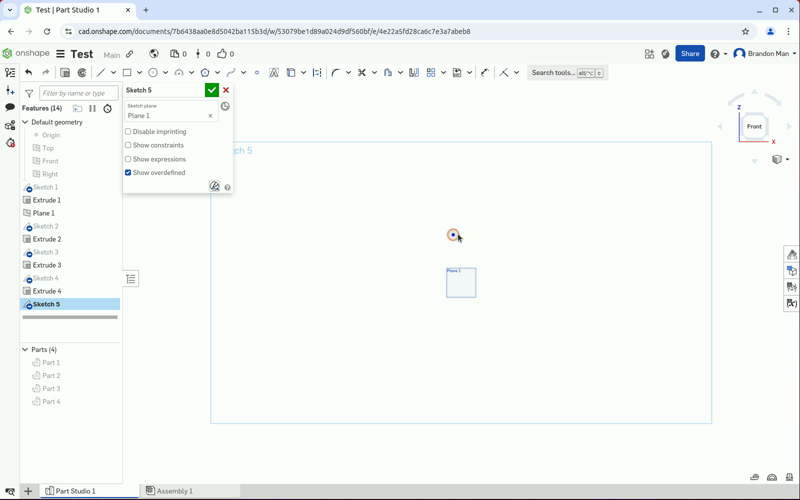
scroll(6)
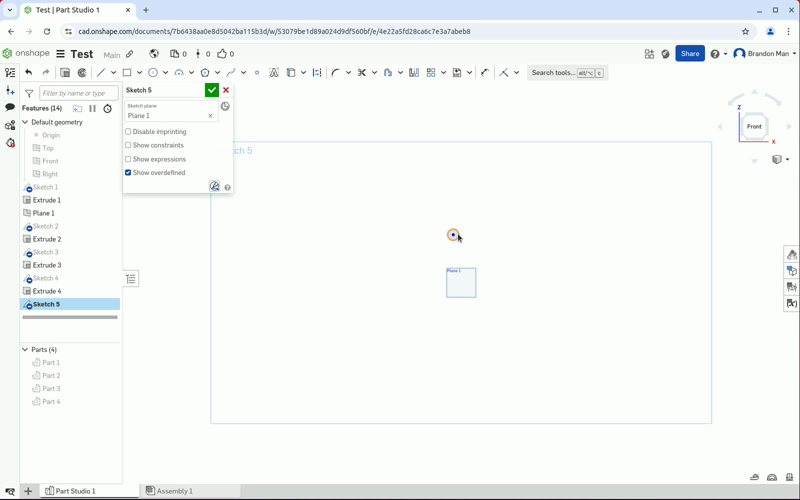
scroll(6)
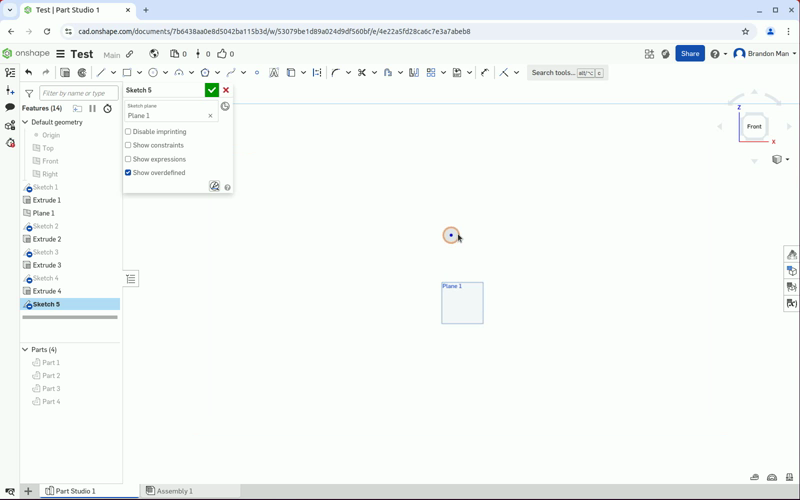
scroll(6)
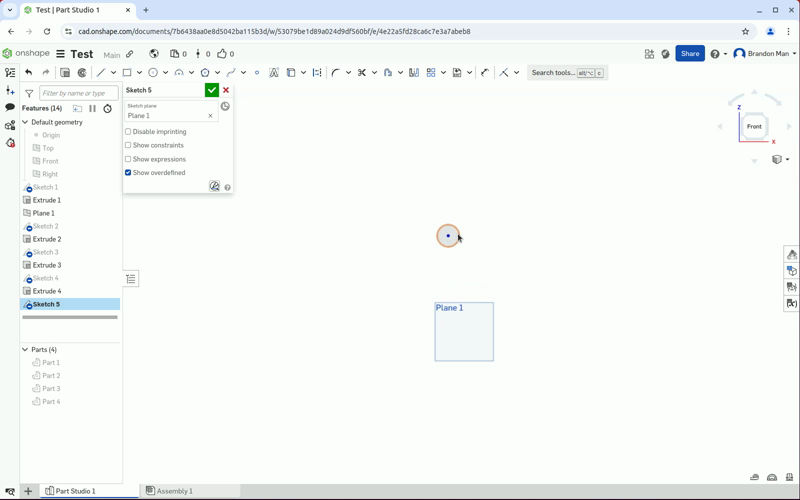
scroll(6)
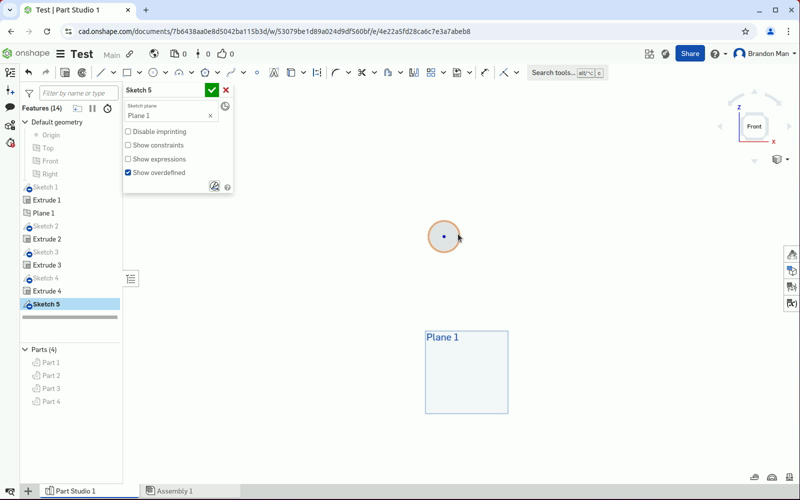
scroll(6)
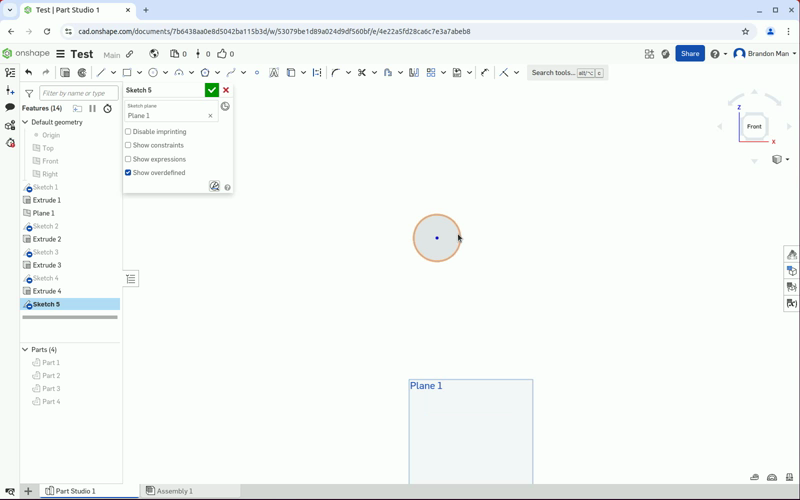
scroll(6)
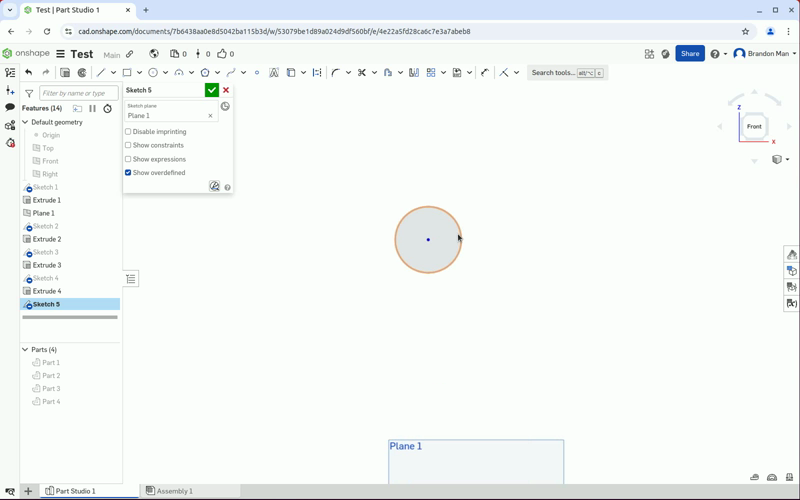
scroll(6)
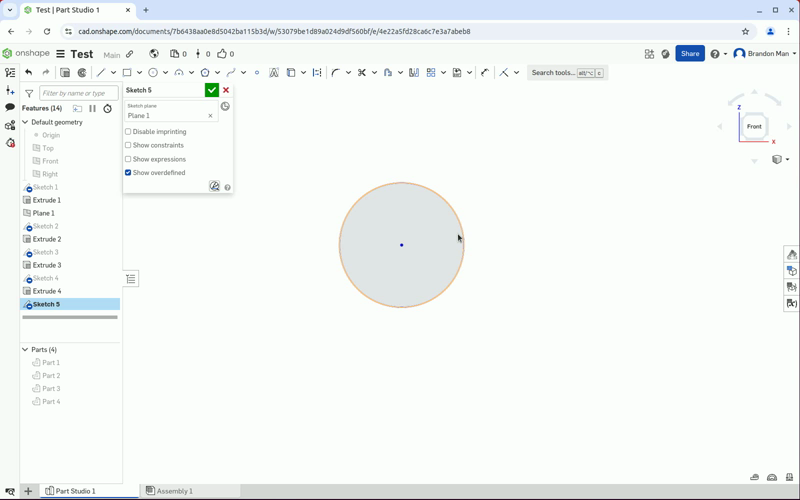
click(458, 233)
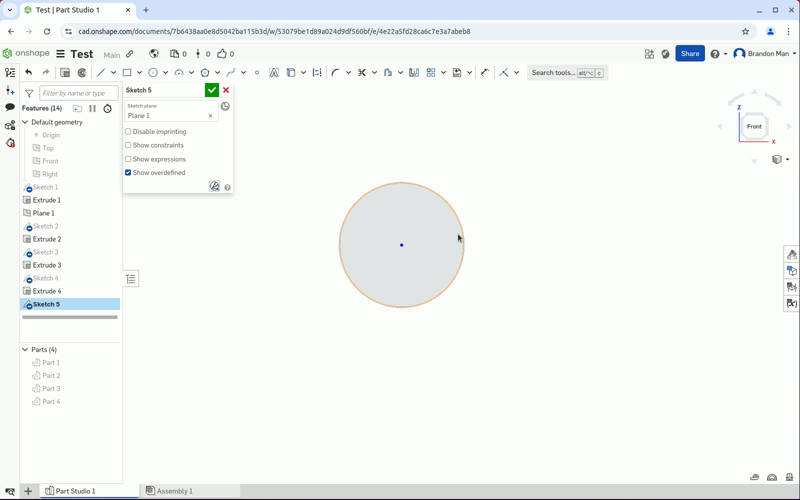
scroll(-6)
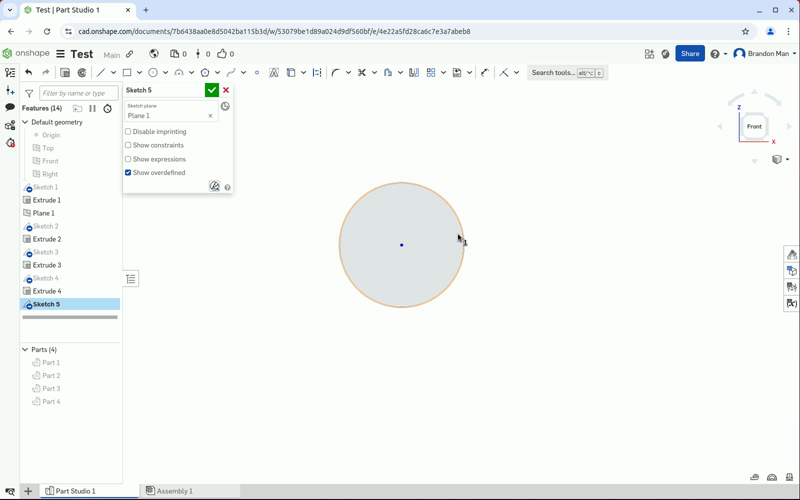
scroll(-6)
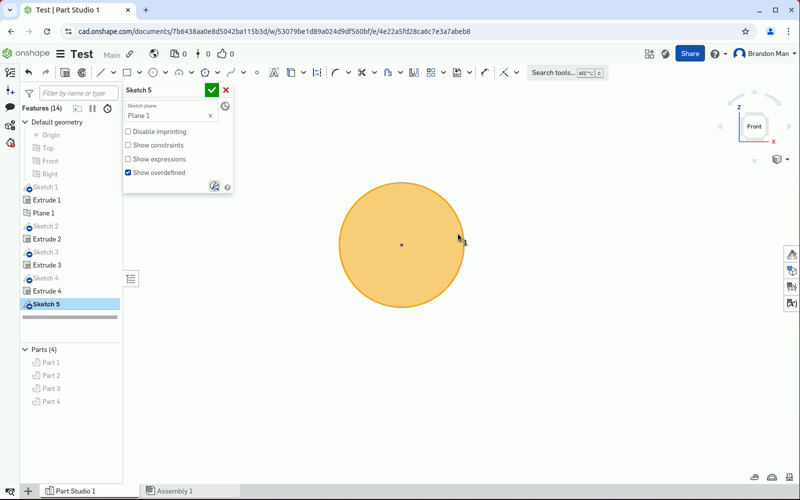
scroll(-6)
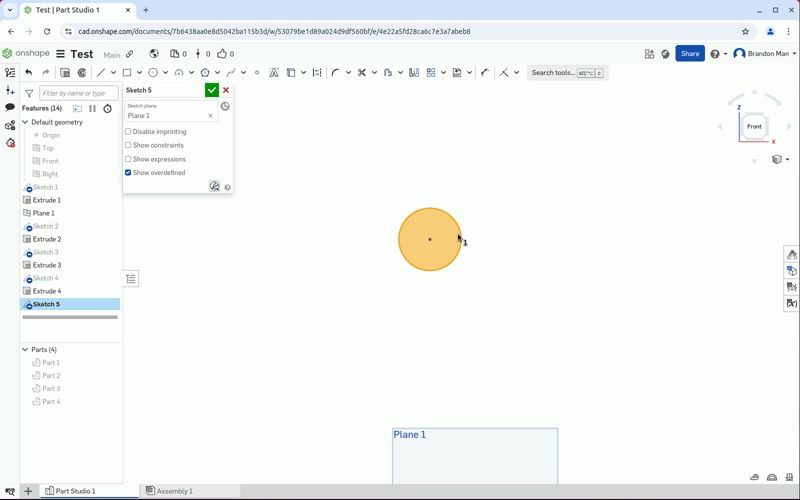
scroll(-6)
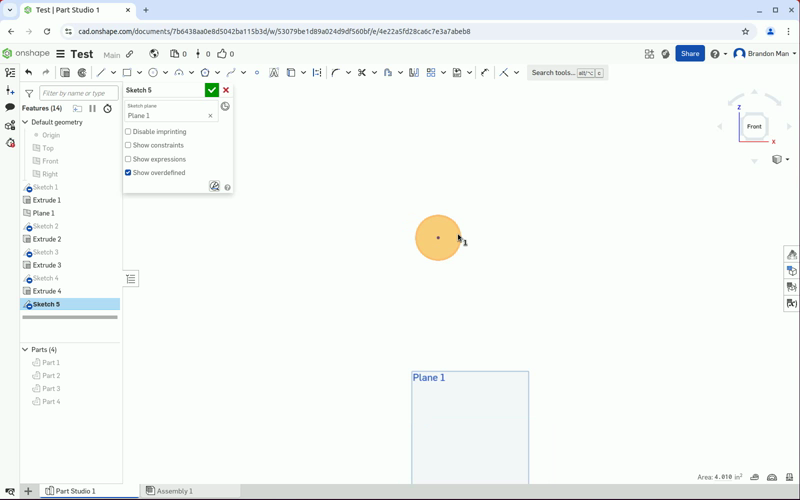
scroll(-6)
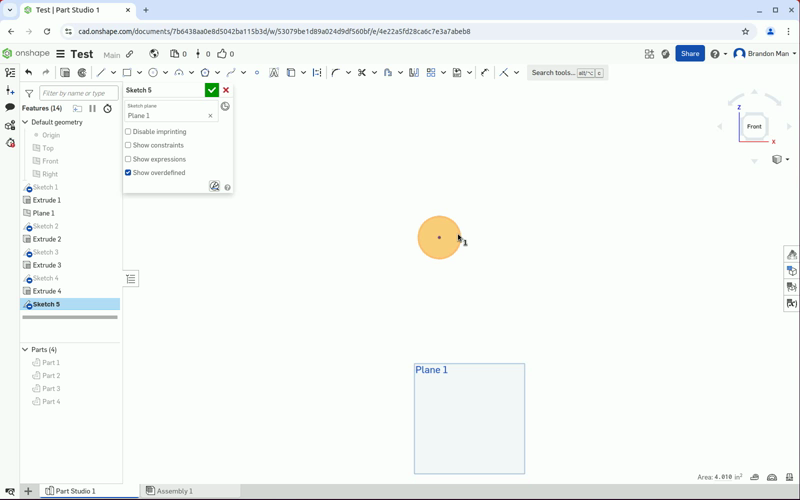
scroll(-6)
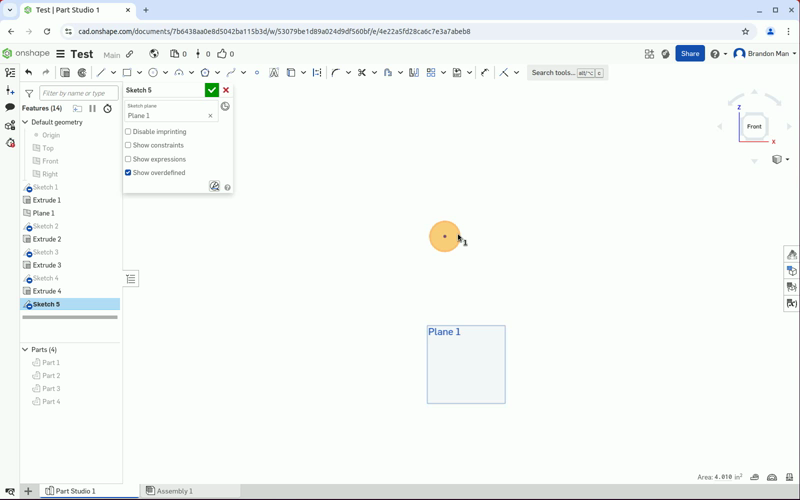
scroll(-6)
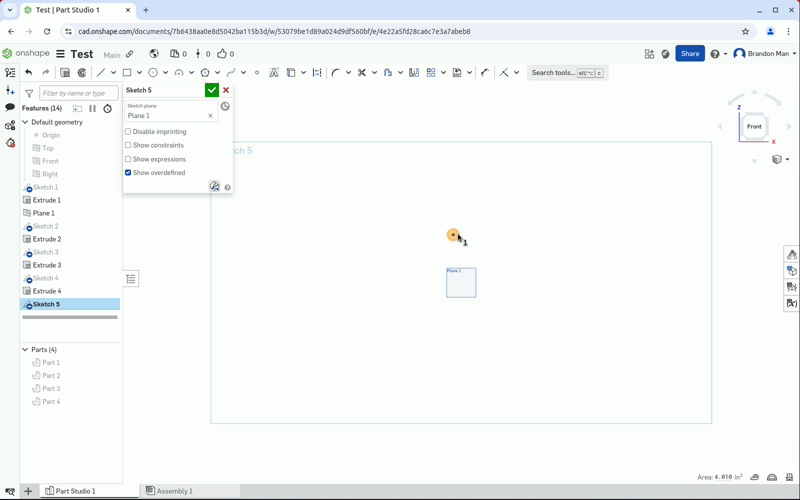
mouse_move(73, 352)
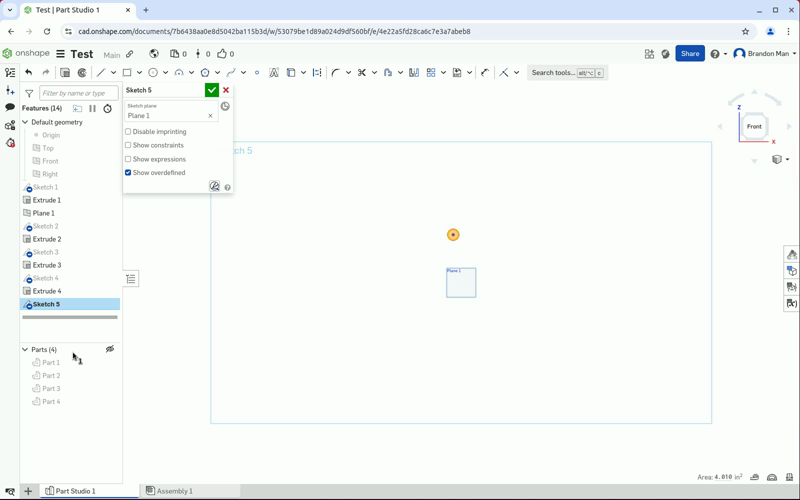
key(shift+y)
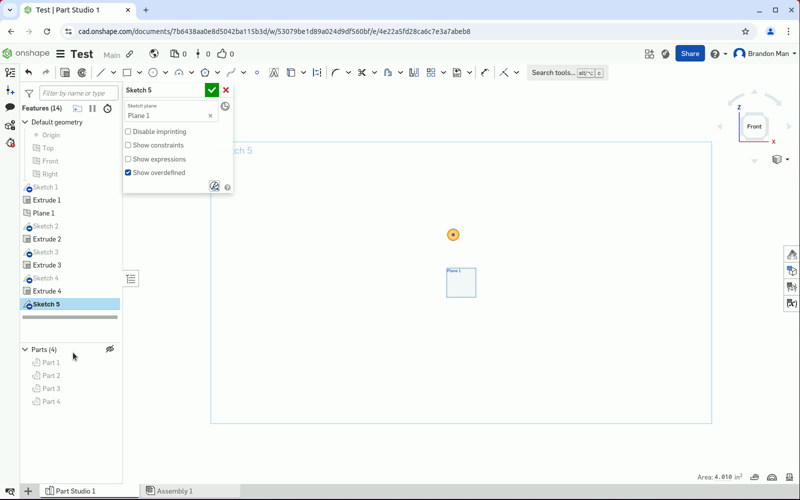
key(shift+e)
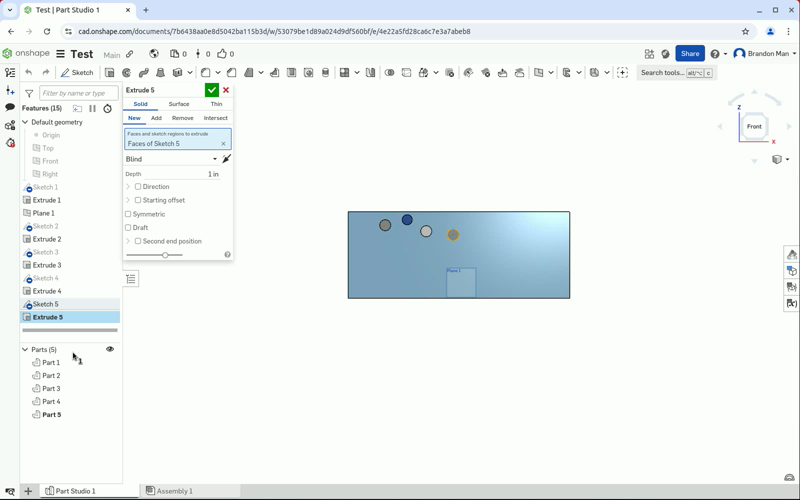
mouse_move(143, 106)
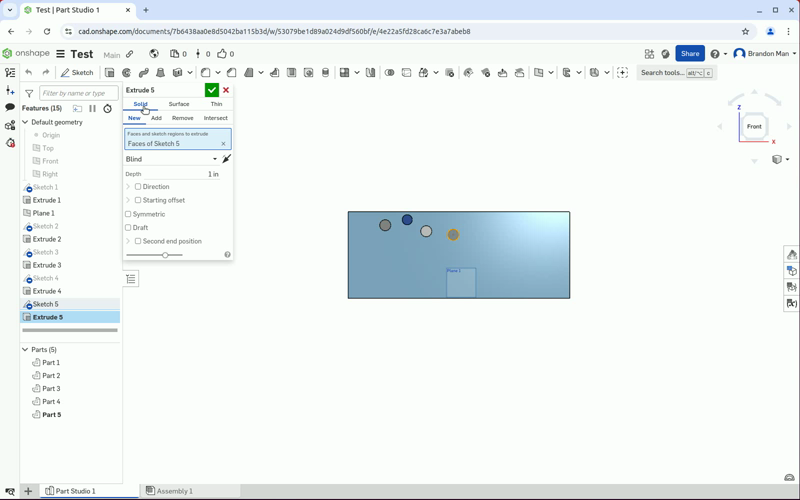
click(143, 106)
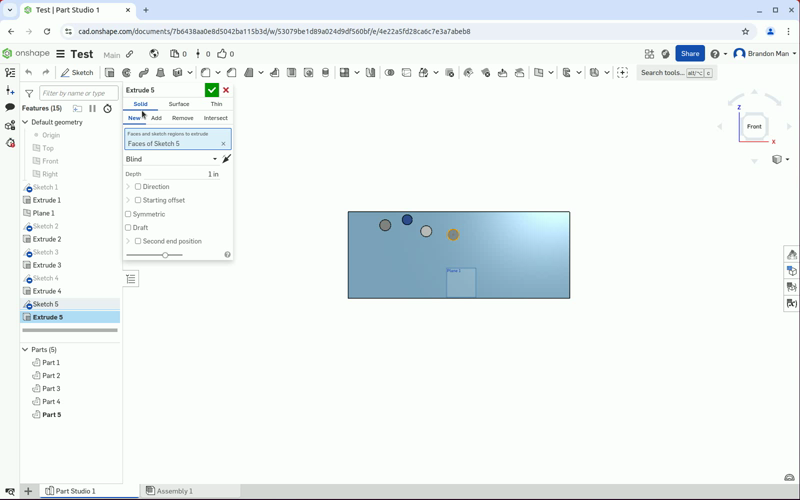
mouse_move(137, 120)
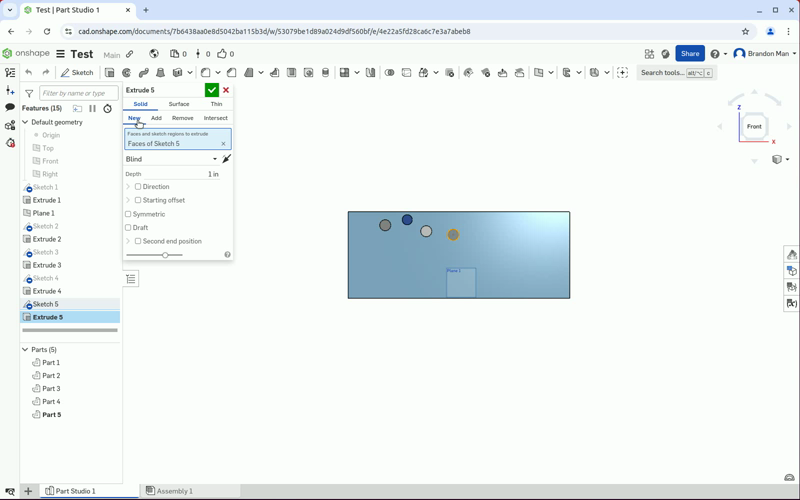
click(137, 120)
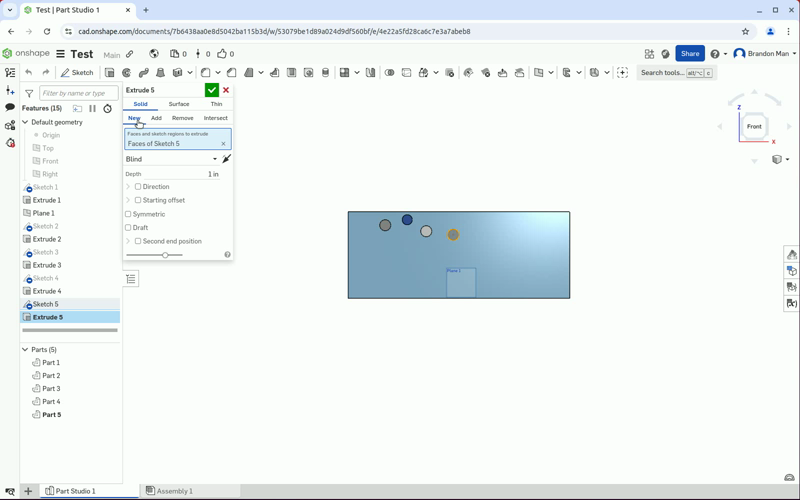
key(tab, 4)
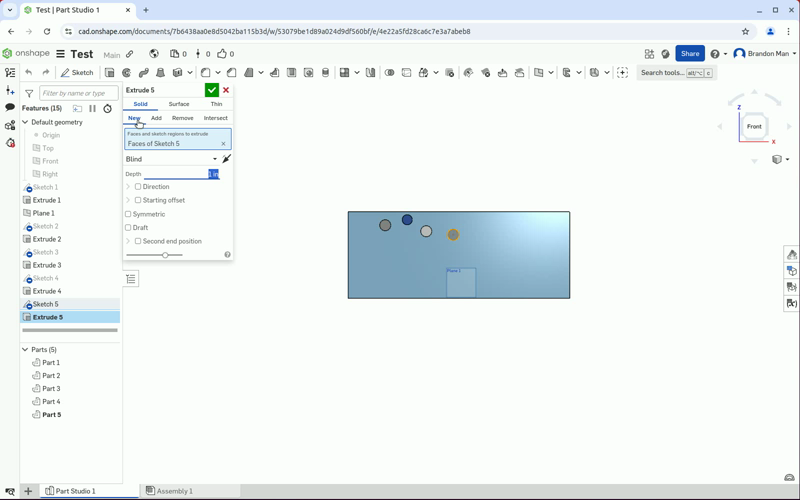
text(6.258)
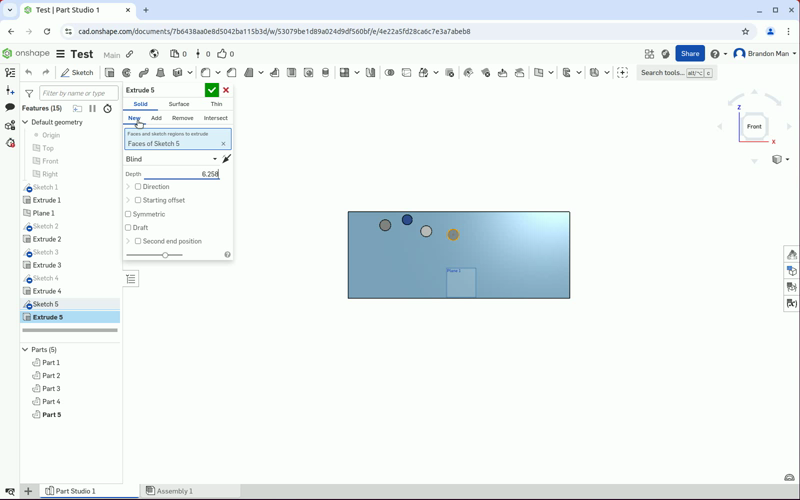
key(enter)
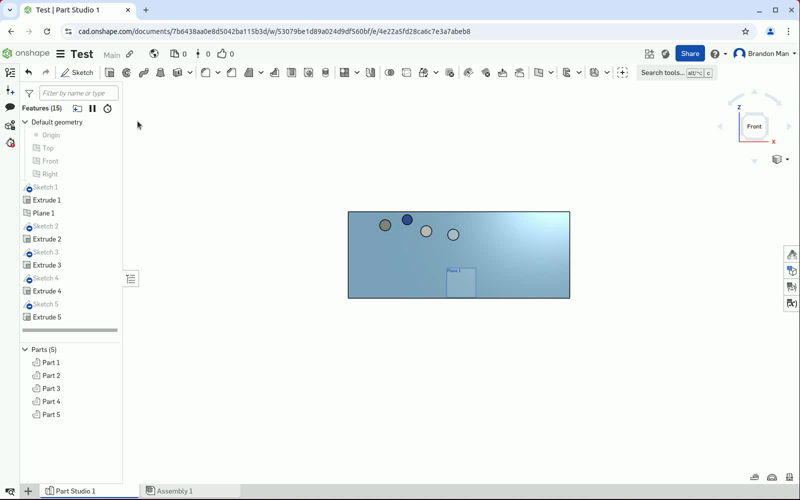
key(shift+h)
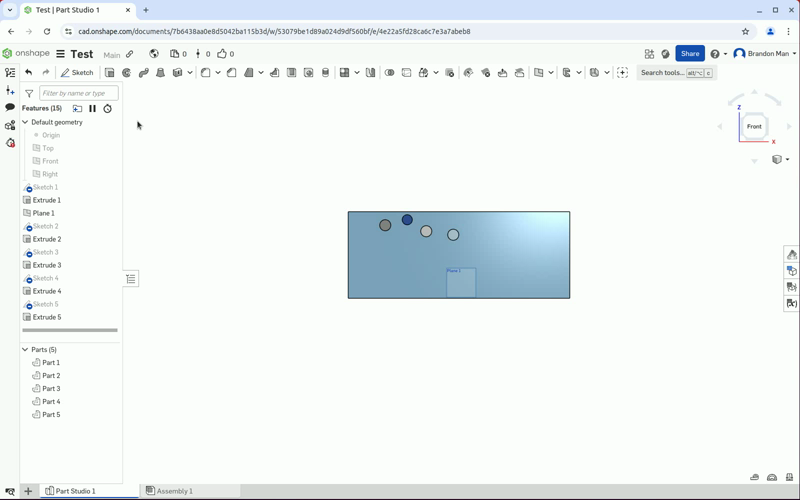
key(shift+h)
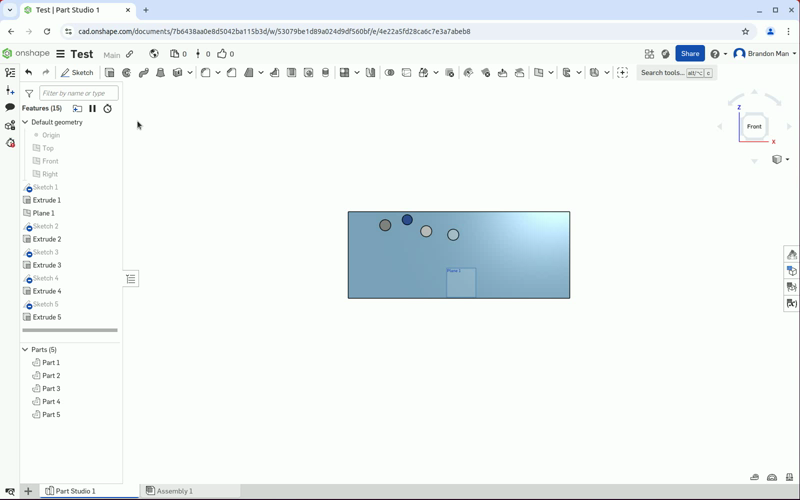
mouse_move(73, 189)
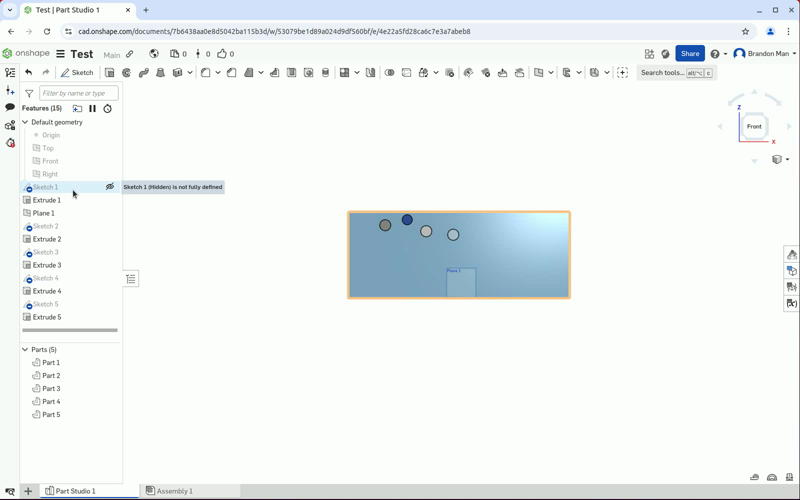
click(73, 189)
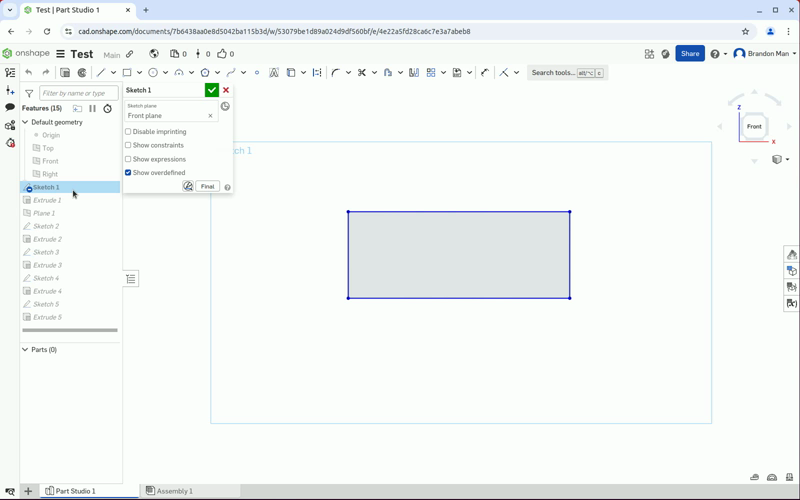
mouse_move(229, 92)
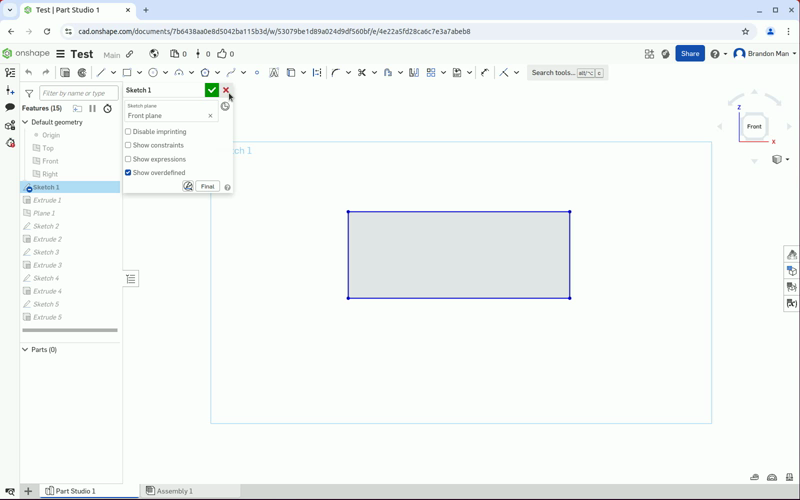
click(229, 92)
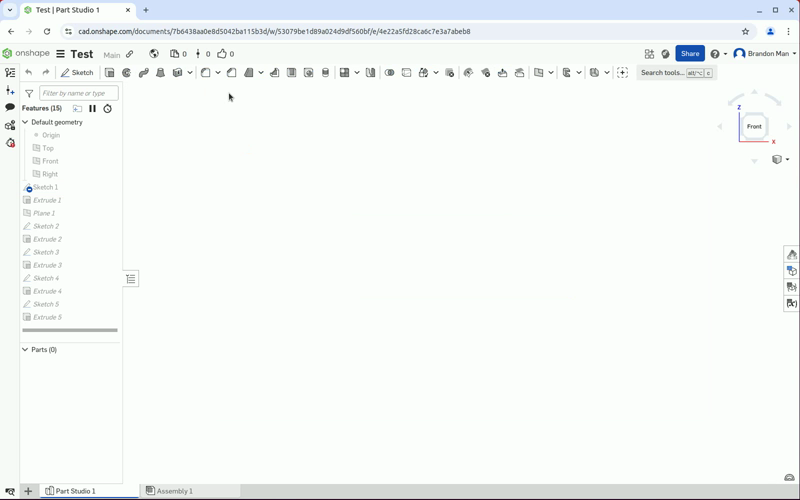
key(shift+s)
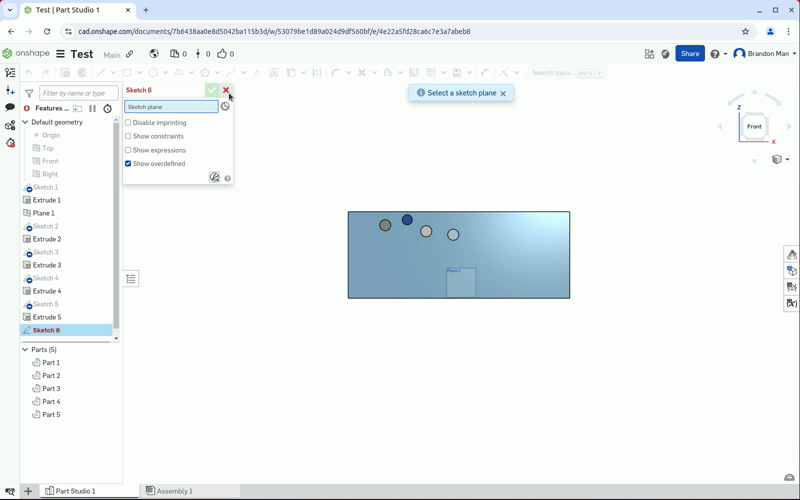
mouse_move(69, 215)
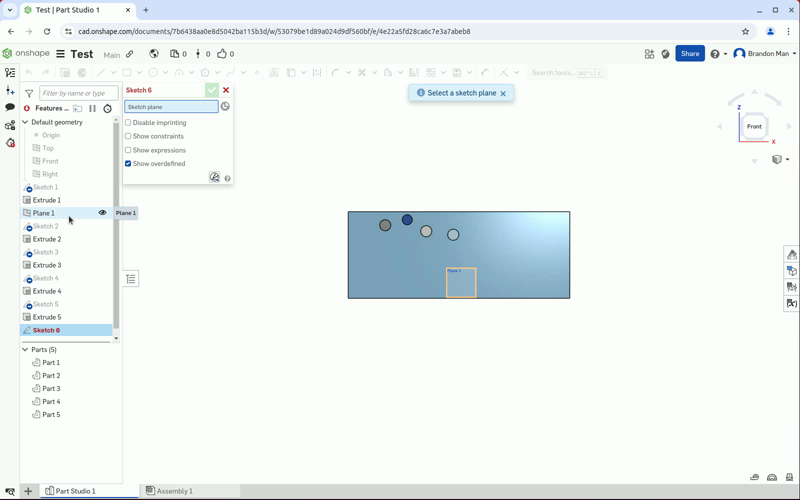
click(69, 215)
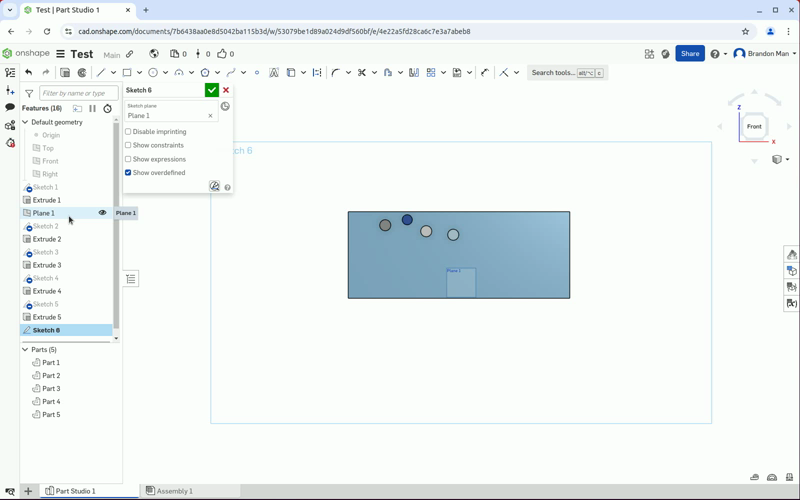
mouse_move(73, 352)
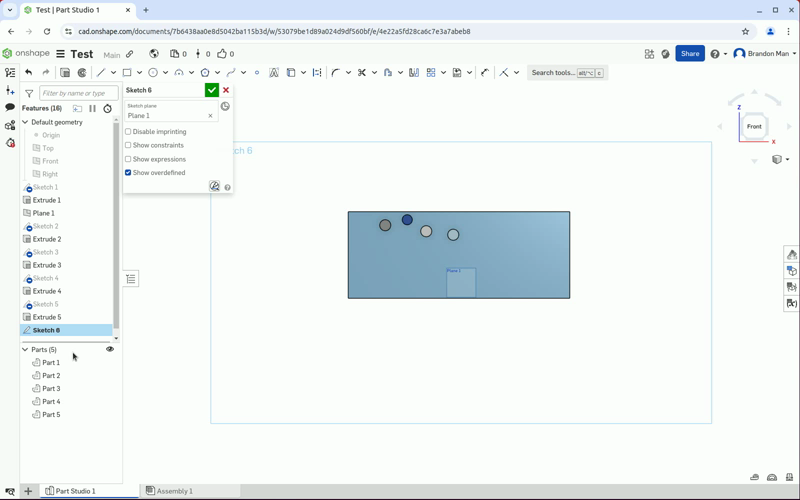
key(y)
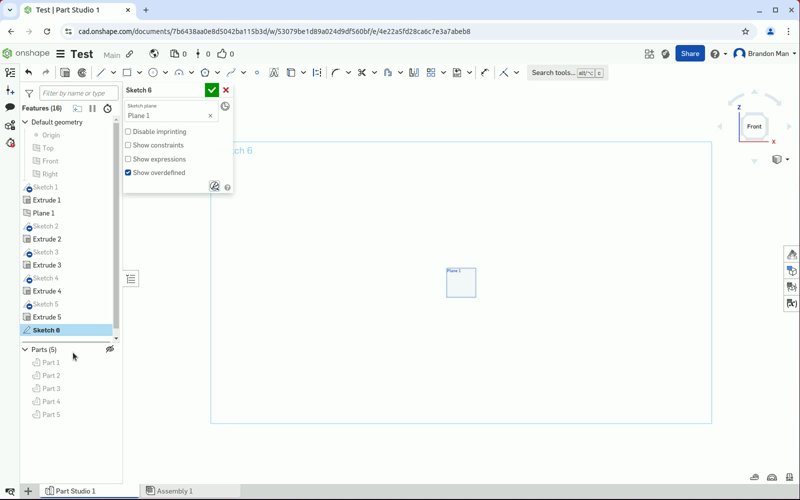
key(c)
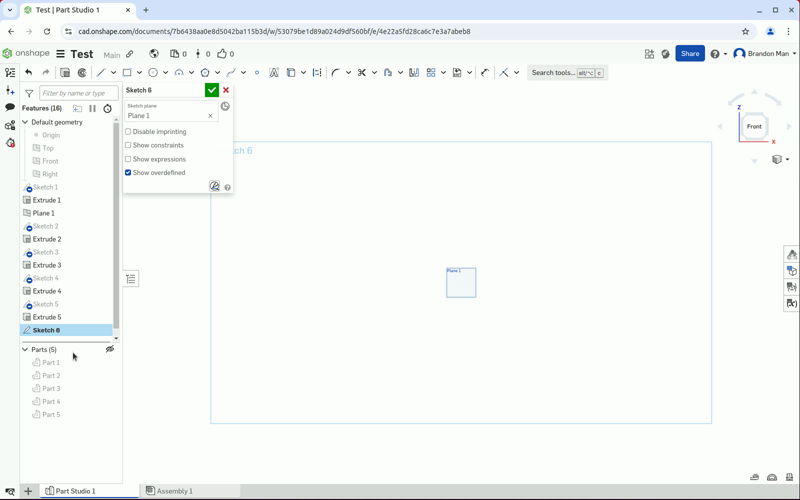
key_down(shift)
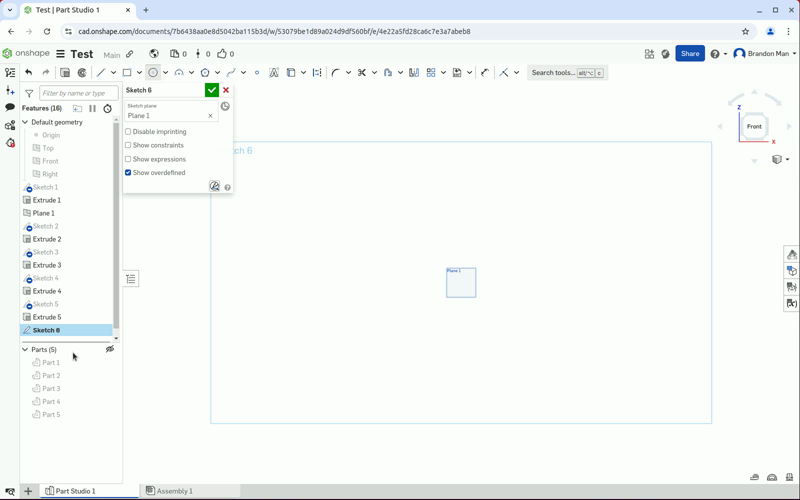
mouse_move(483, 237)
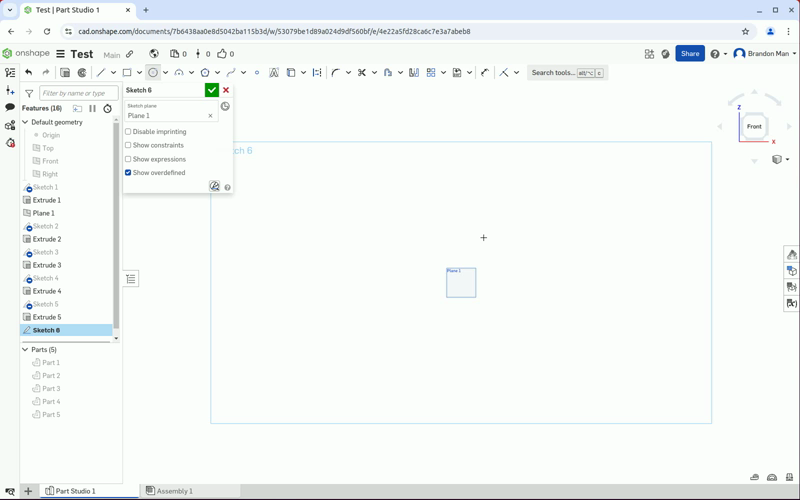
click(483, 237)
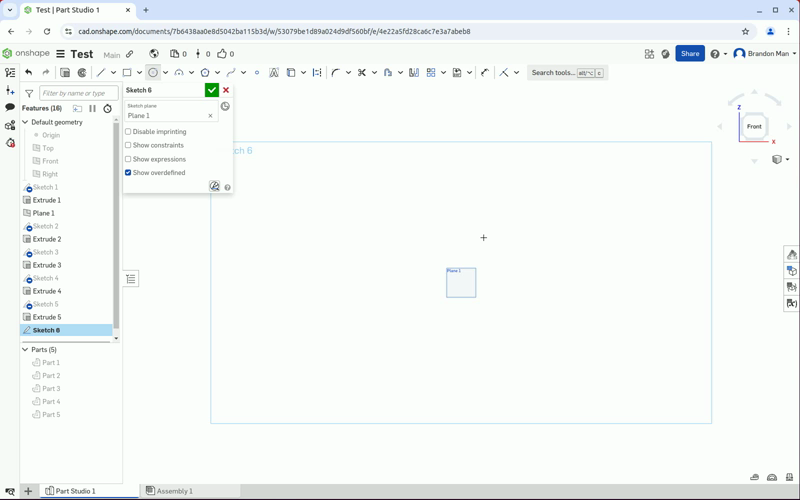
key_up(shift)
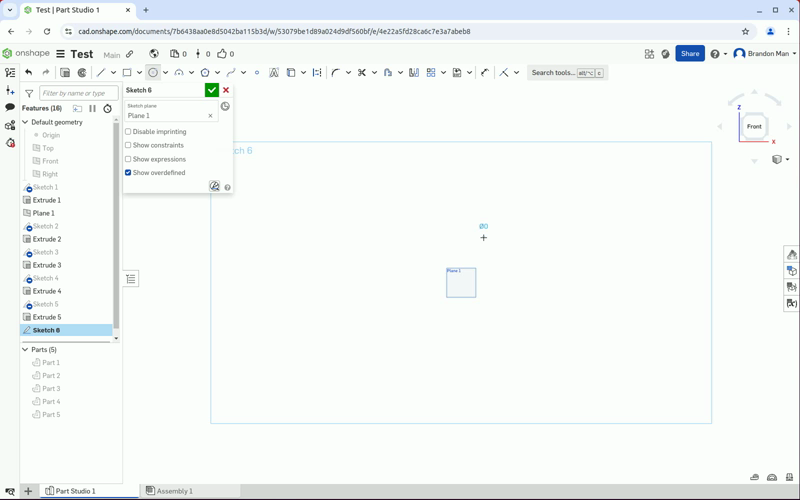
mouse_move(489, 237)
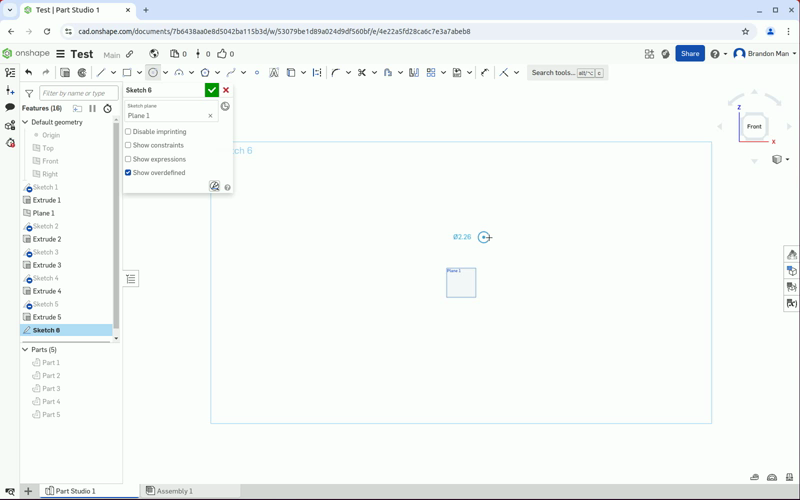
click(489, 237)
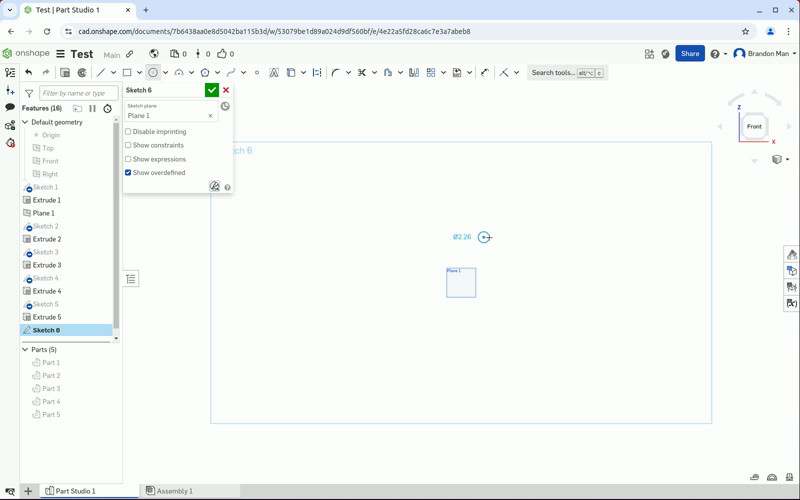
key(esc)
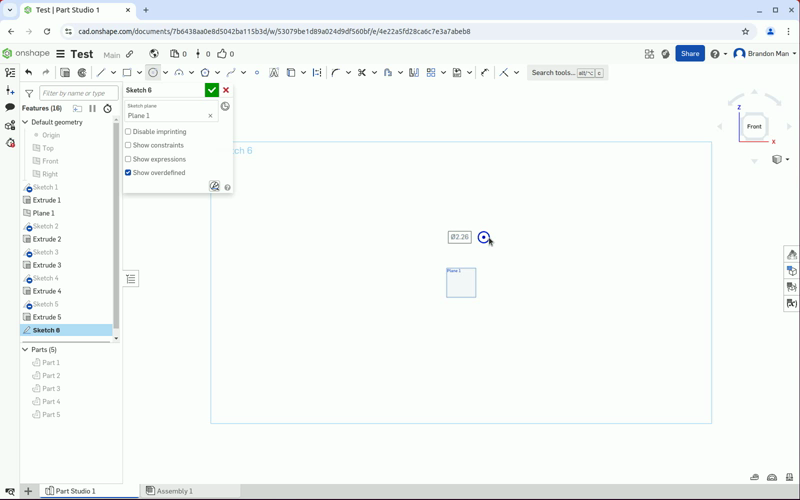
mouse_move(487, 237)
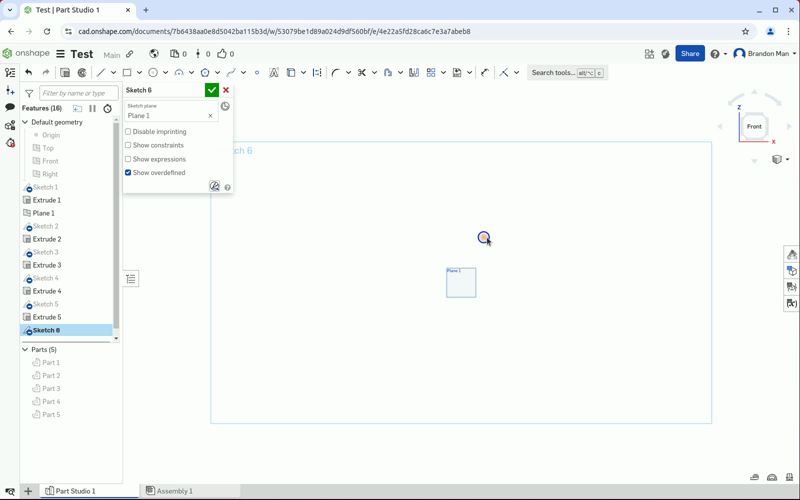
scroll(6)
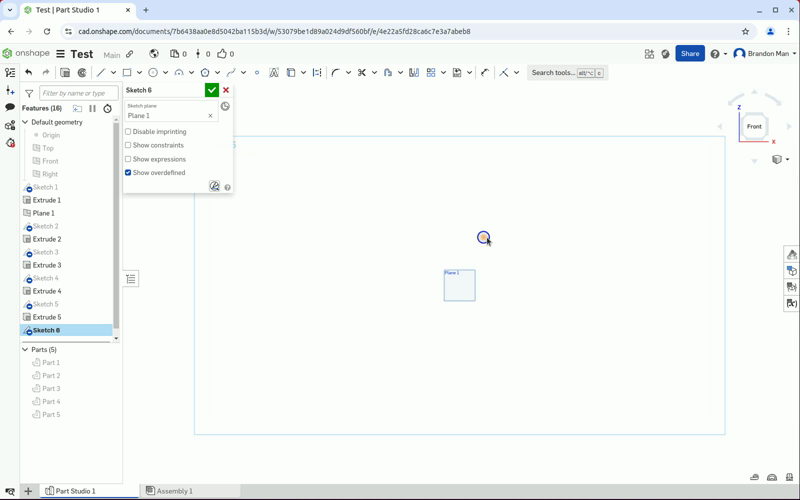
scroll(6)
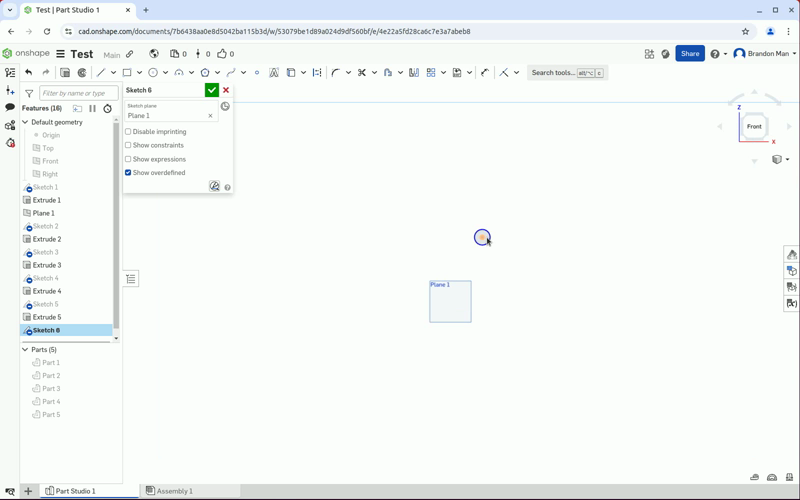
scroll(6)
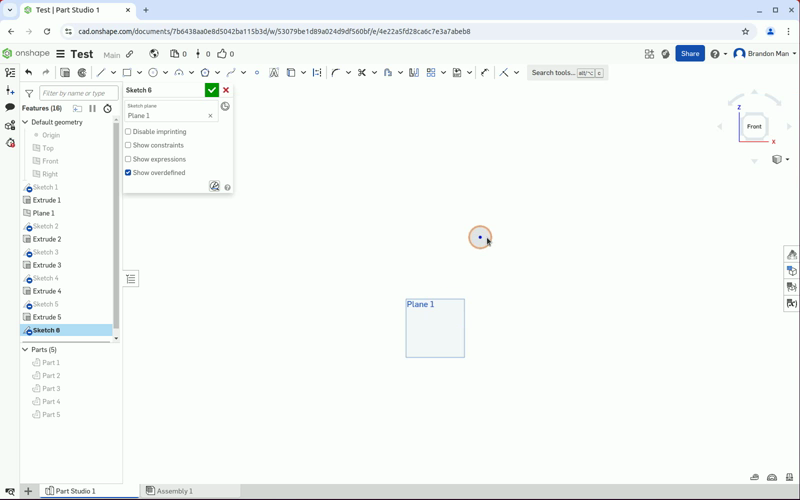
scroll(6)
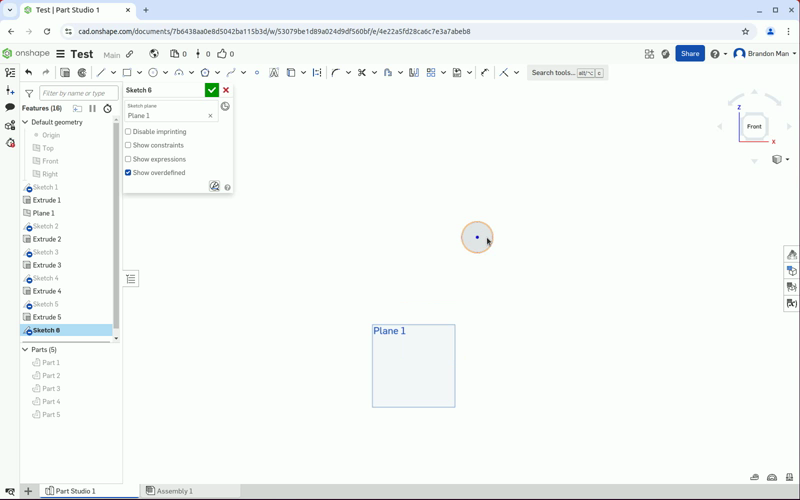
scroll(6)
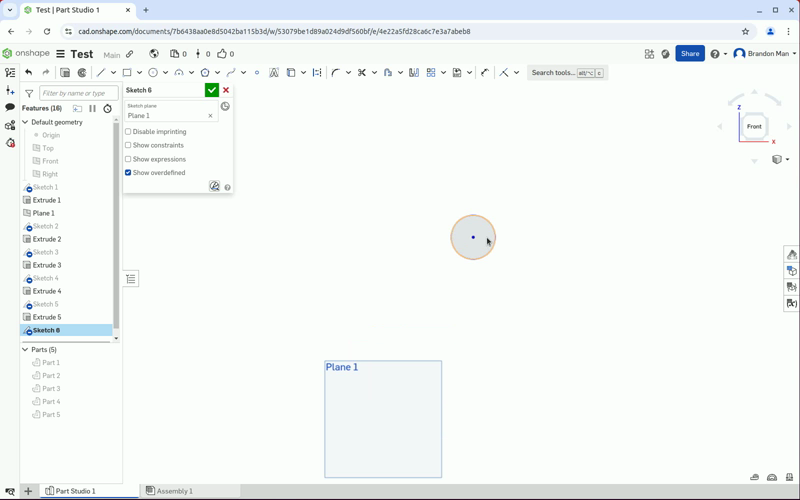
scroll(6)
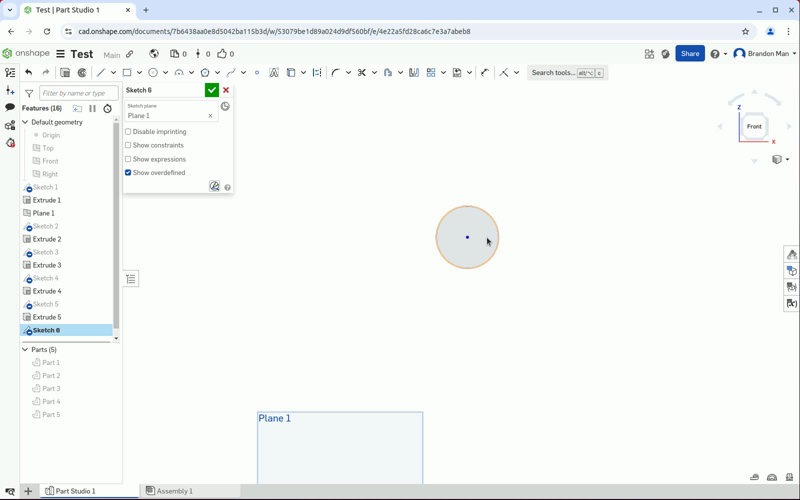
scroll(6)
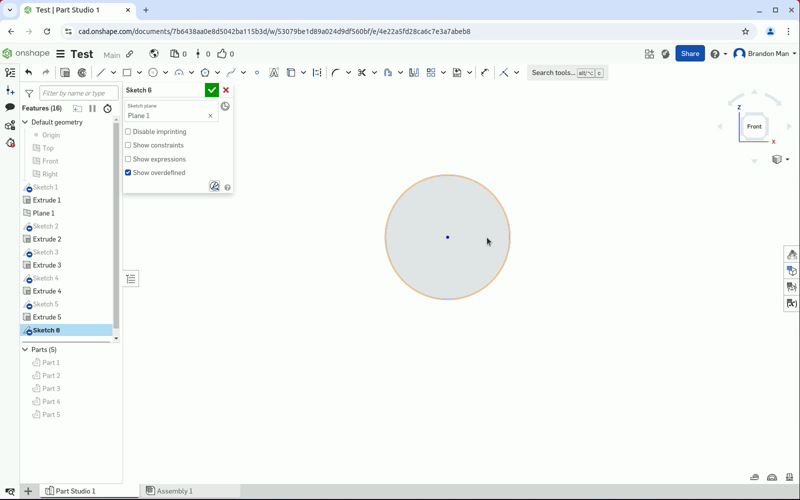
click(487, 237)
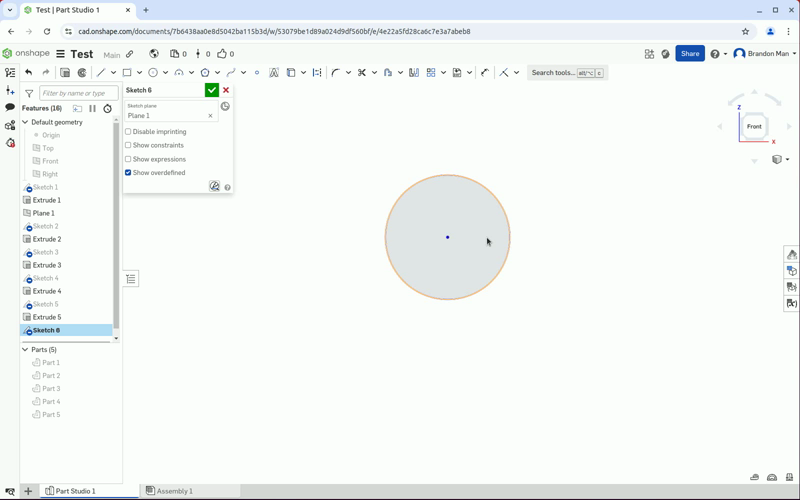
scroll(-6)
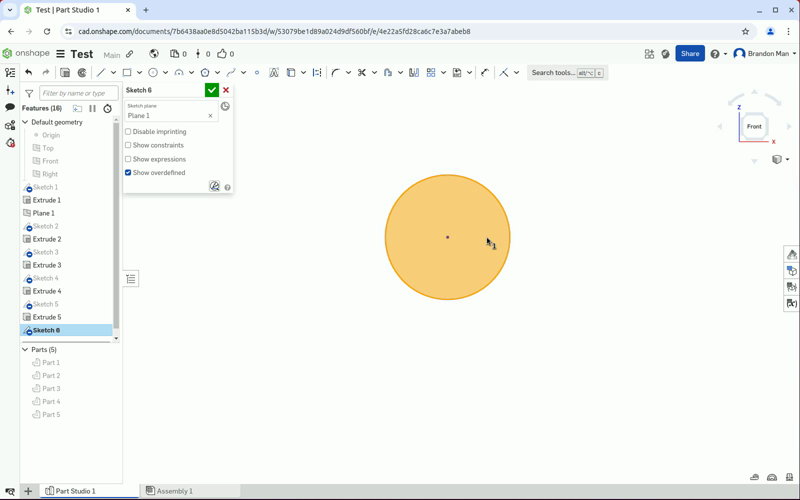
scroll(-6)
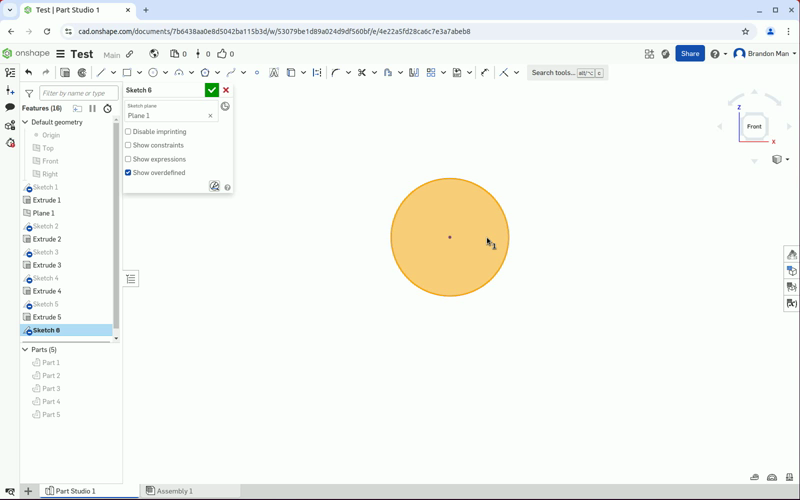
scroll(-6)
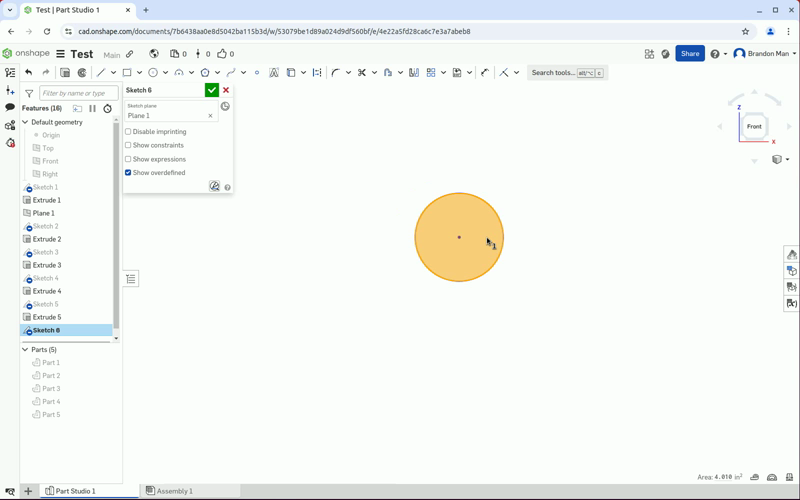
scroll(-6)
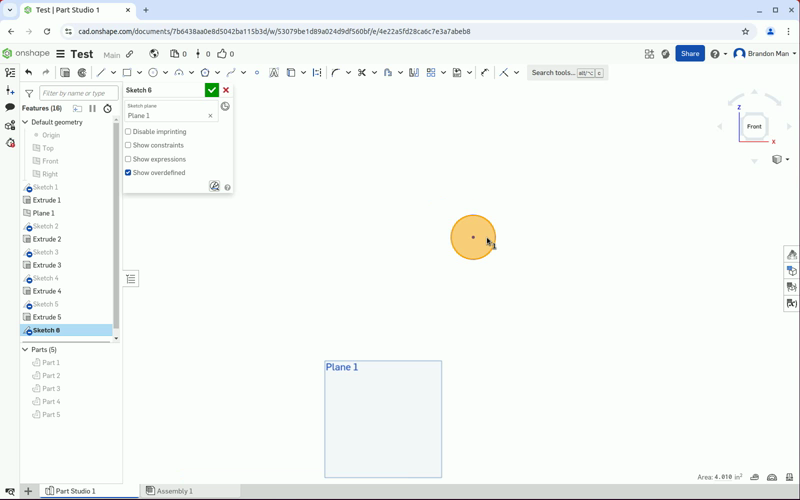
scroll(-6)
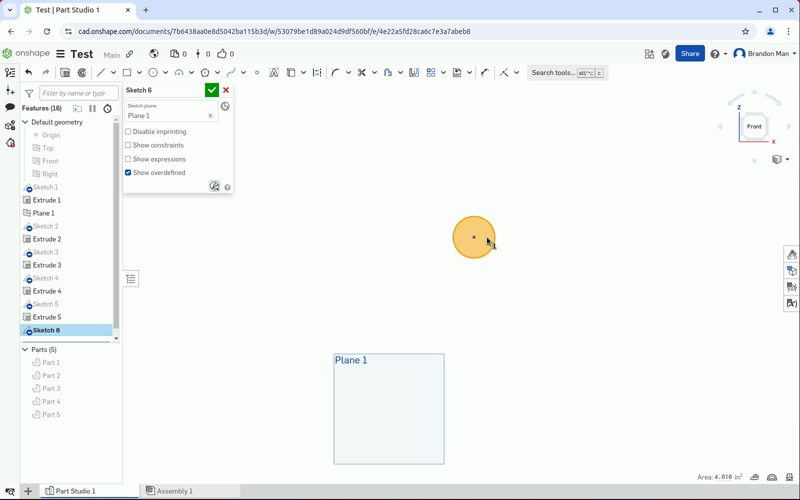
scroll(-6)
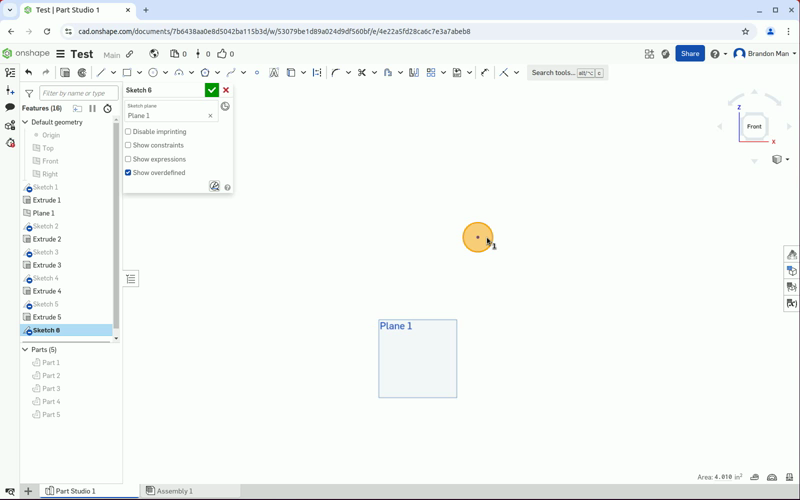
scroll(-6)
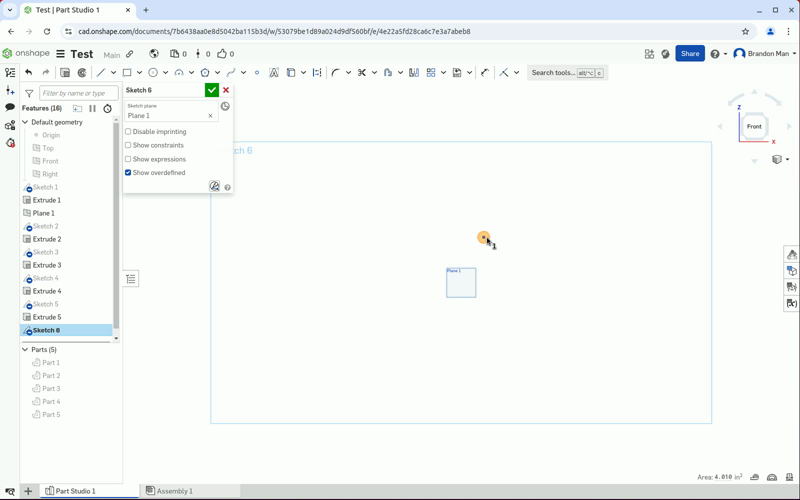
mouse_move(73, 352)
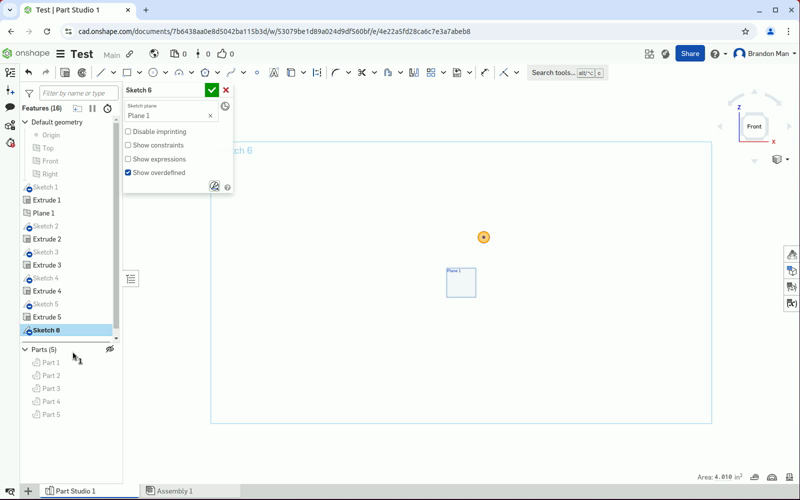
key(shift+y)
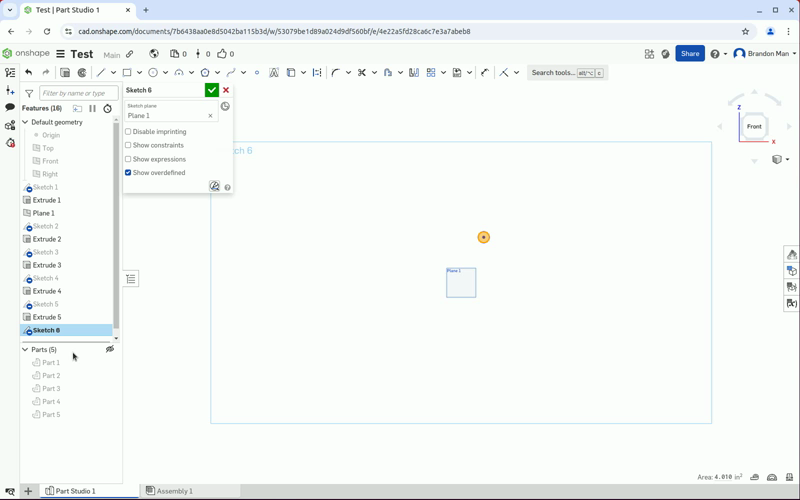
key(shift+e)
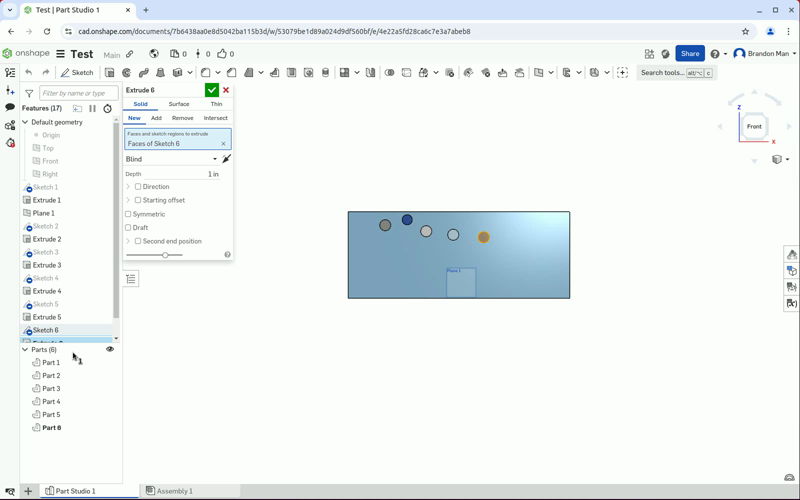
mouse_move(143, 106)
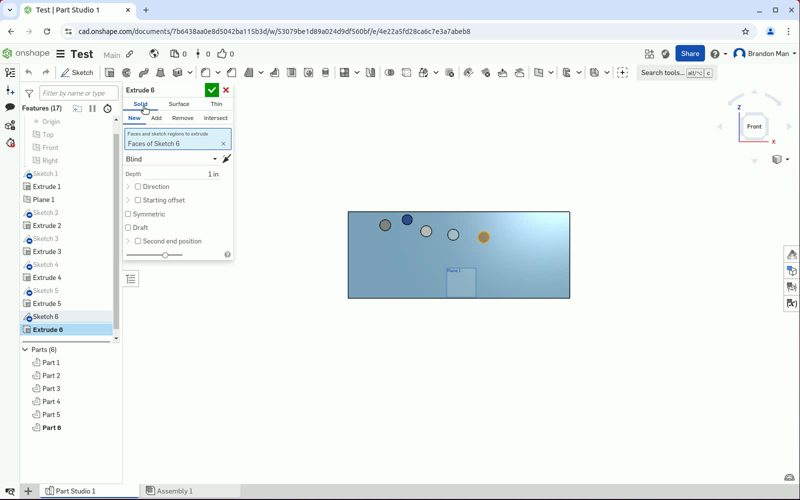
click(143, 106)
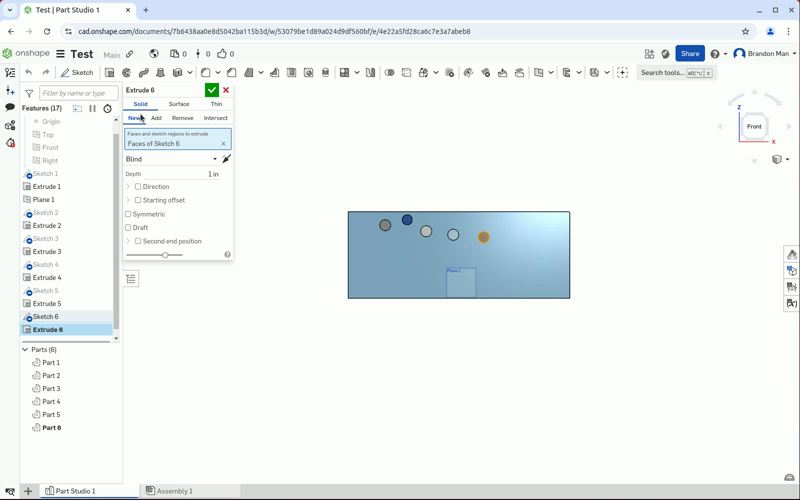
mouse_move(137, 120)
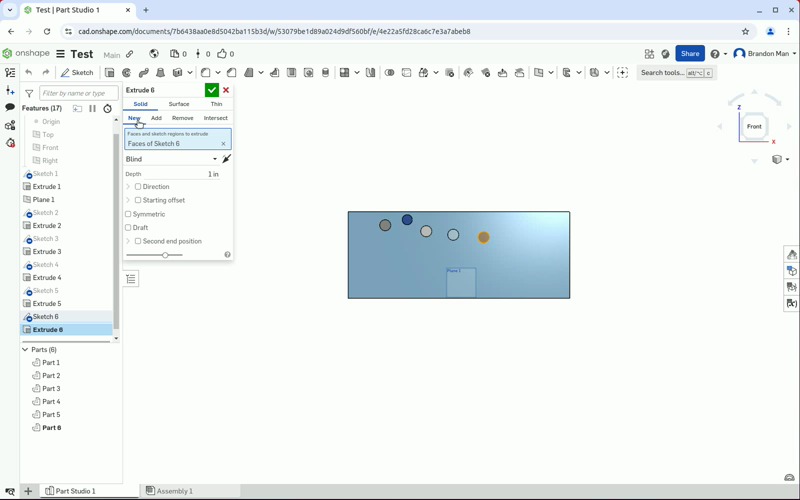
click(137, 120)
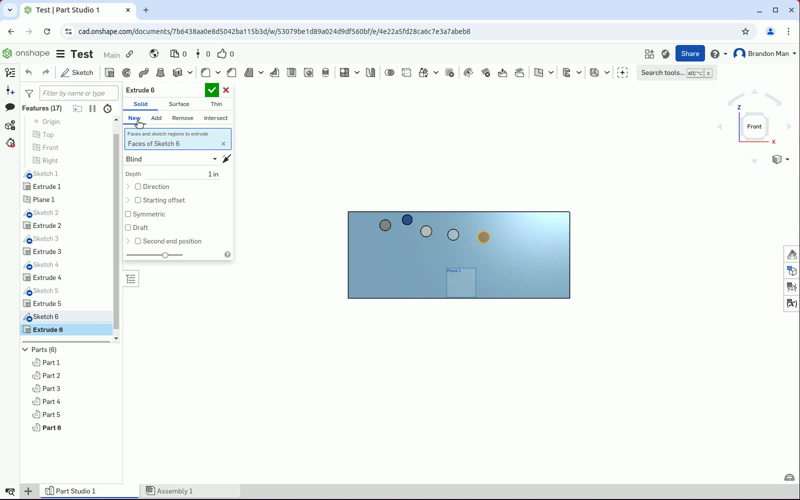
key(tab, 4)
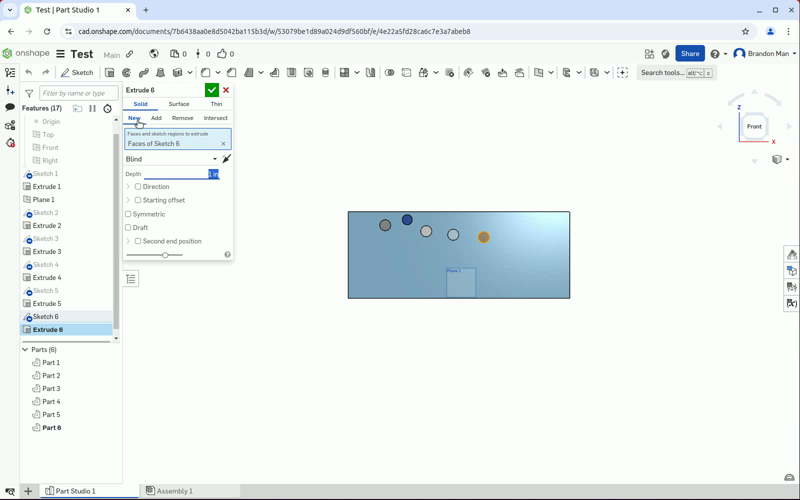
text(6.258)
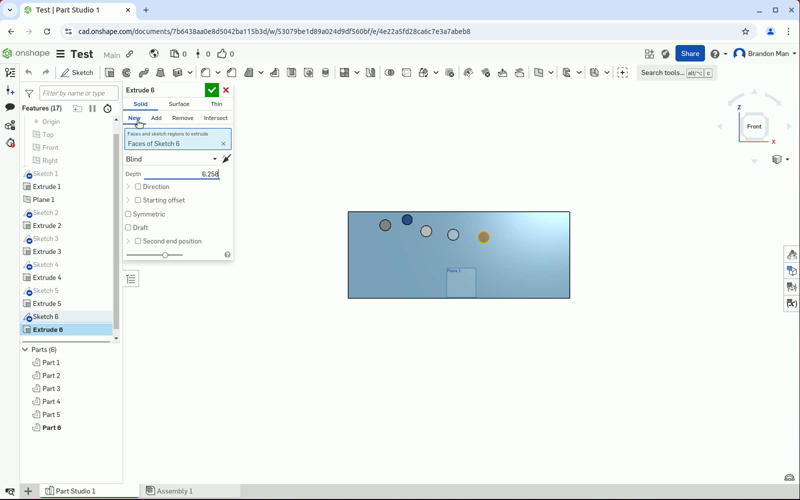
key(enter)
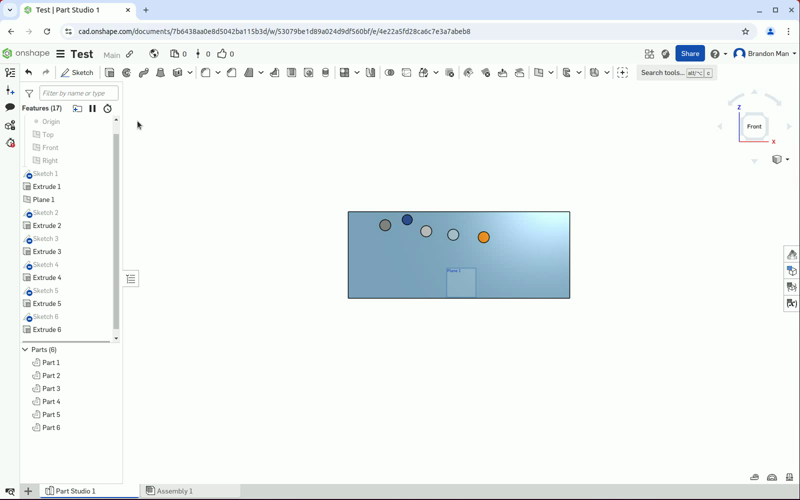
key(shift+h)
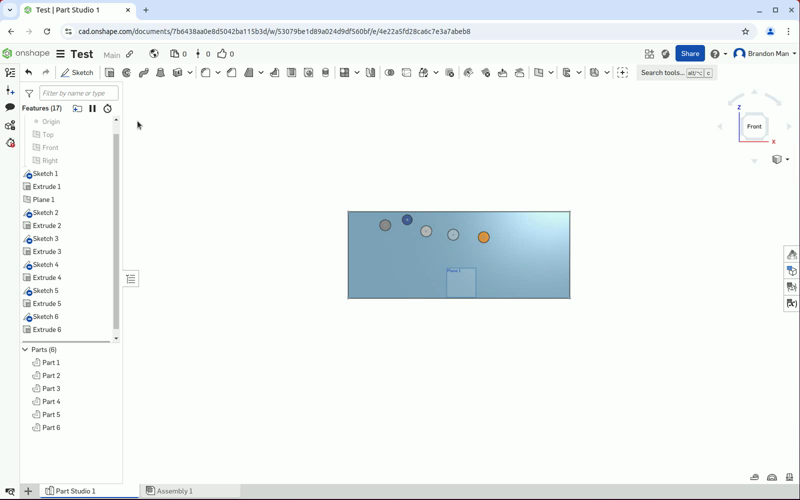
key(shift+h)
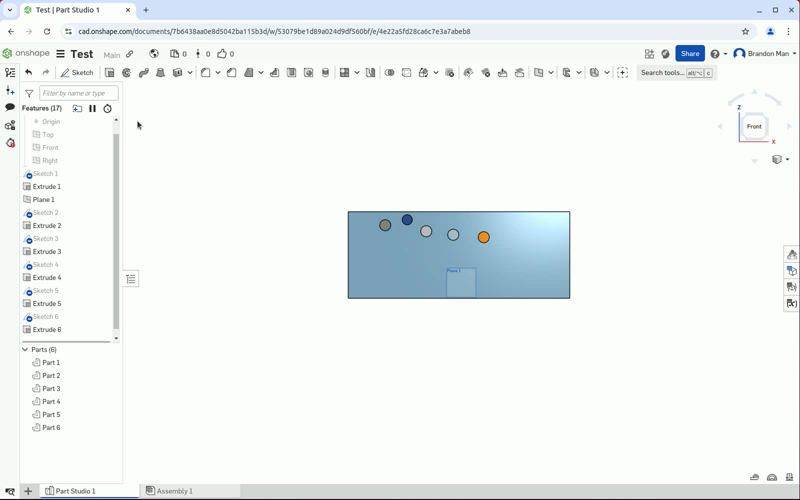
mouse_move(69, 176)
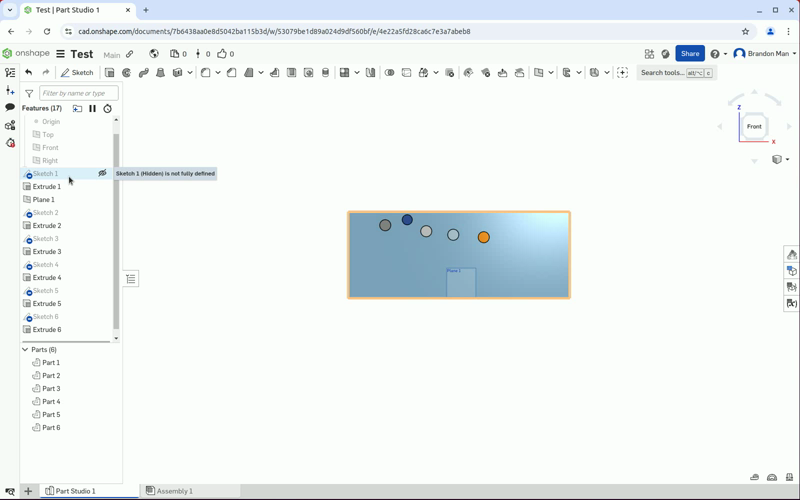
click(69, 176)
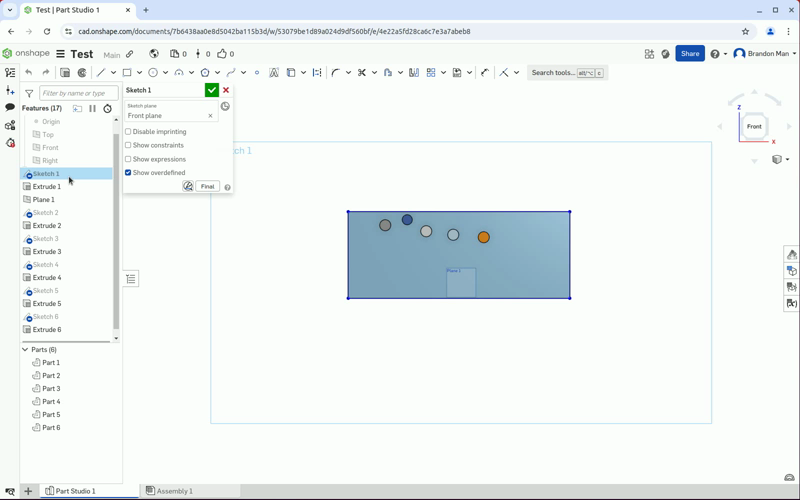
mouse_move(229, 92)
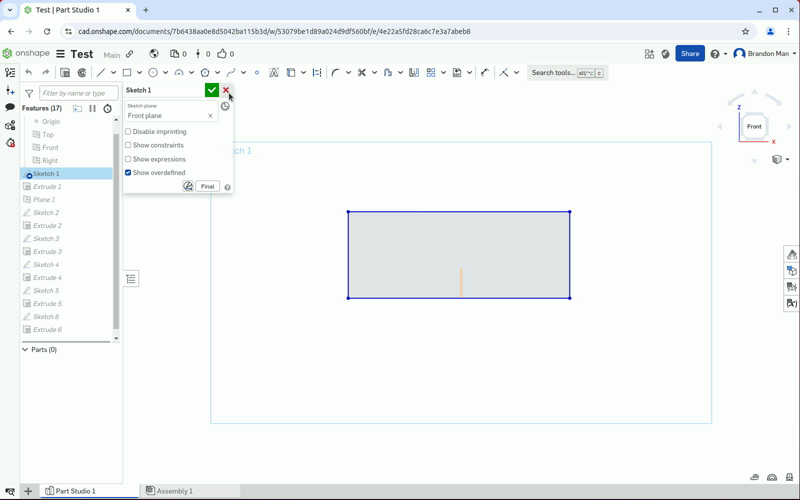
click(229, 92)
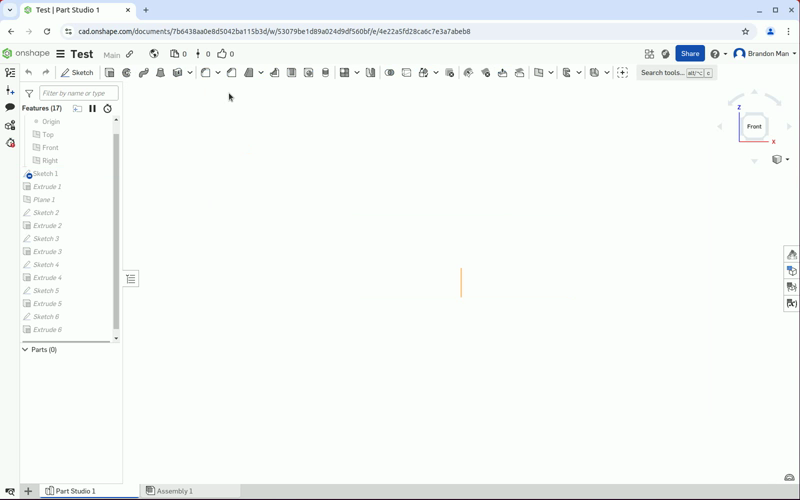
key(shift+s)
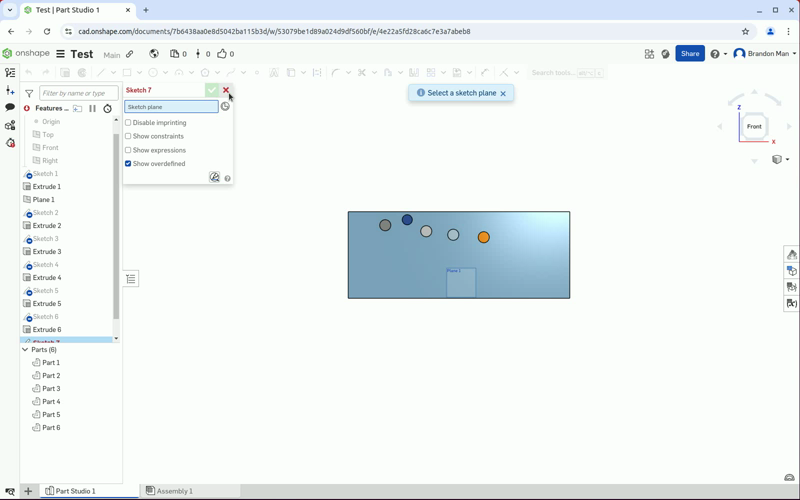
mouse_move(69, 189)
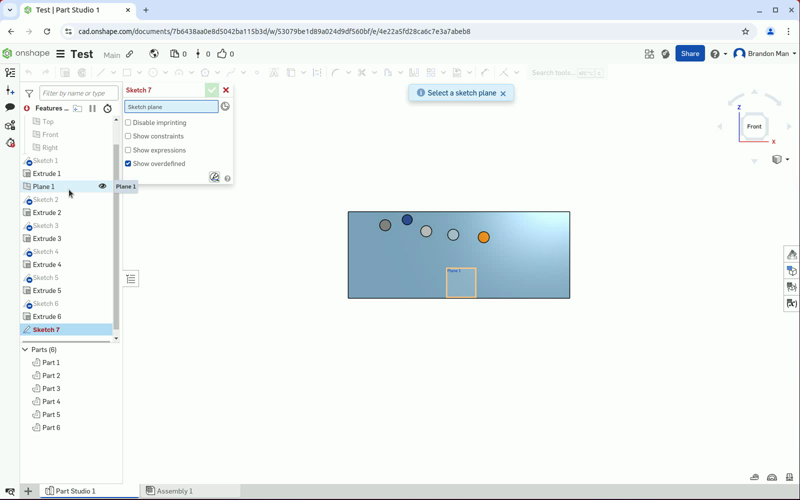
click(69, 189)
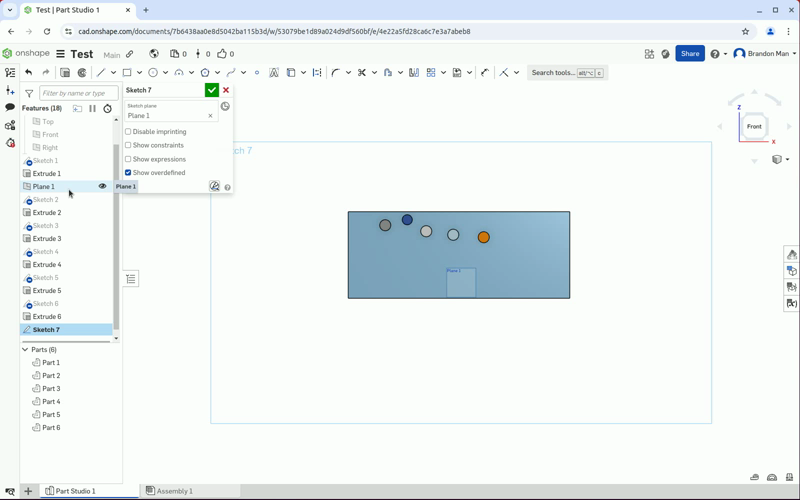
mouse_move(73, 352)
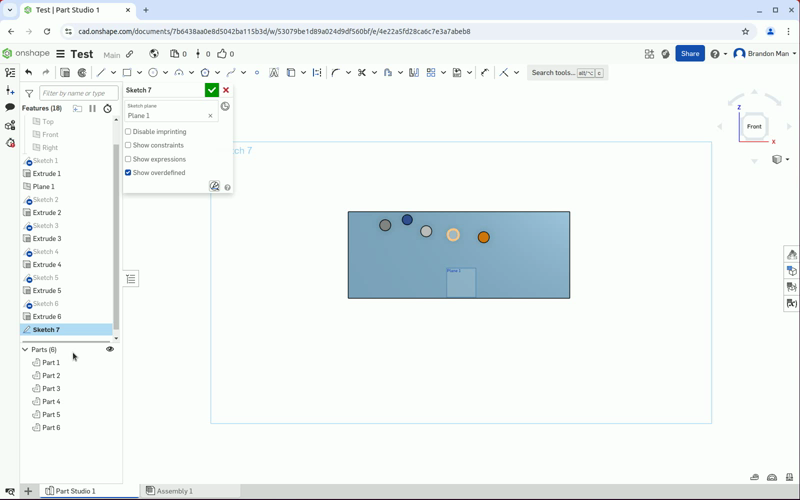
key(y)
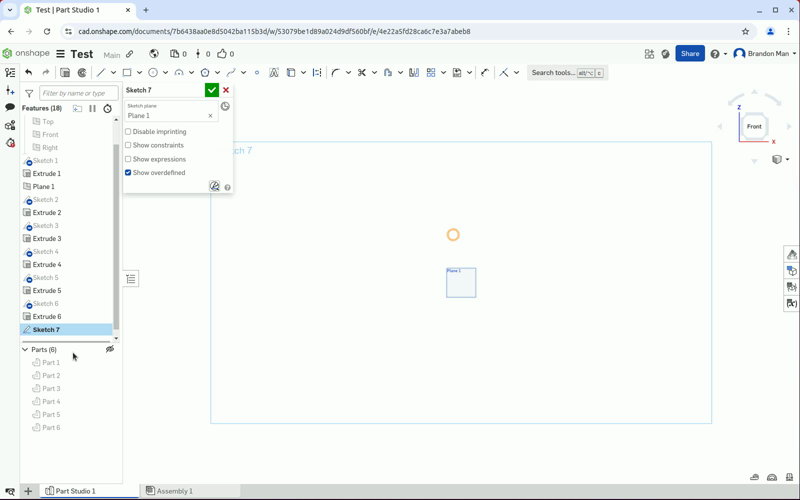
key(c)
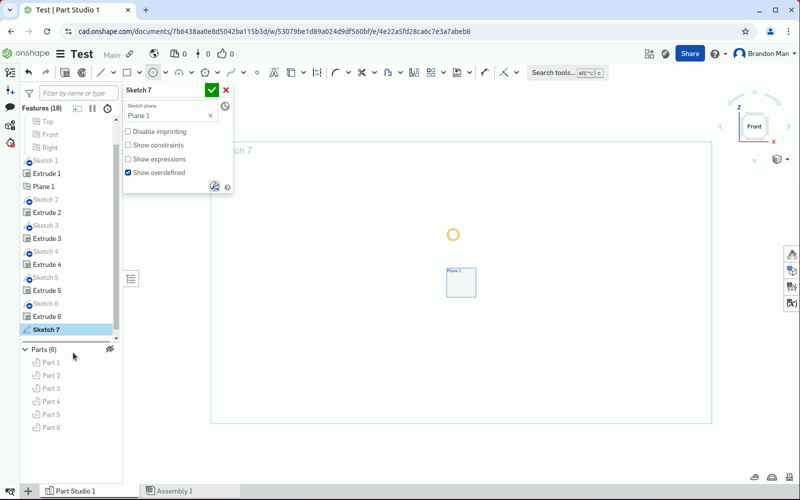
key_down(shift)
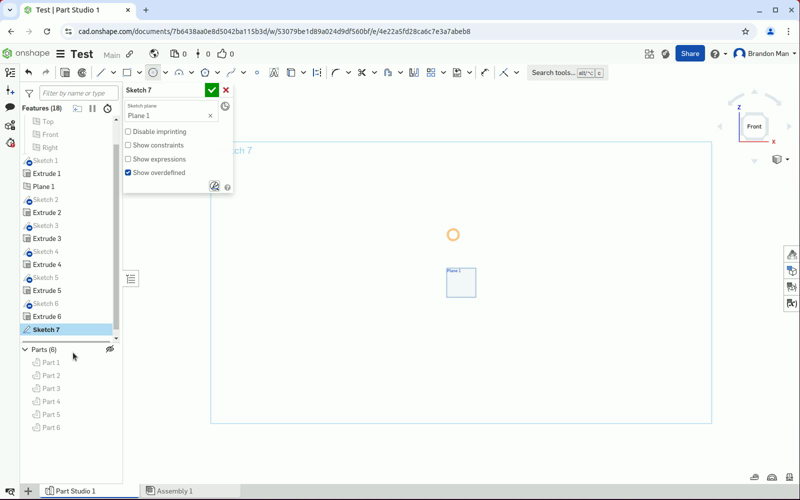
mouse_move(509, 255)
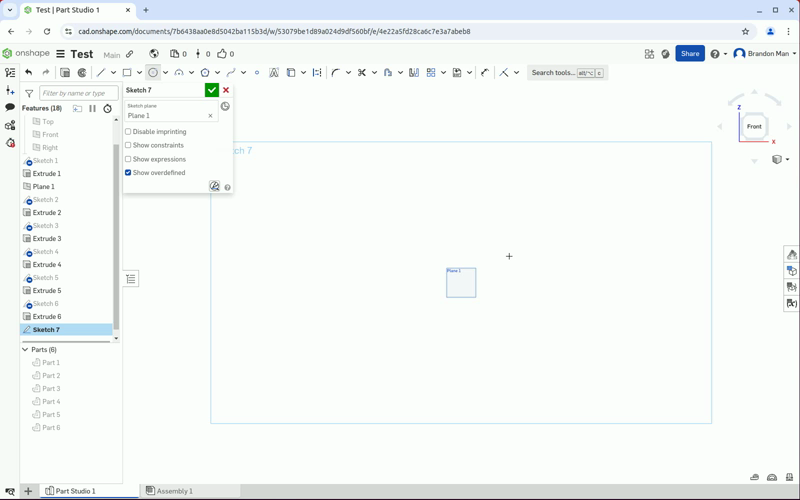
click(509, 255)
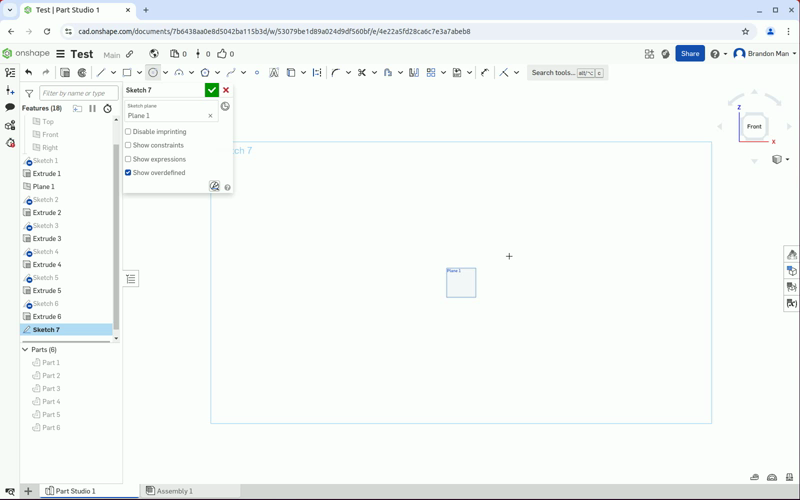
key_up(shift)
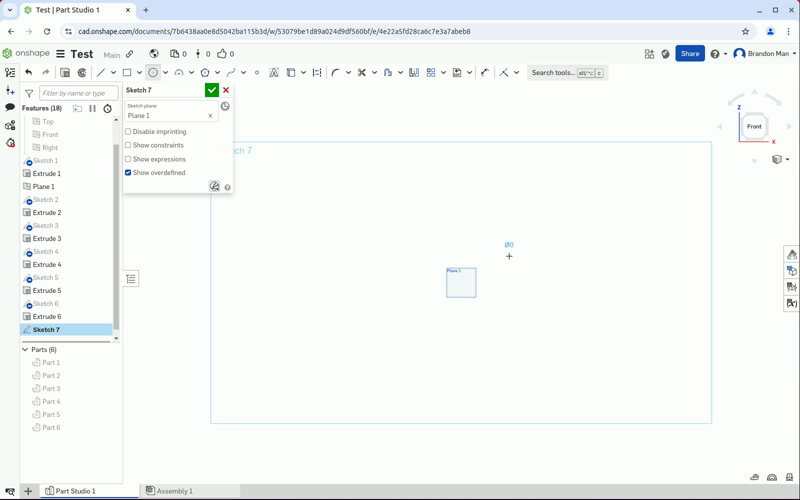
mouse_move(514, 255)
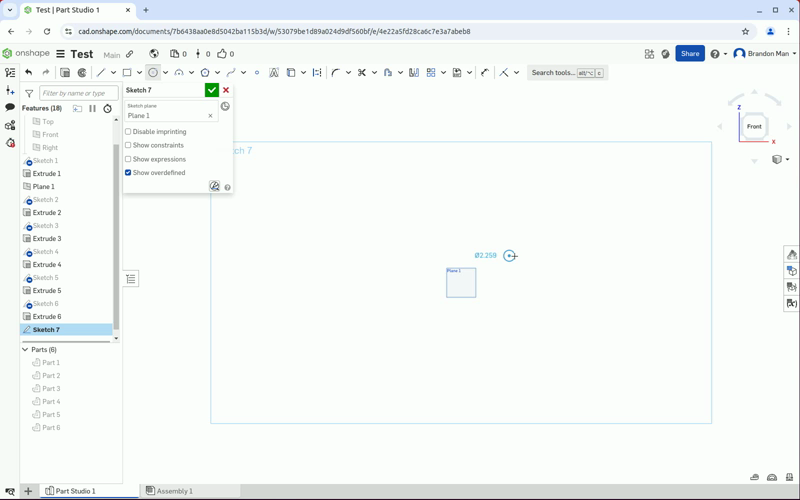
click(514, 255)
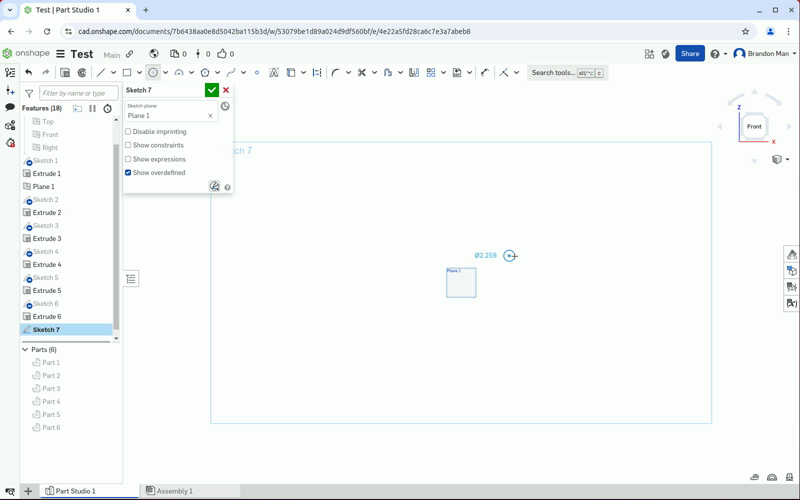
key(esc)
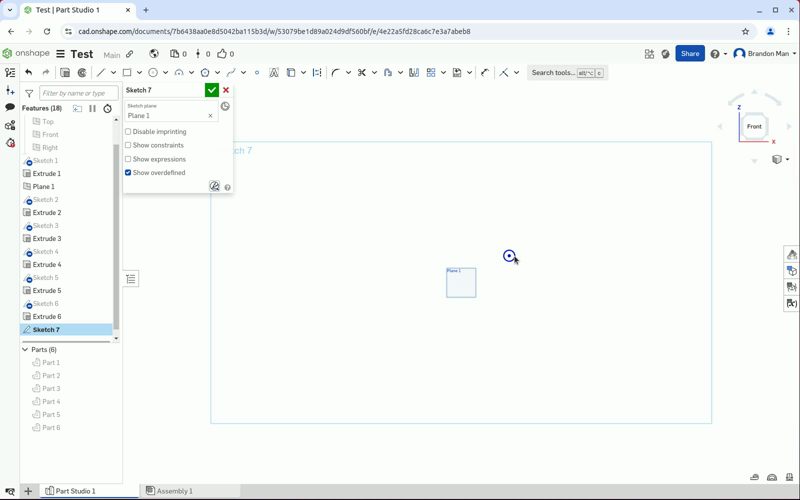
mouse_move(508, 258)
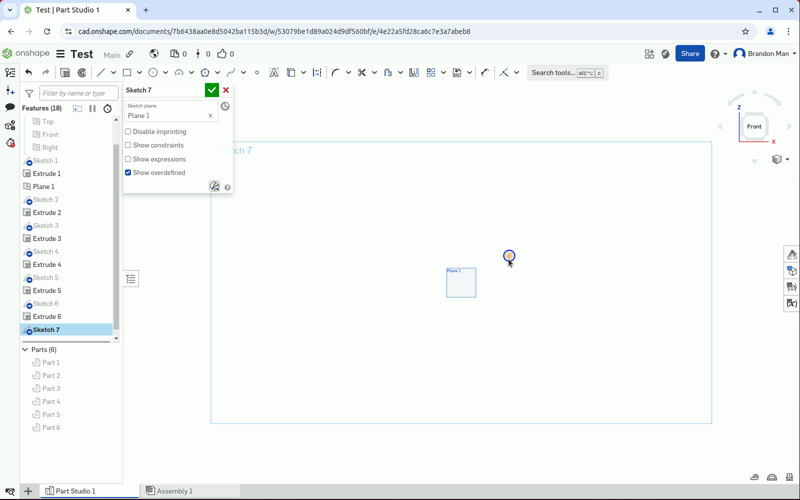
scroll(6)
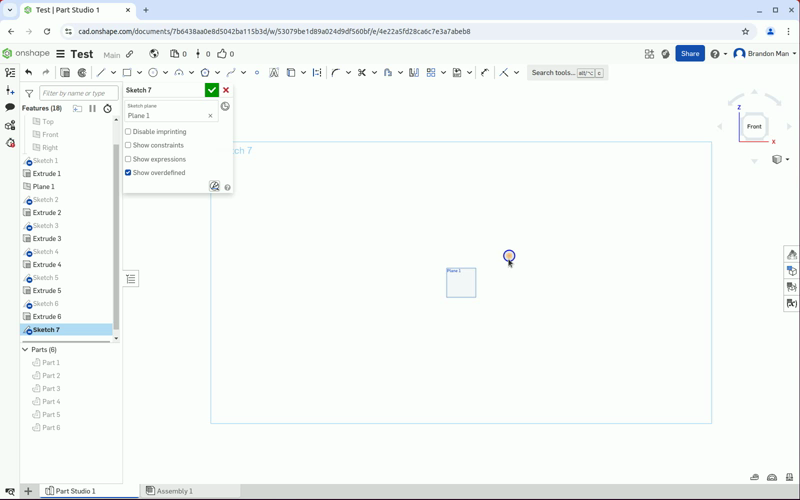
scroll(6)
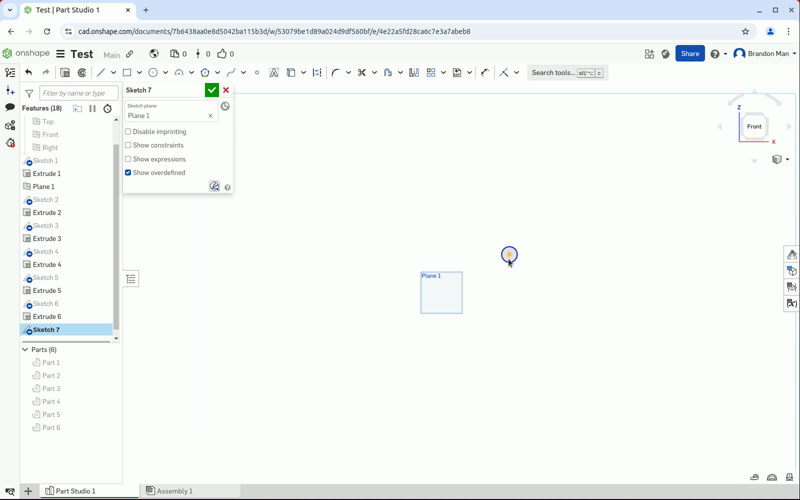
scroll(6)
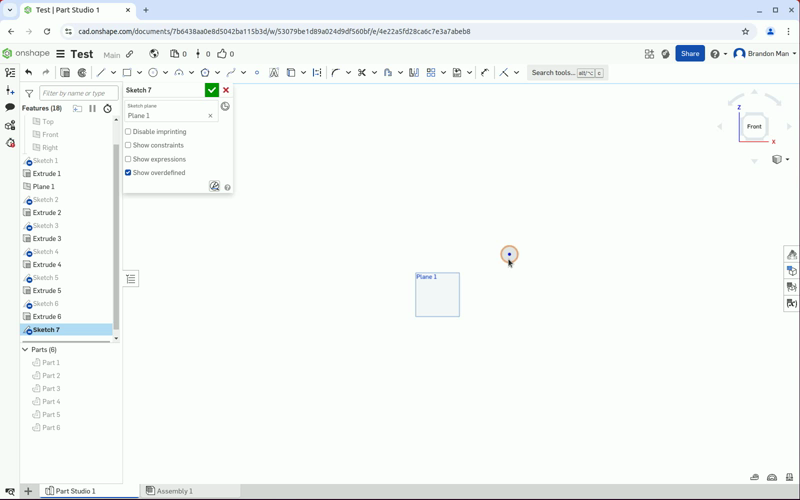
scroll(6)
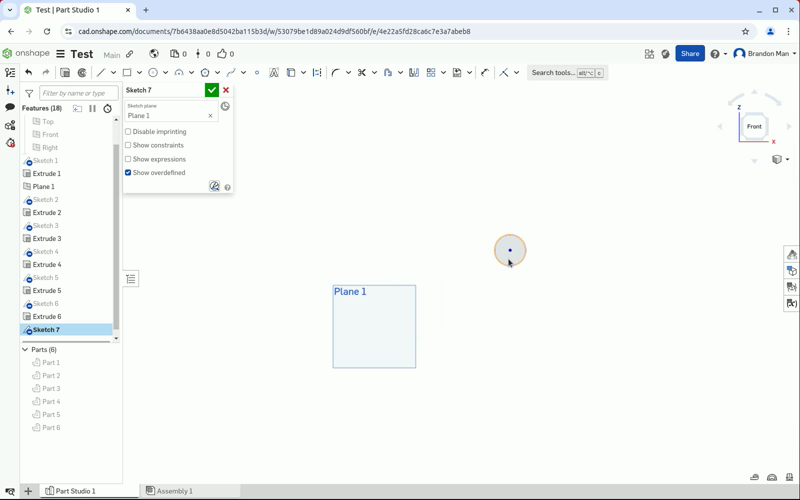
scroll(6)
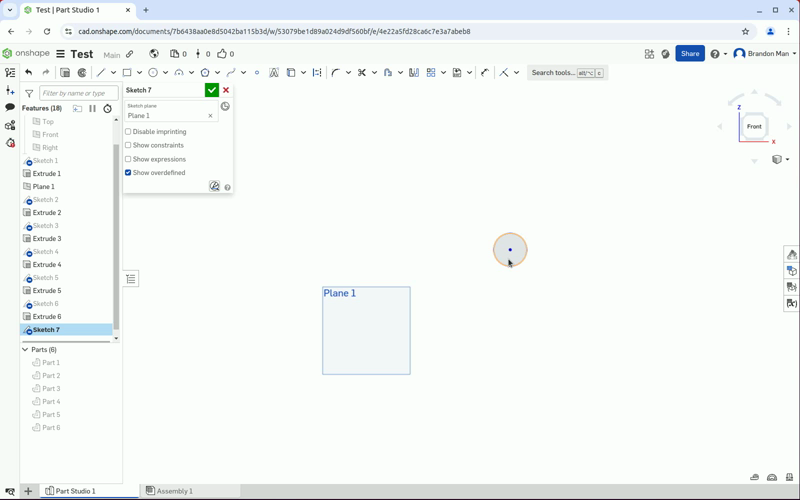
scroll(6)
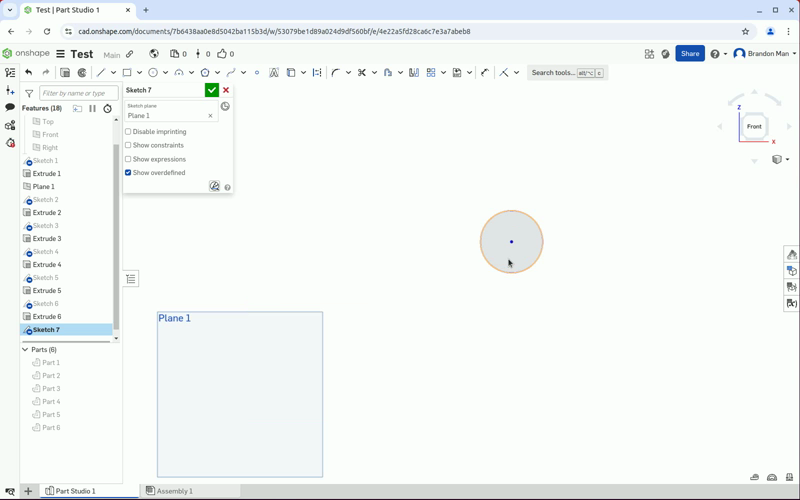
scroll(6)
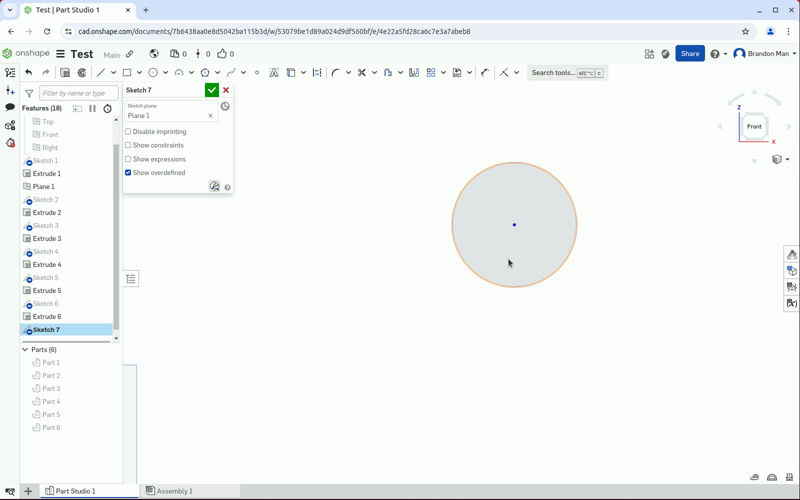
click(508, 258)
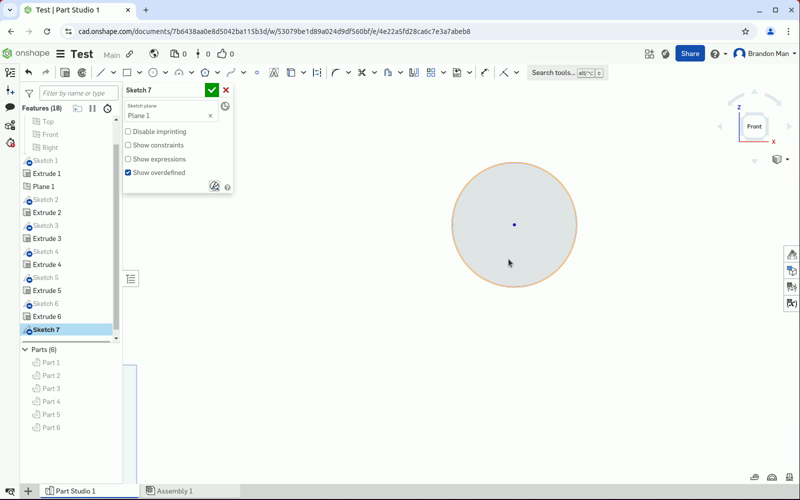
scroll(-6)
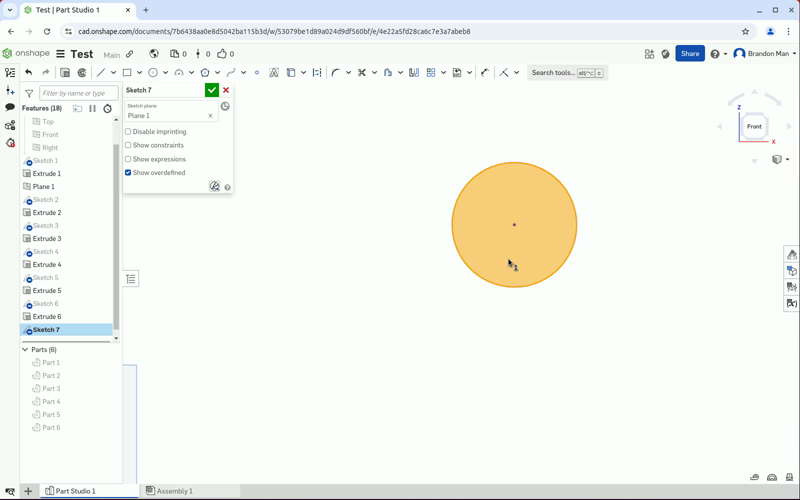
scroll(-6)
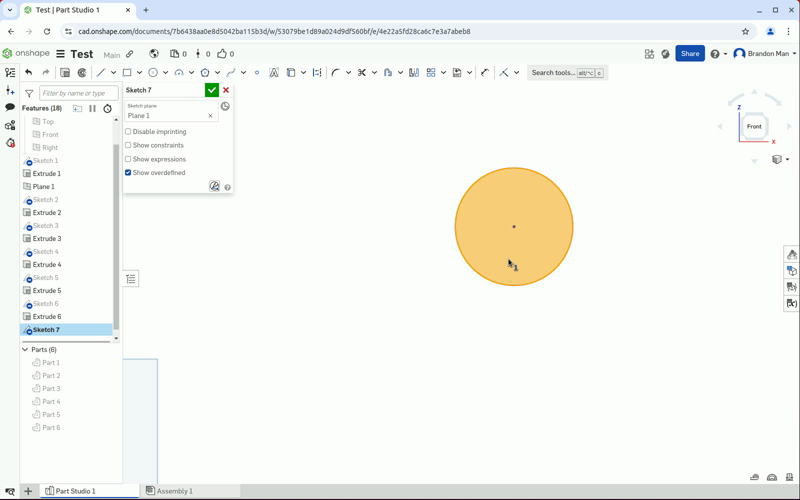
scroll(-6)
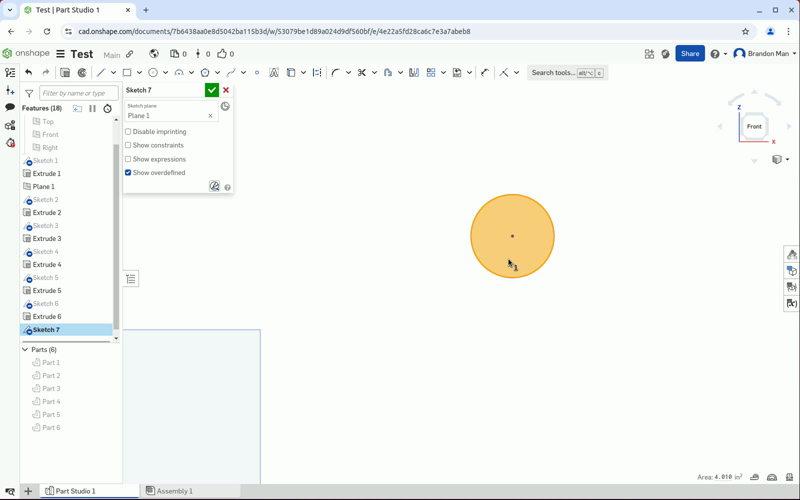
scroll(-6)
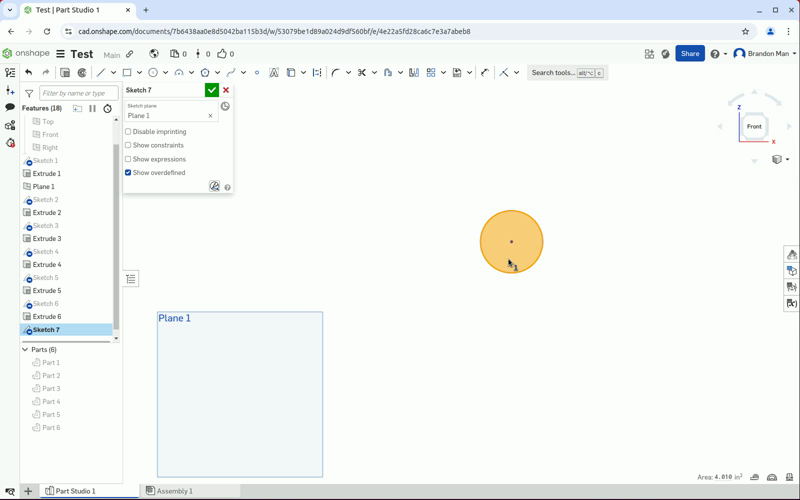
scroll(-6)
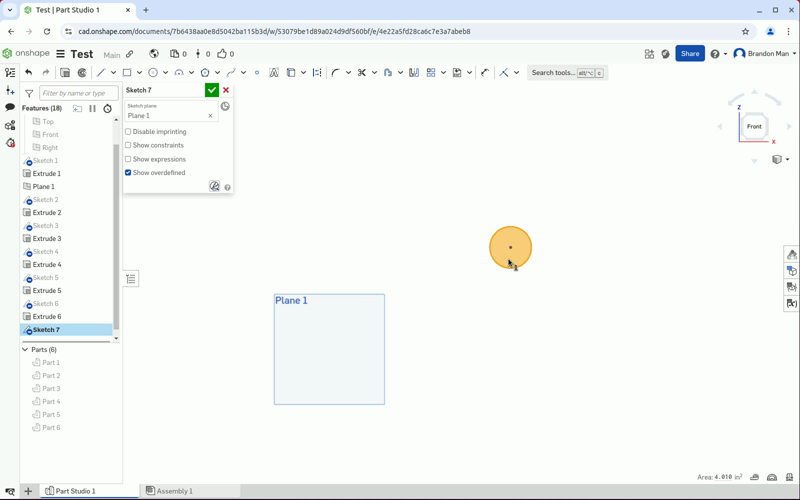
scroll(-6)
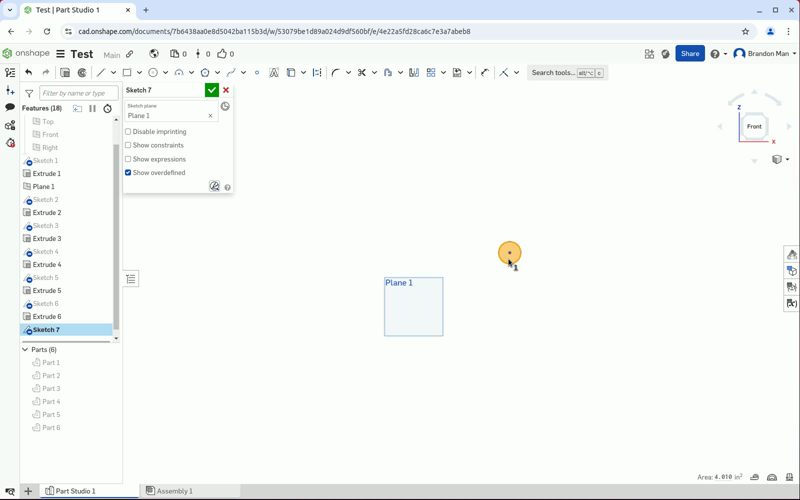
scroll(-6)
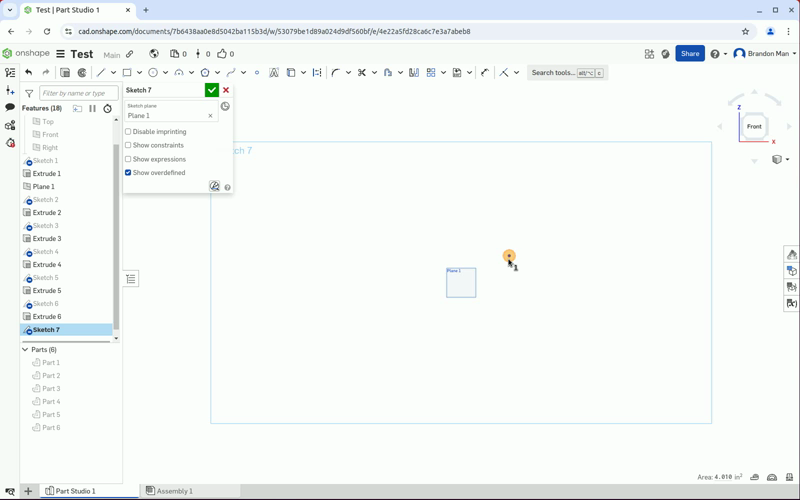
mouse_move(73, 352)
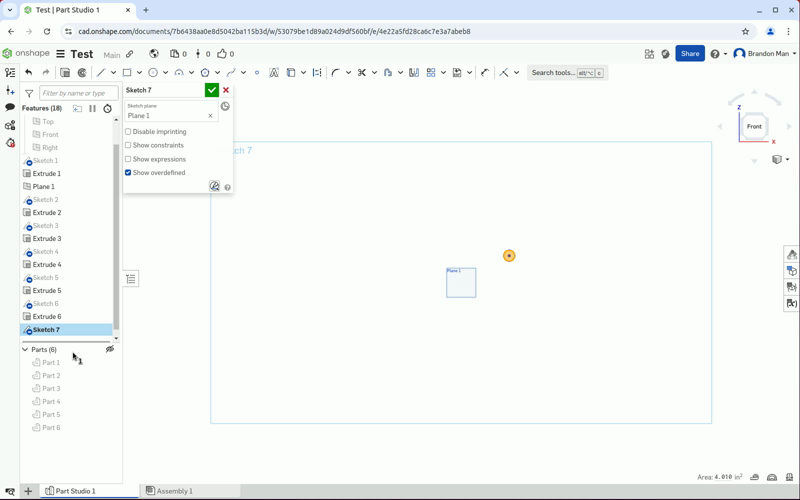
key(shift+y)
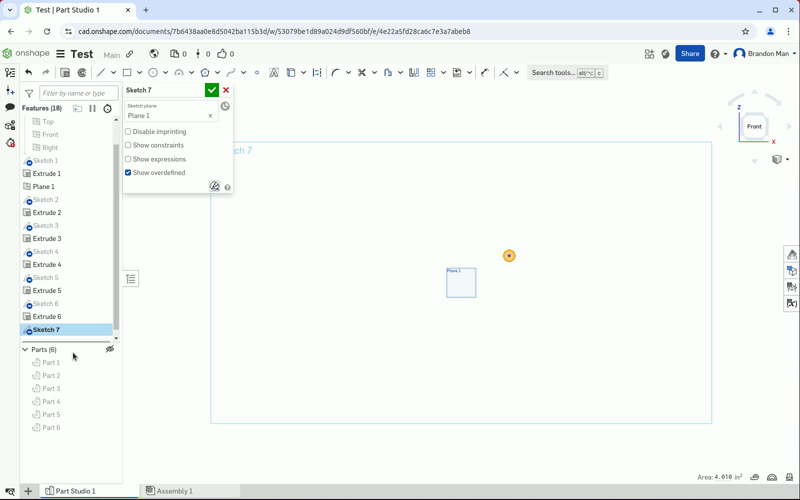
key(shift+e)
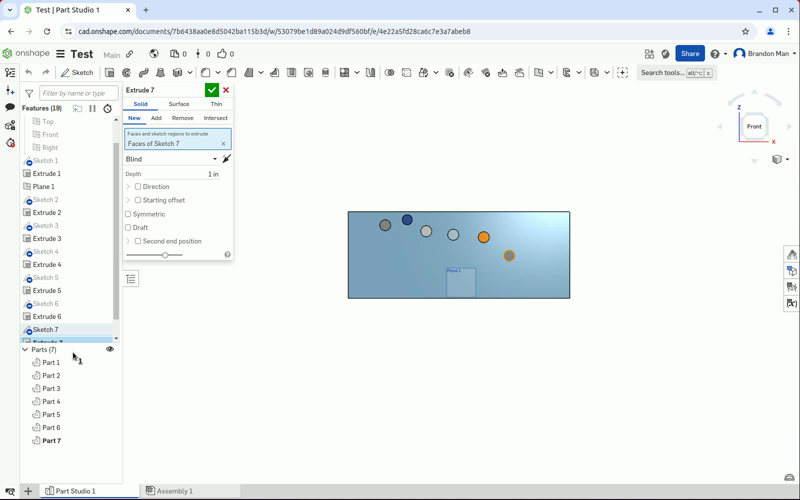
mouse_move(143, 106)
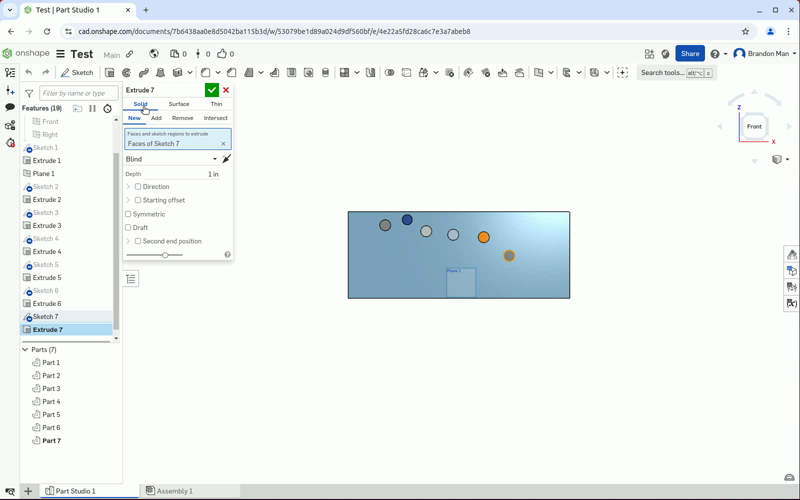
click(143, 106)
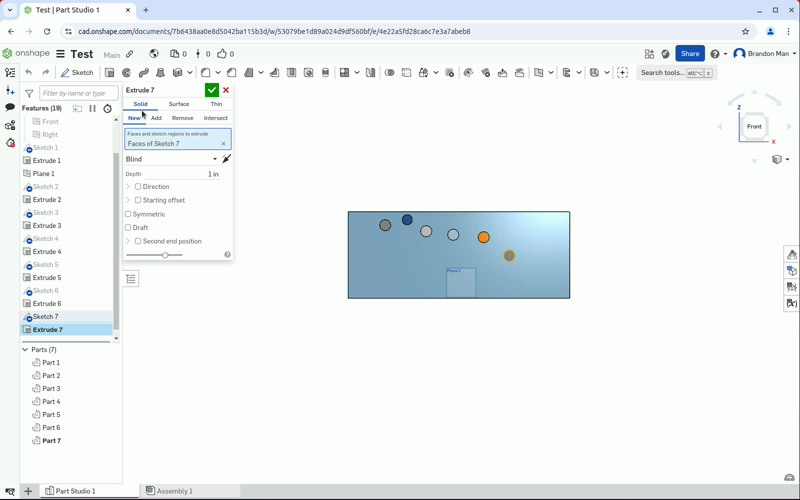
mouse_move(137, 120)
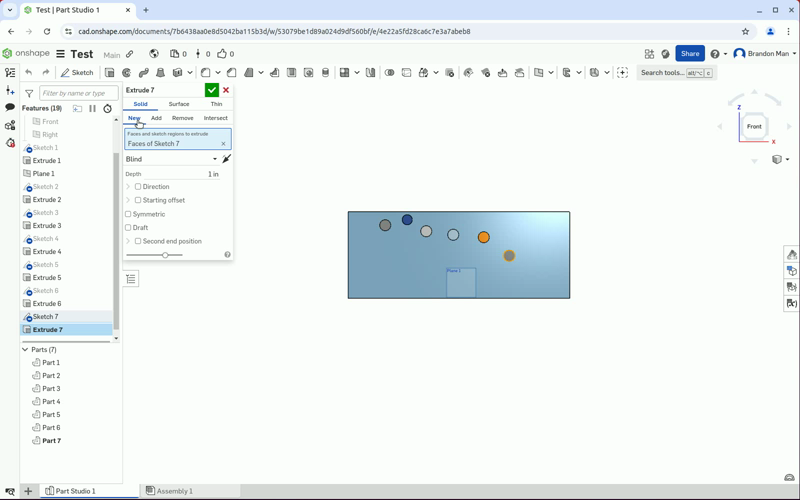
click(137, 120)
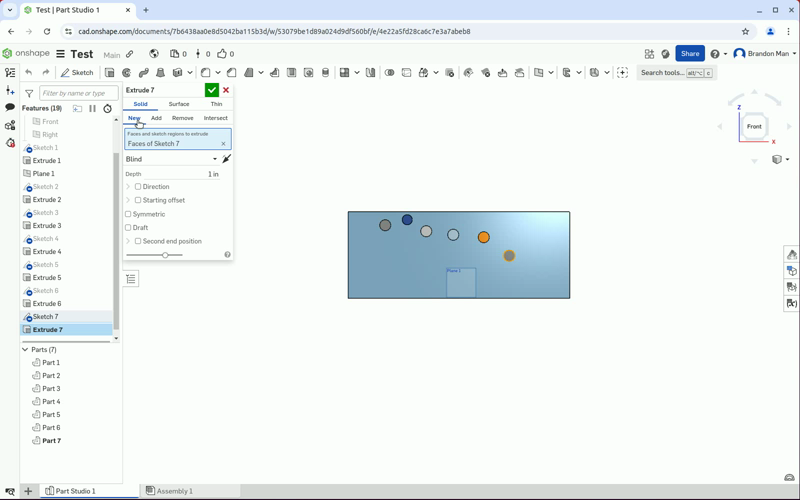
key(tab, 4)
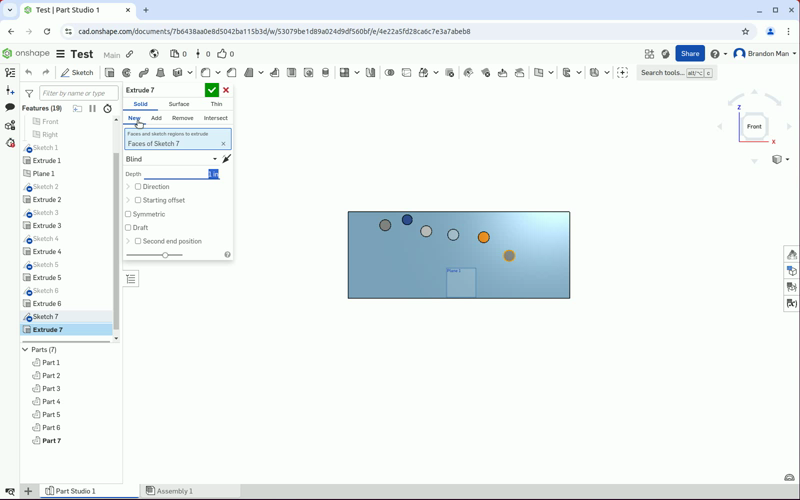
text(6.258)
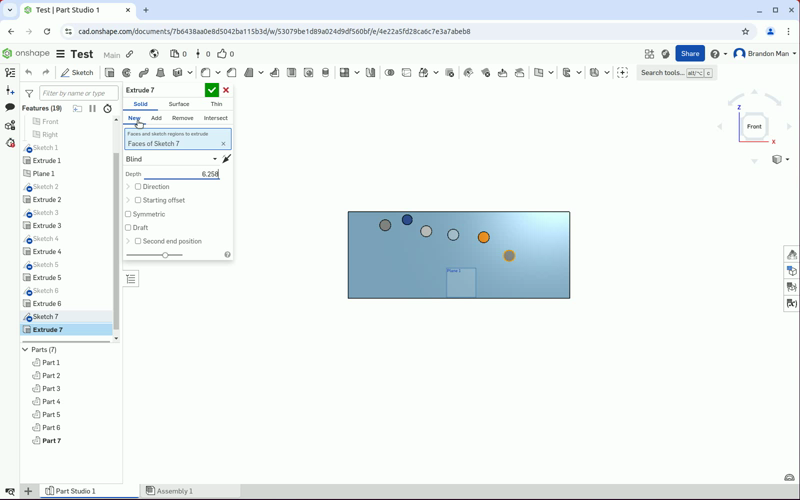
key(enter)
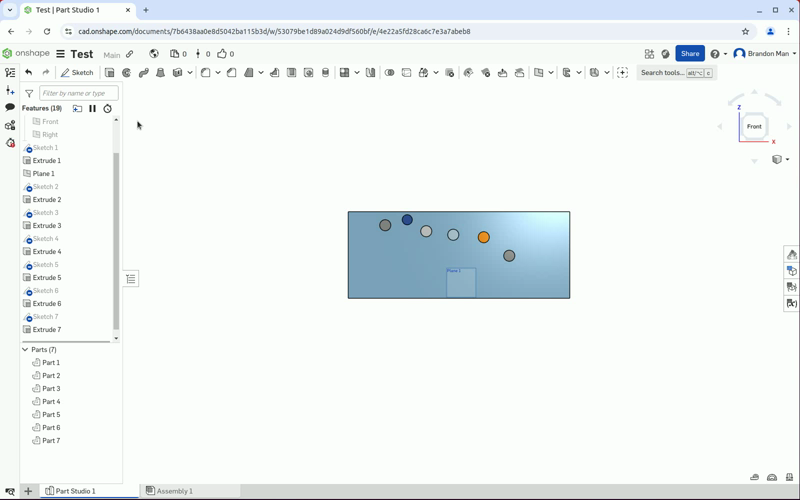
key(shift+h)
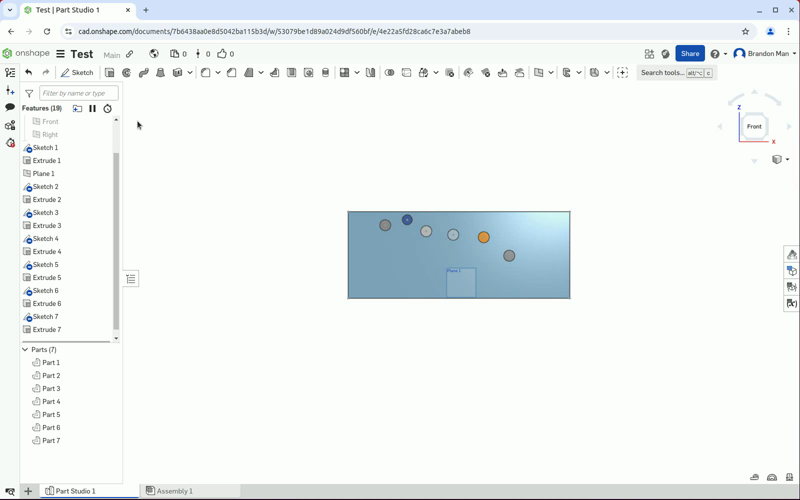
key(shift+h)
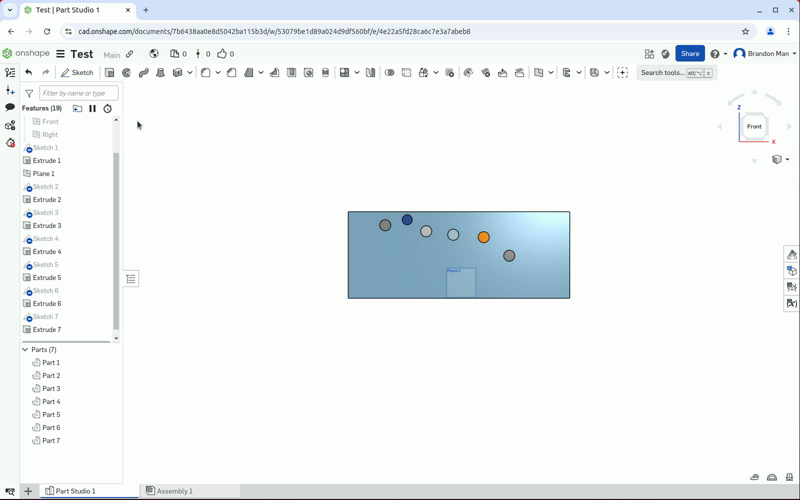
mouse_move(69, 150)
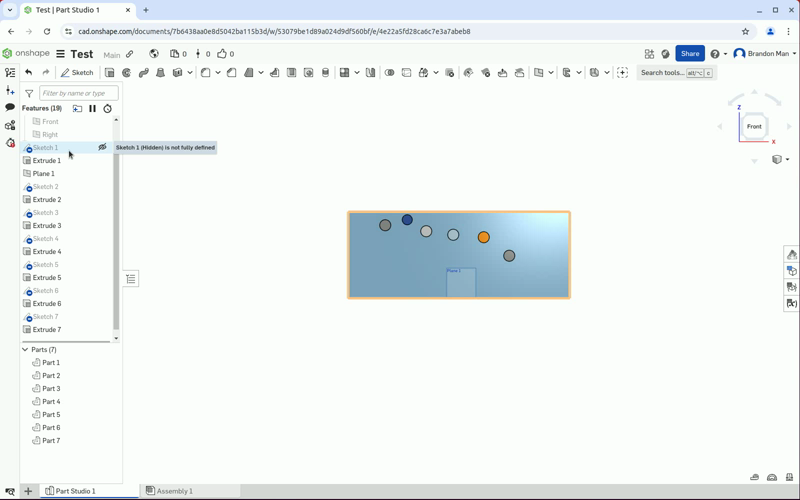
click(69, 150)
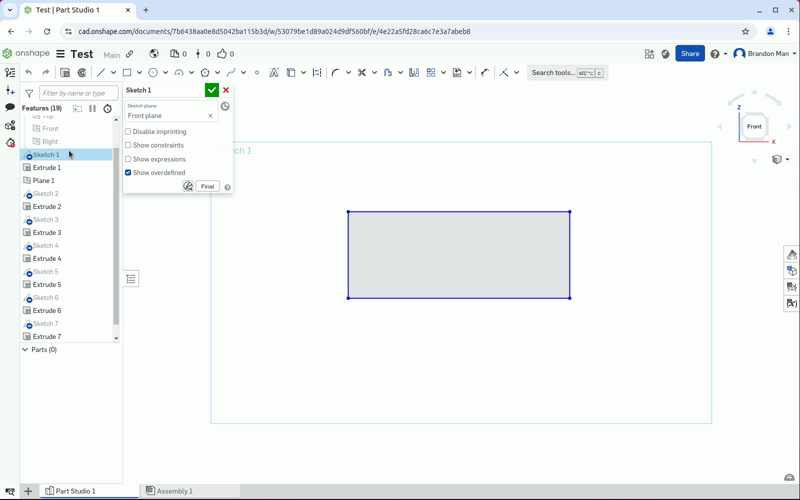
mouse_move(229, 92)
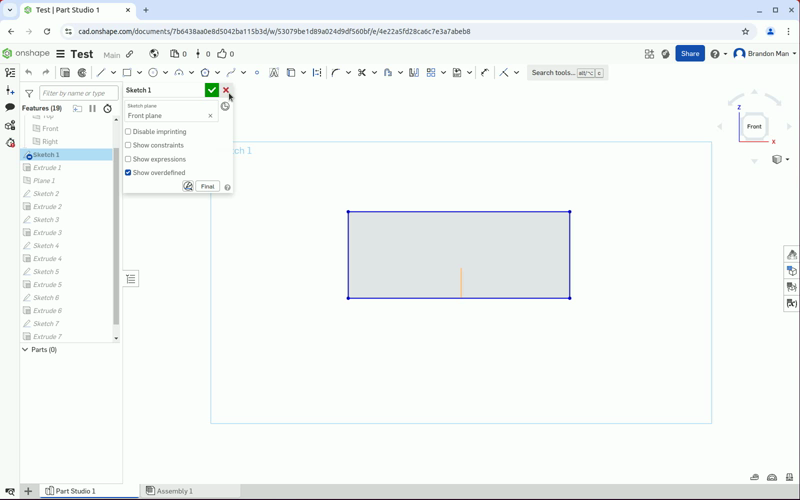
click(229, 92)
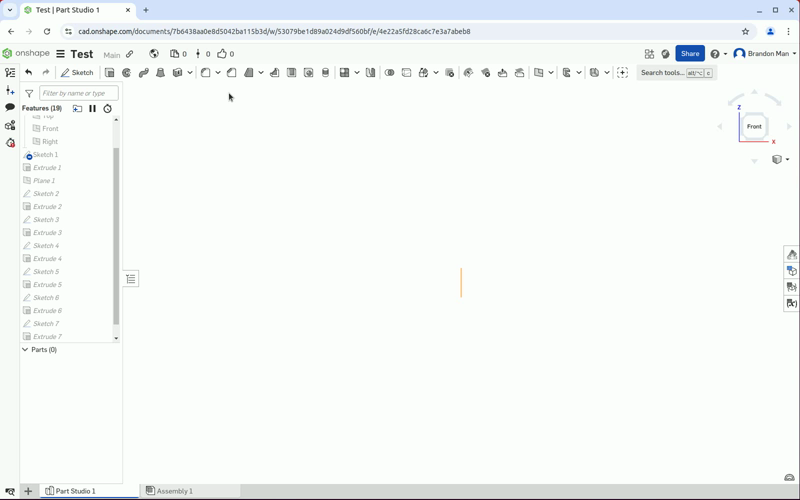
key(shift+s)
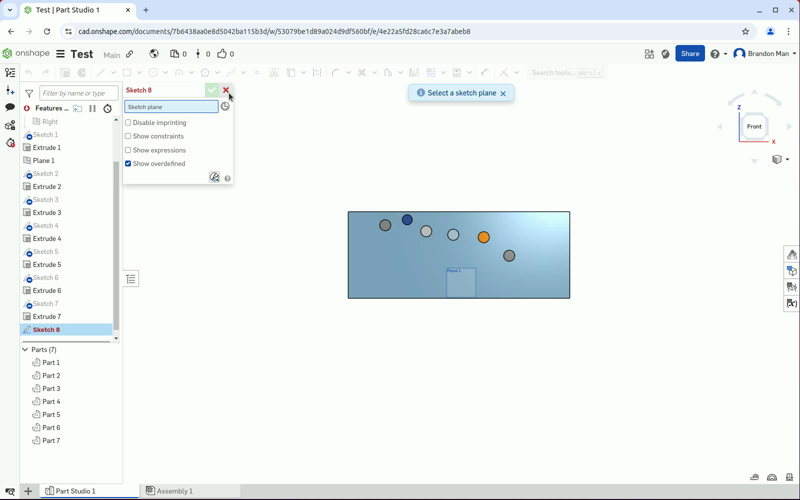
mouse_move(69, 163)
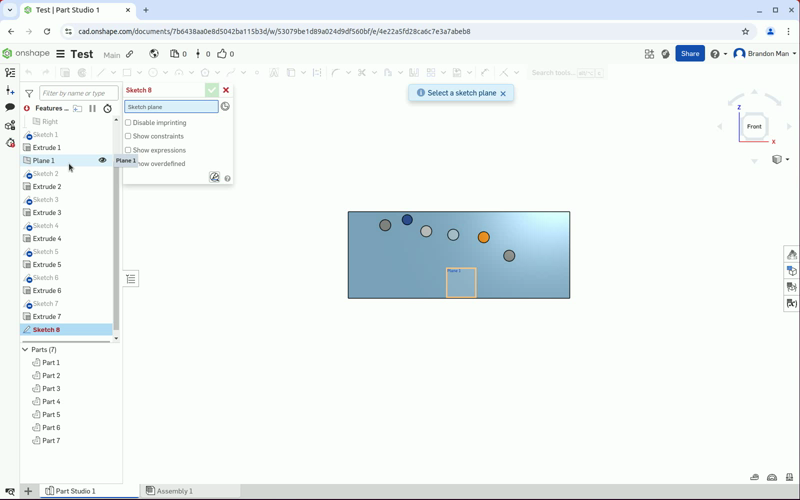
click(69, 163)
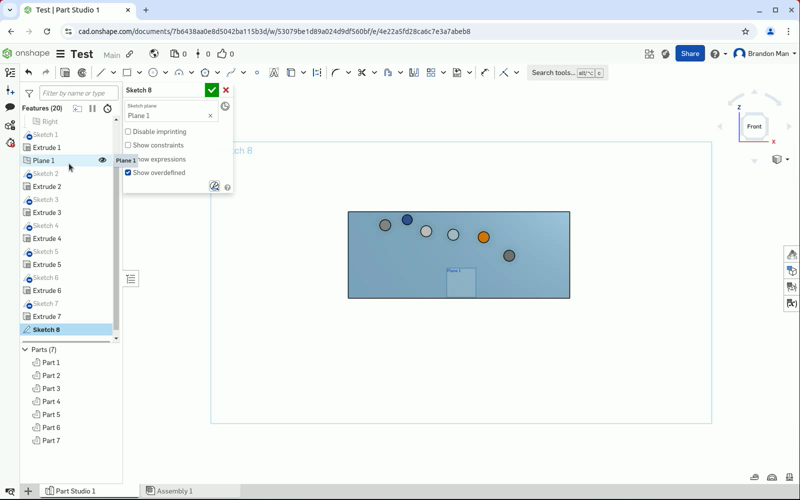
mouse_move(73, 352)
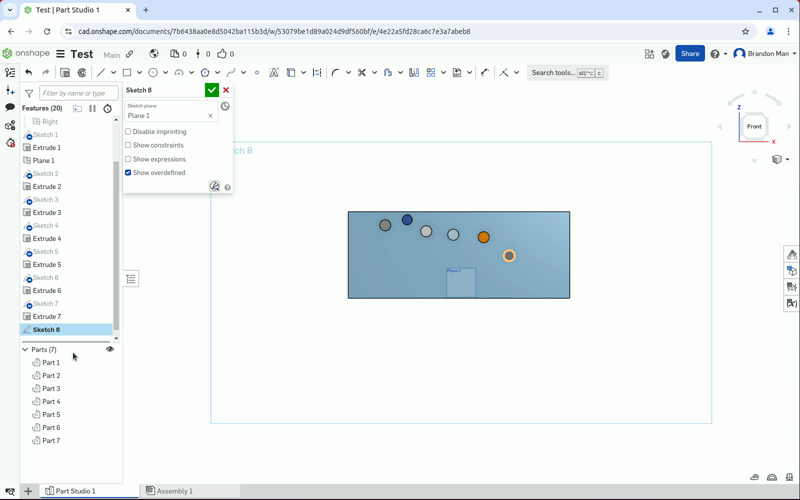
key(y)
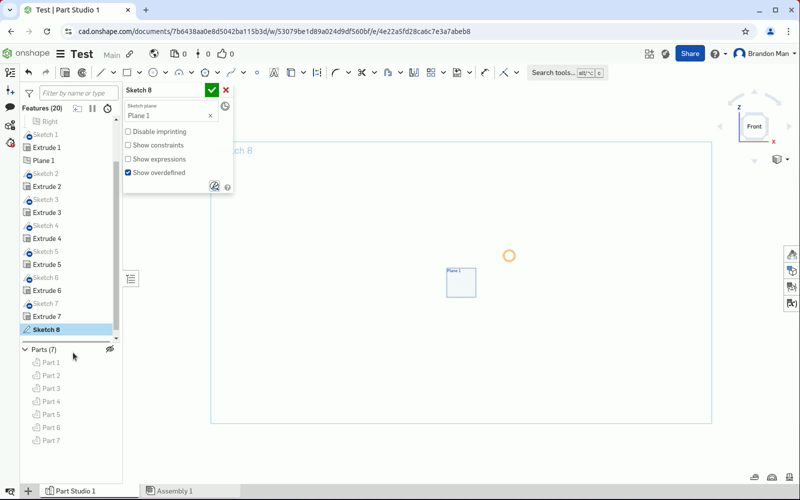
key(c)
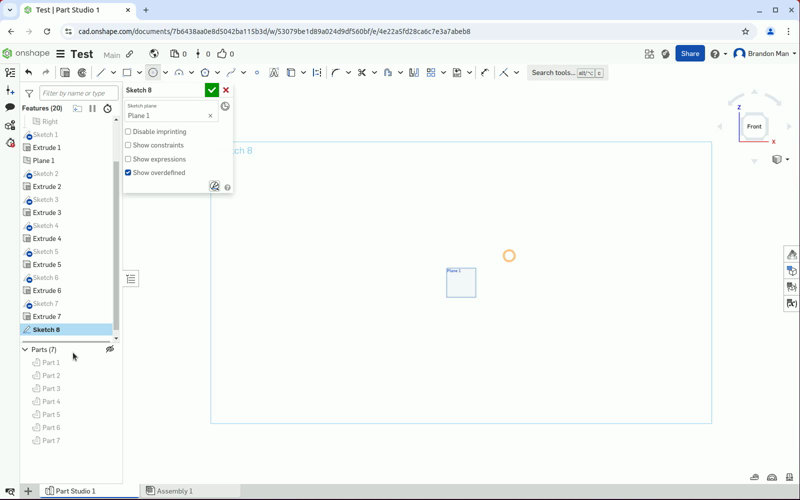
key_down(shift)
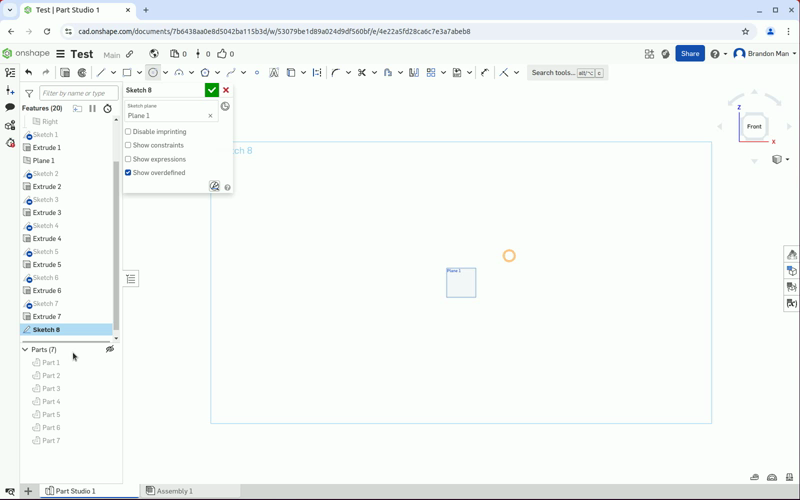
mouse_move(543, 261)
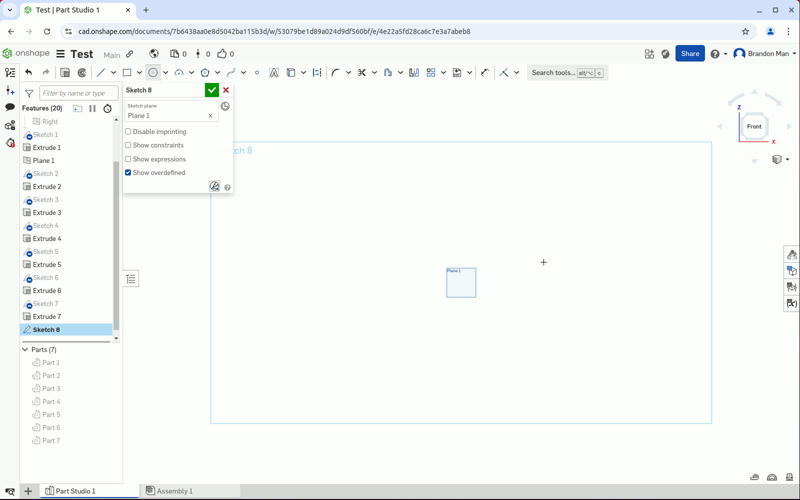
click(543, 261)
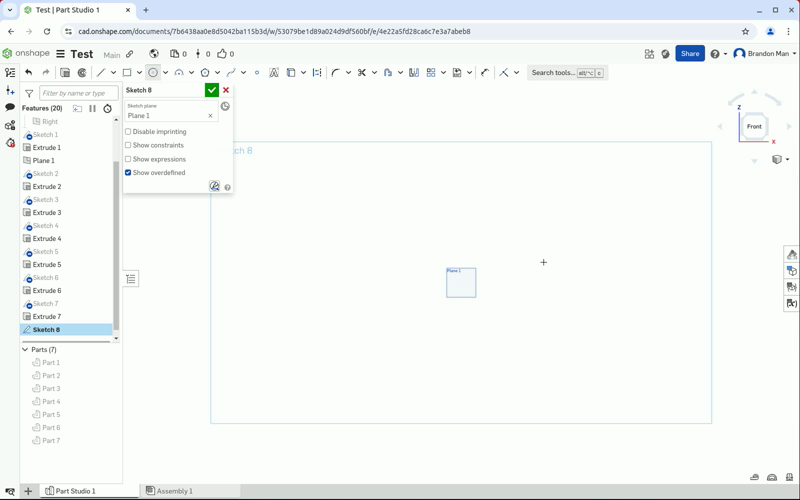
key_up(shift)
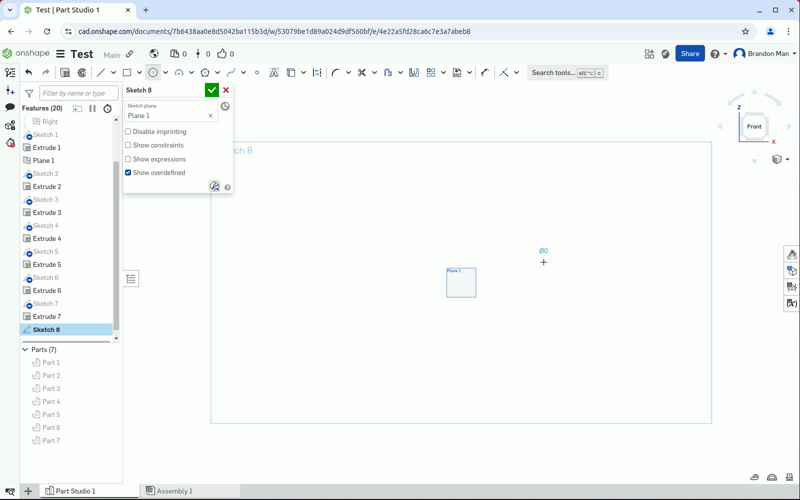
mouse_move(548, 261)
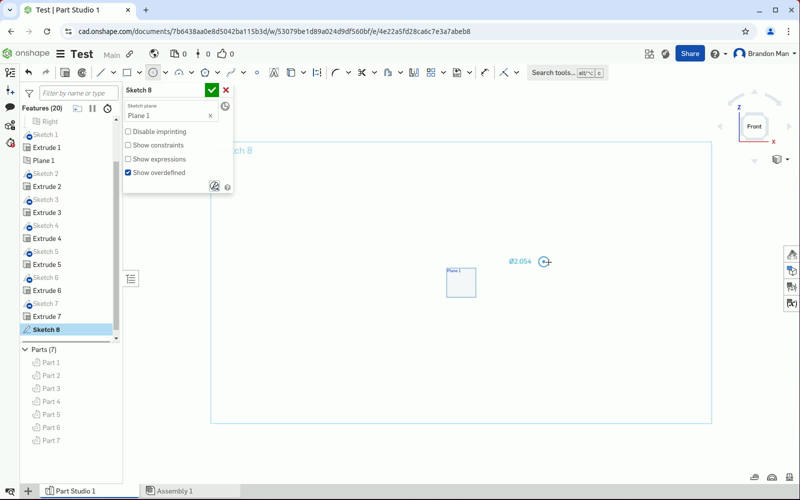
click(548, 261)
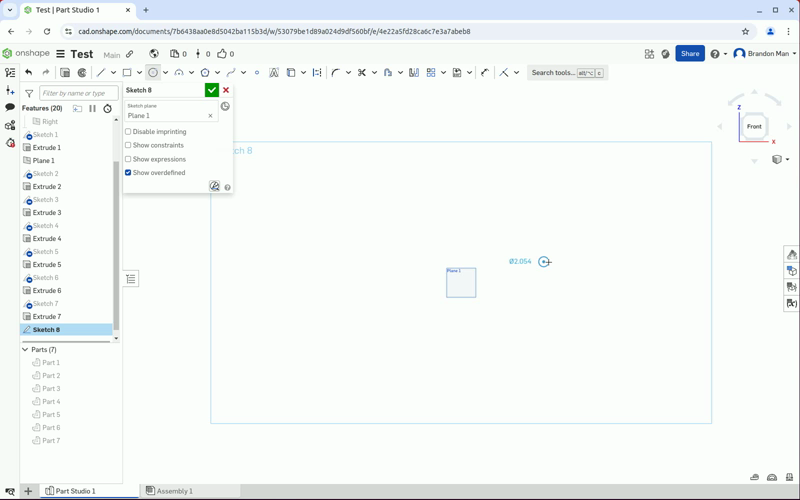
key(esc)
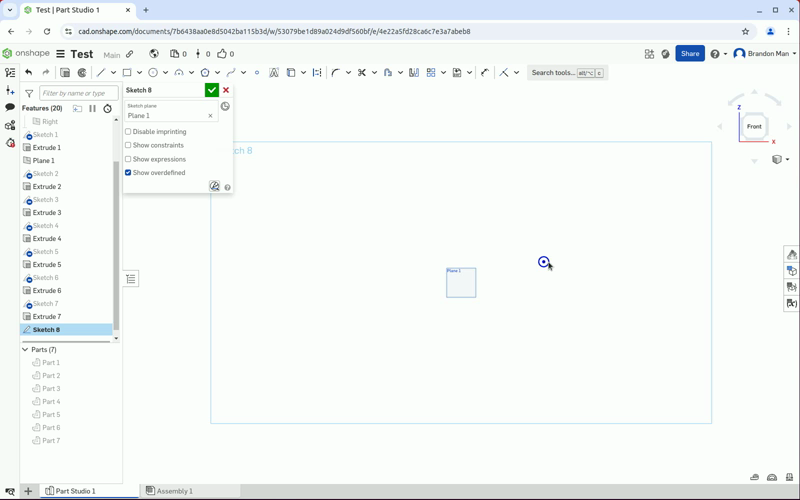
mouse_move(543, 263)
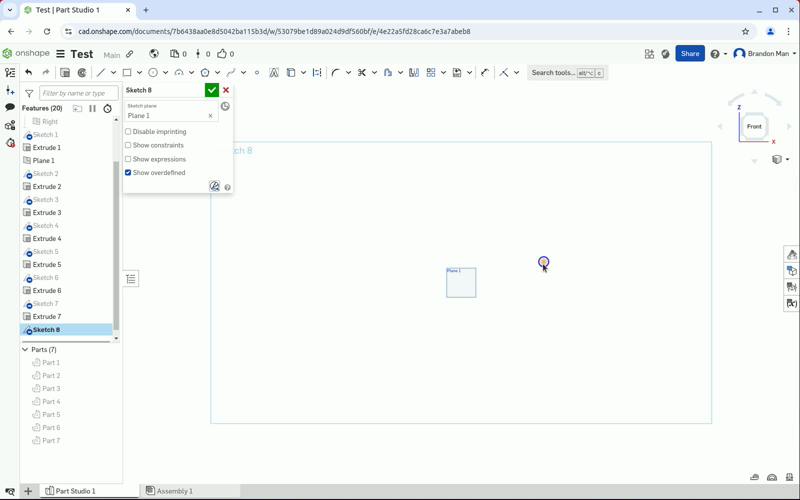
scroll(6)
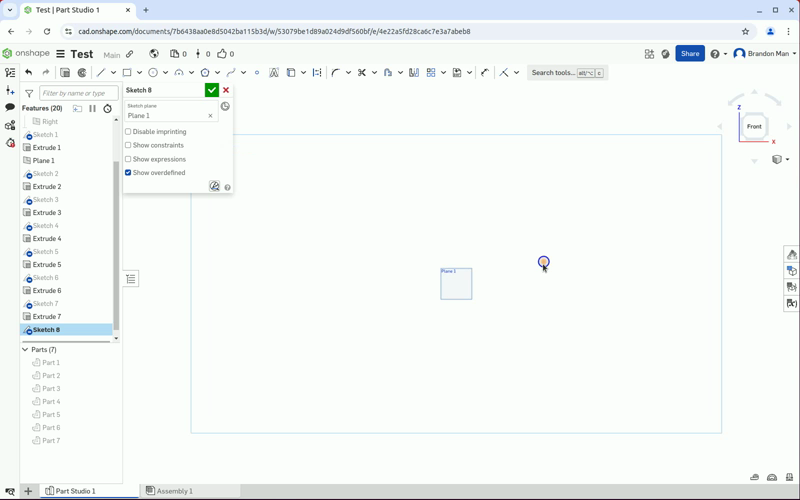
scroll(6)
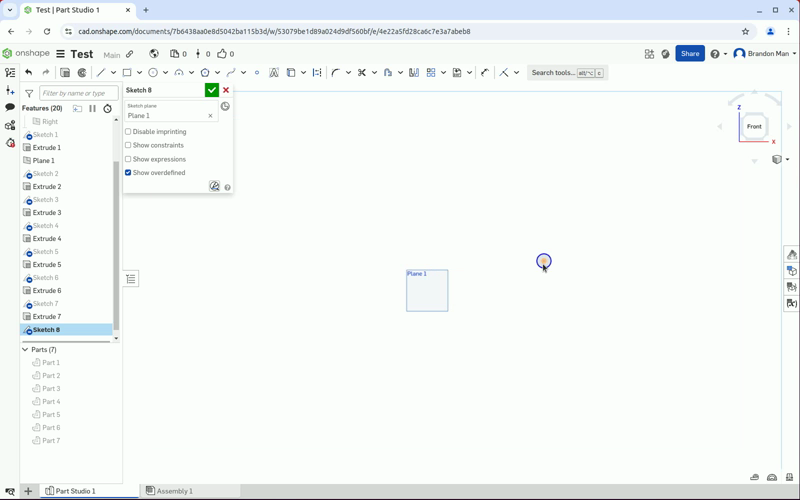
scroll(6)
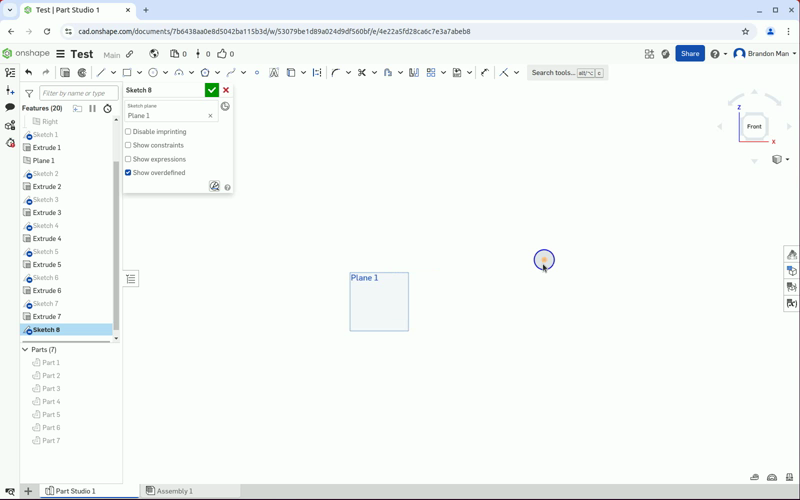
scroll(6)
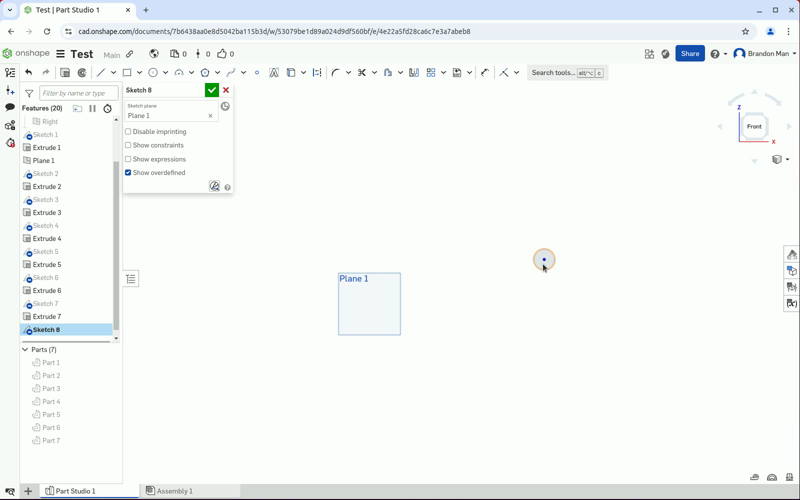
scroll(6)
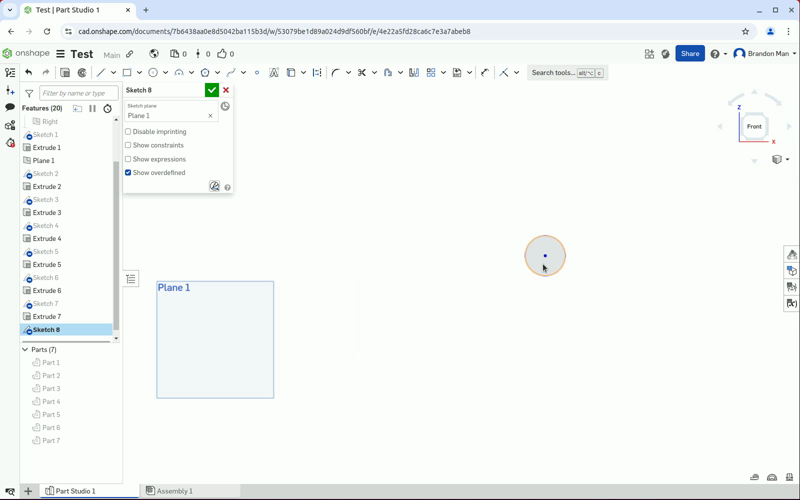
scroll(6)
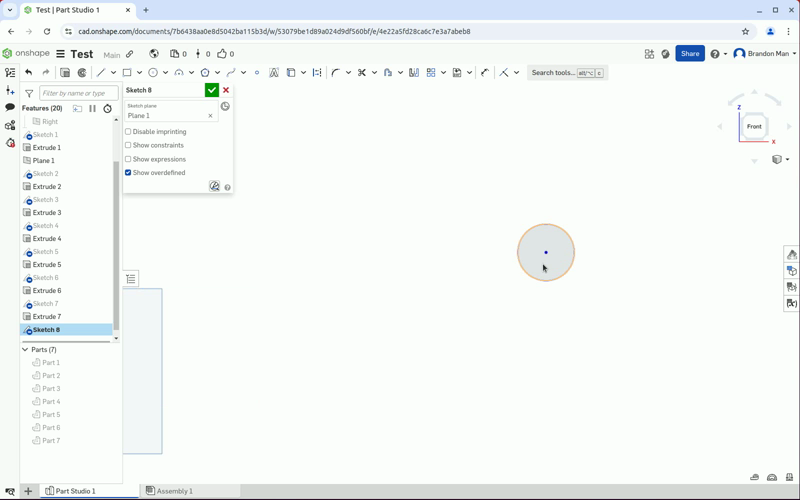
scroll(6)
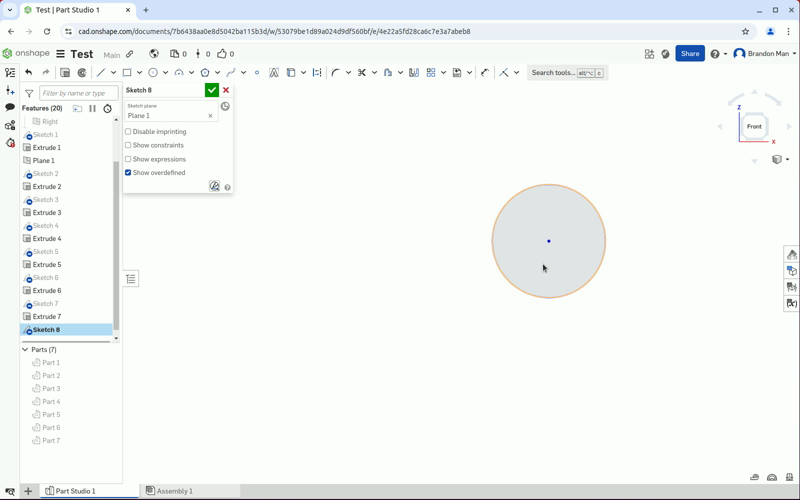
click(543, 263)
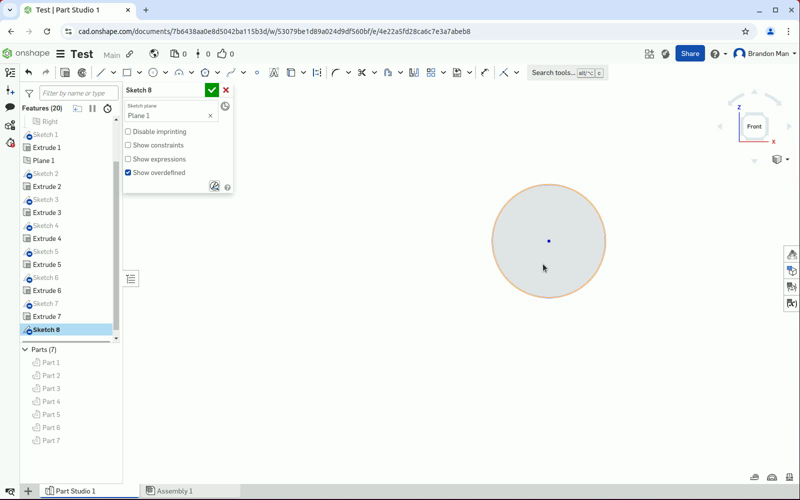
scroll(-6)
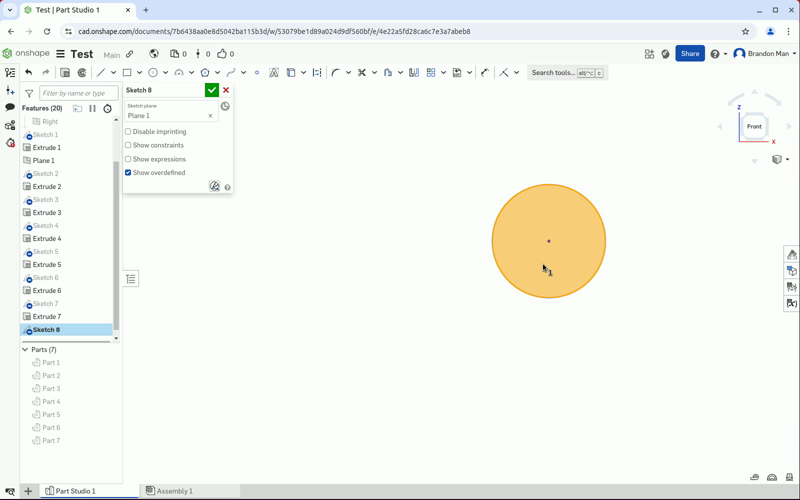
scroll(-6)
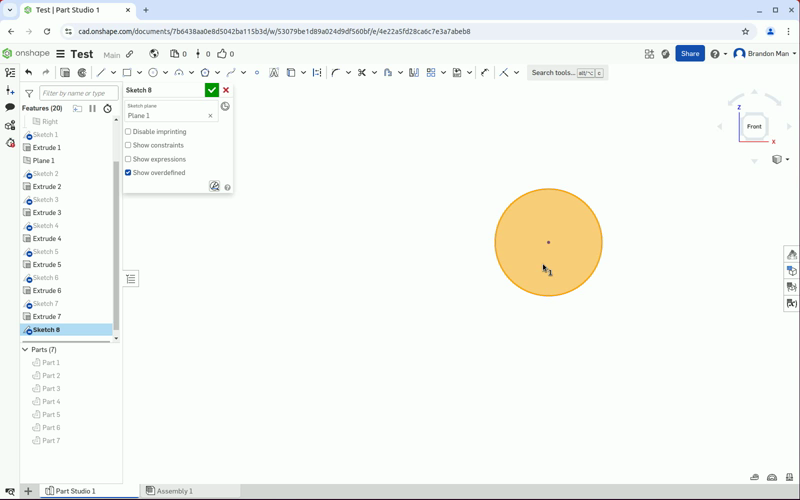
scroll(-6)
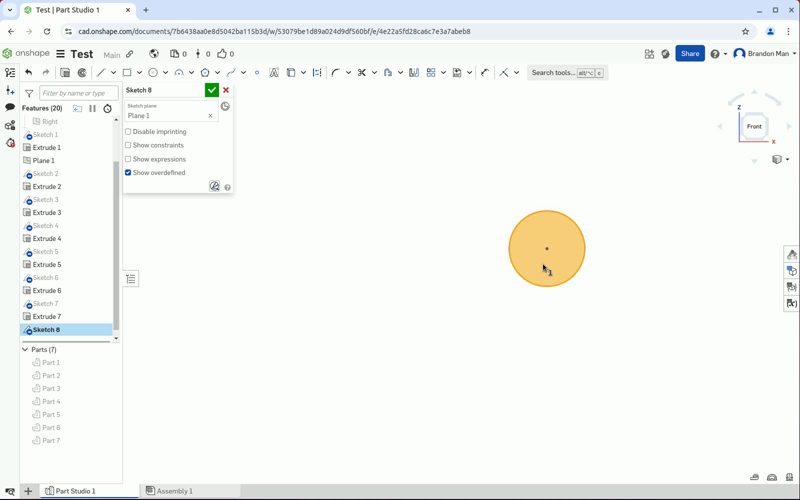
scroll(-6)
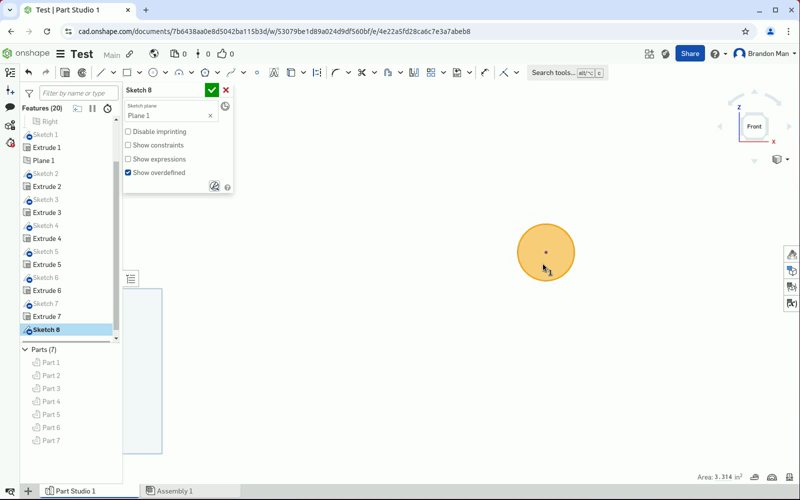
scroll(-6)
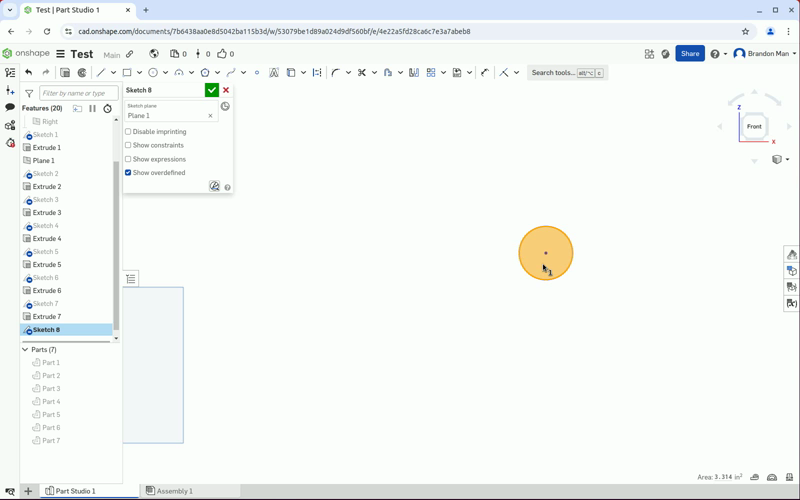
scroll(-6)
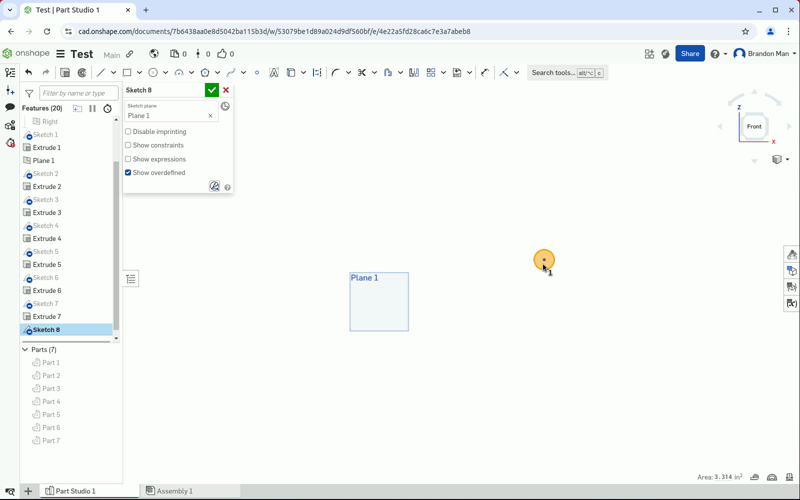
scroll(-6)
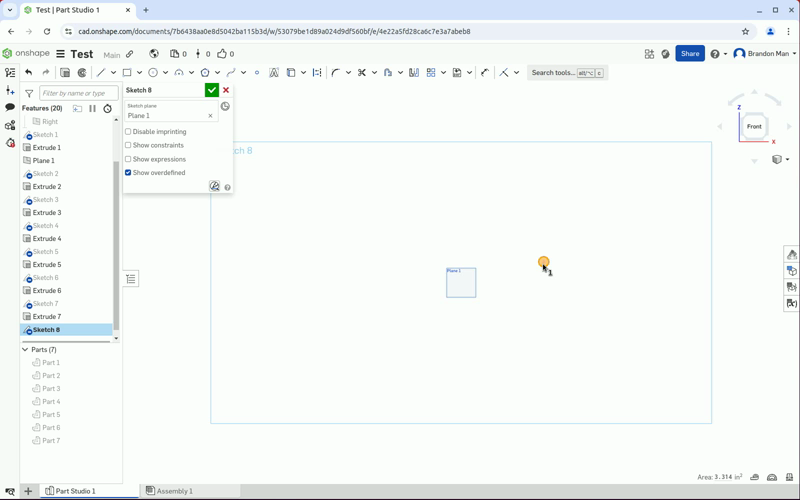
mouse_move(73, 352)
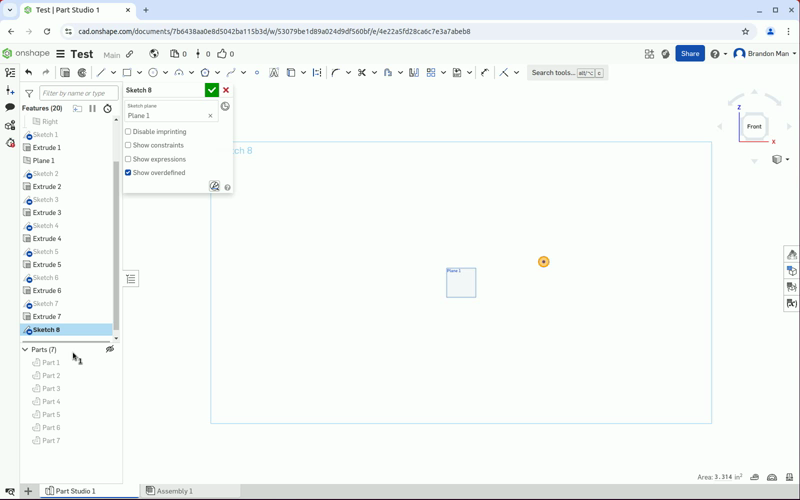
key(shift+y)
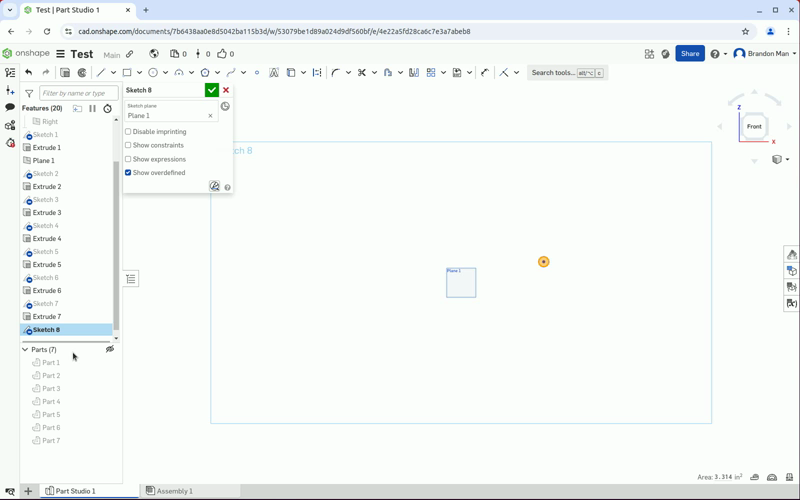
key(shift+e)
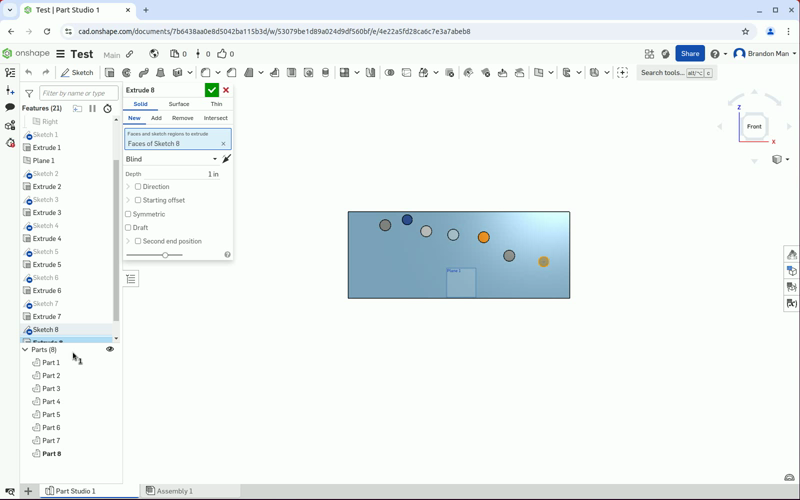
mouse_move(143, 106)
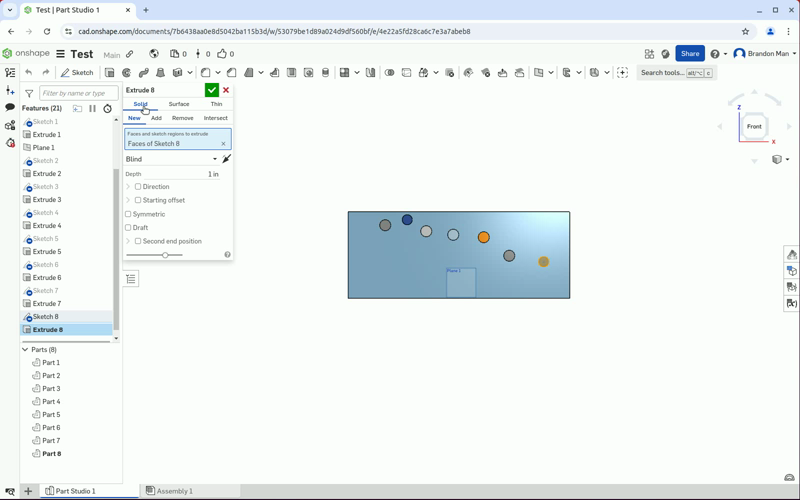
click(143, 106)
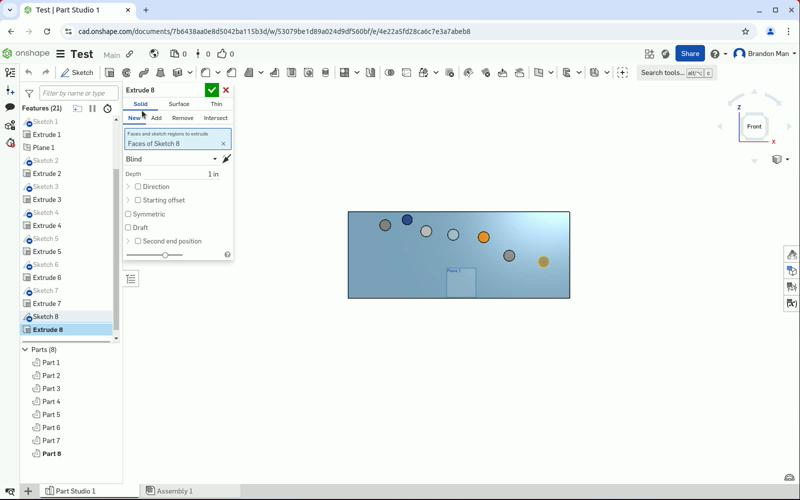
mouse_move(137, 120)
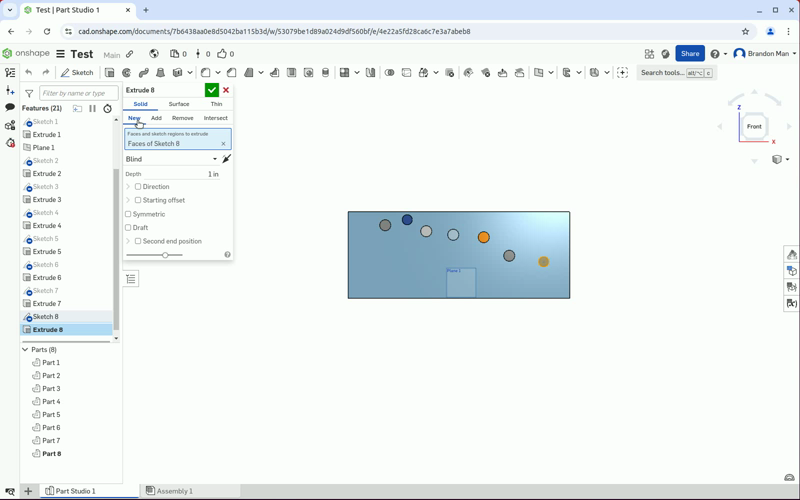
click(137, 120)
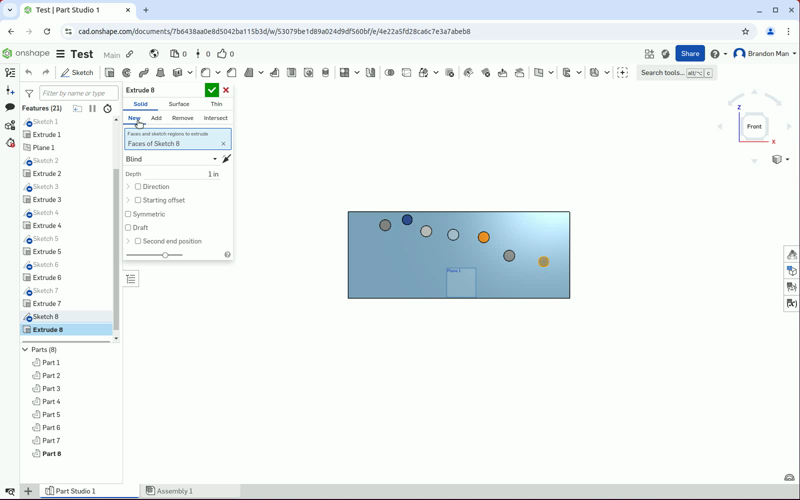
key(tab, 4)
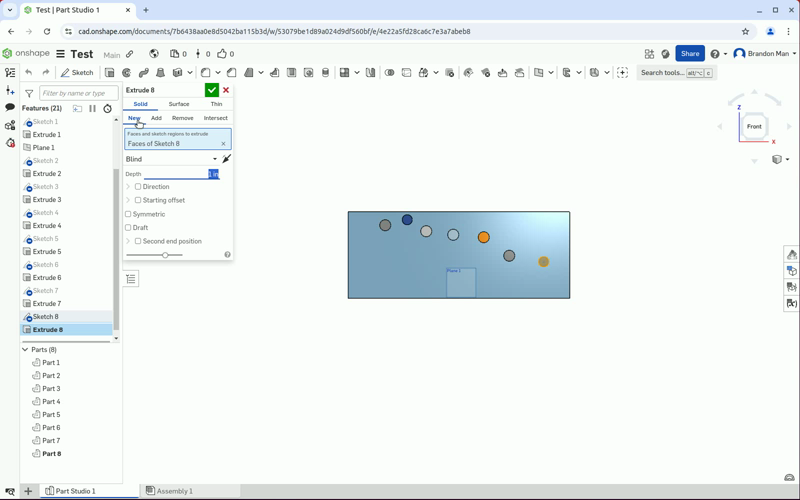
text(6.258)
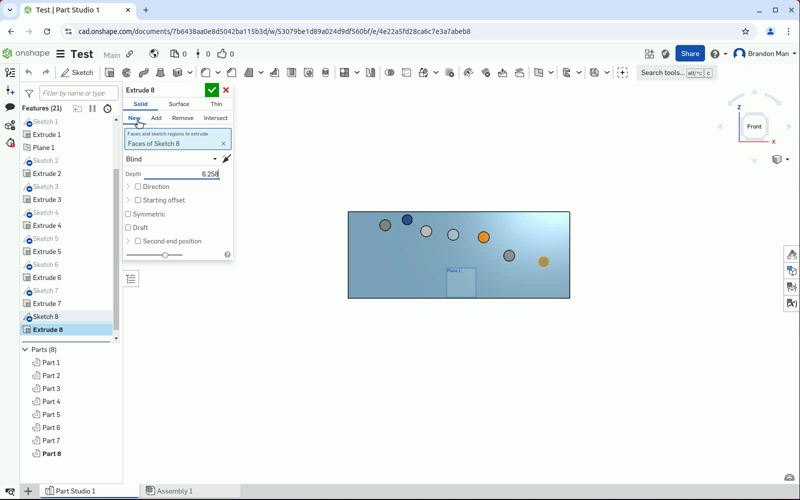
key(enter)
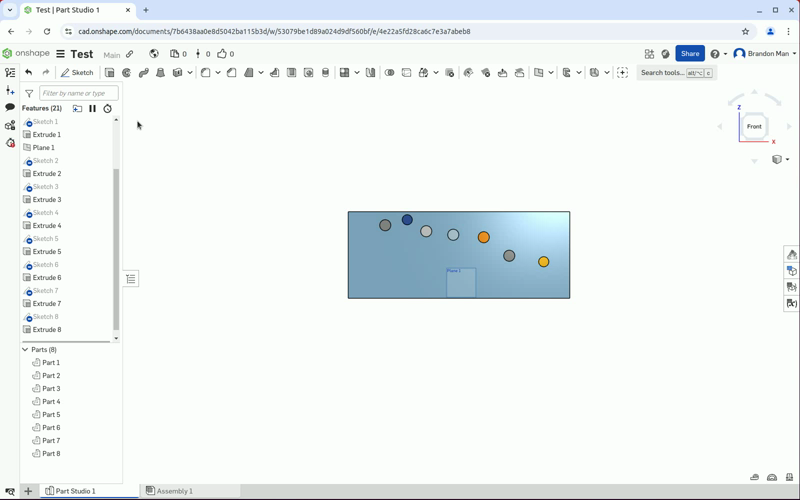
key(shift+h)
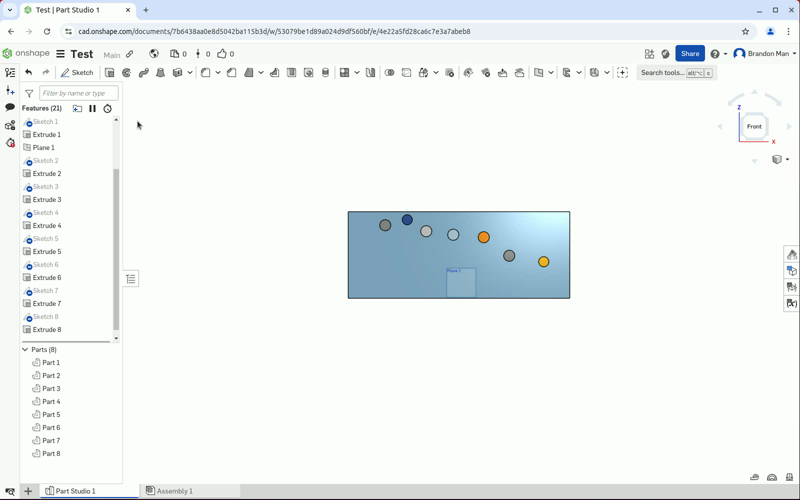
key(shift+h)
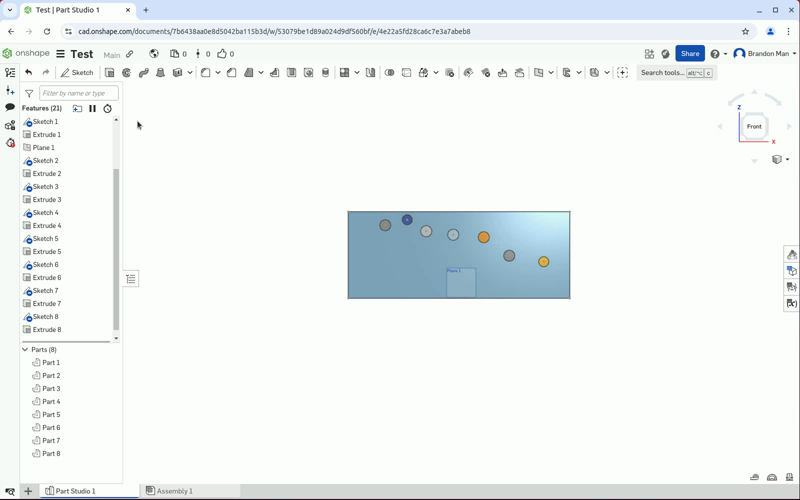
key(shift+7)
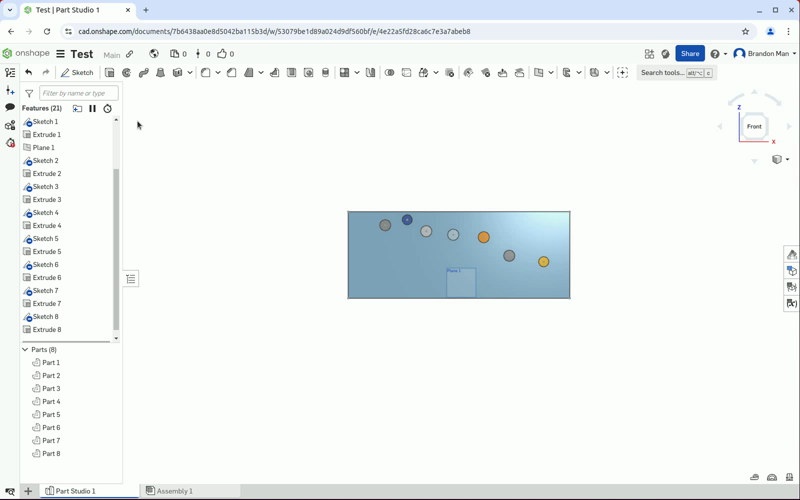
key(left, 2)
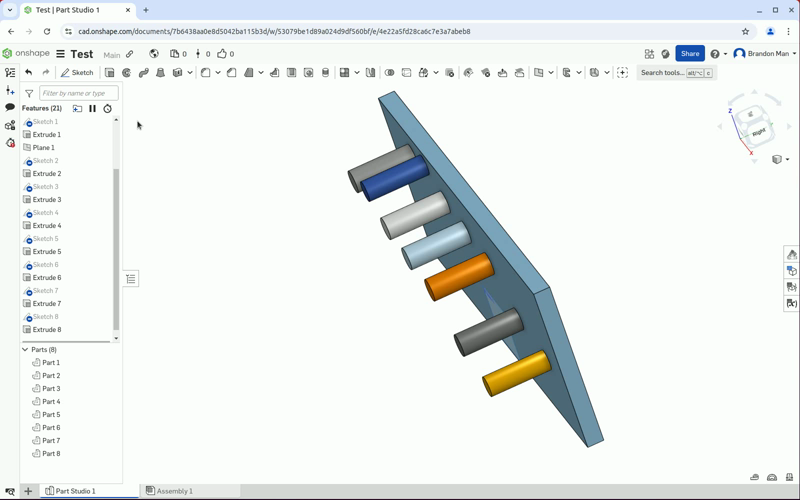
key(down, 2)
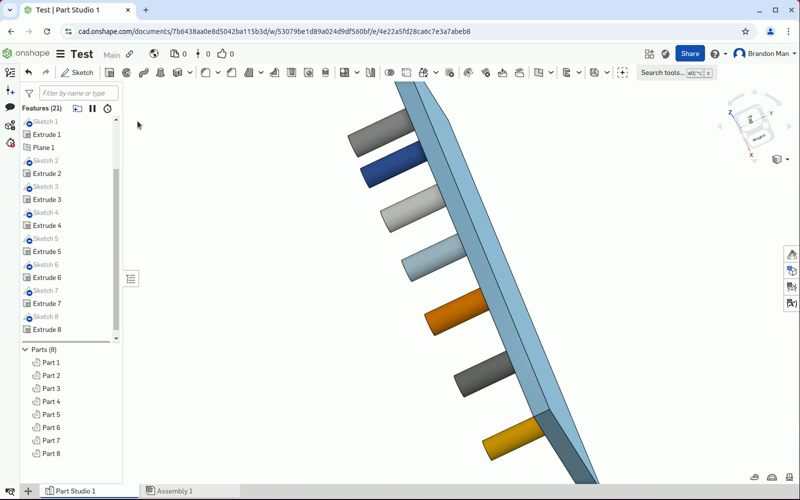
key(up, 2)
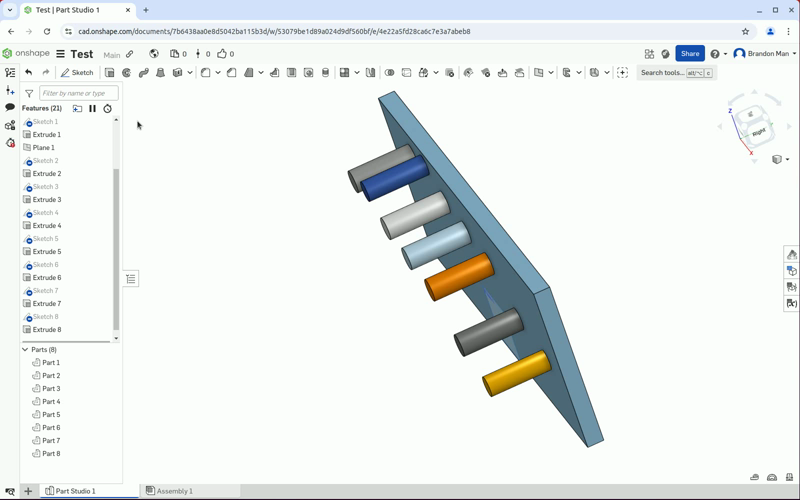
key(right, 2)
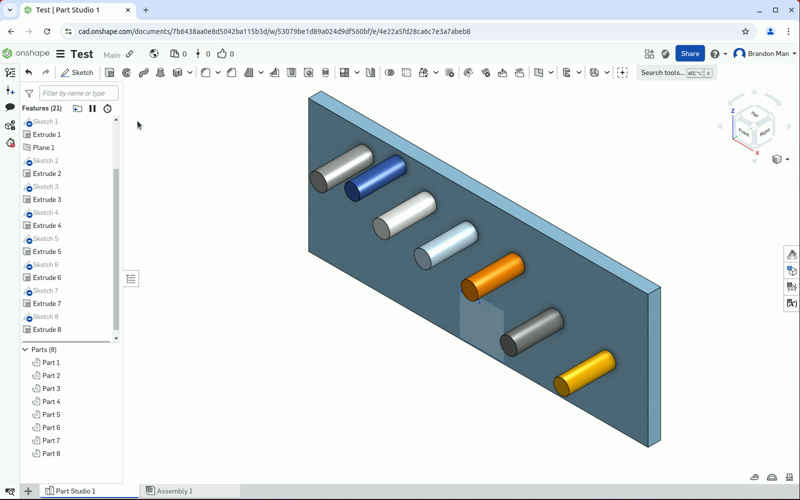
mouse_move(69, 124)
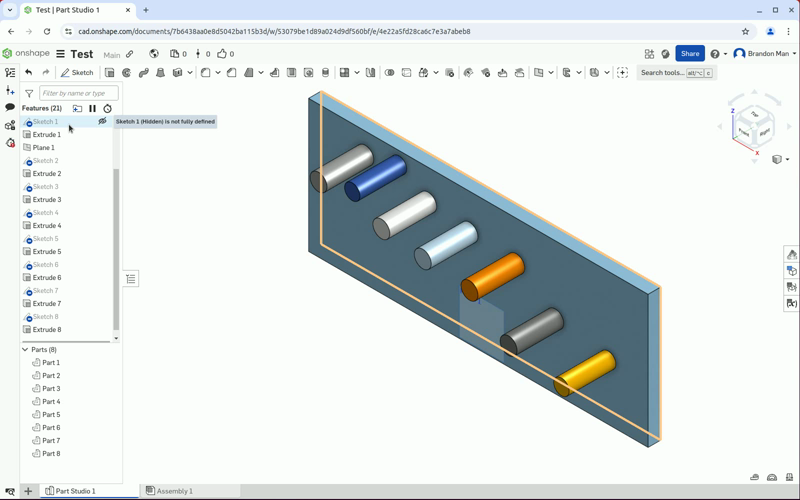
click(69, 124)